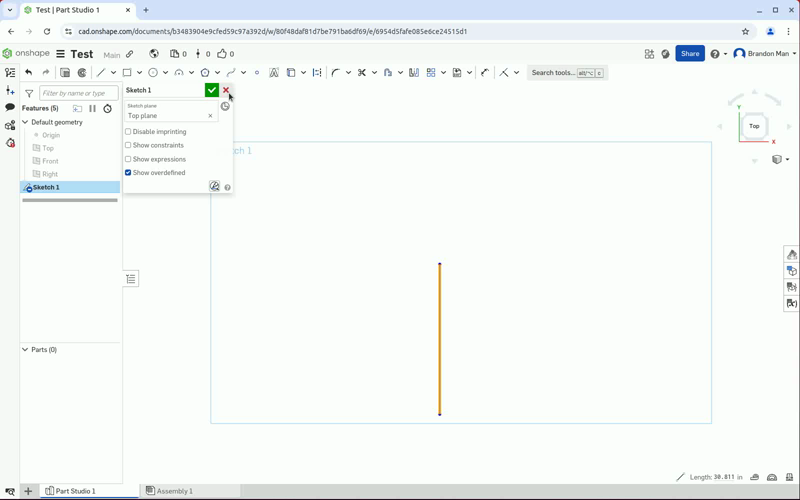
key(shift+h)
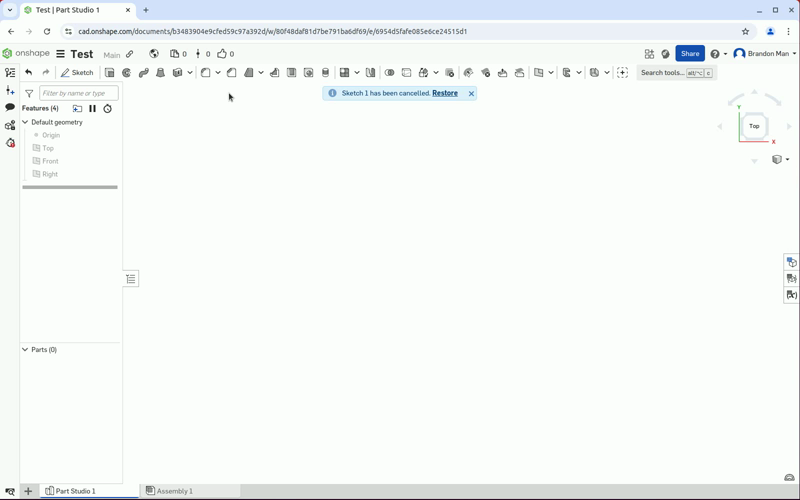
mouse_move(73, 352)
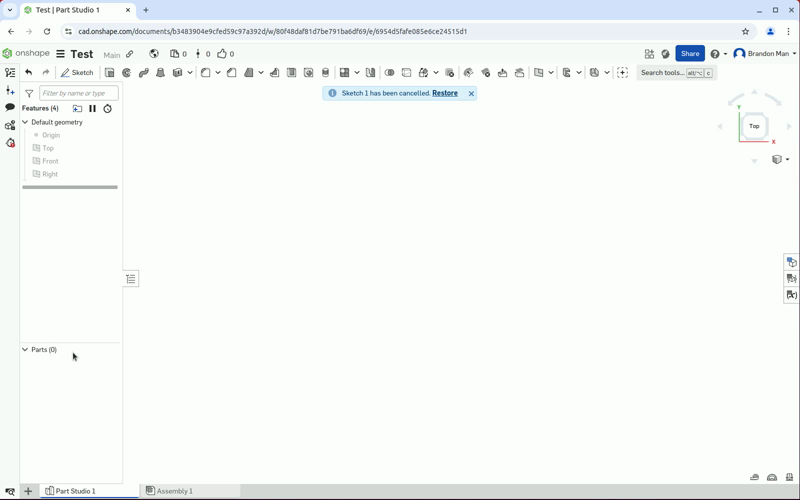
key(y)
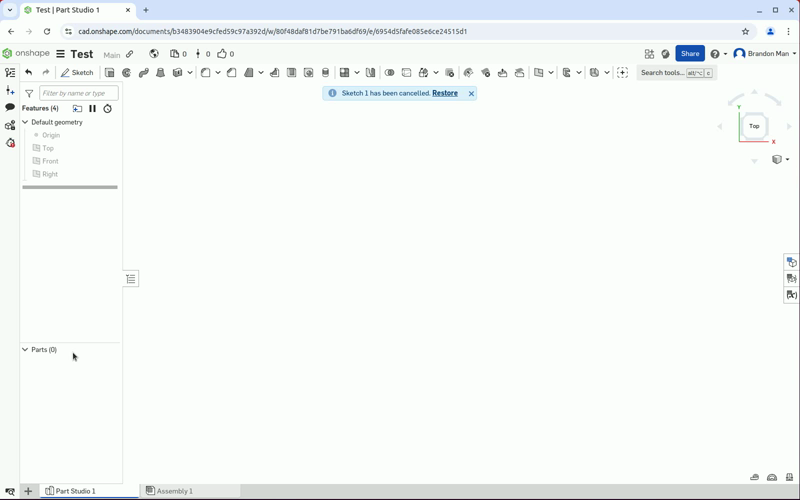
key(shift+p)
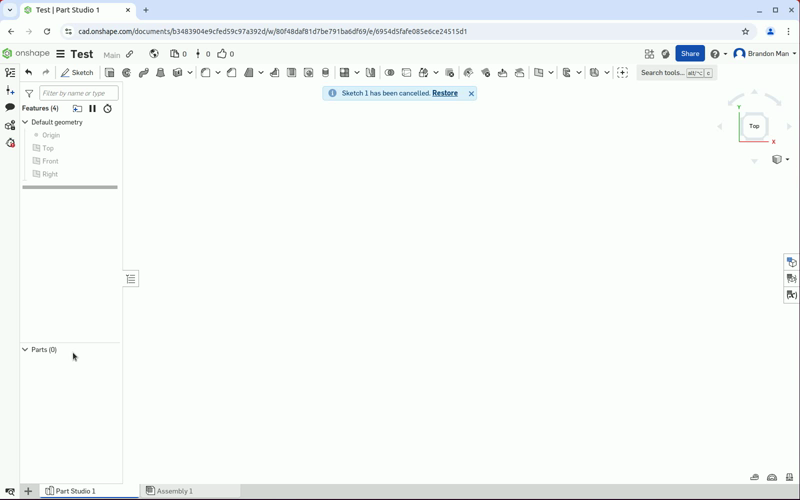
key(space)
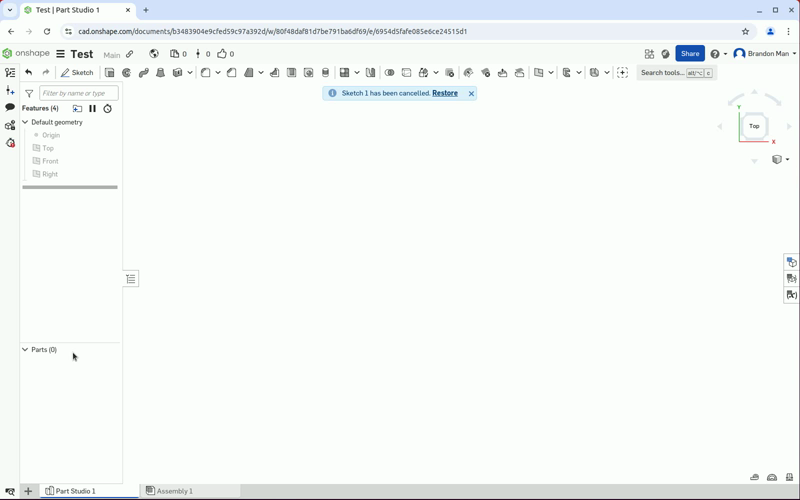
key_down(shift)
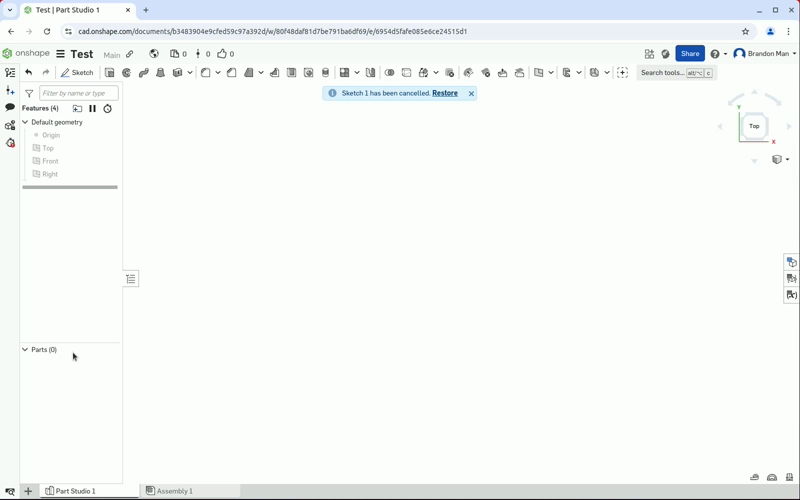
key(up)
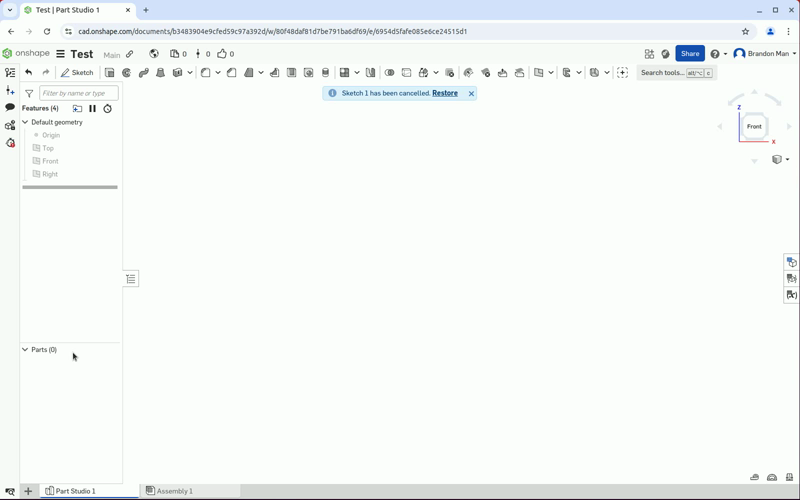
key_up(shift)
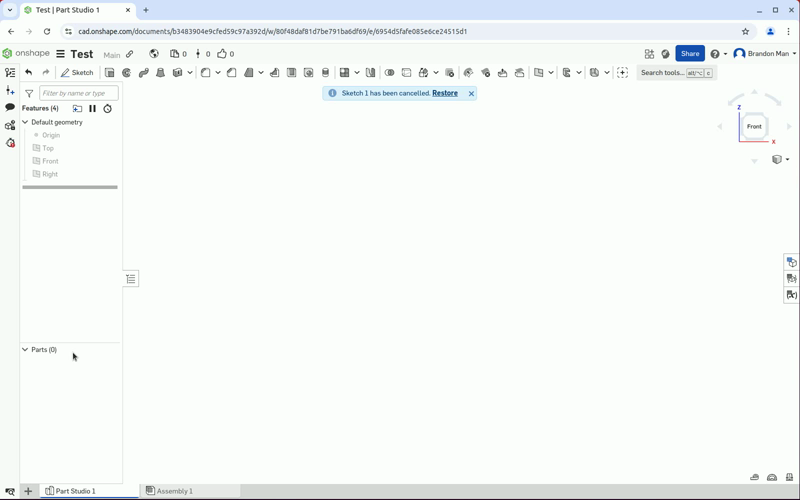
mouse_move(73, 352)
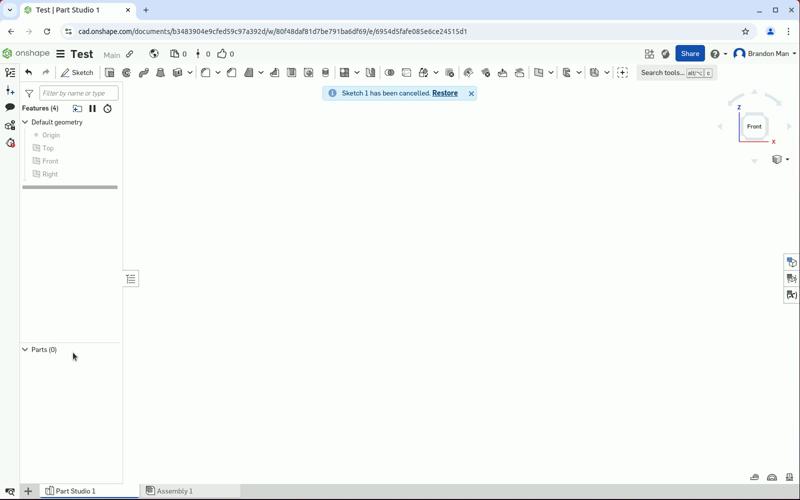
key(shift+y)
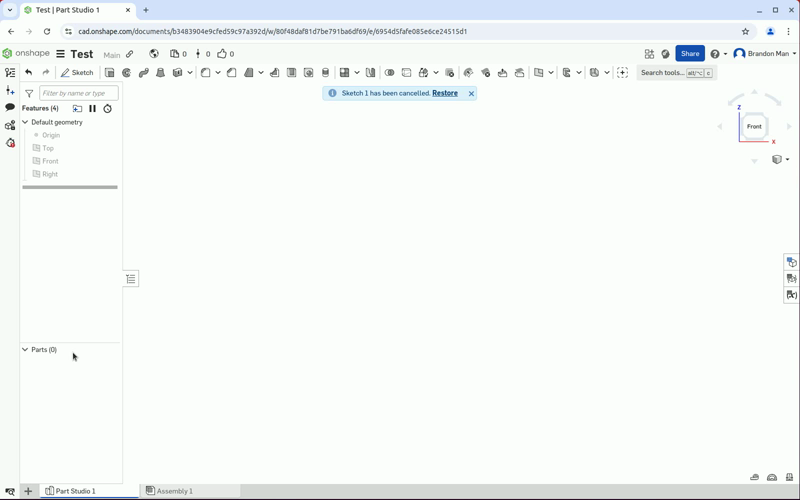
key(shift+s)
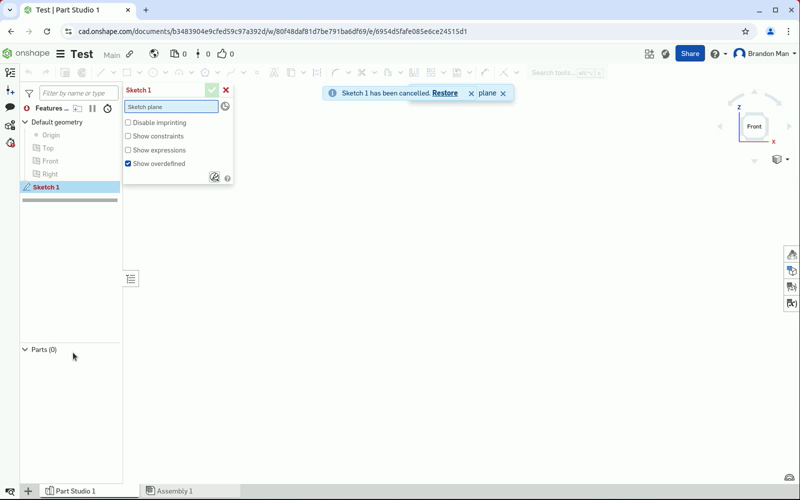
mouse_move(73, 163)
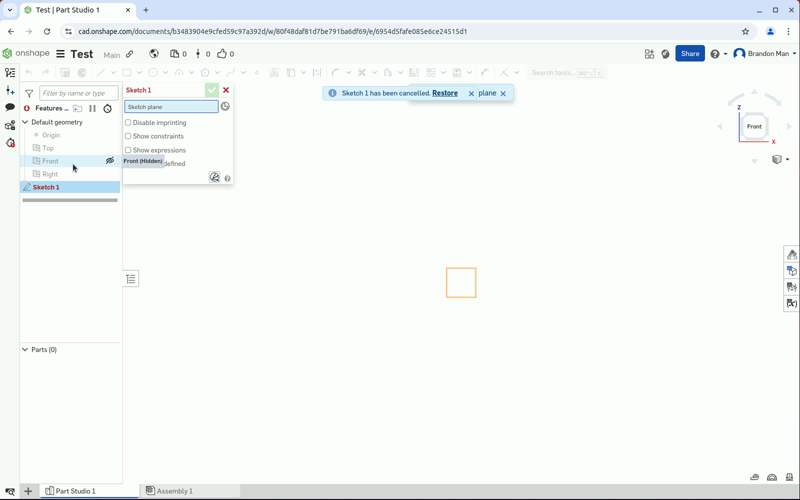
click(73, 163)
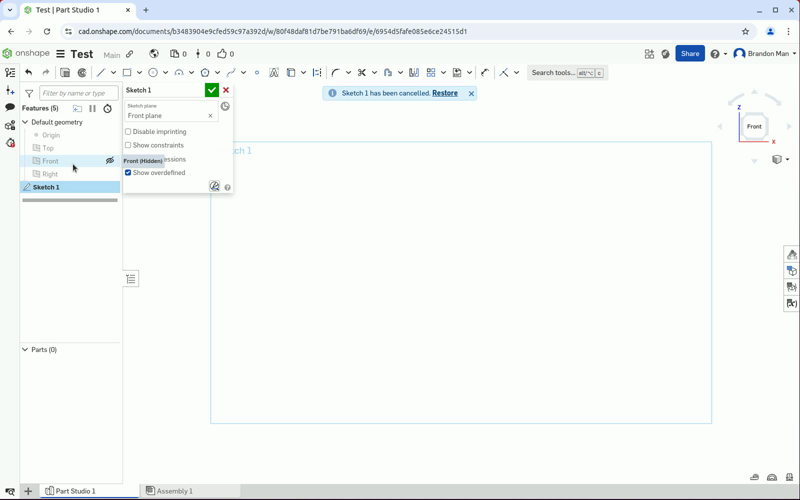
mouse_move(73, 352)
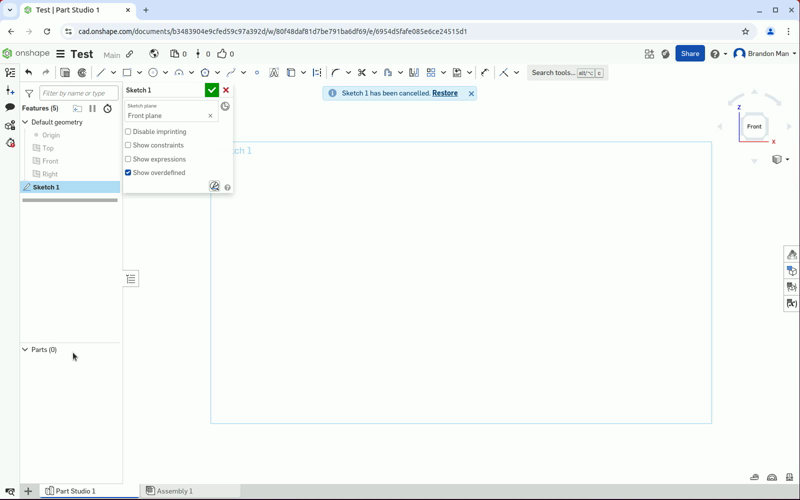
key(y)
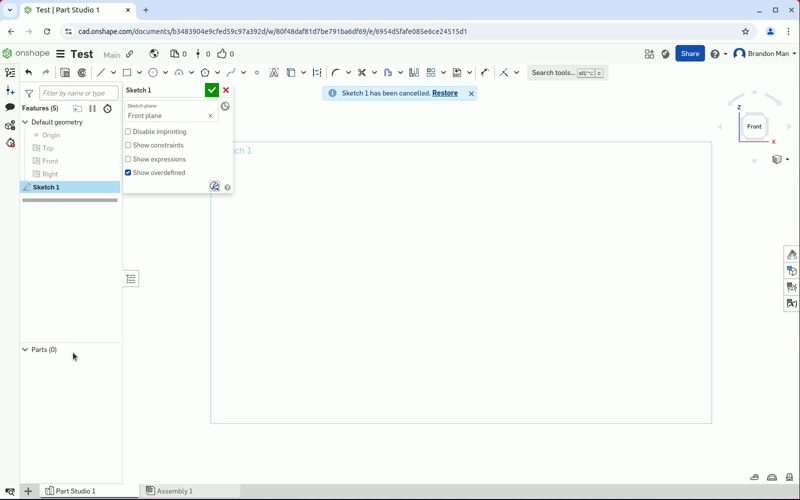
key(l)
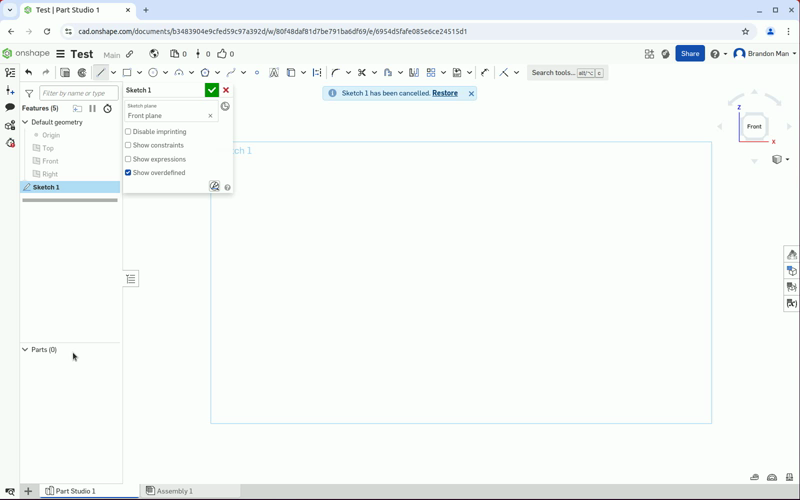
key_down(shift)
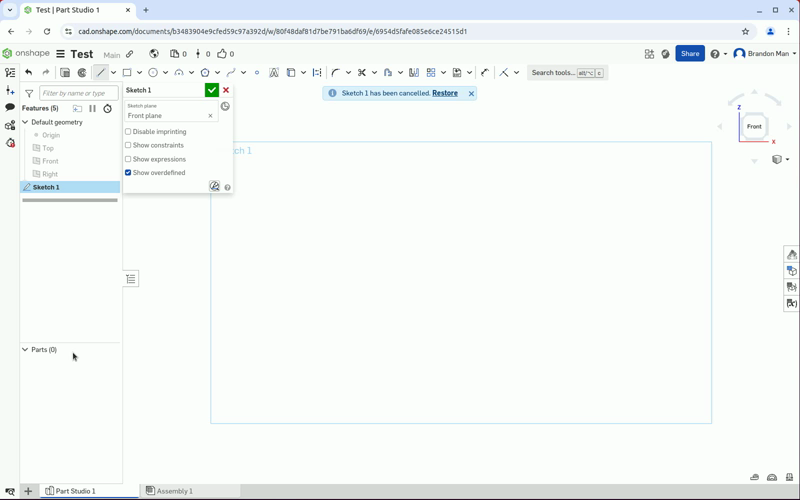
mouse_move(364, 327)
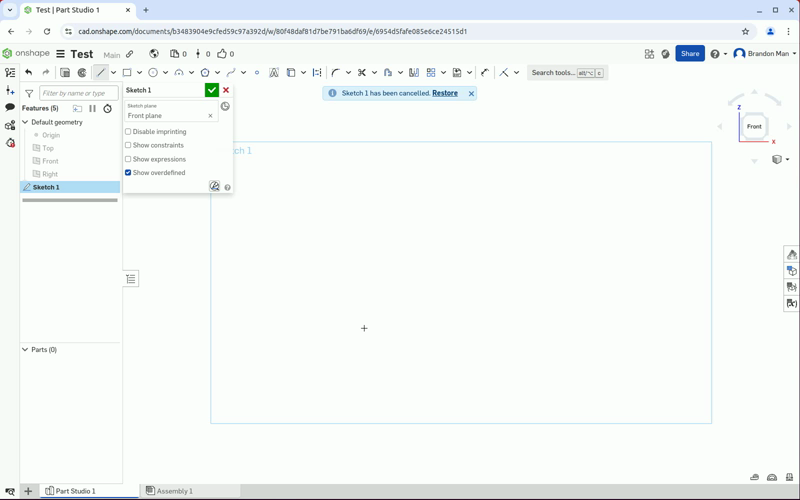
click(364, 327)
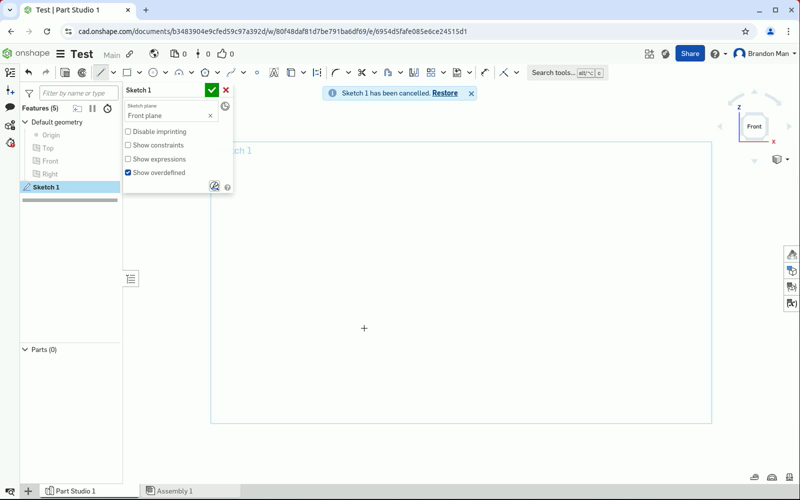
key_up(shift)
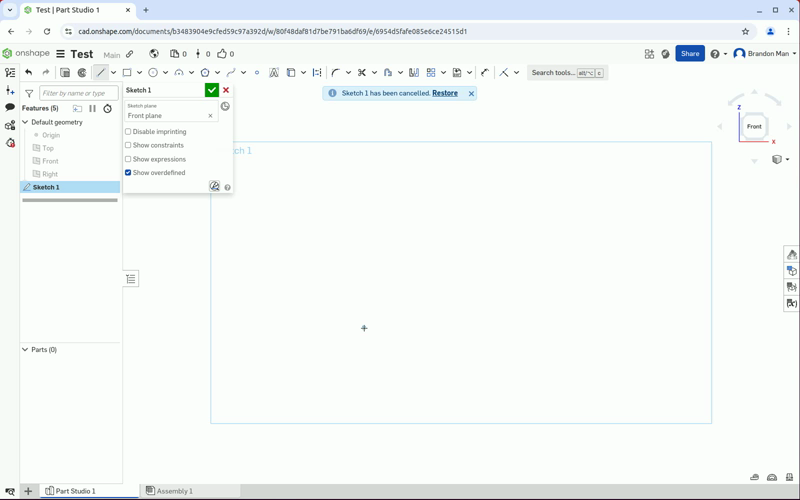
key_down(shift)
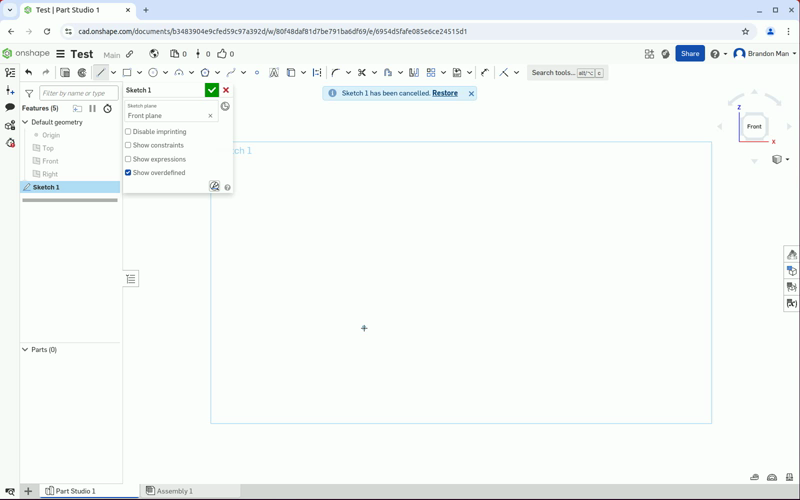
mouse_move(460, 327)
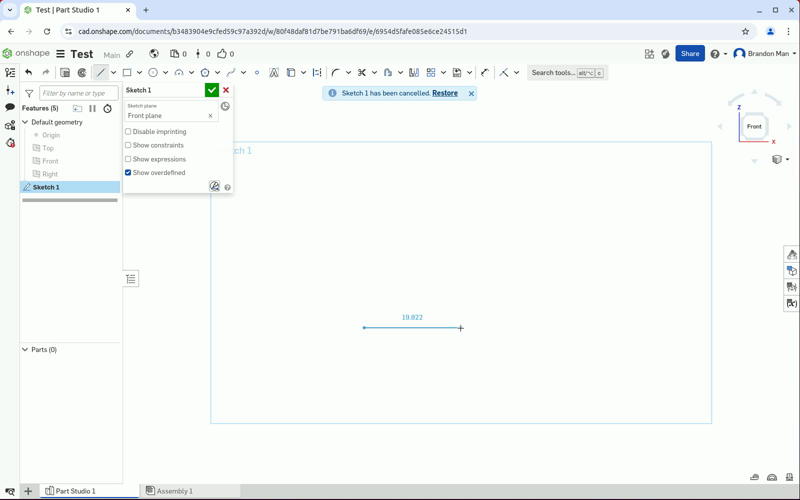
click(460, 327)
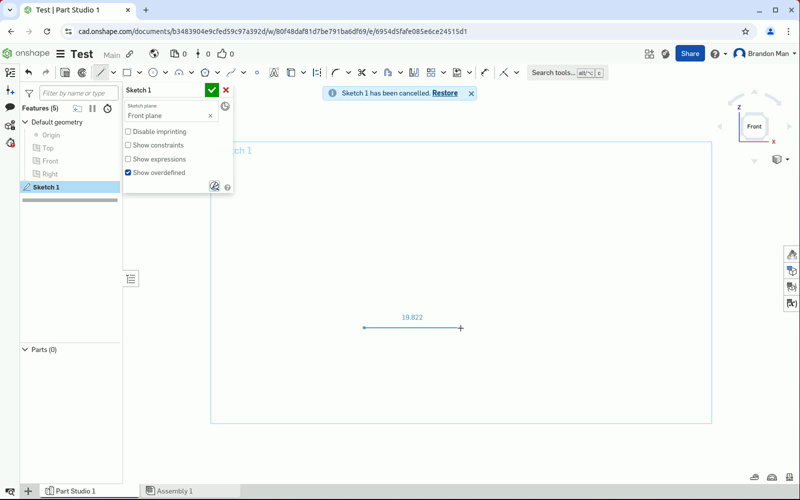
key_up(shift)
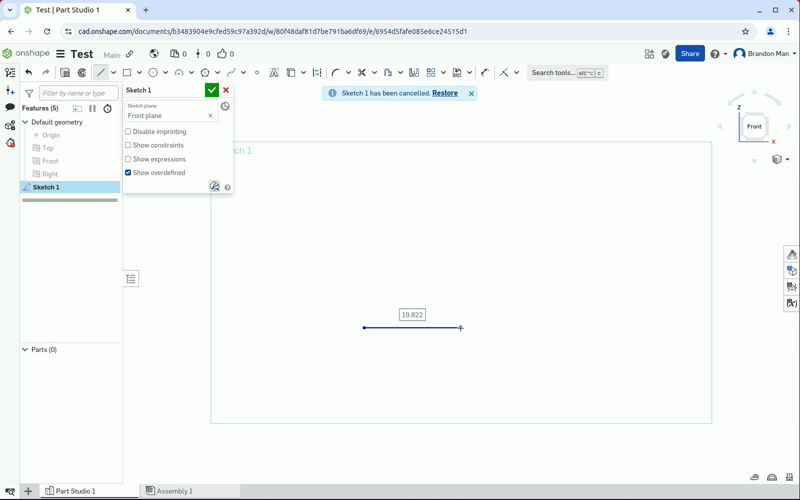
key_down(shift)
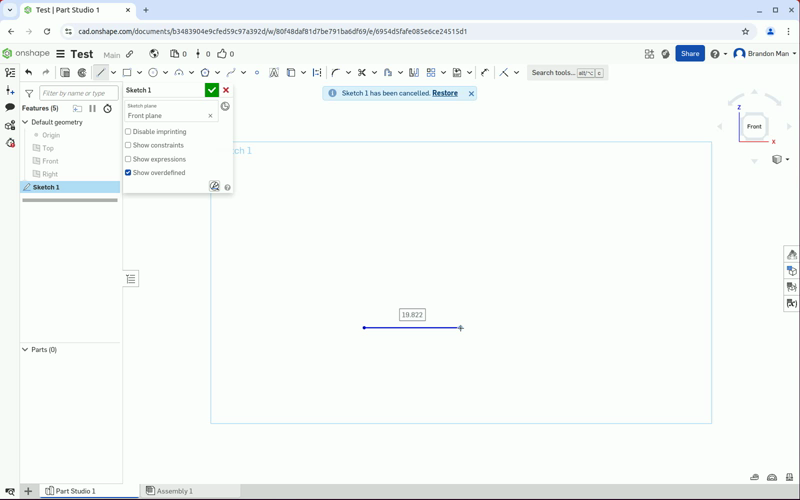
mouse_move(490, 327)
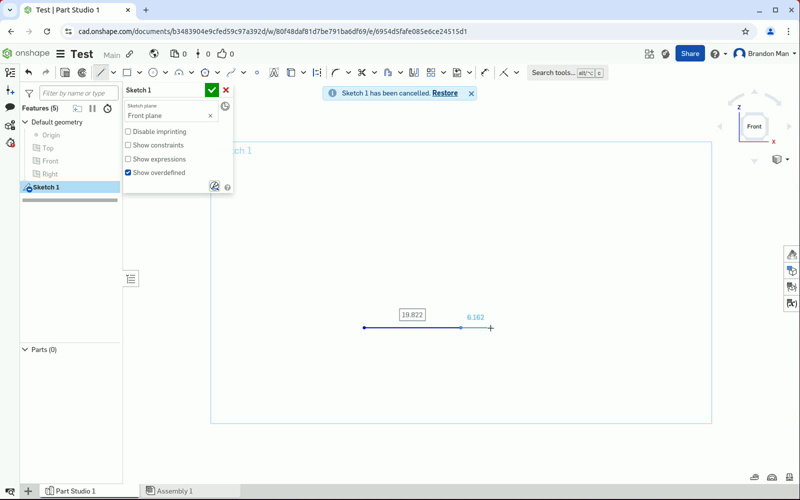
mouse_move(460, 282)
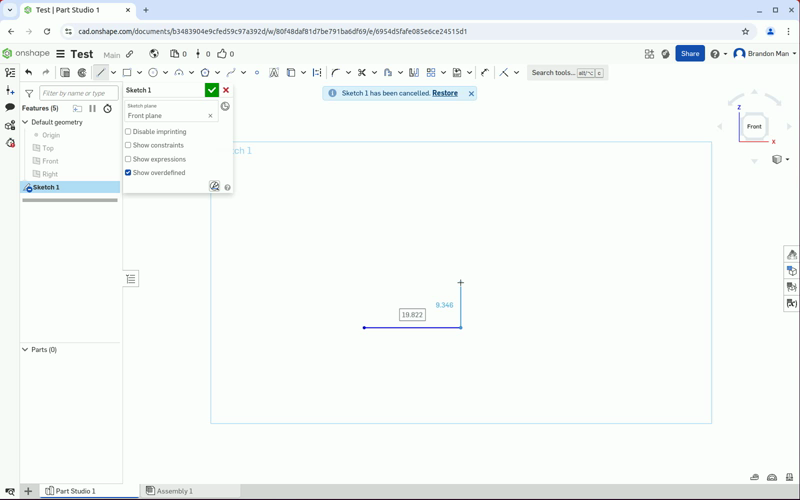
click(460, 282)
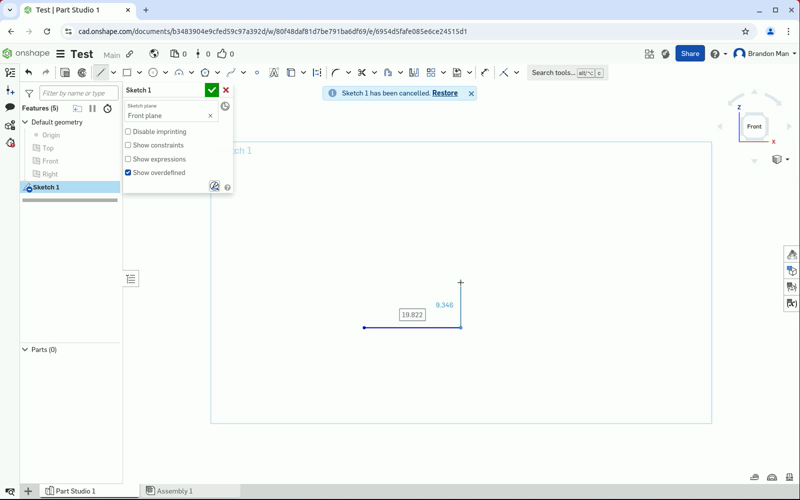
key_up(shift)
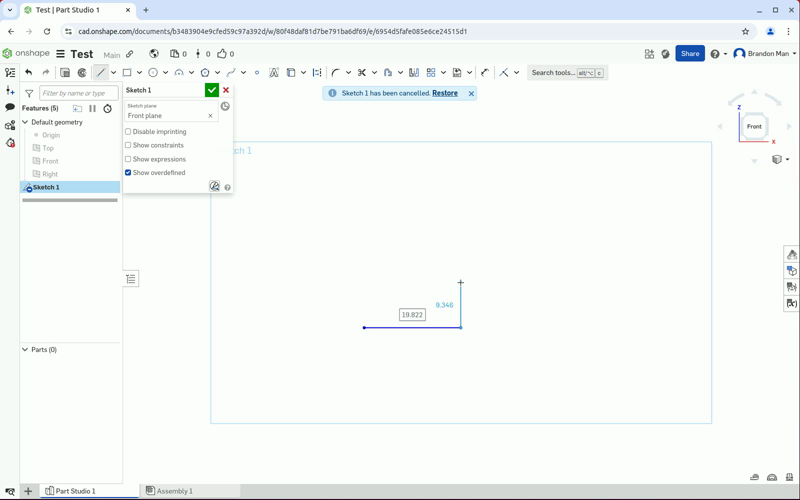
key_down(shift)
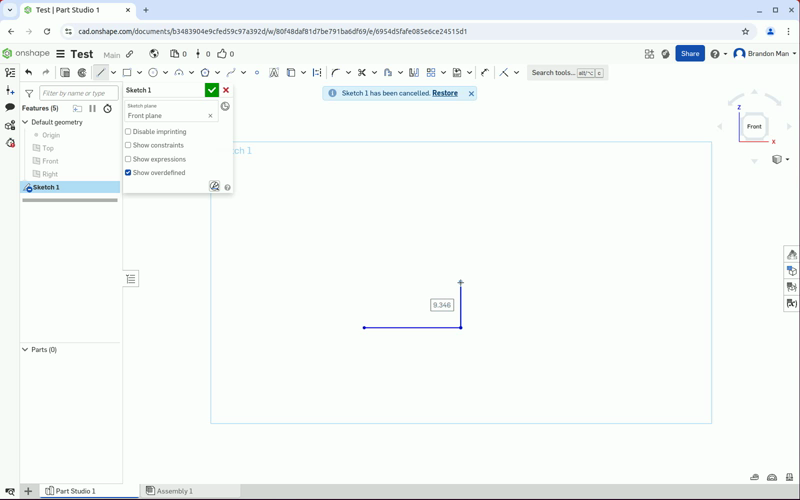
mouse_move(364, 282)
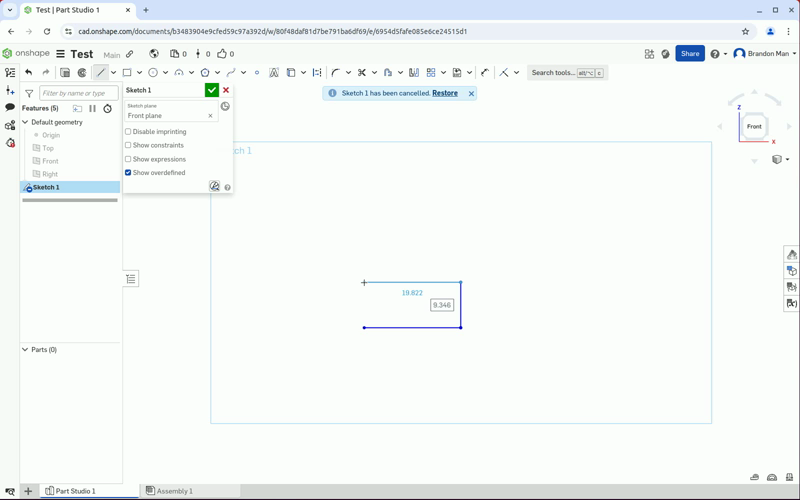
click(364, 282)
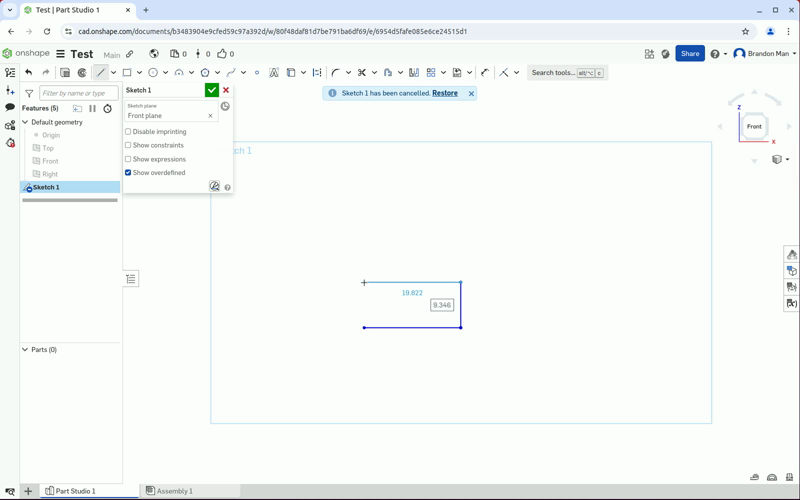
key_up(shift)
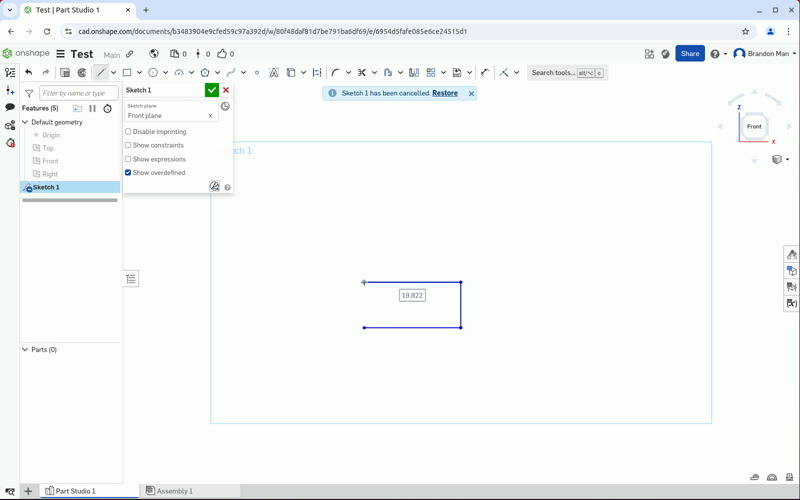
key_down(shift)
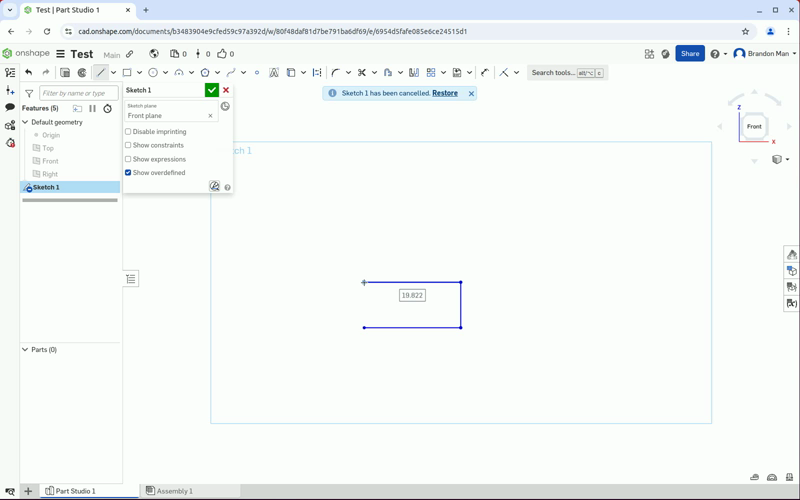
mouse_move(394, 282)
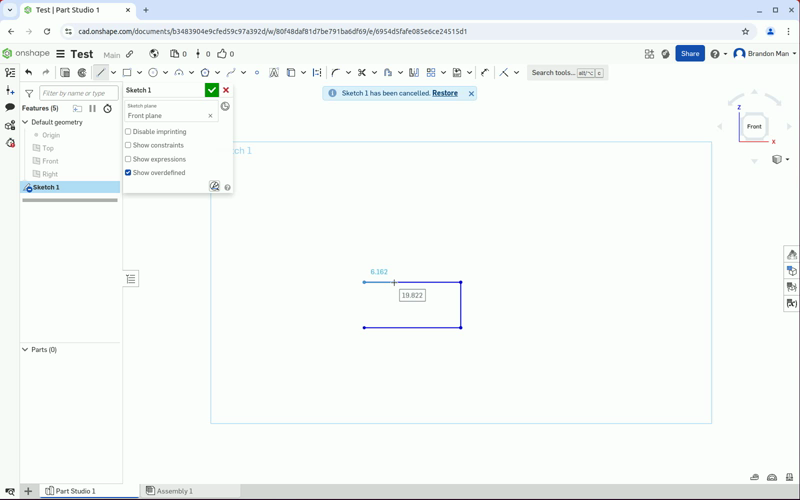
mouse_move(364, 288)
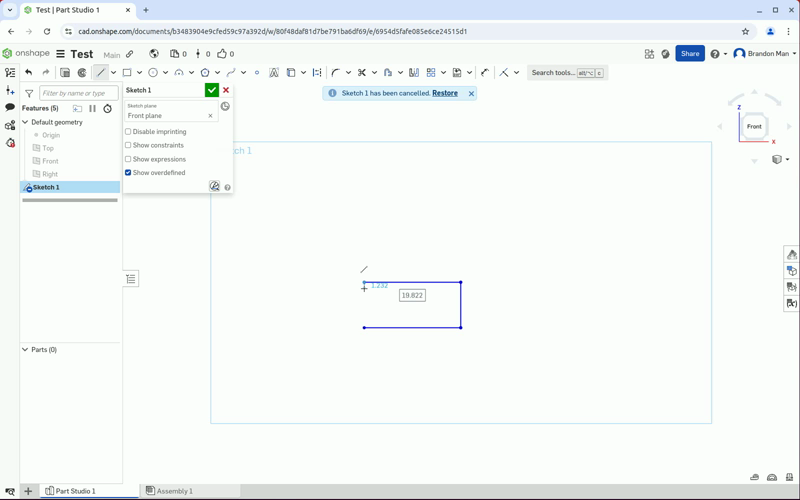
scroll(6)
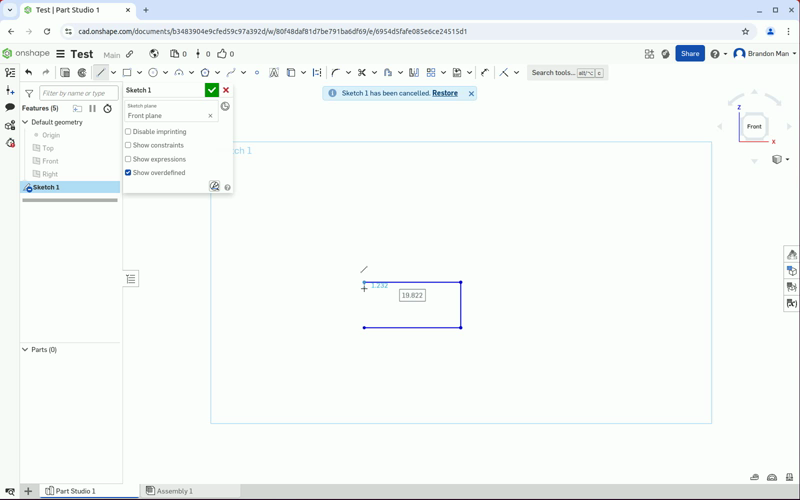
scroll(6)
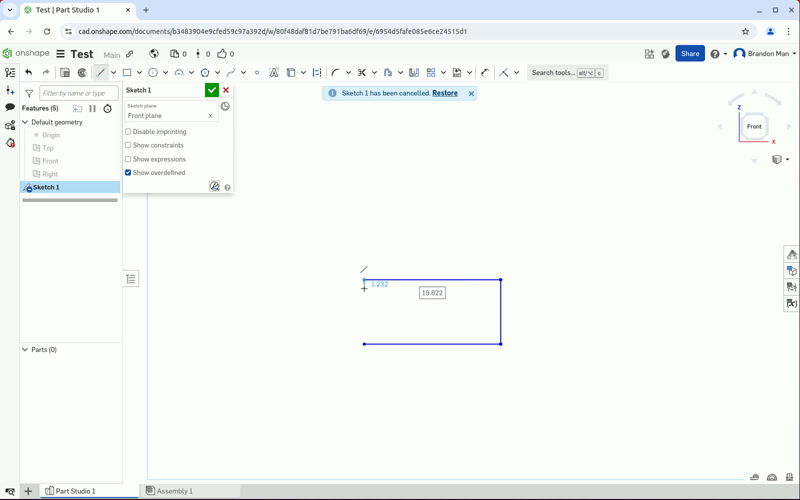
scroll(6)
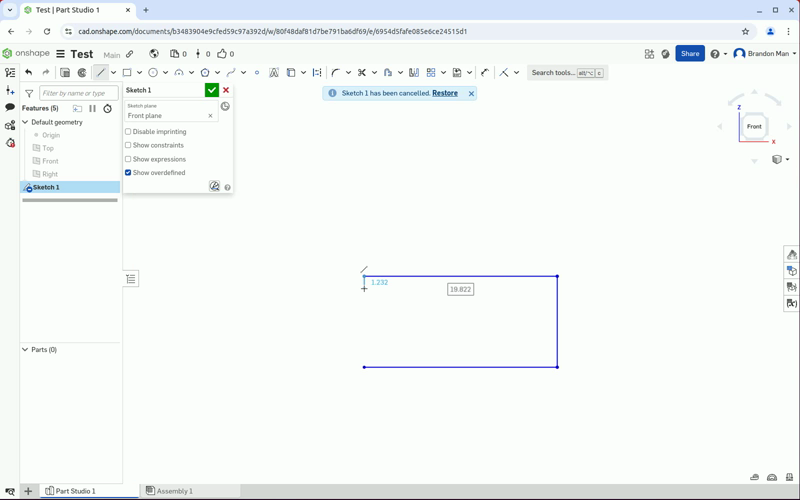
scroll(6)
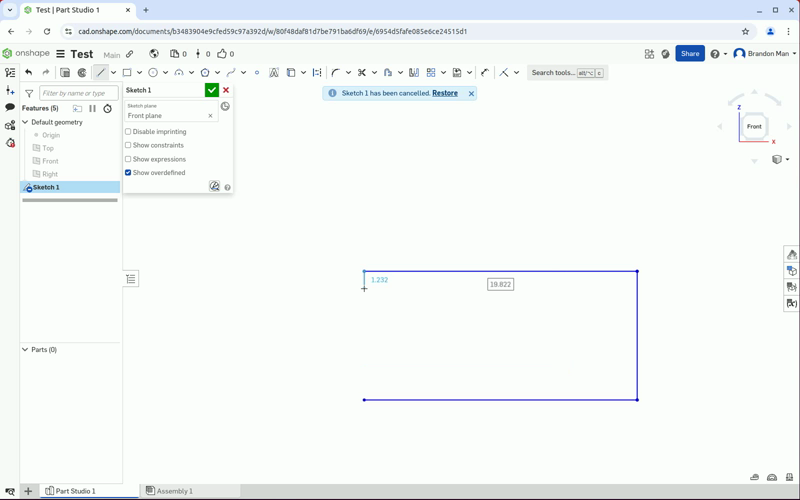
scroll(6)
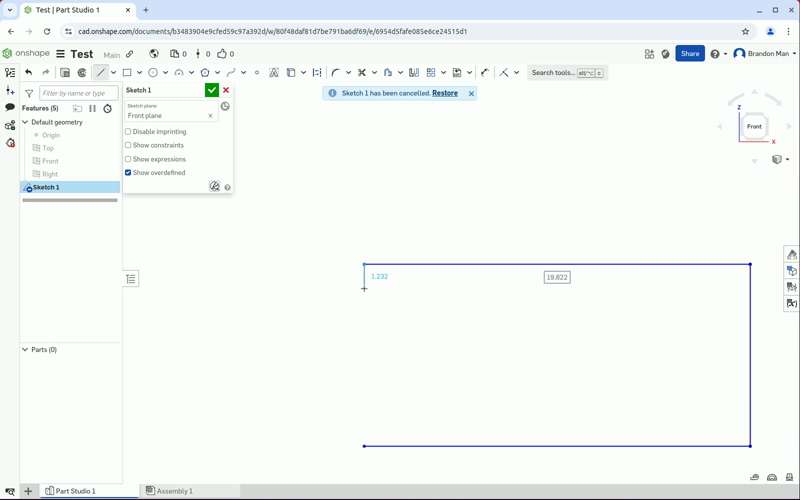
scroll(6)
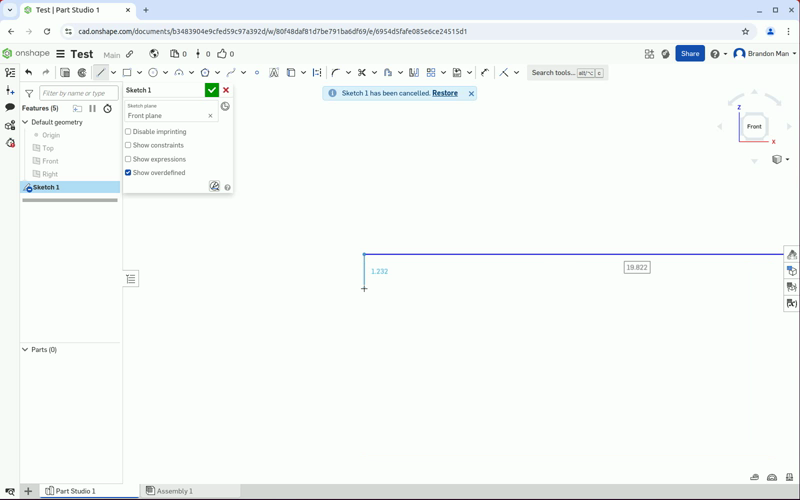
scroll(6)
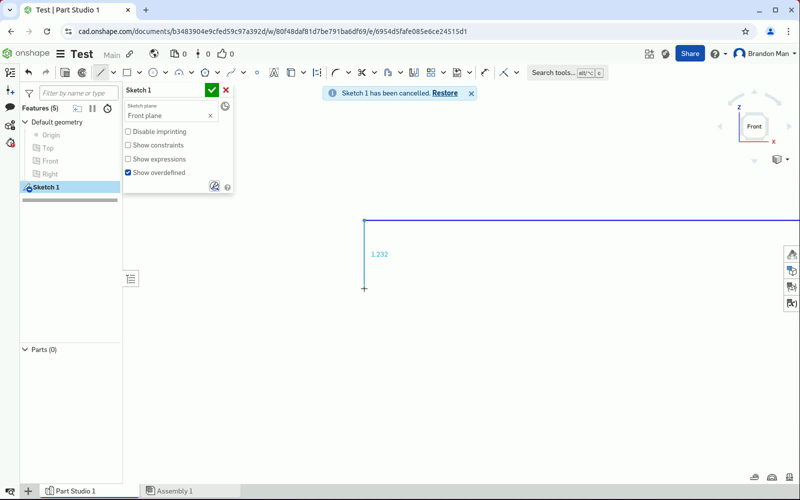
click(364, 288)
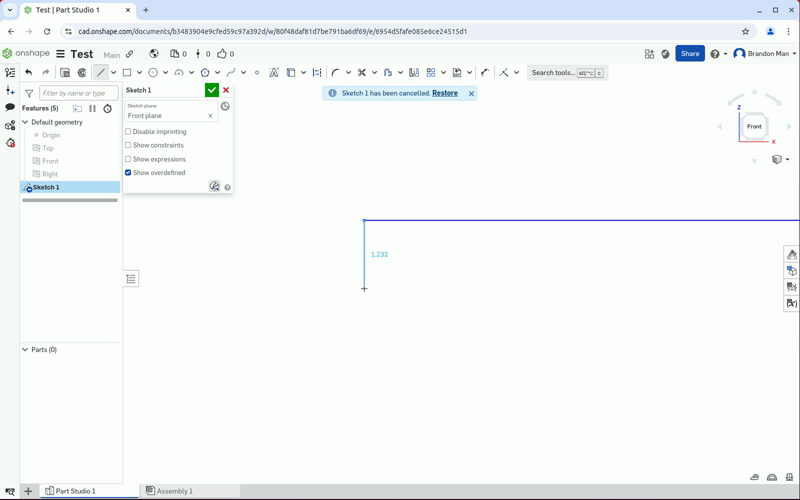
scroll(-6)
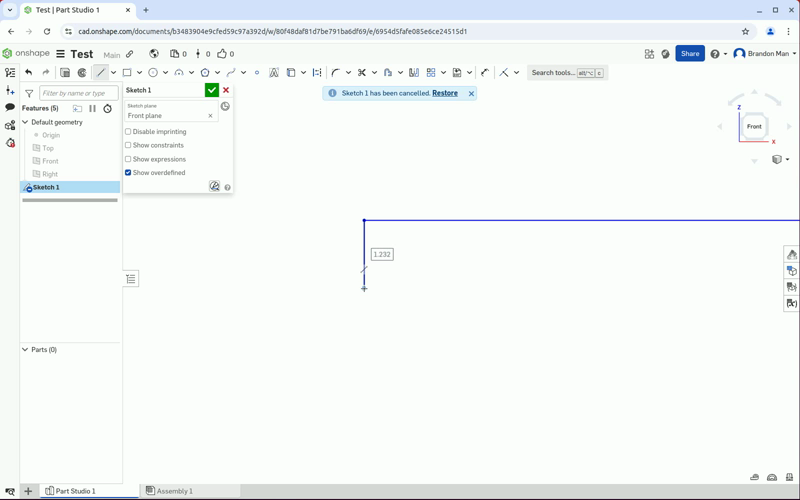
scroll(-6)
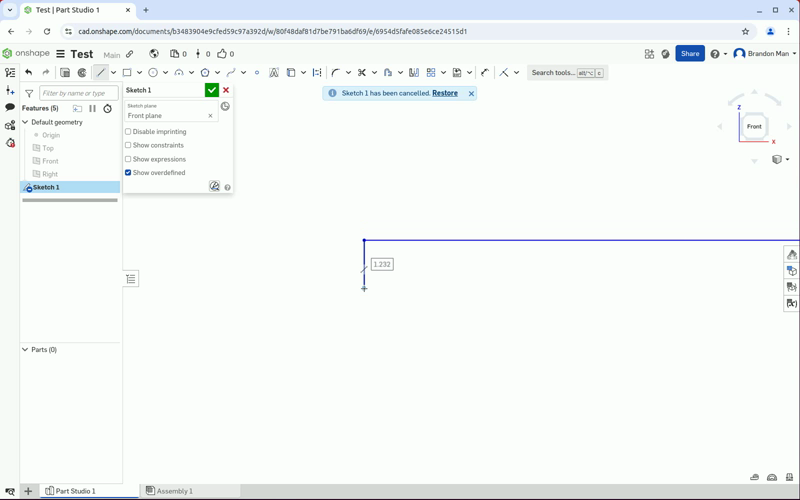
scroll(-6)
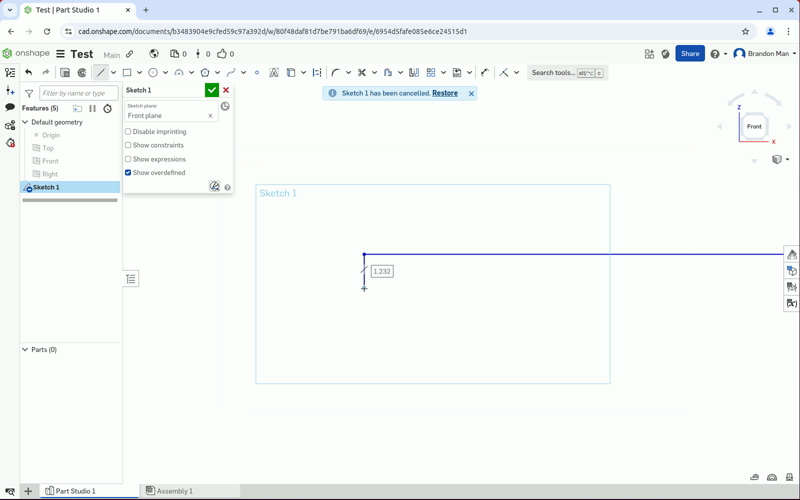
scroll(-6)
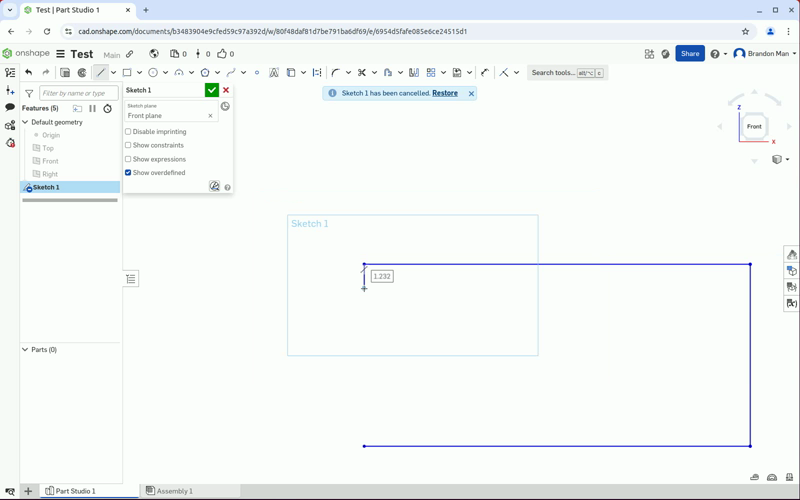
scroll(-6)
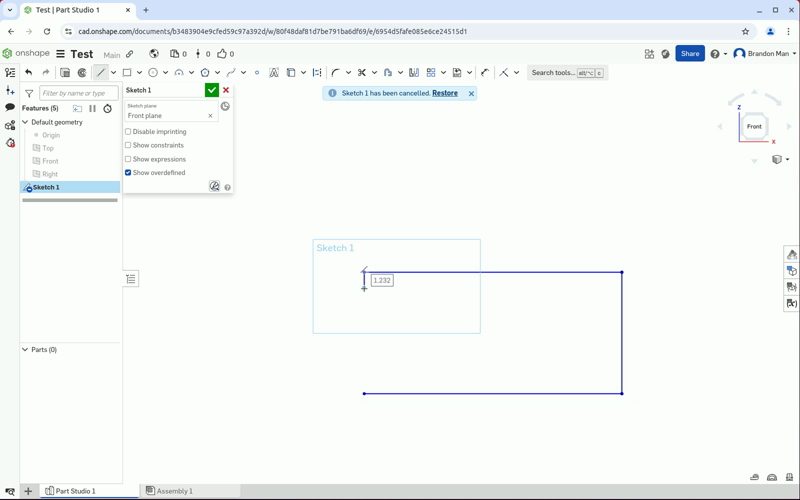
scroll(-6)
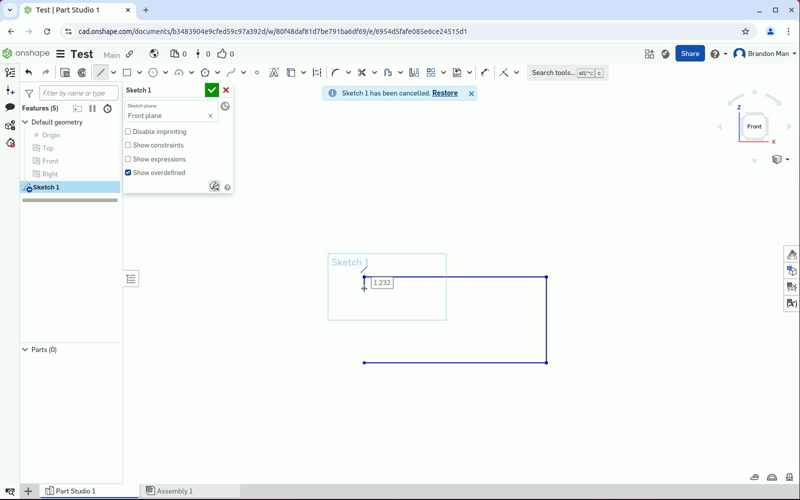
scroll(-6)
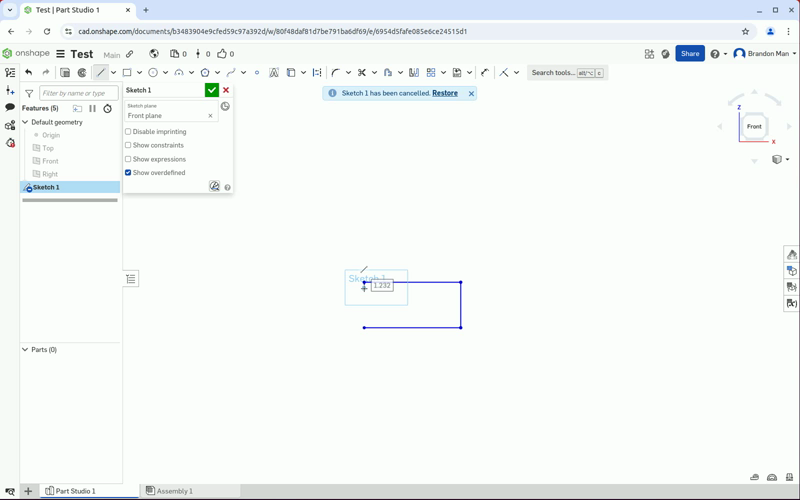
key_up(shift)
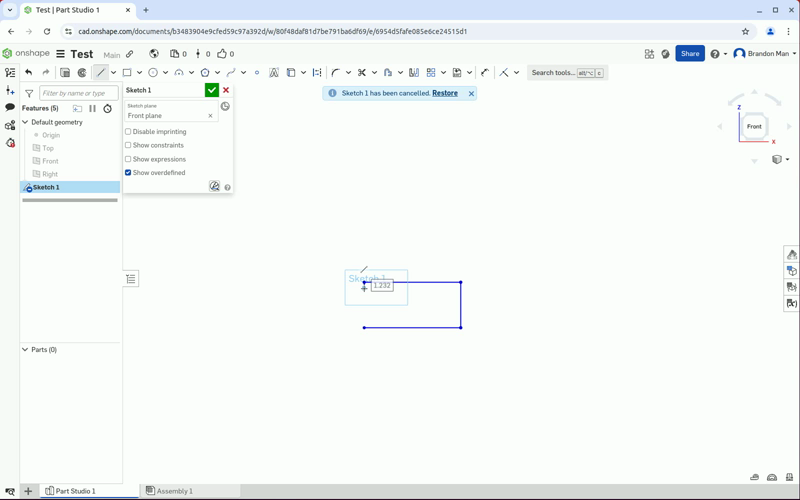
key_down(shift)
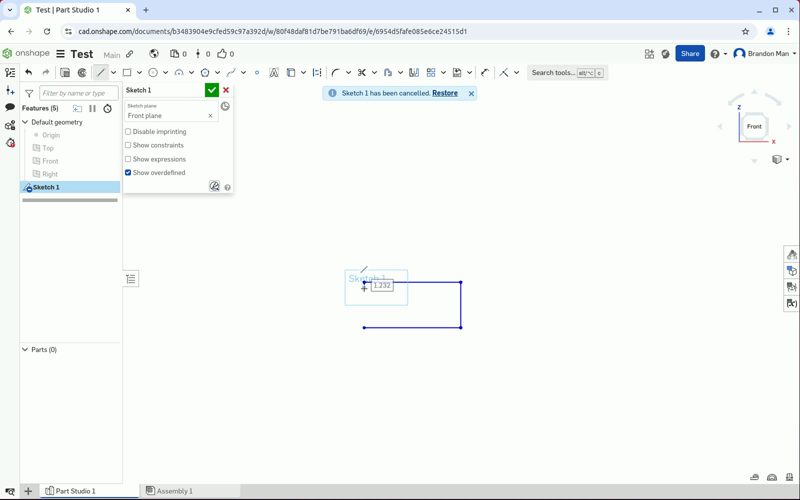
mouse_move(454, 288)
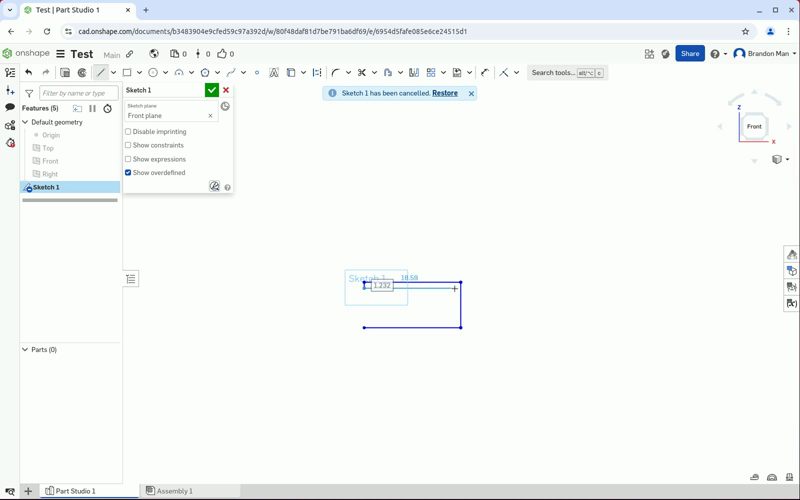
click(454, 288)
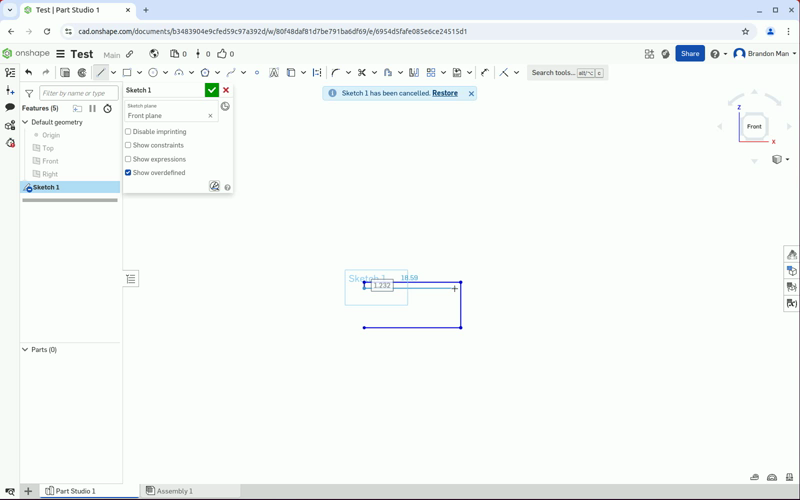
key_up(shift)
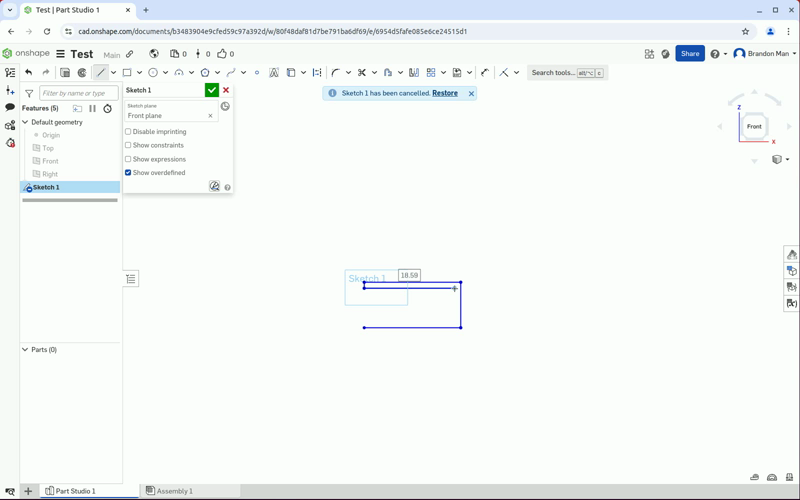
key_down(shift)
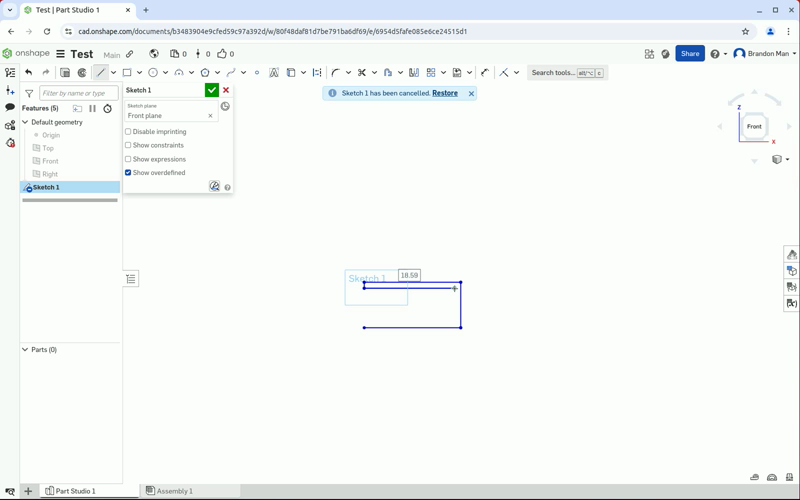
mouse_move(484, 288)
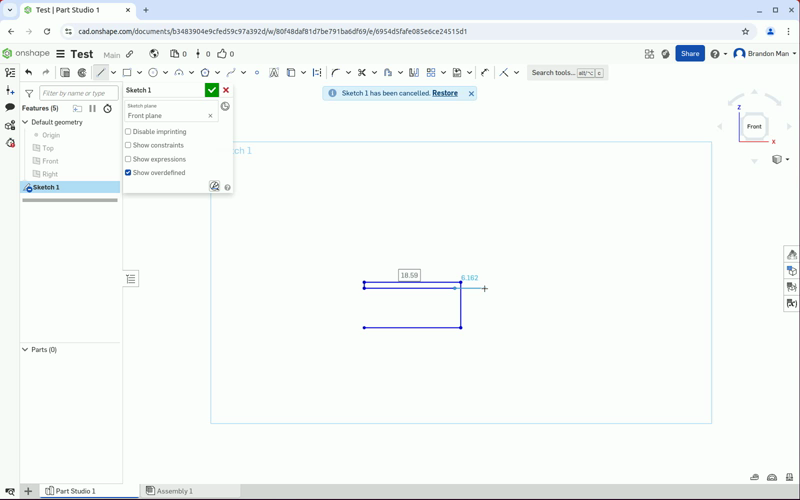
mouse_move(454, 321)
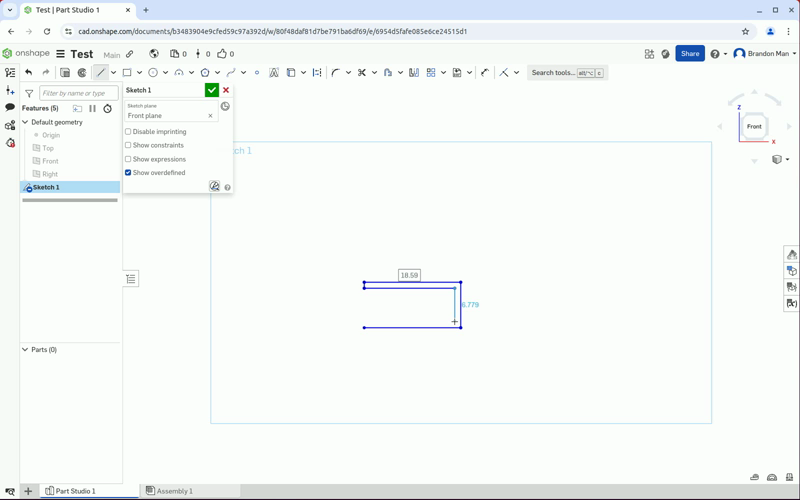
click(454, 321)
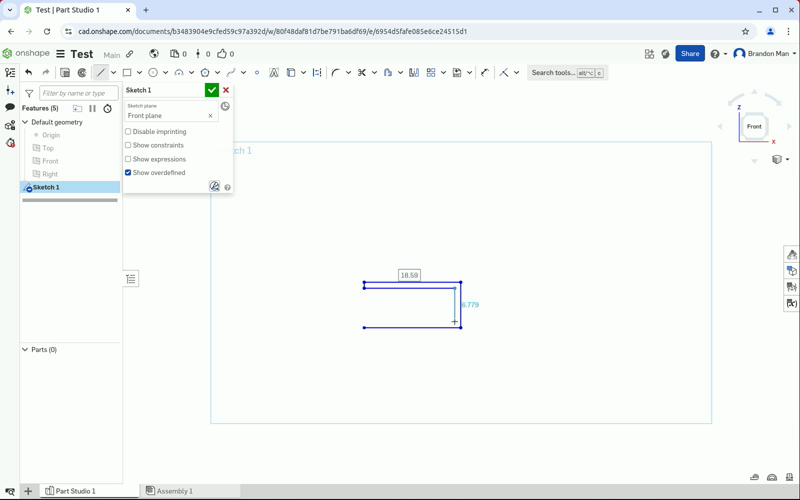
key_up(shift)
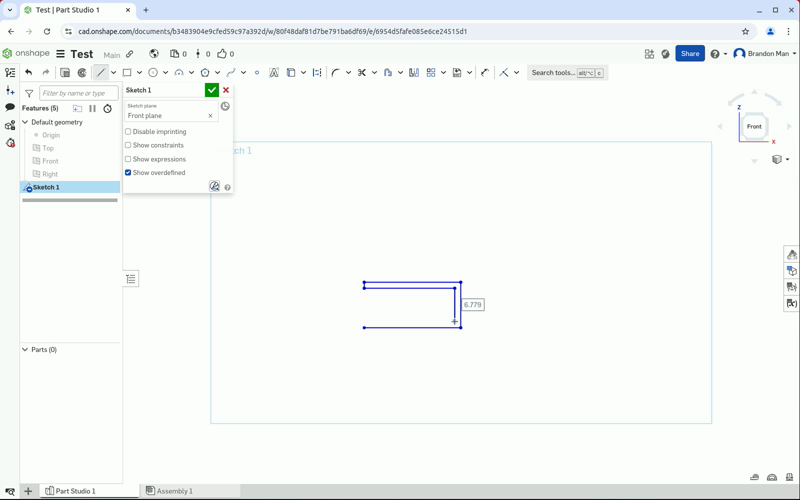
key_down(shift)
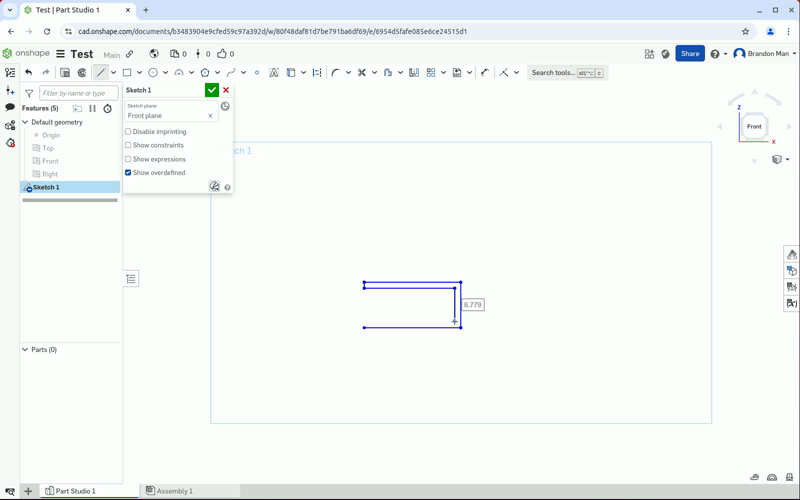
mouse_move(364, 321)
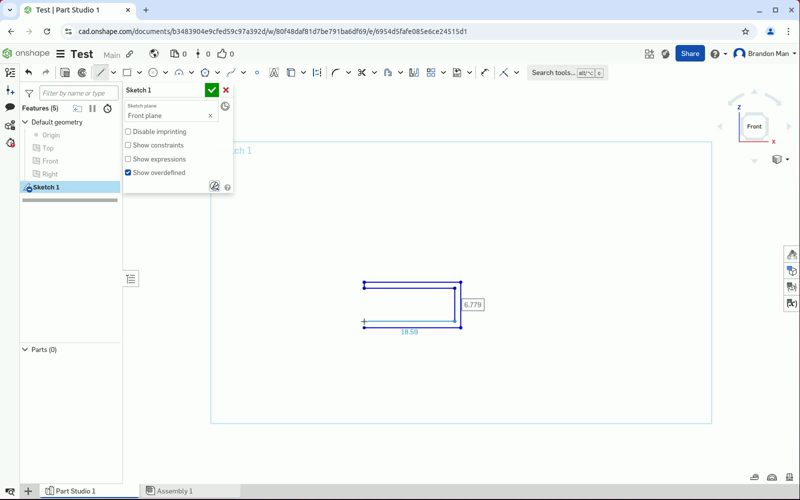
click(364, 321)
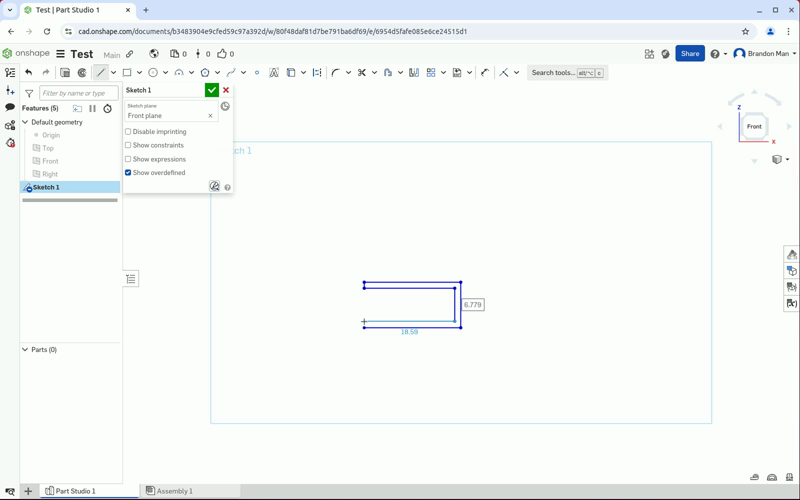
key_up(shift)
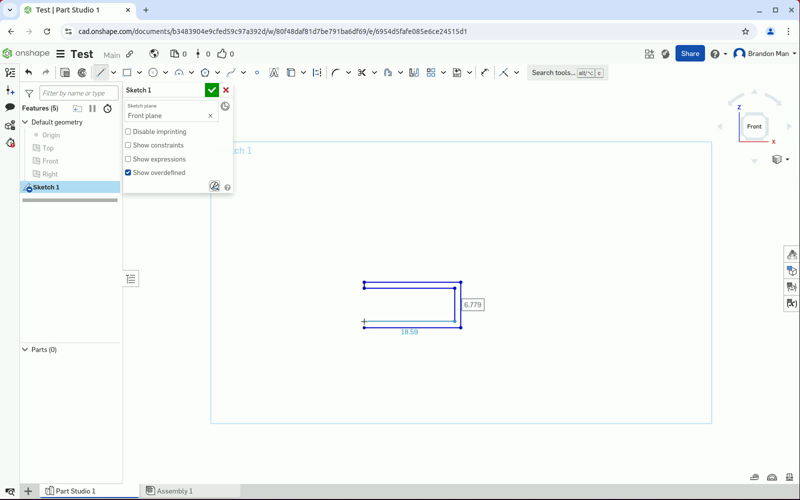
mouse_move(394, 321)
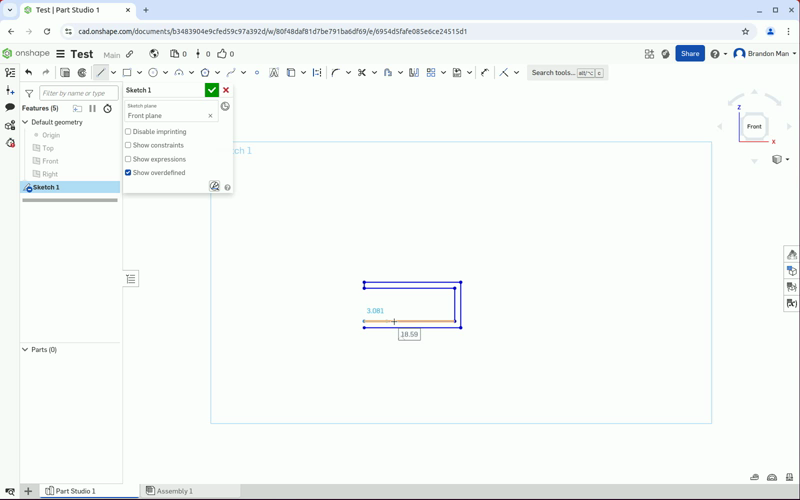
key_down(shift)
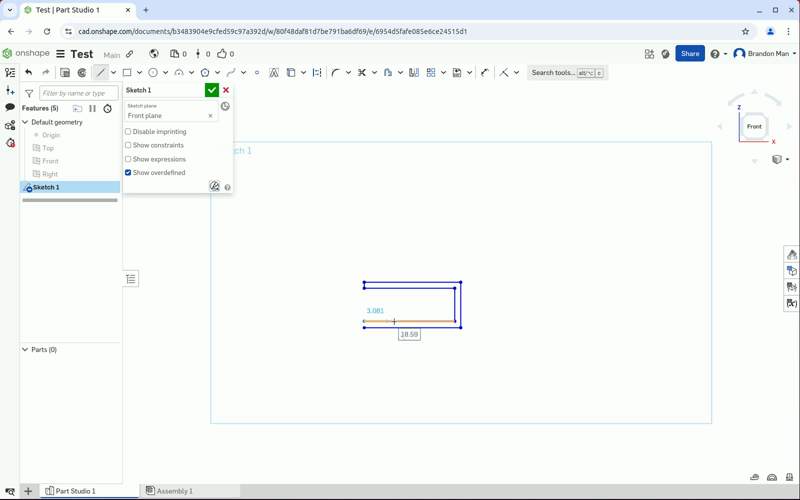
mouse_move(364, 327)
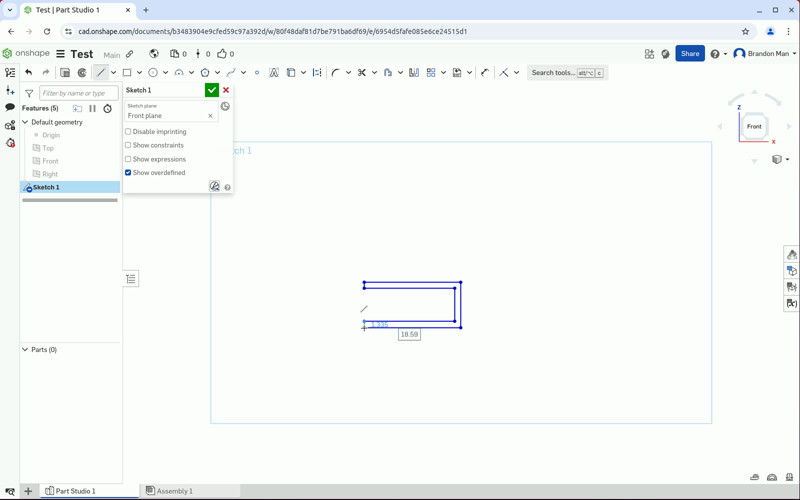
scroll(6)
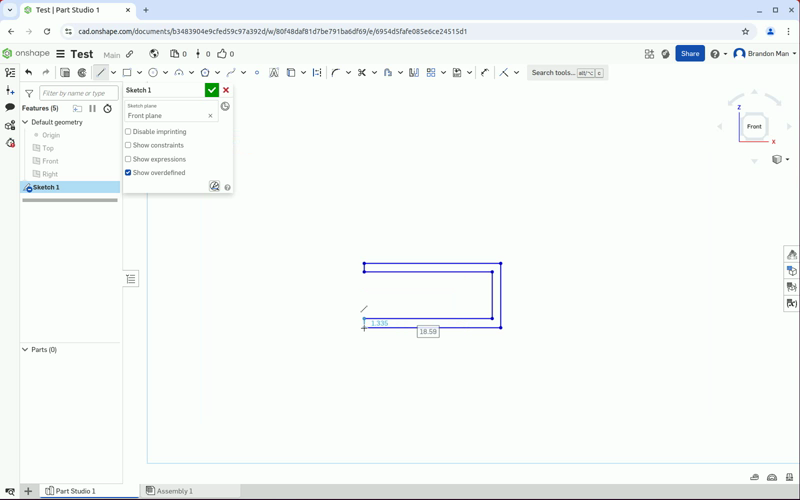
scroll(6)
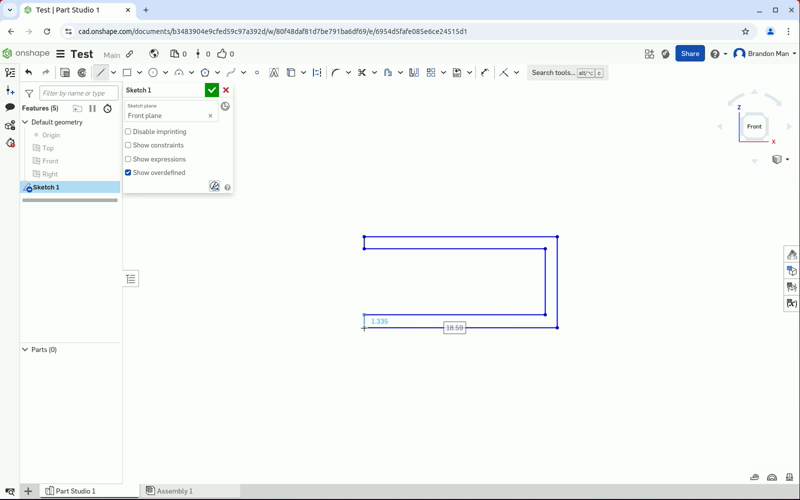
scroll(6)
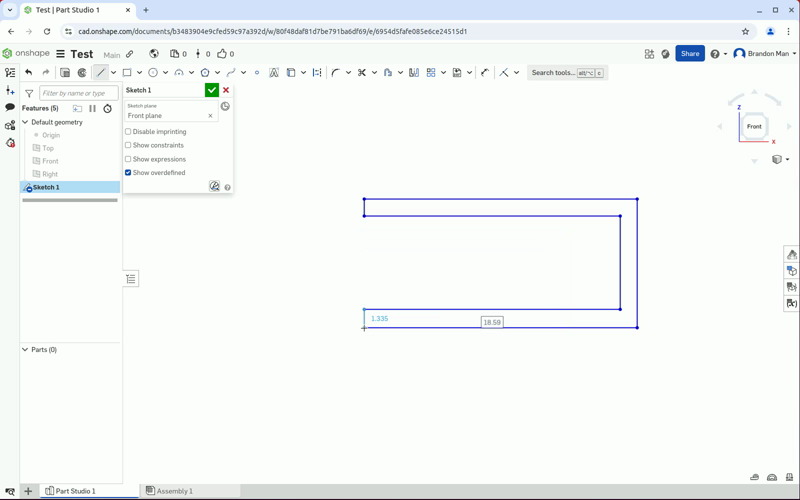
scroll(6)
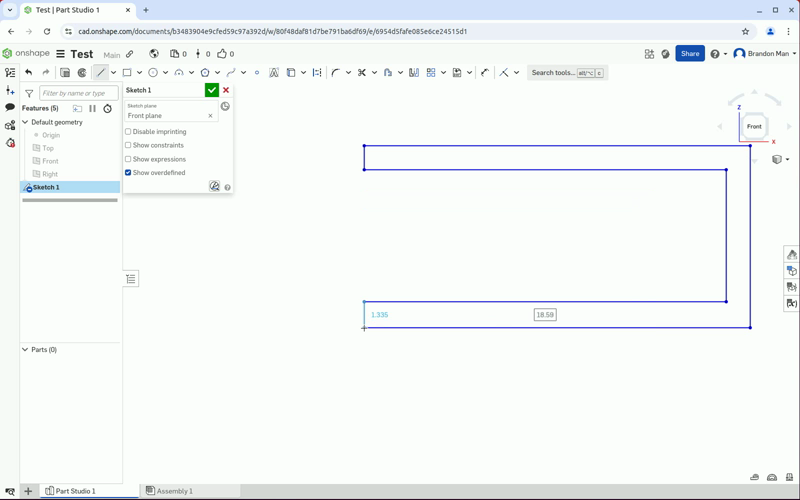
scroll(6)
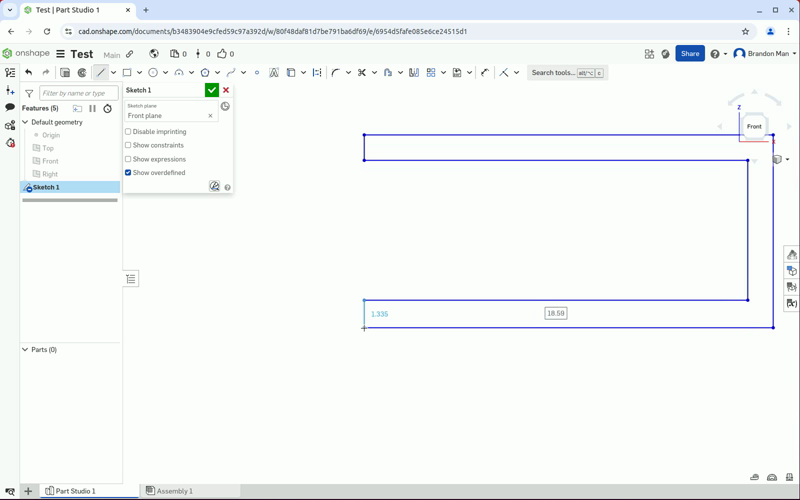
scroll(6)
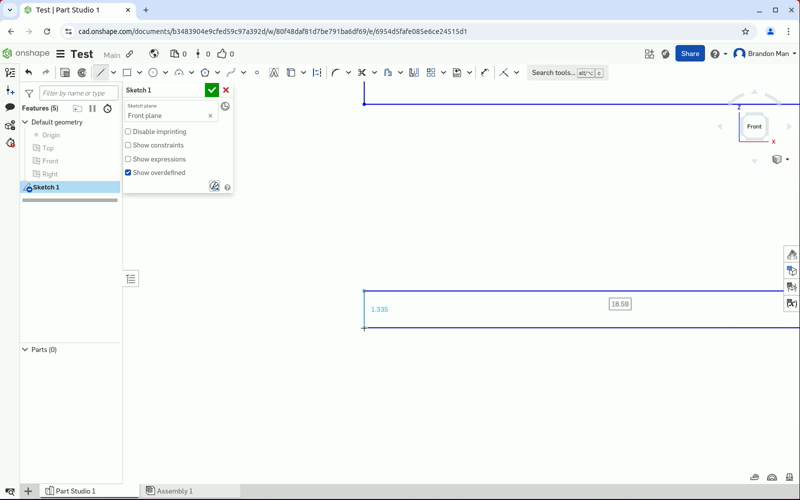
scroll(6)
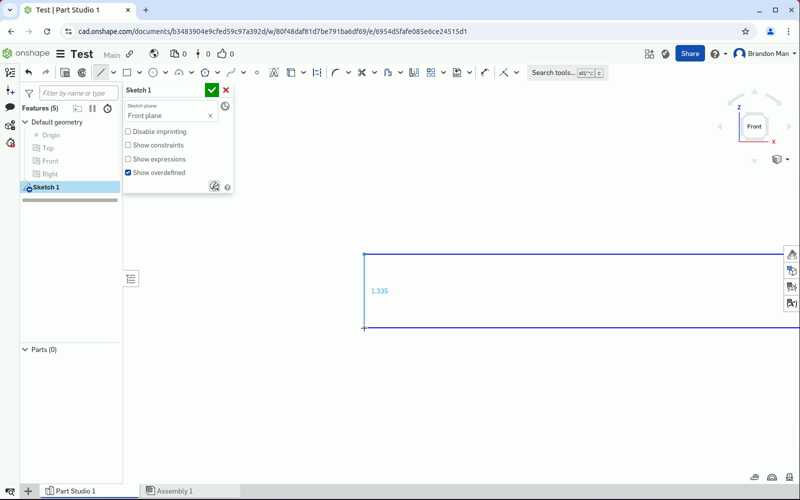
key_up(shift)
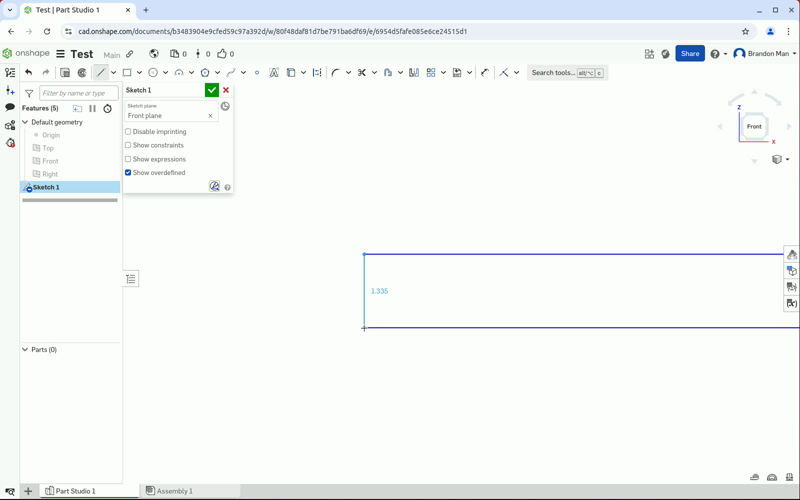
click(364, 327)
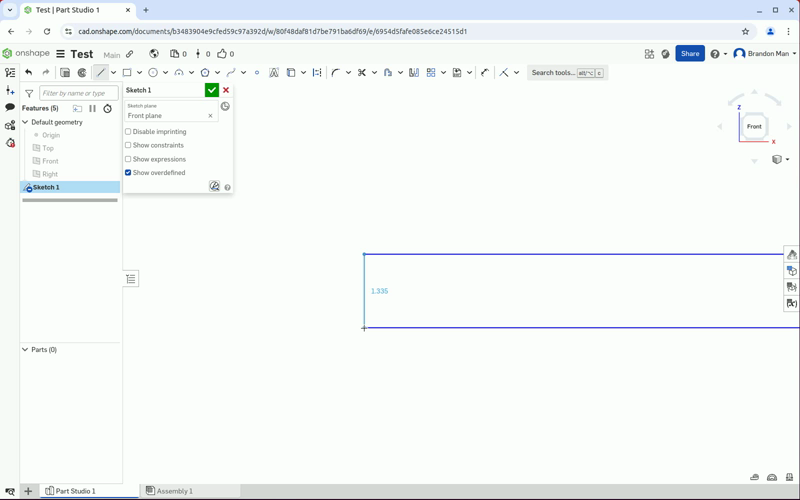
scroll(-6)
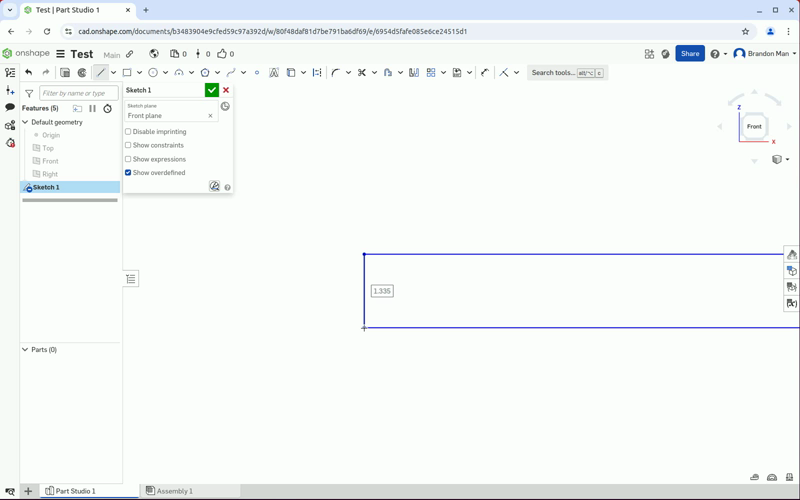
scroll(-6)
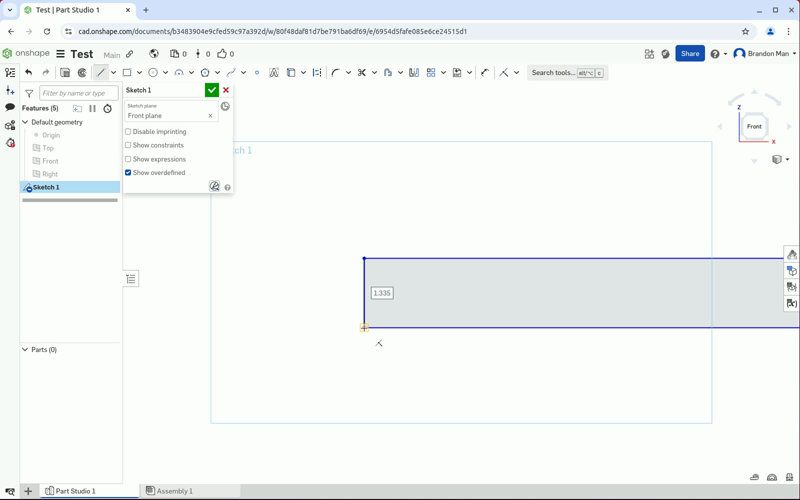
scroll(-6)
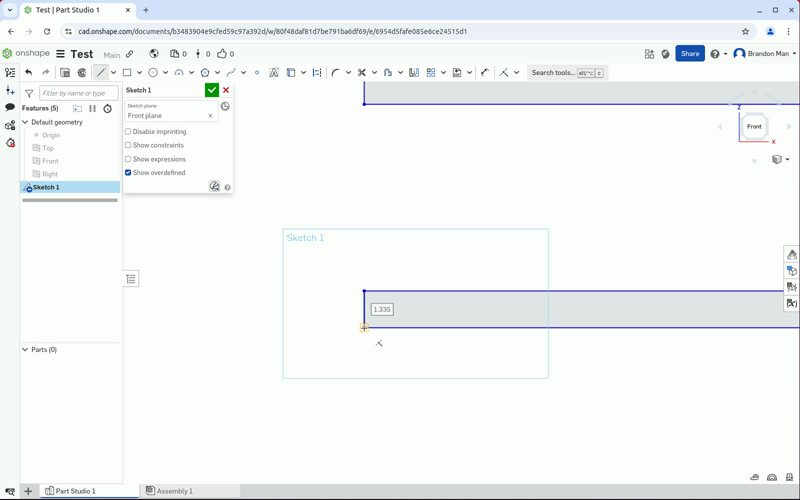
scroll(-6)
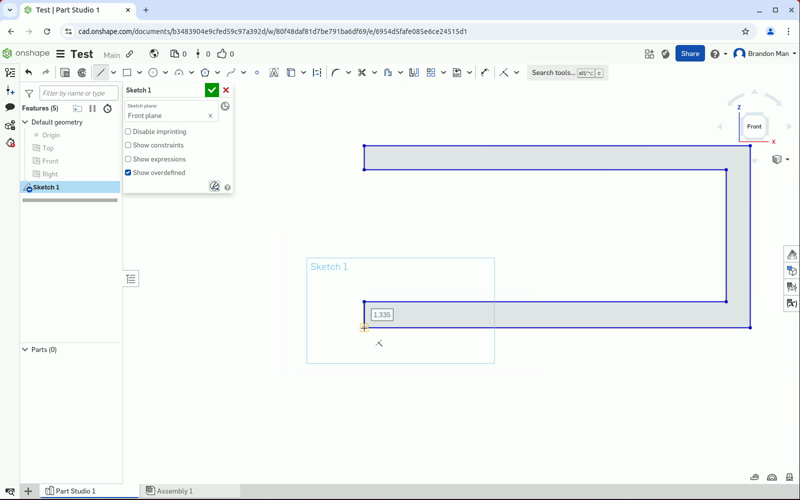
scroll(-6)
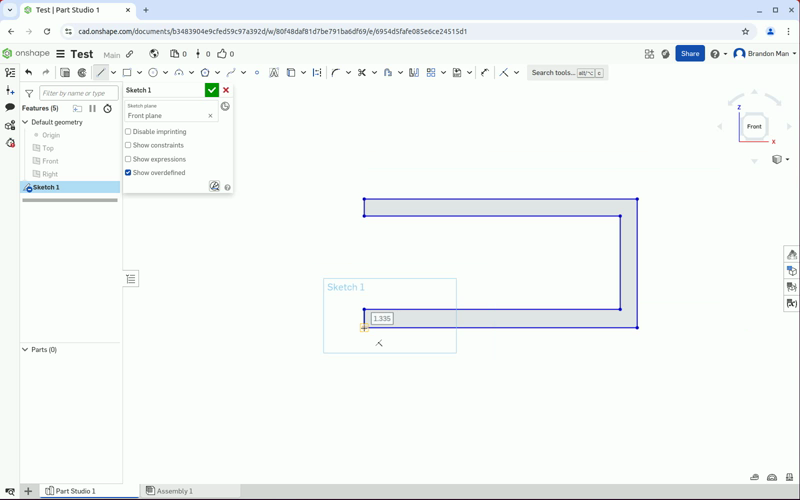
scroll(-6)
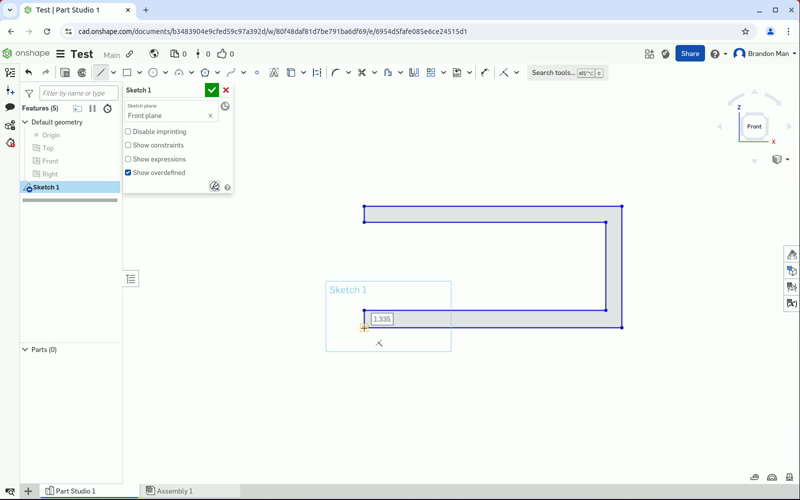
scroll(-6)
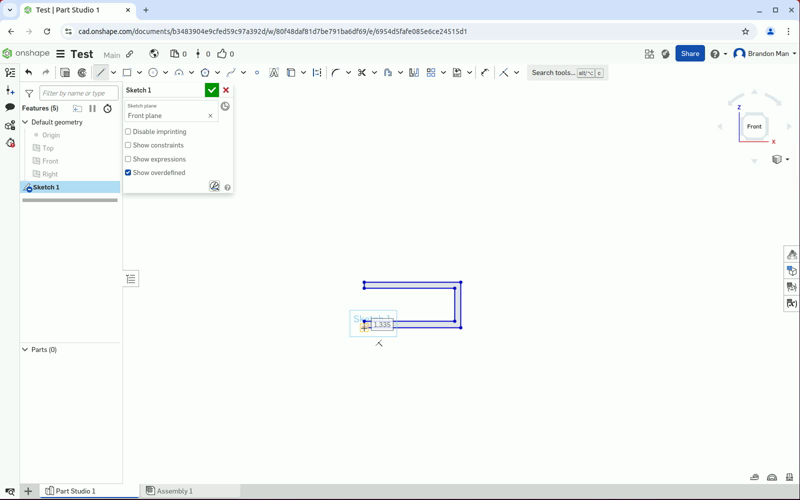
key(esc)
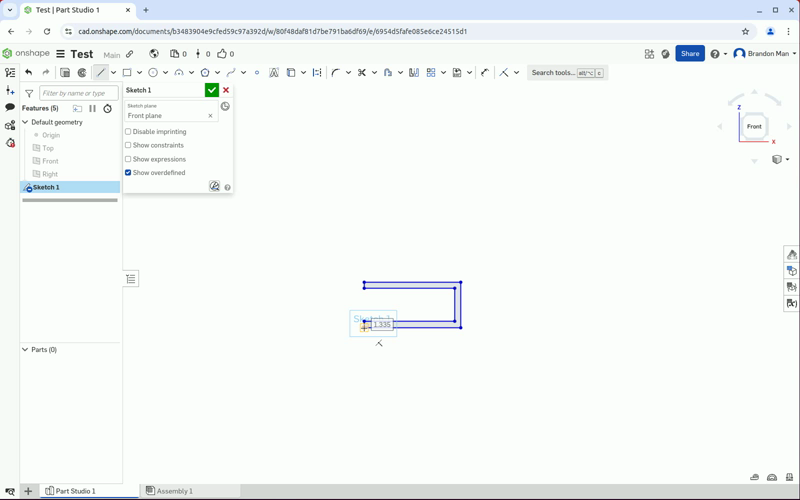
mouse_move(389, 285)
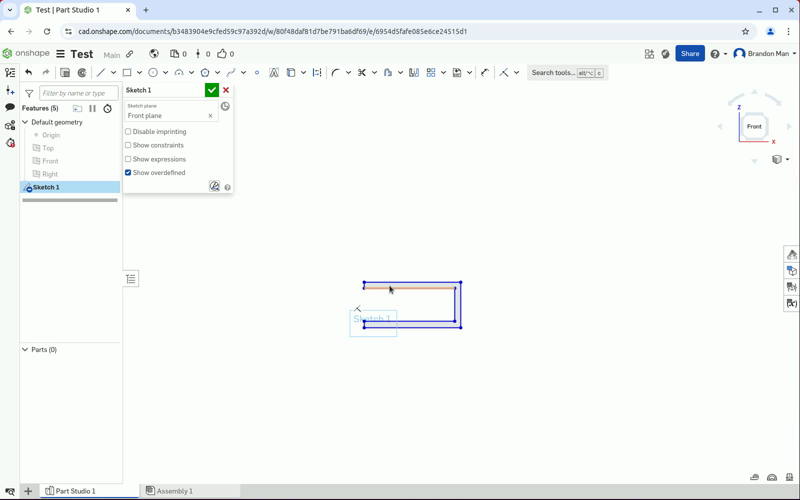
scroll(6)
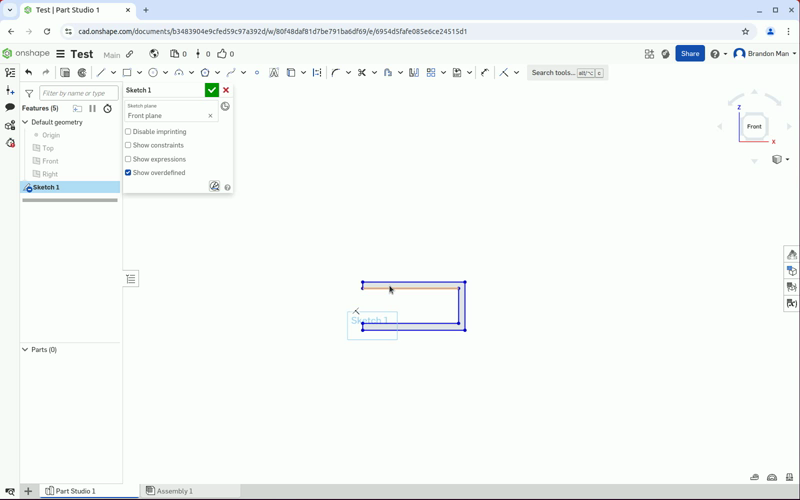
scroll(6)
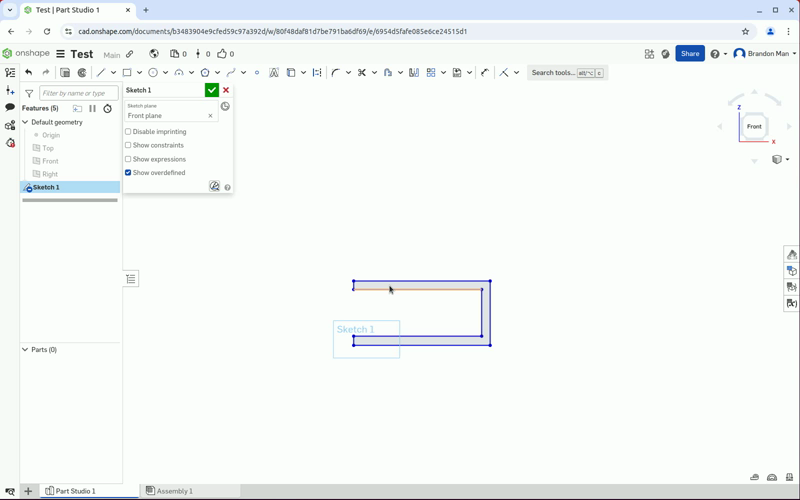
scroll(6)
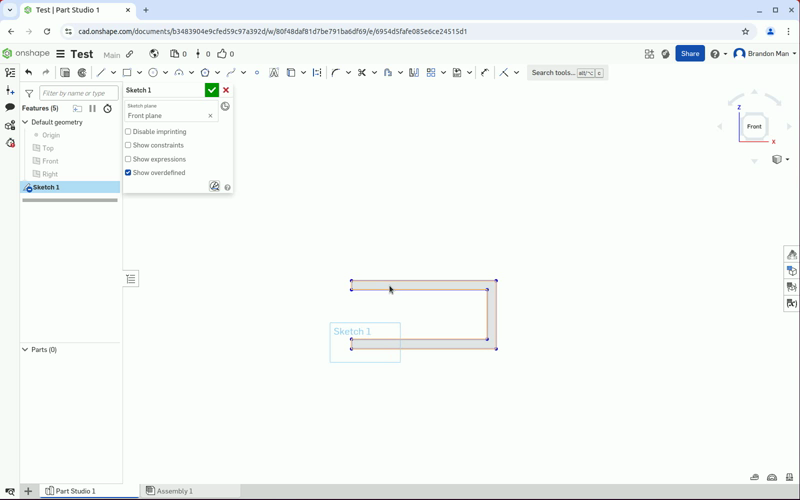
scroll(6)
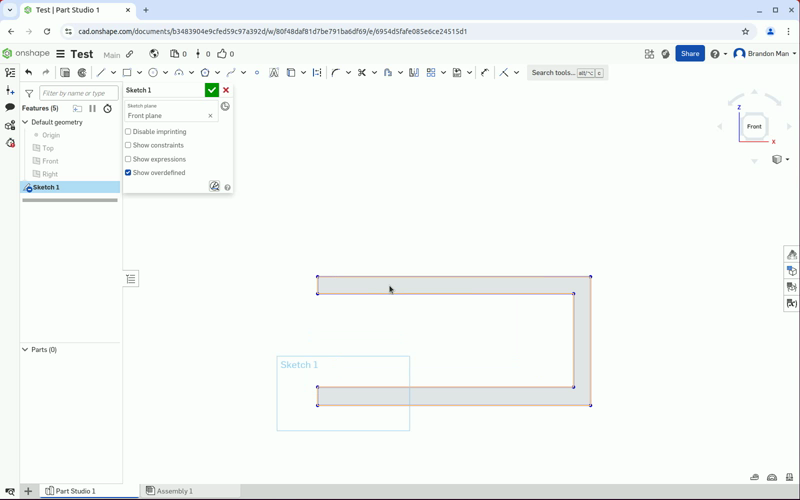
scroll(6)
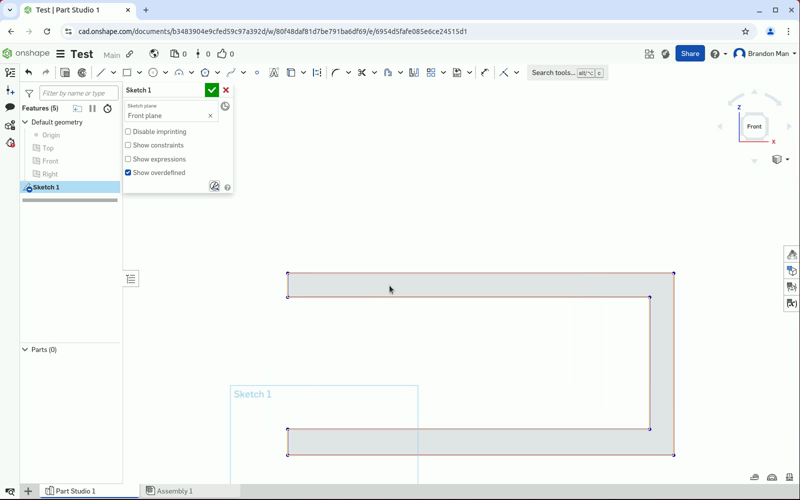
scroll(6)
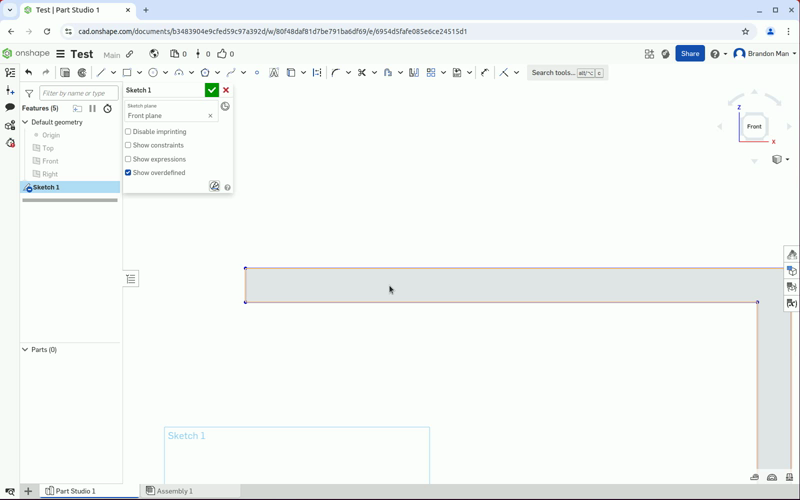
scroll(6)
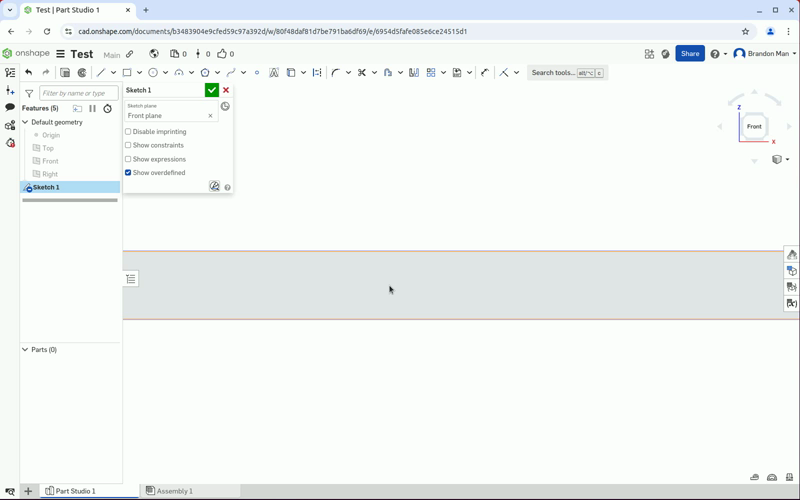
click(389, 285)
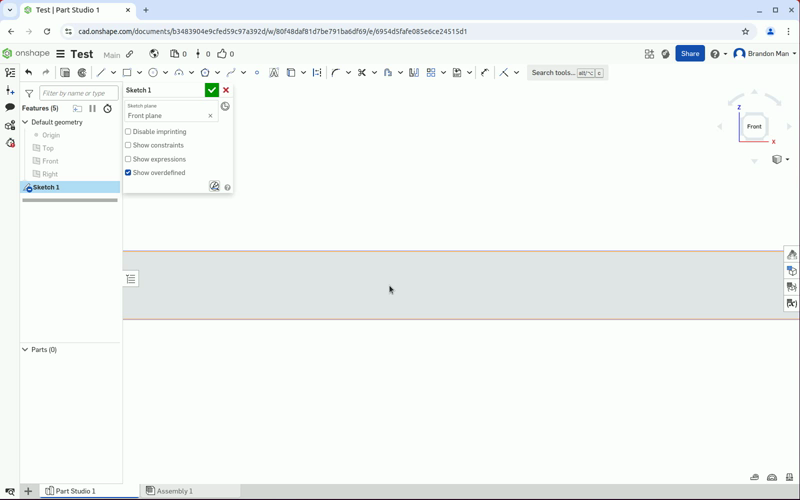
scroll(-6)
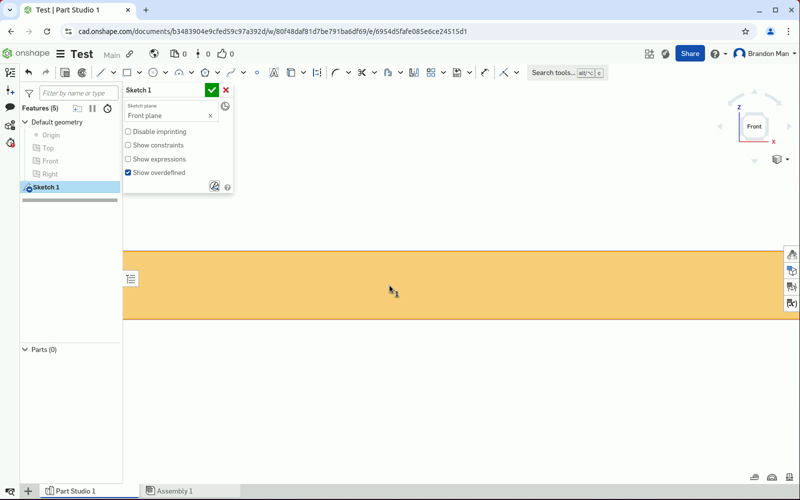
scroll(-6)
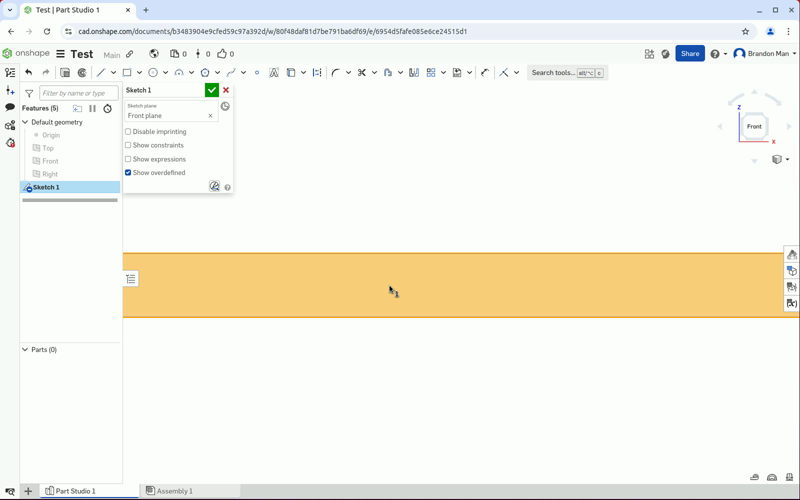
scroll(-6)
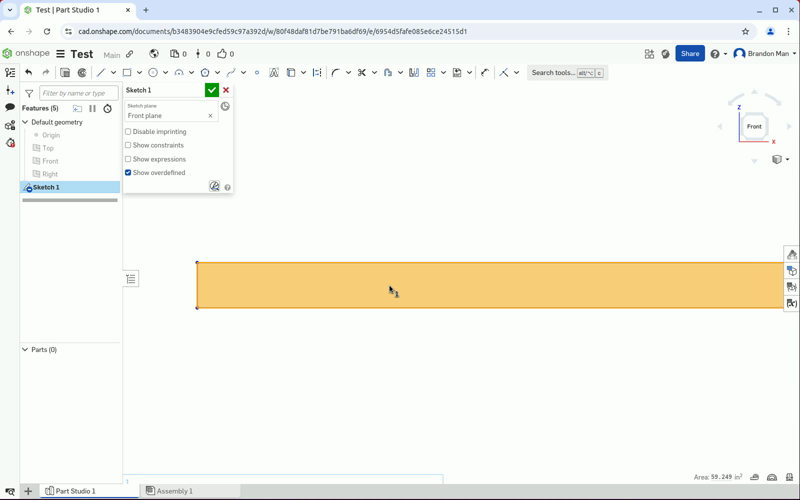
scroll(-6)
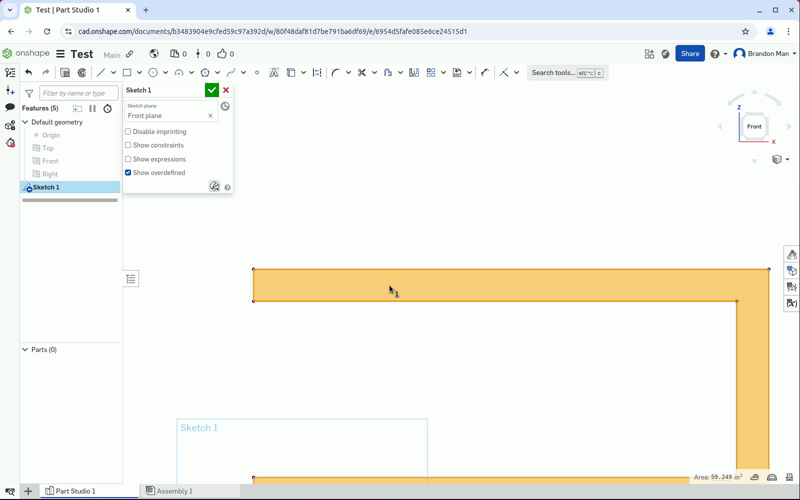
scroll(-6)
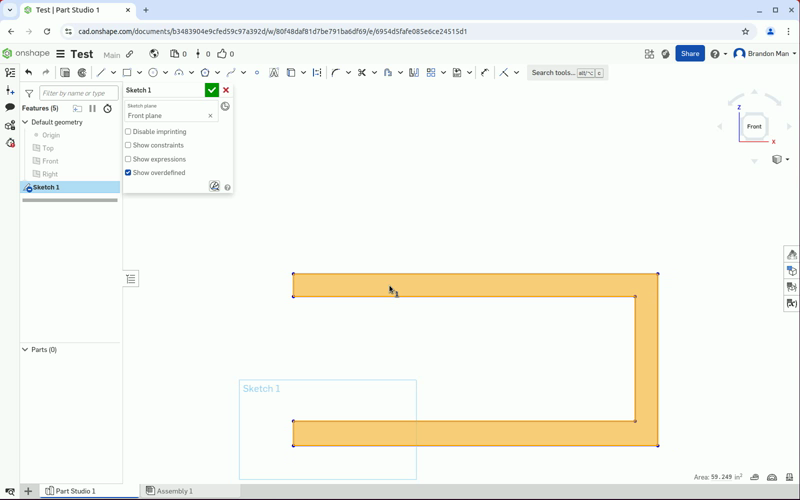
scroll(-6)
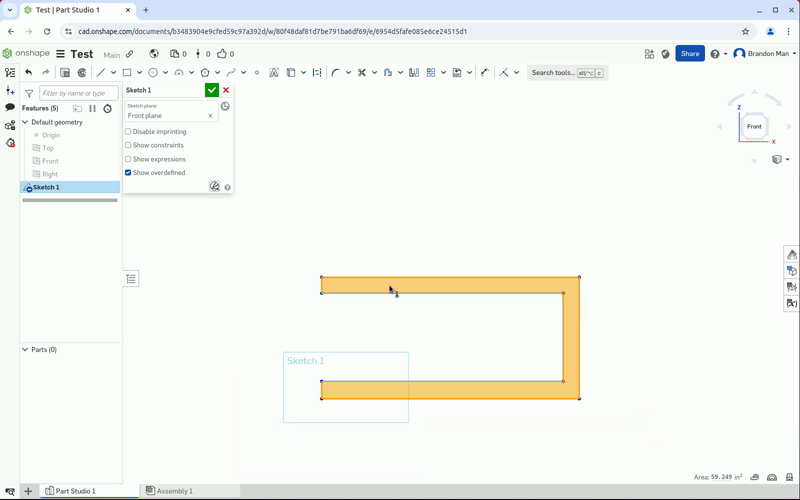
scroll(-6)
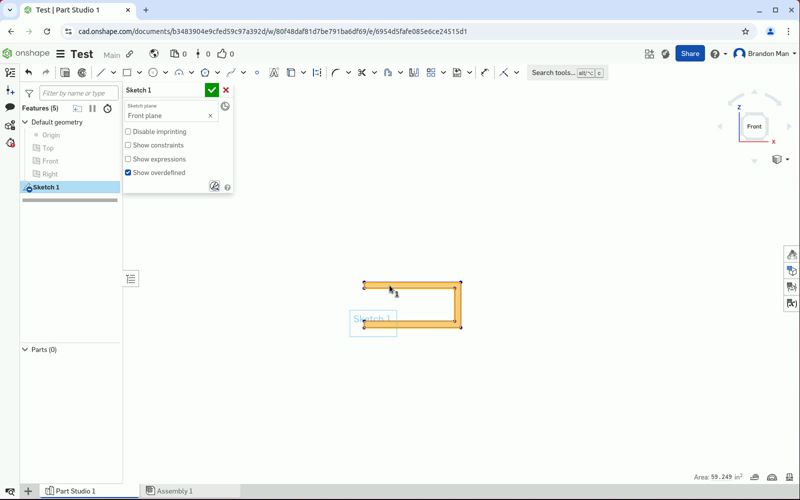
mouse_move(73, 352)
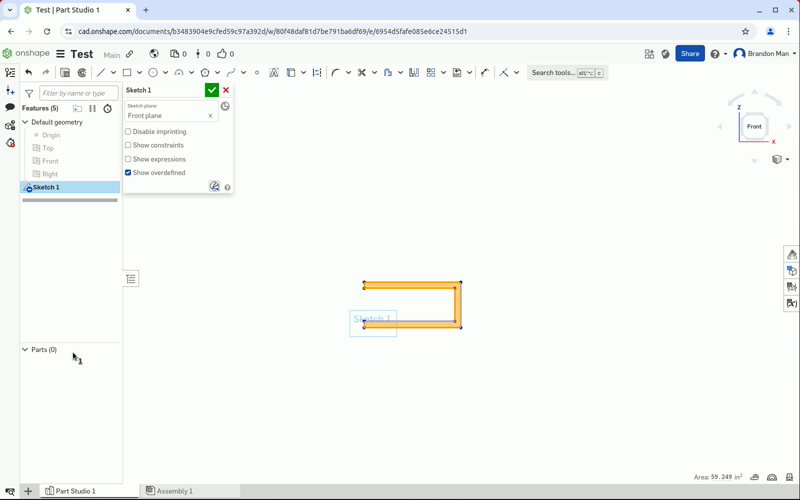
key(shift+y)
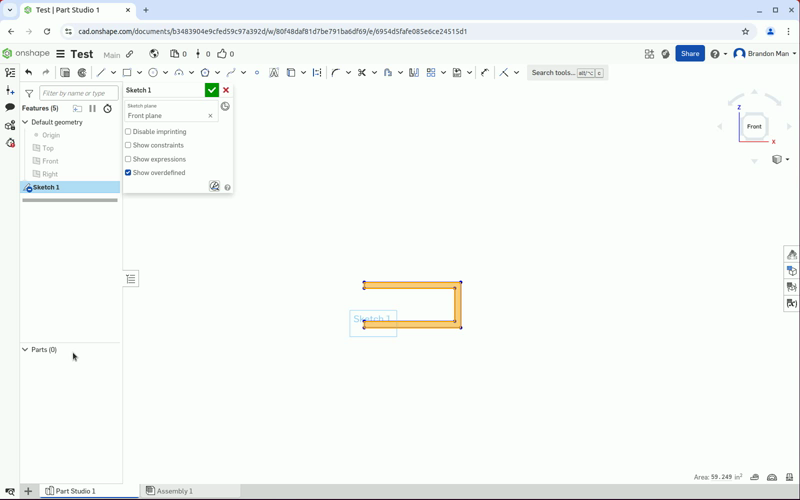
key(shift+e)
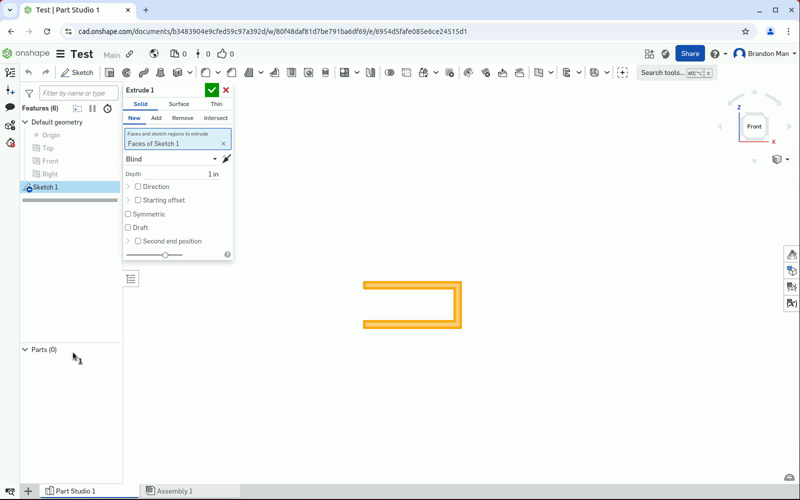
mouse_move(143, 106)
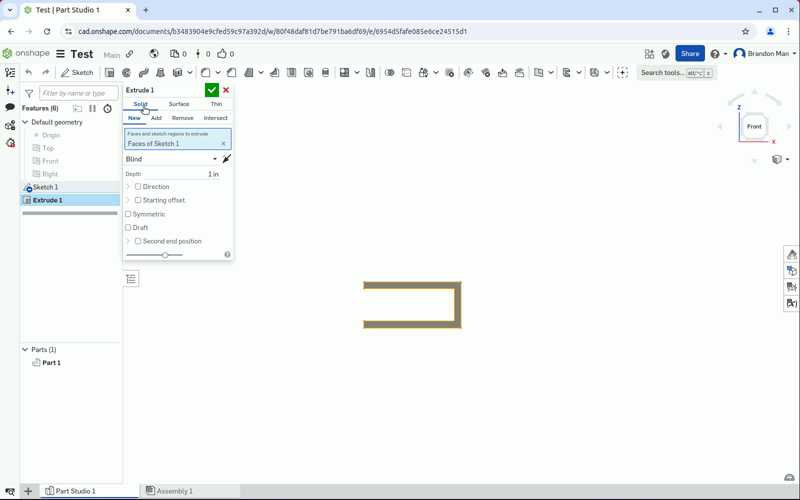
click(143, 106)
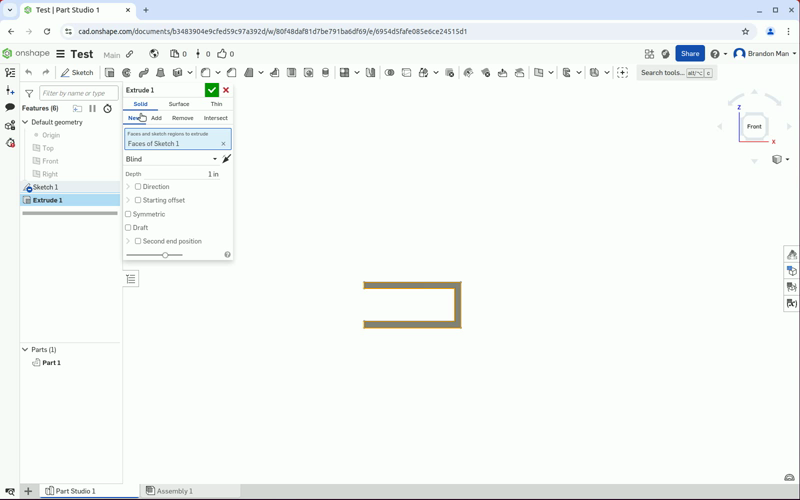
mouse_move(137, 120)
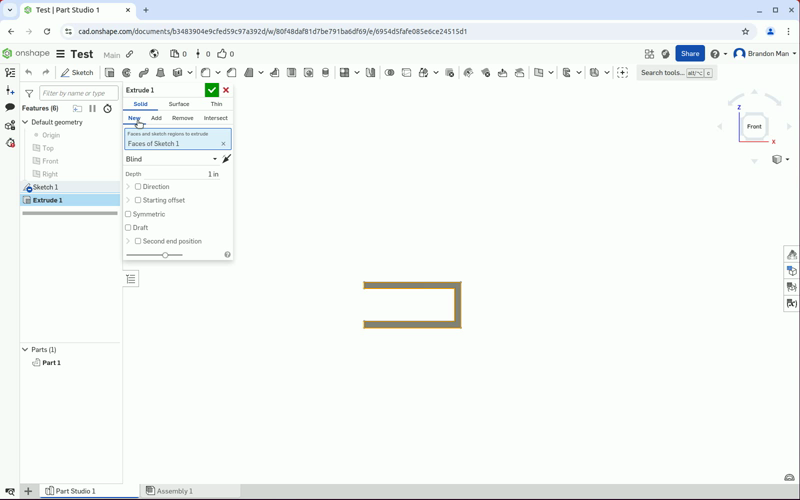
click(137, 120)
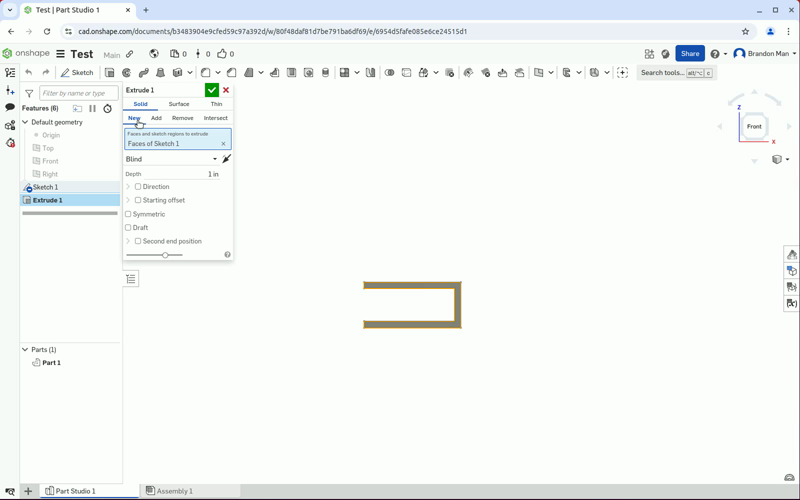
key(tab, 4)
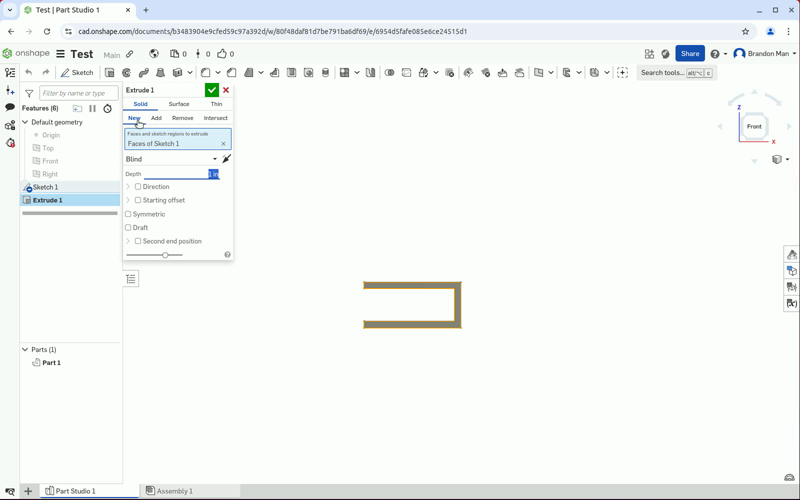
text(1.204)
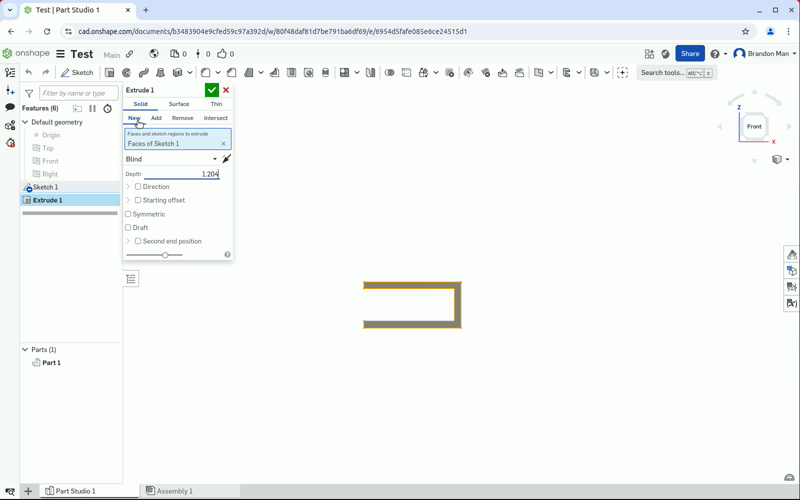
key(enter)
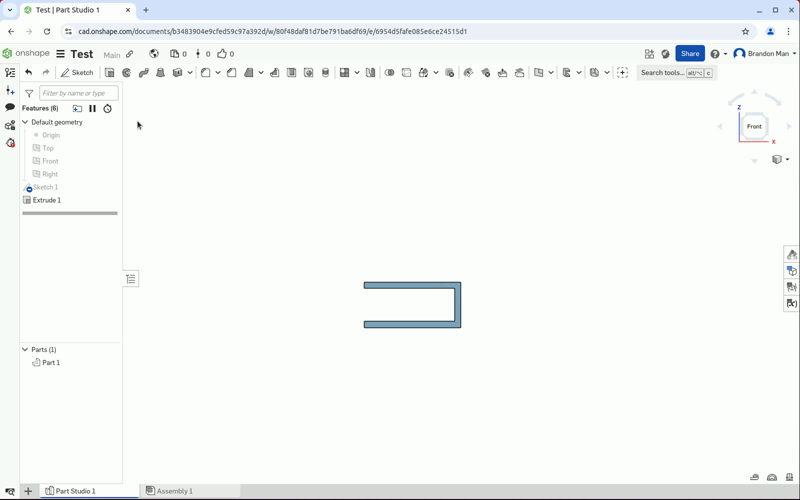
key(shift+h)
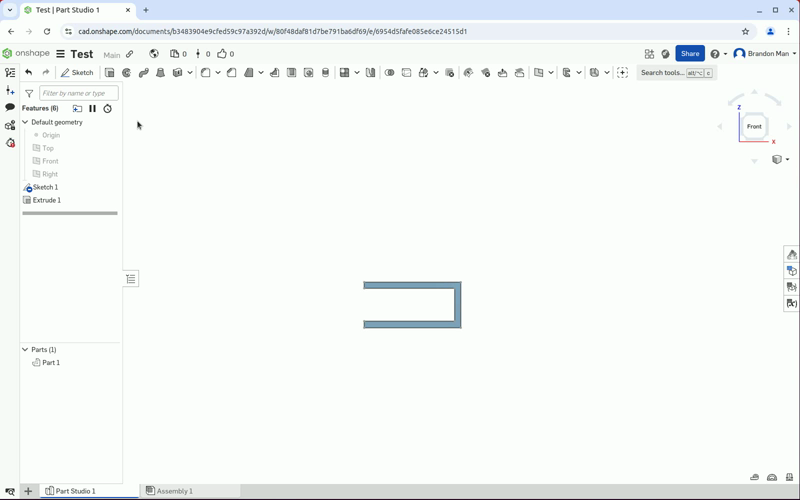
key(shift+h)
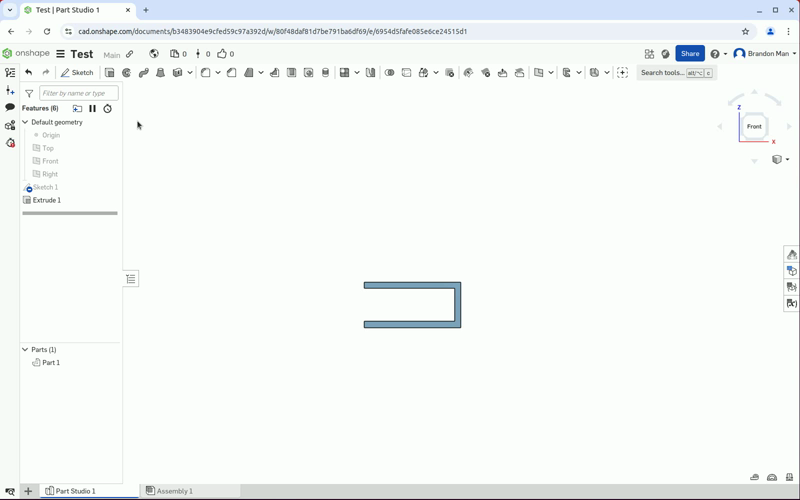
mouse_move(73, 189)
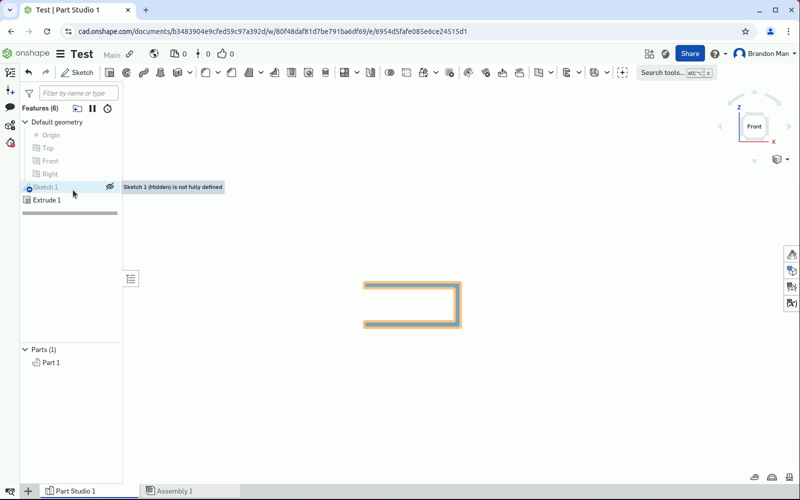
click(73, 189)
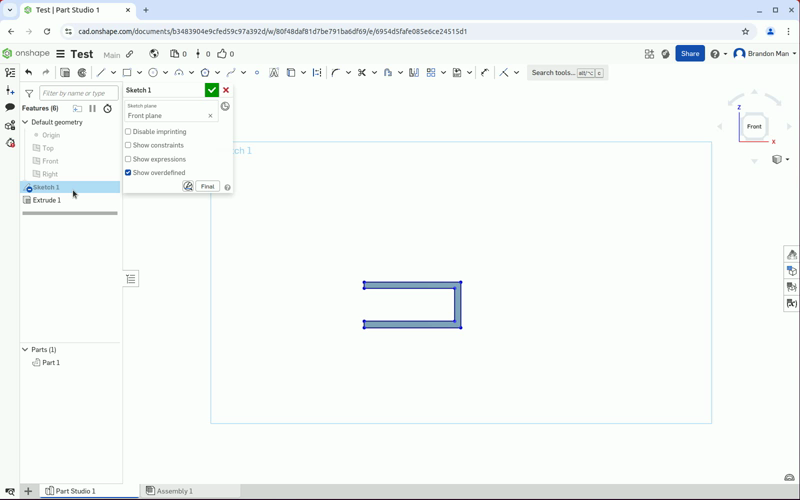
mouse_move(229, 92)
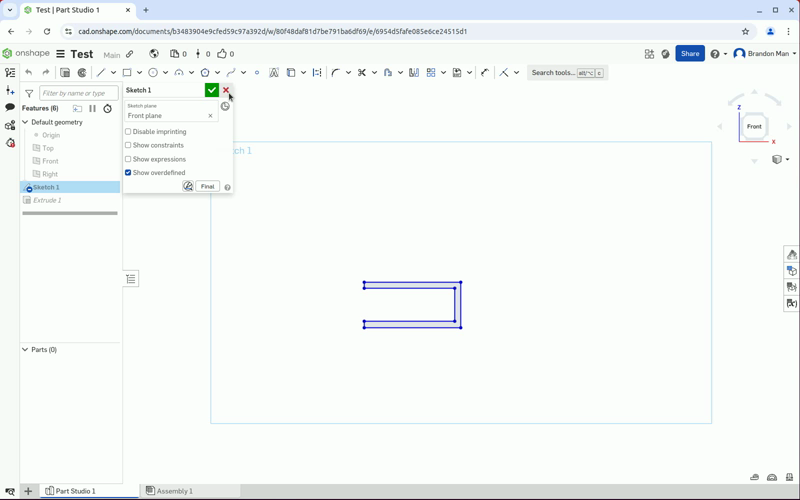
click(229, 92)
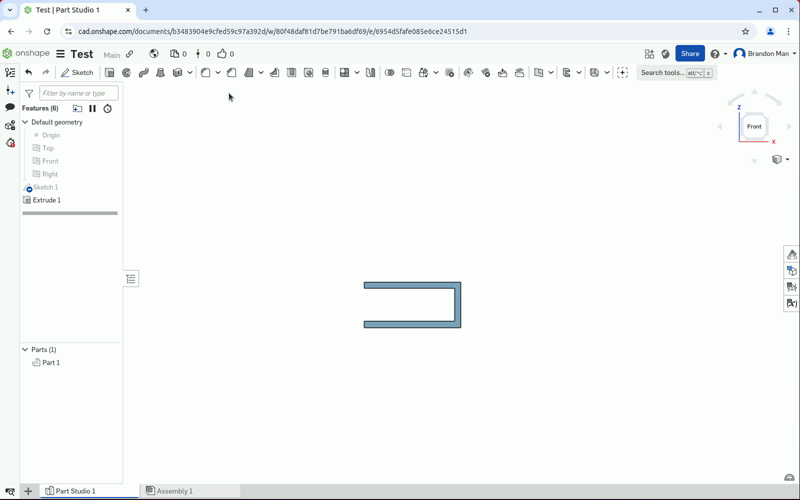
mouse_move(541, 75)
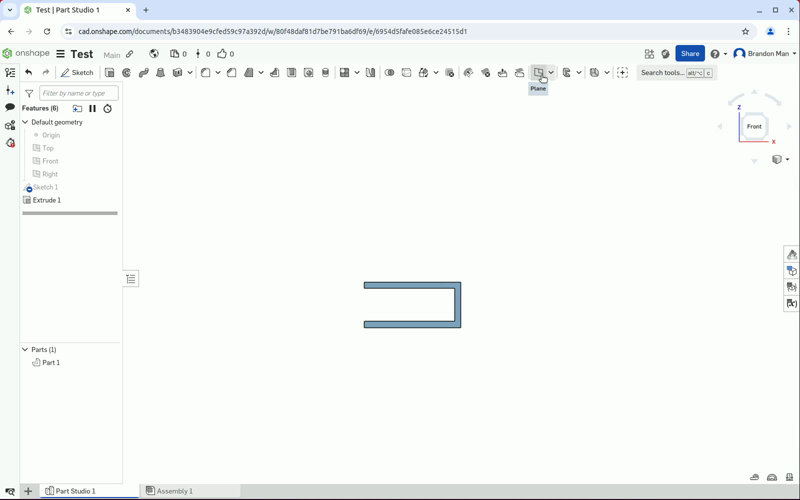
click(541, 75)
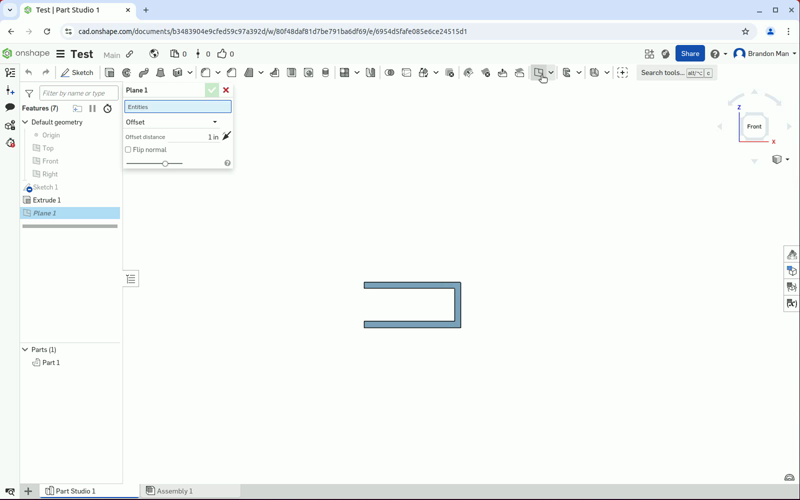
mouse_move(73, 163)
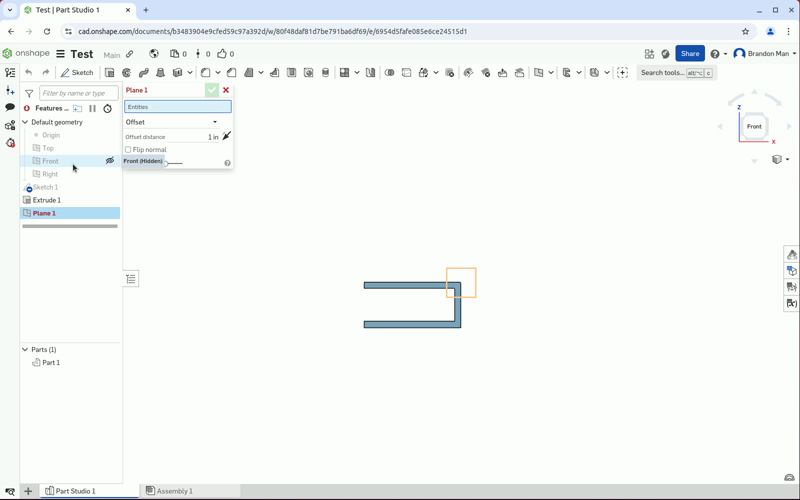
click(73, 163)
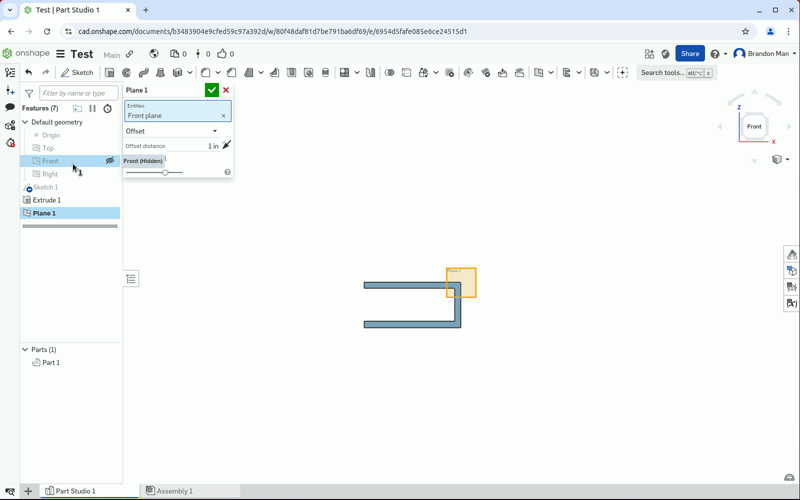
key(tab, 2)
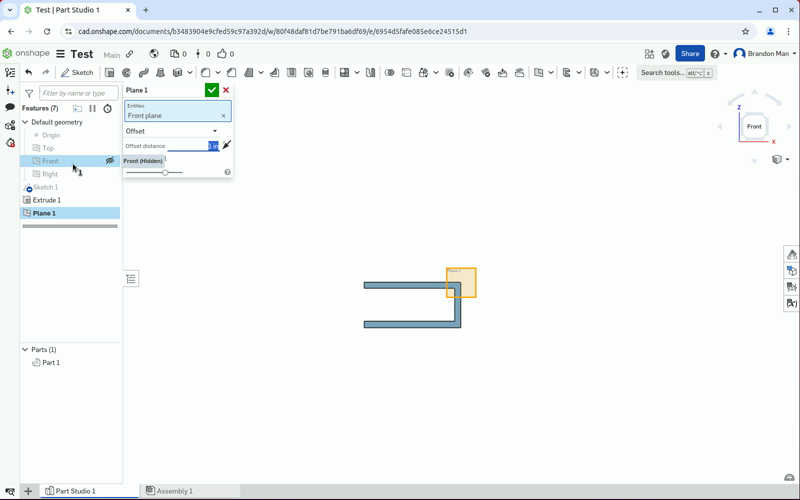
text(1.202)
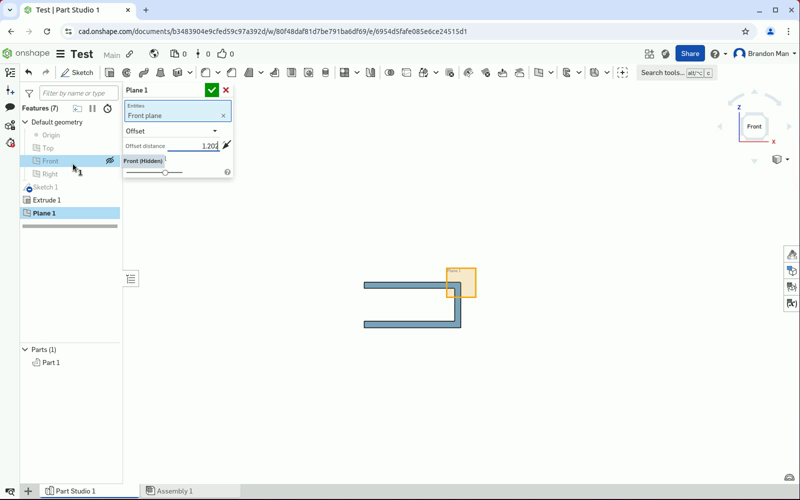
key(enter, 2)
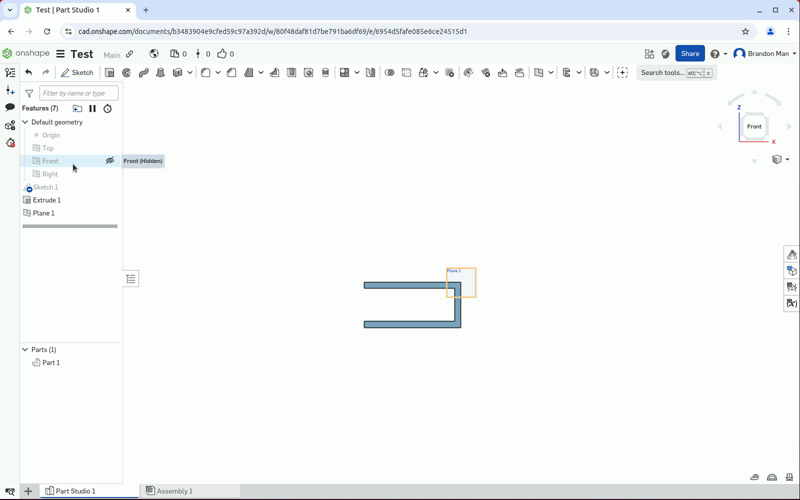
key(shift+s)
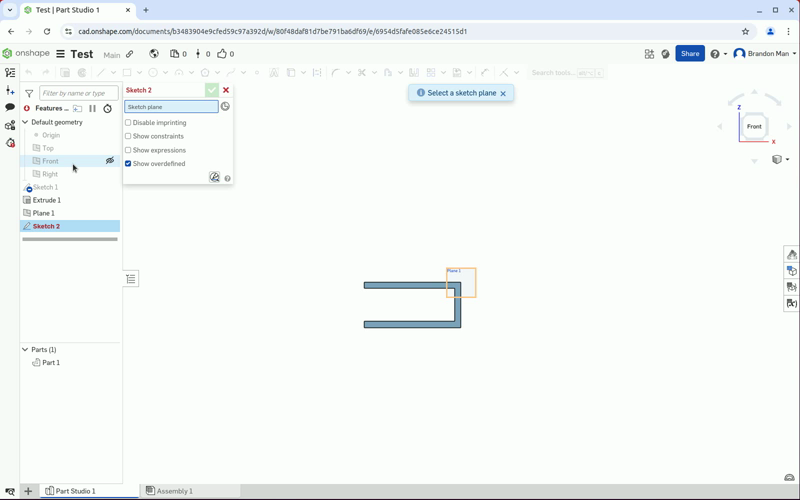
mouse_move(73, 215)
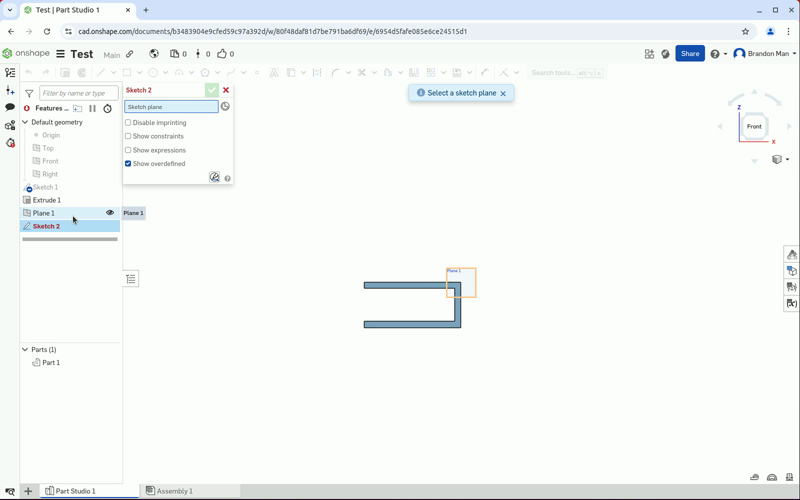
click(73, 215)
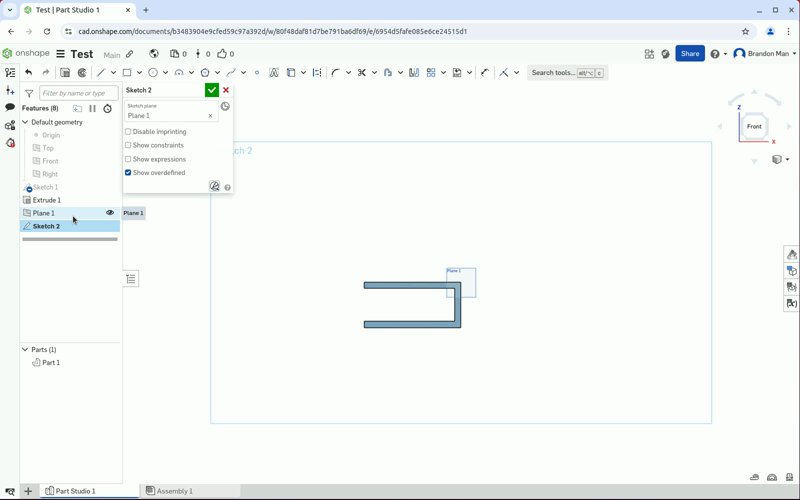
mouse_move(73, 352)
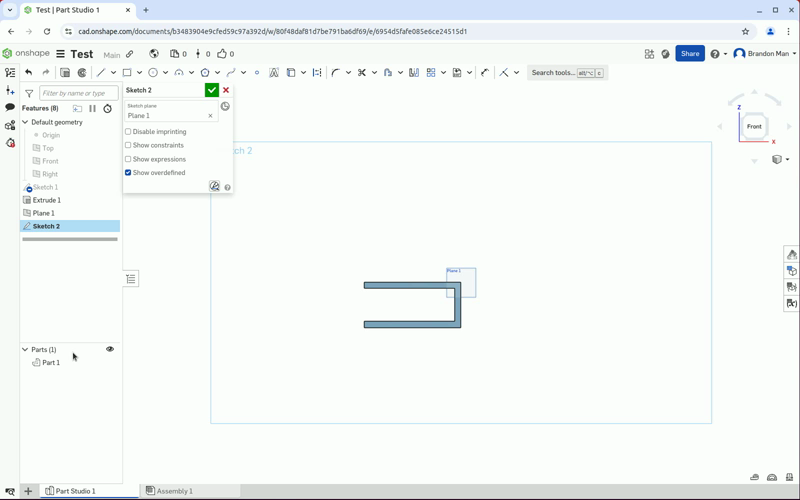
key(y)
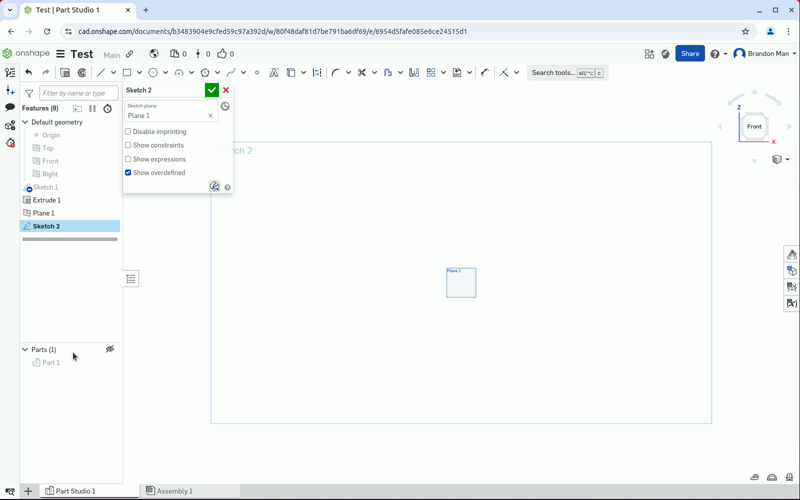
key(l)
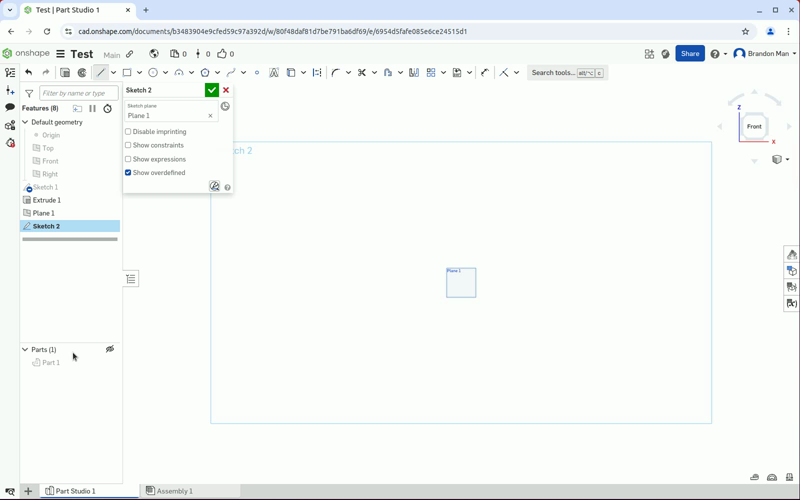
key_down(shift)
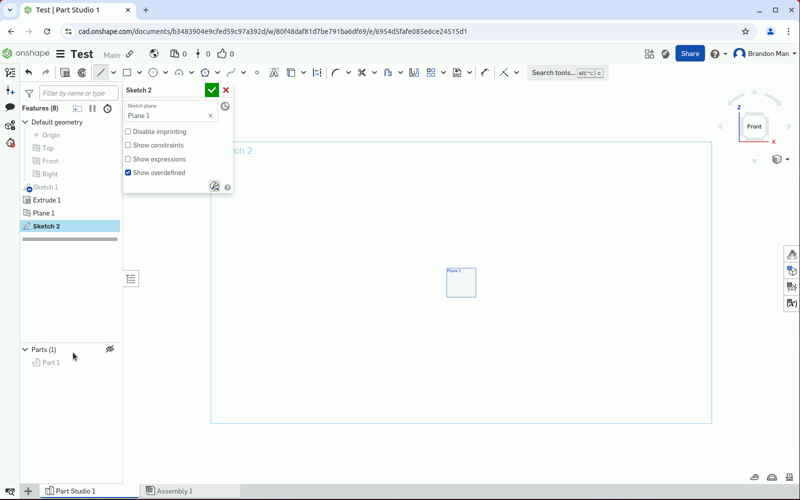
mouse_move(364, 327)
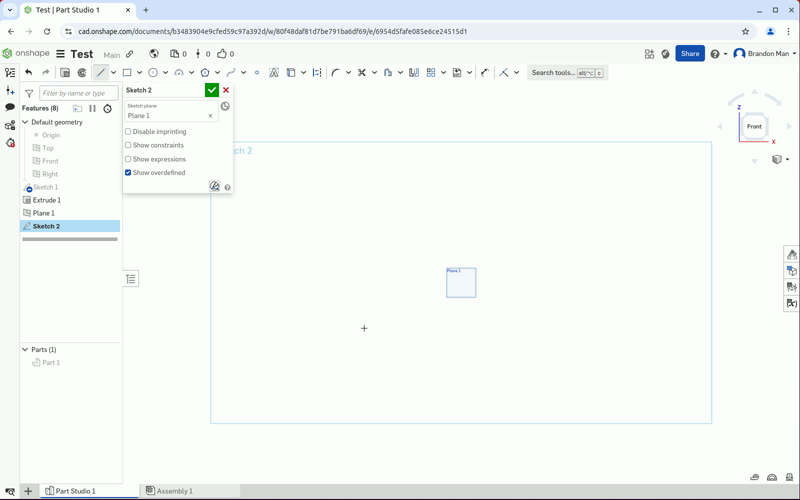
click(364, 327)
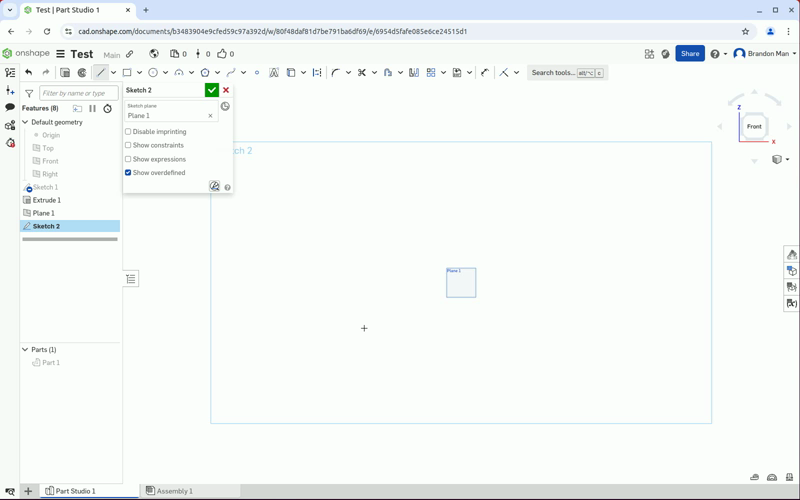
key_up(shift)
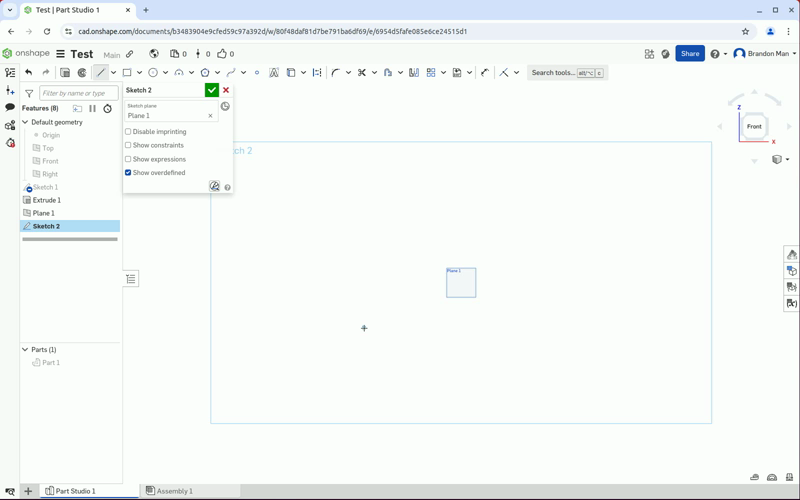
key_down(shift)
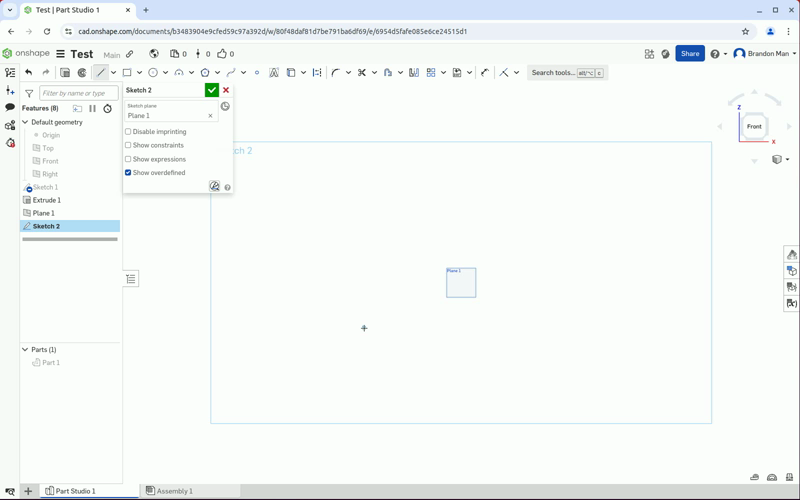
mouse_move(394, 327)
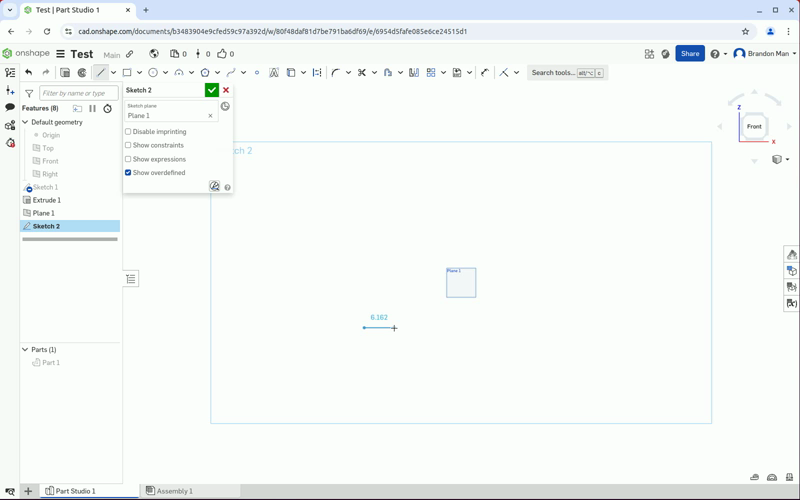
mouse_move(371, 327)
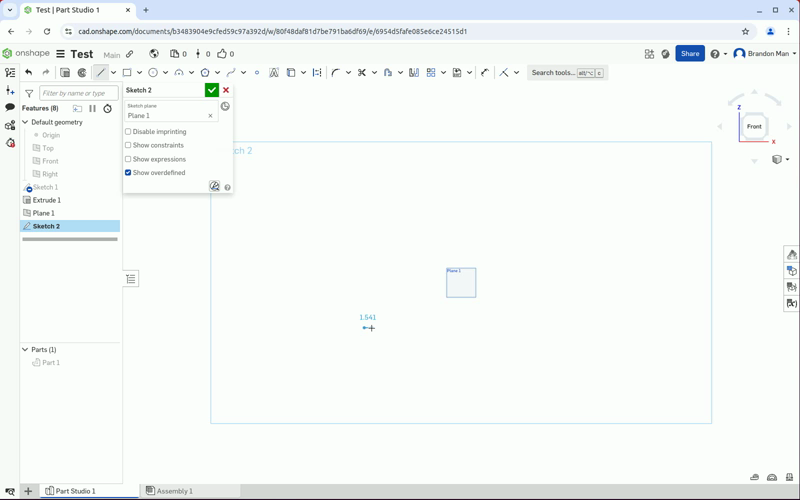
scroll(6)
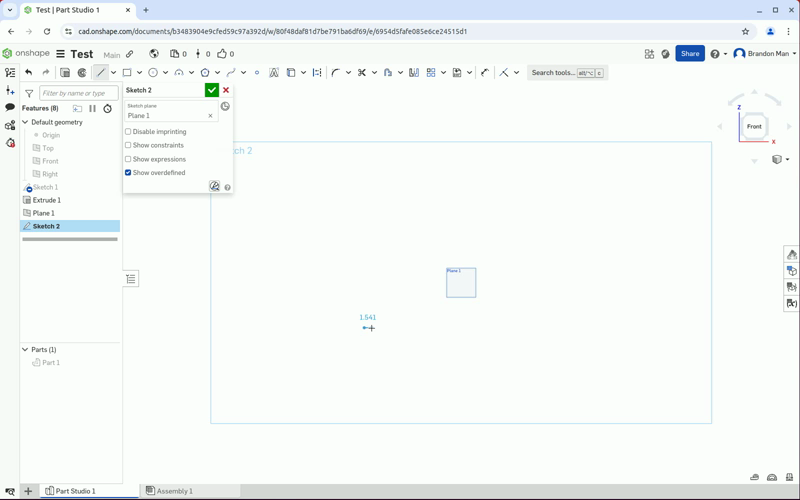
scroll(6)
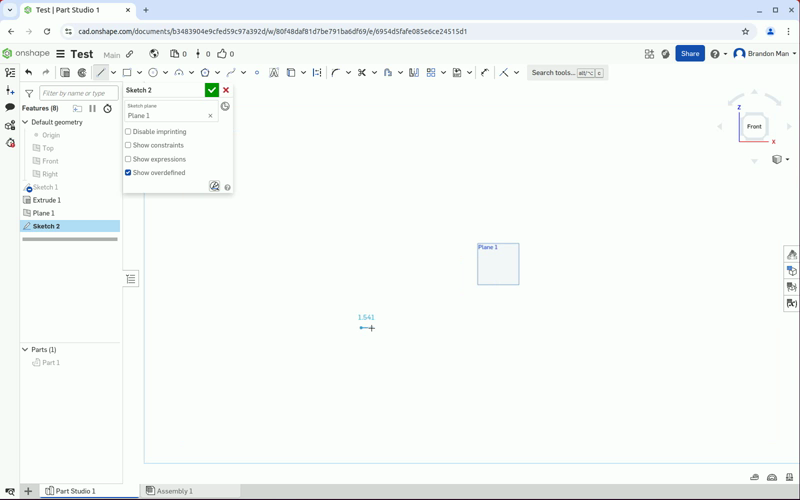
scroll(6)
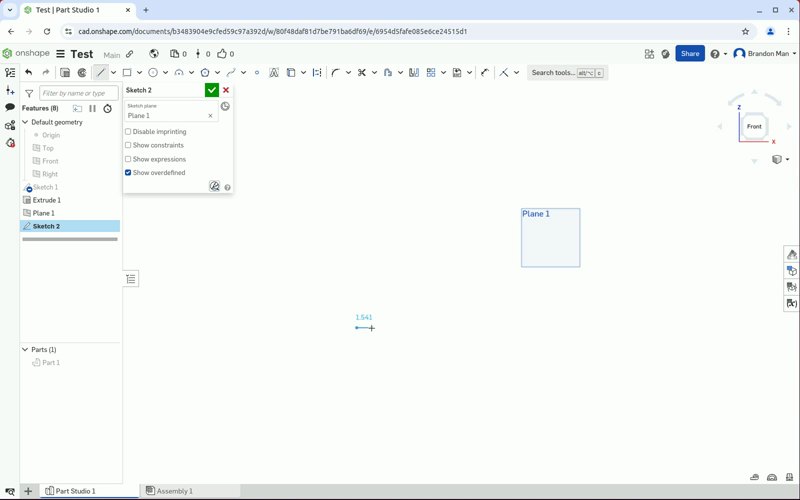
scroll(6)
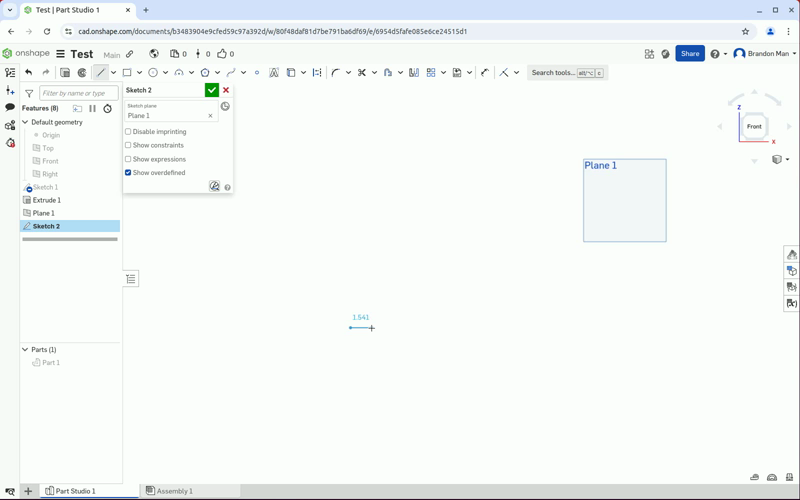
scroll(6)
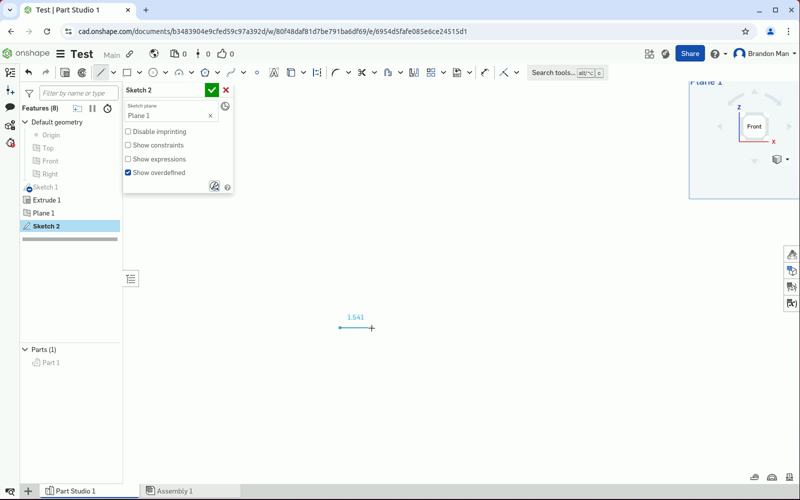
scroll(6)
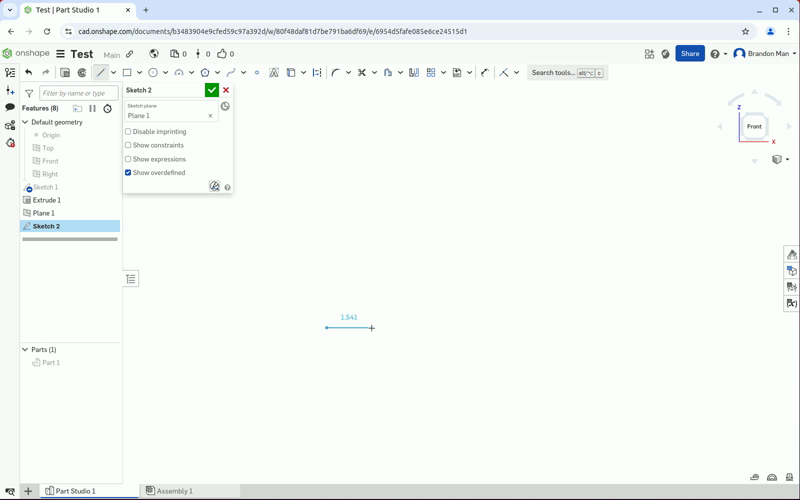
scroll(6)
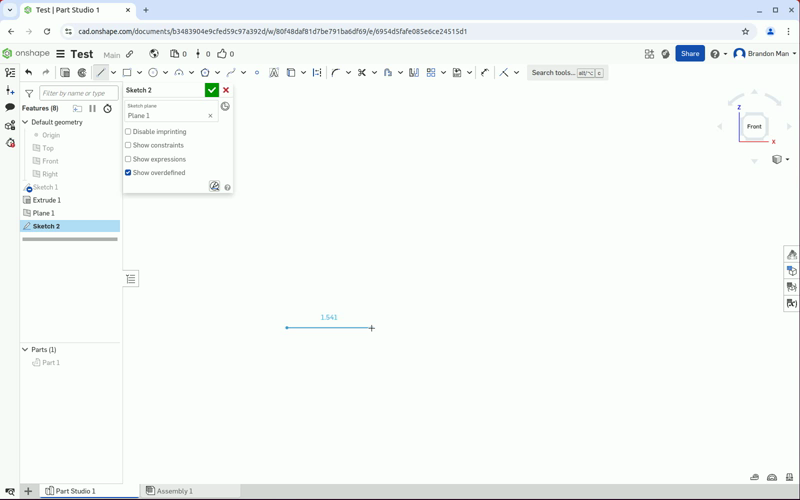
click(371, 327)
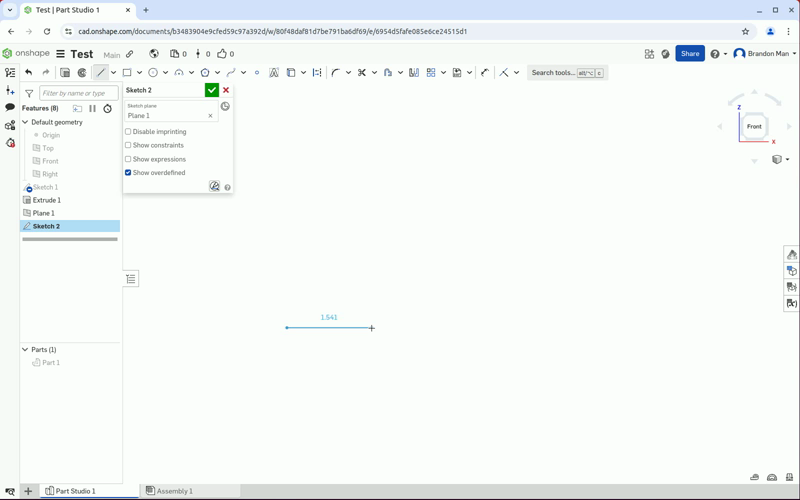
scroll(-6)
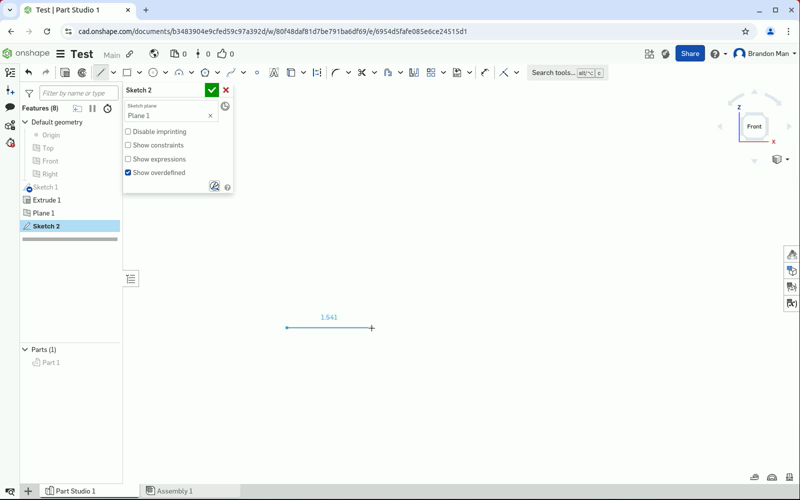
scroll(-6)
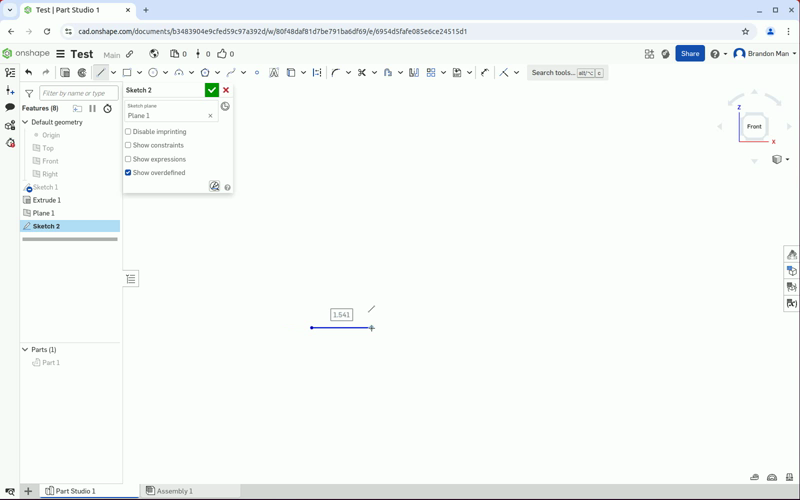
scroll(-6)
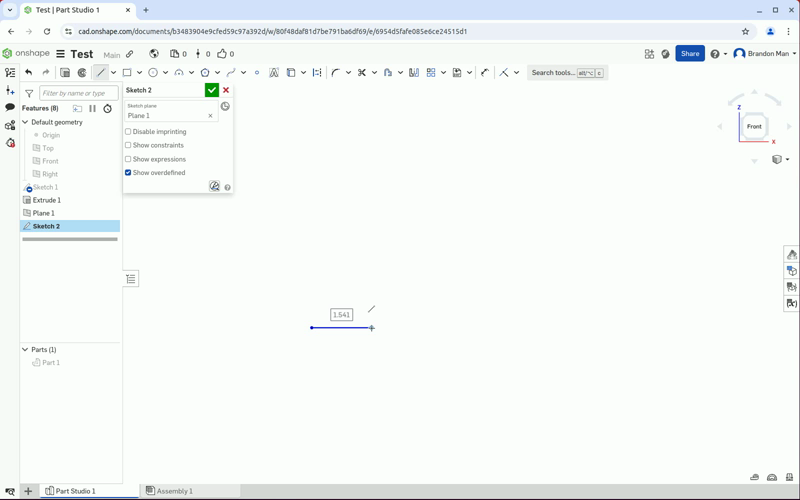
scroll(-6)
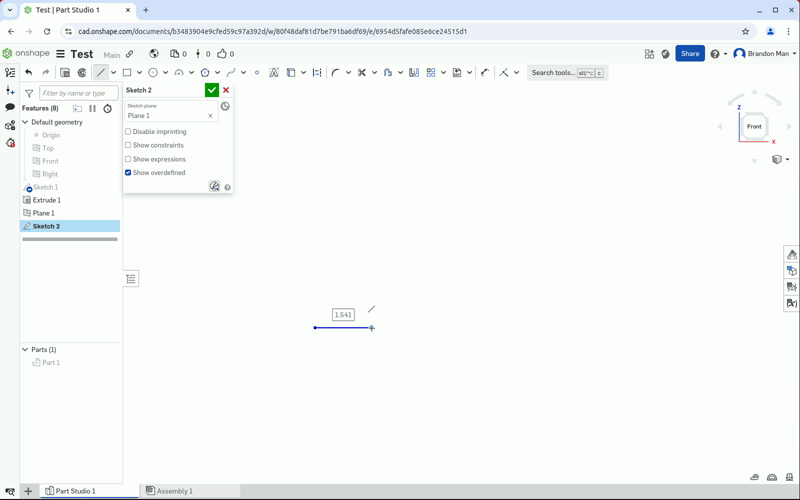
scroll(-6)
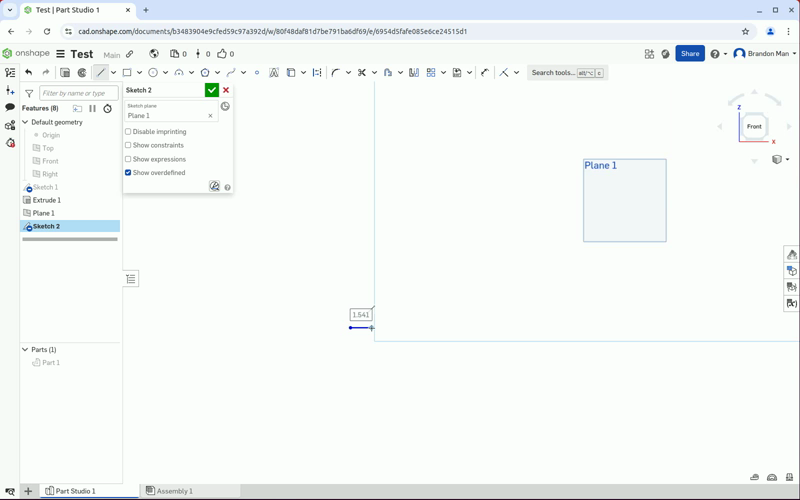
scroll(-6)
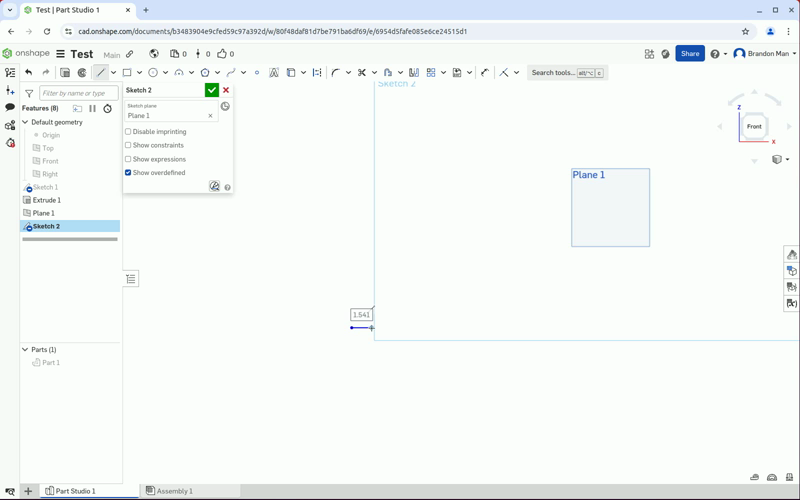
scroll(-6)
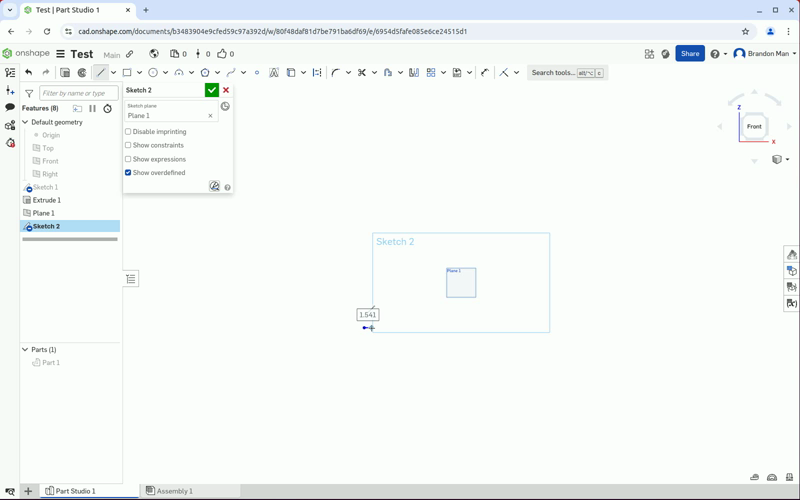
key_up(shift)
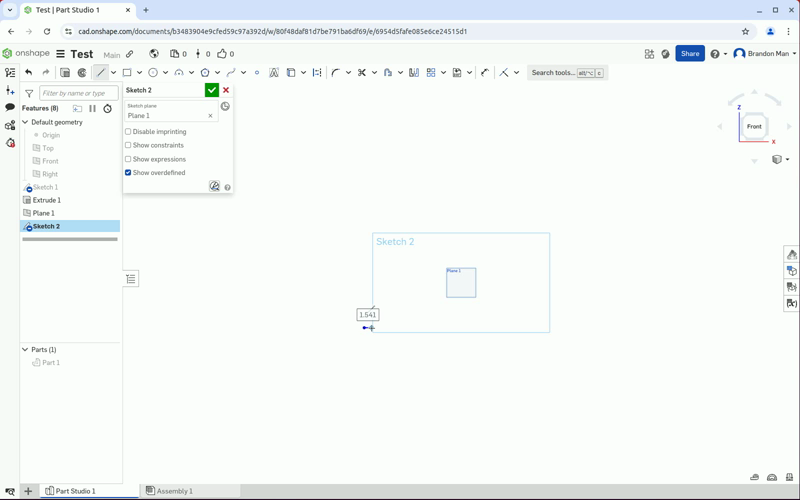
key_down(shift)
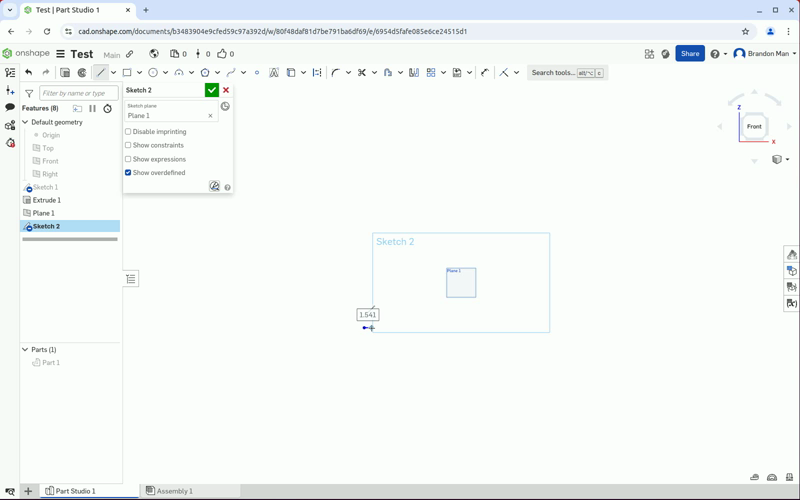
mouse_move(401, 327)
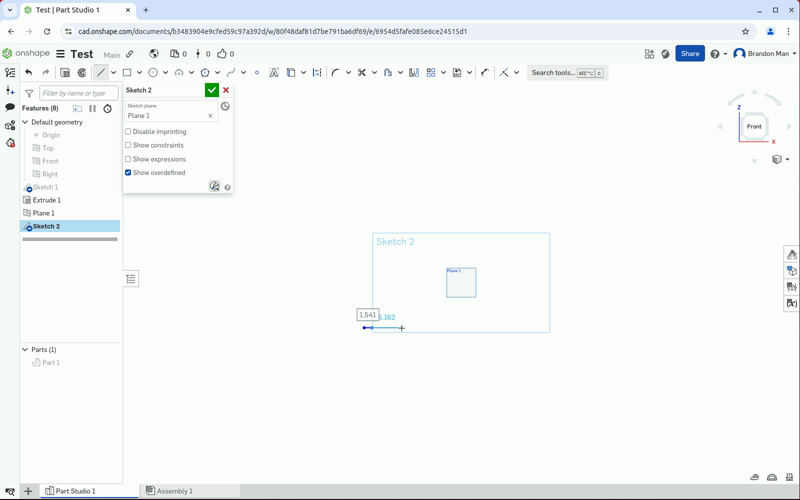
mouse_move(371, 320)
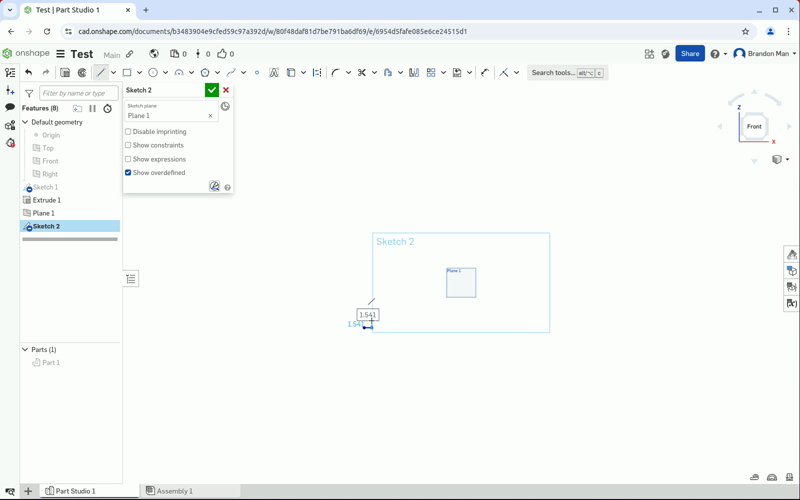
scroll(6)
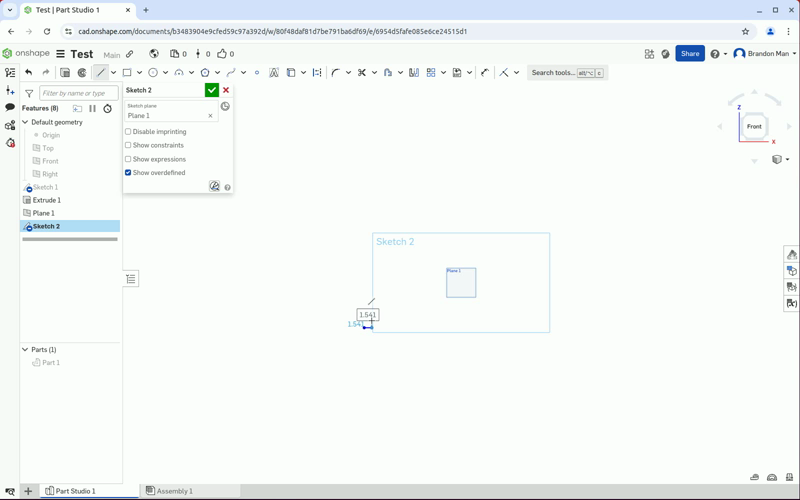
scroll(6)
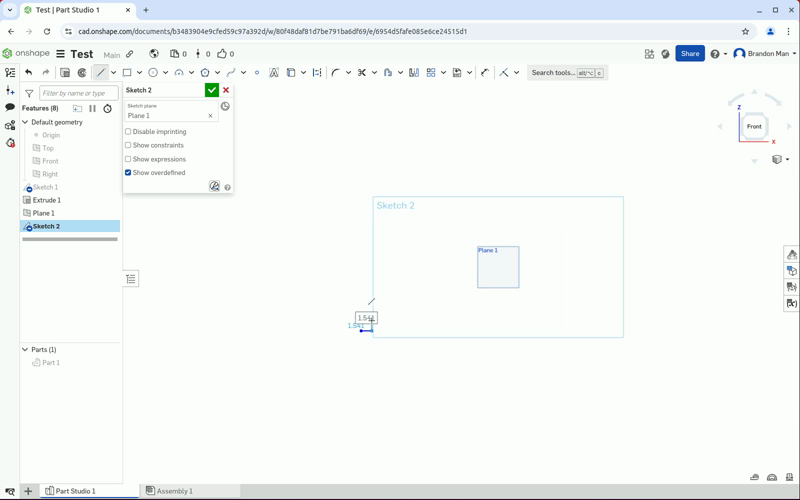
scroll(6)
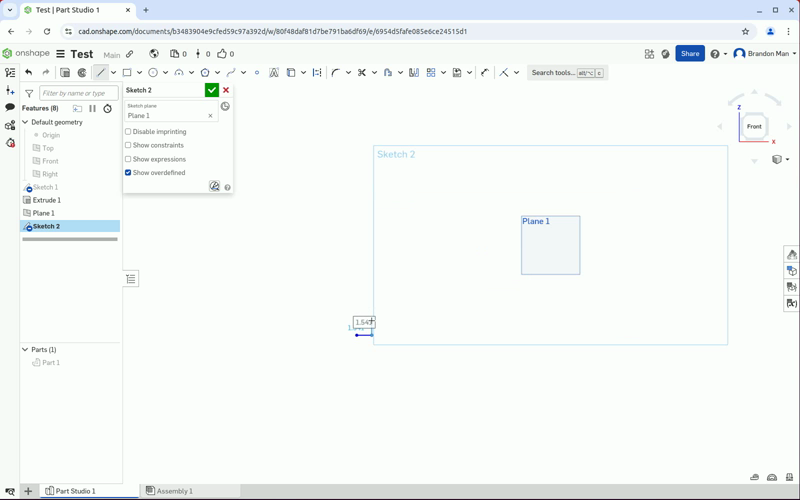
scroll(6)
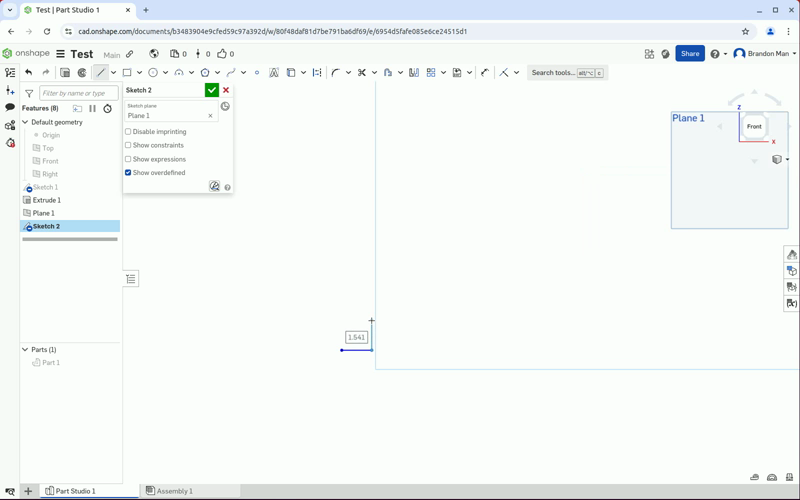
scroll(6)
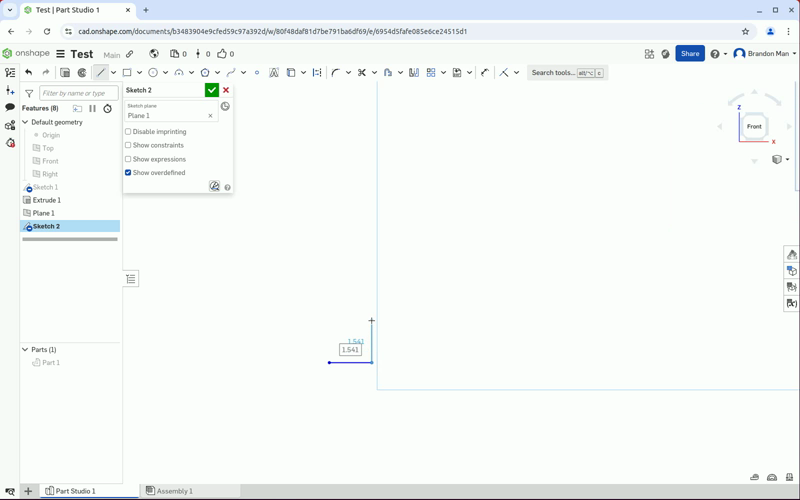
scroll(6)
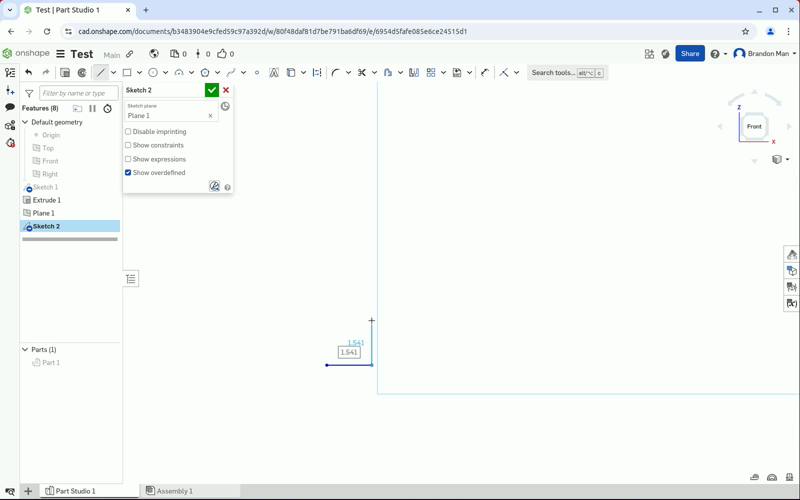
scroll(6)
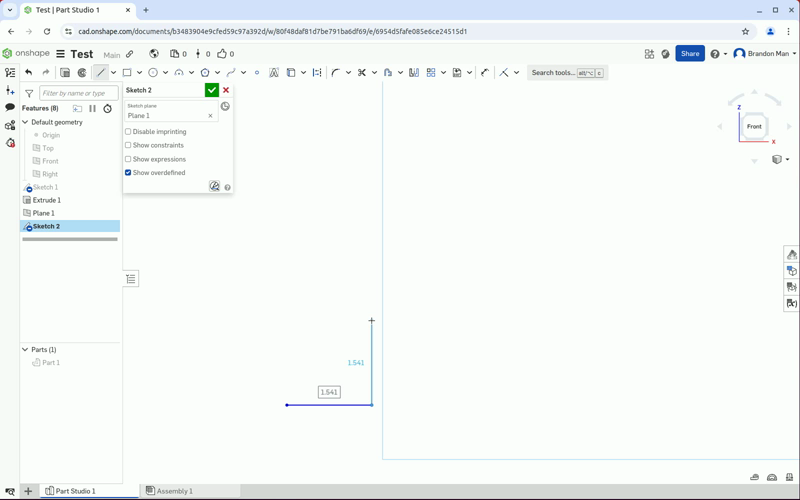
click(371, 320)
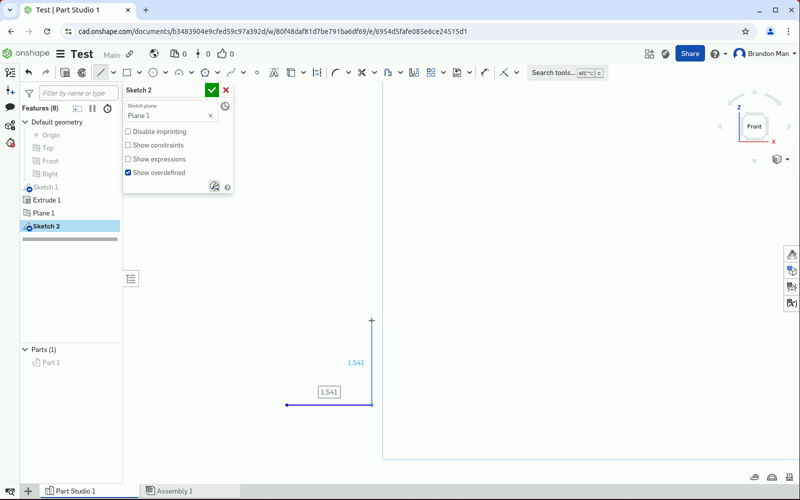
scroll(-6)
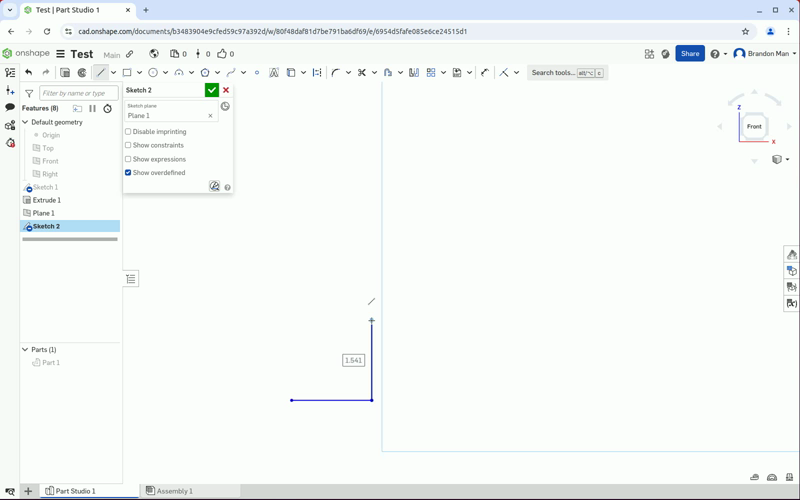
scroll(-6)
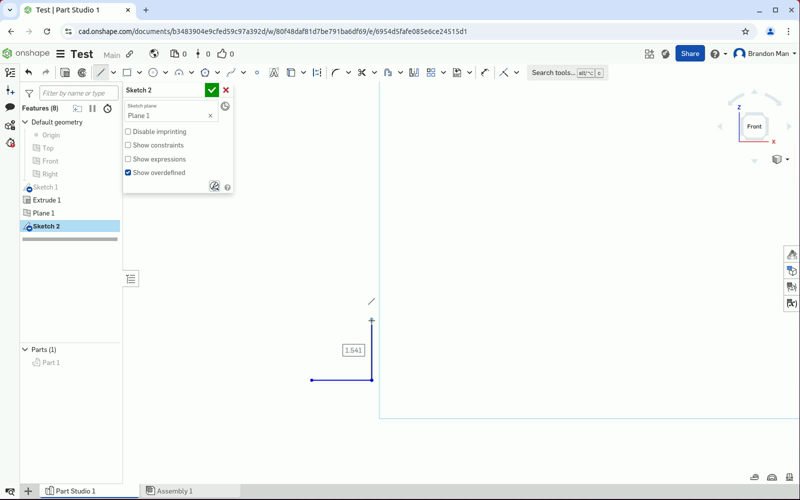
scroll(-6)
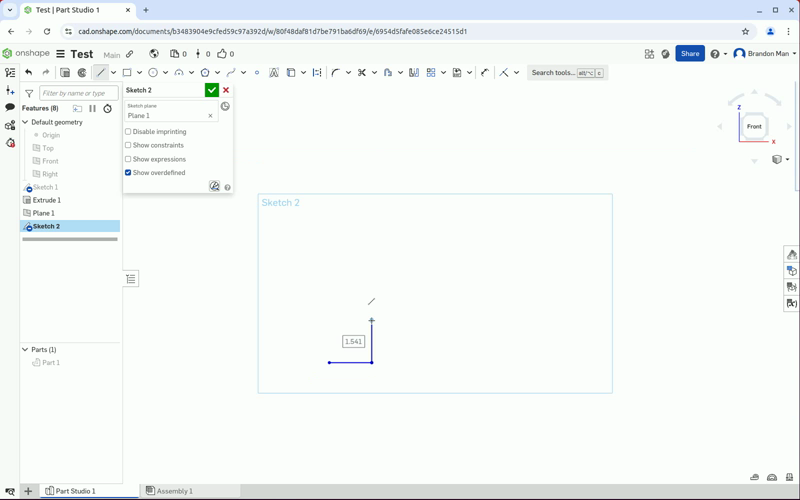
scroll(-6)
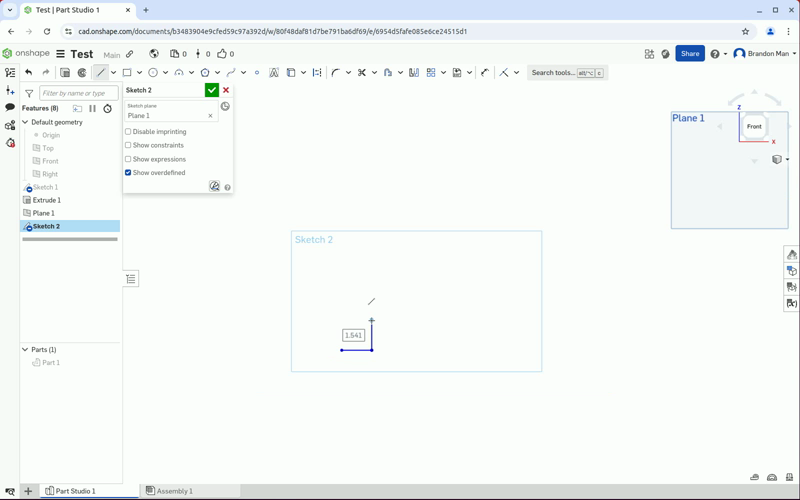
scroll(-6)
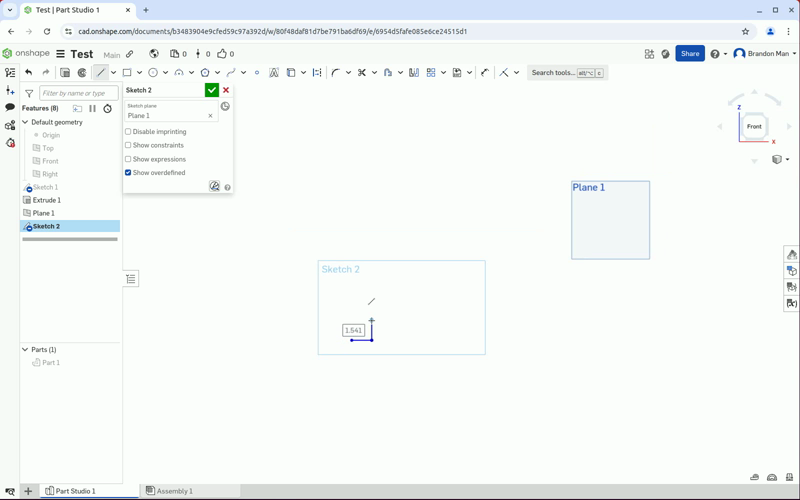
scroll(-6)
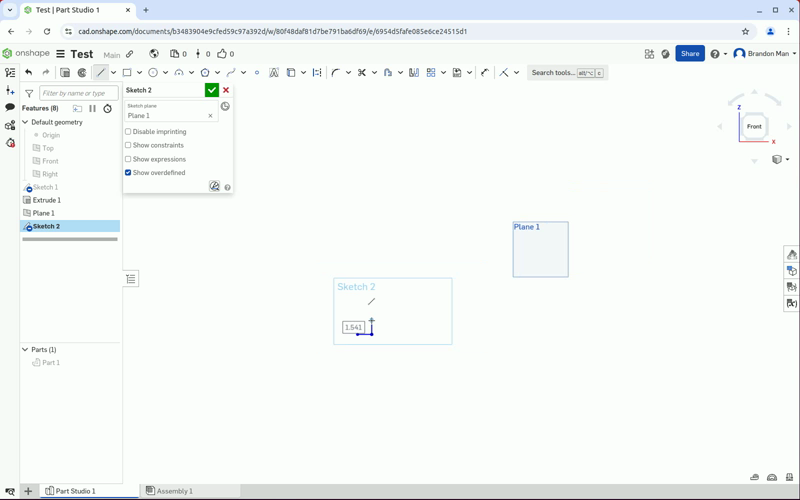
scroll(-6)
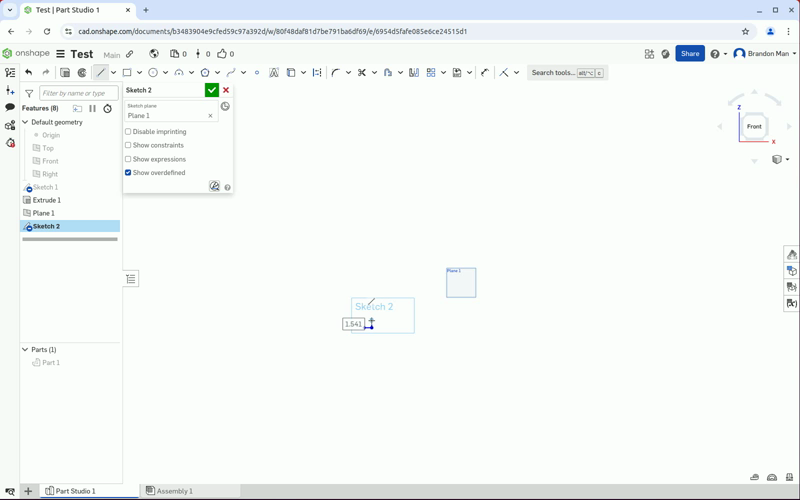
key_up(shift)
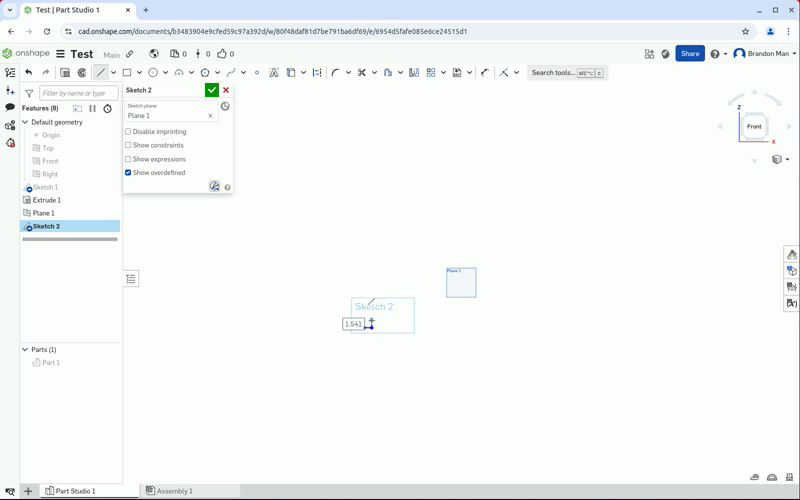
key_down(shift)
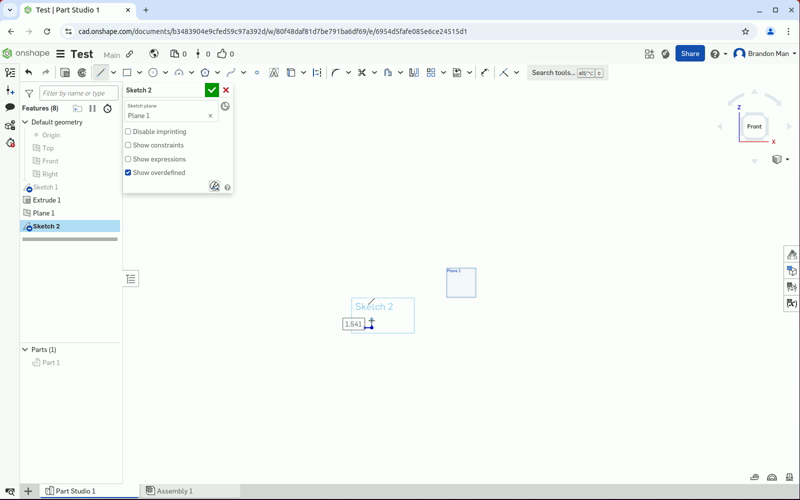
mouse_move(401, 320)
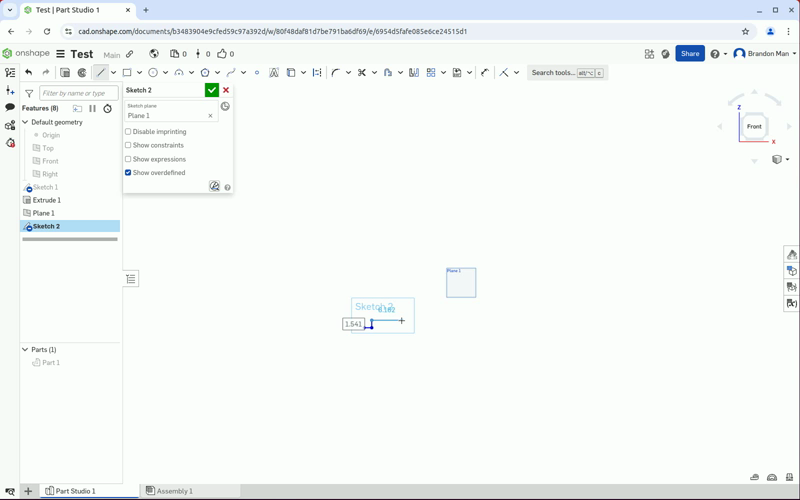
mouse_move(364, 320)
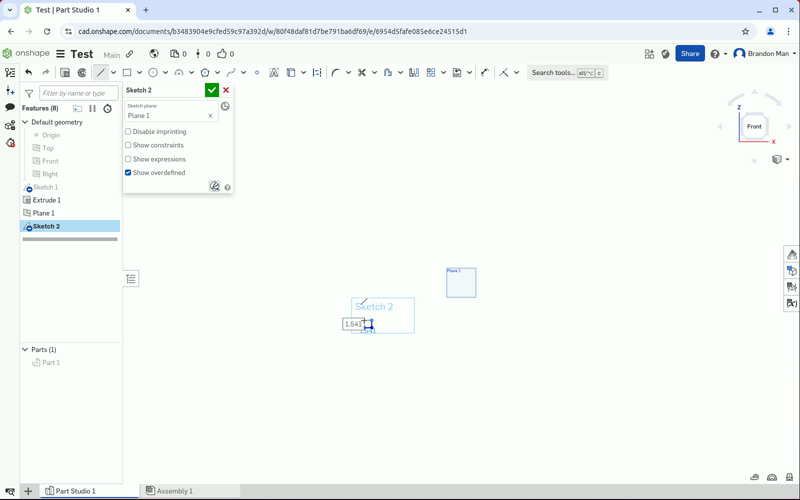
scroll(6)
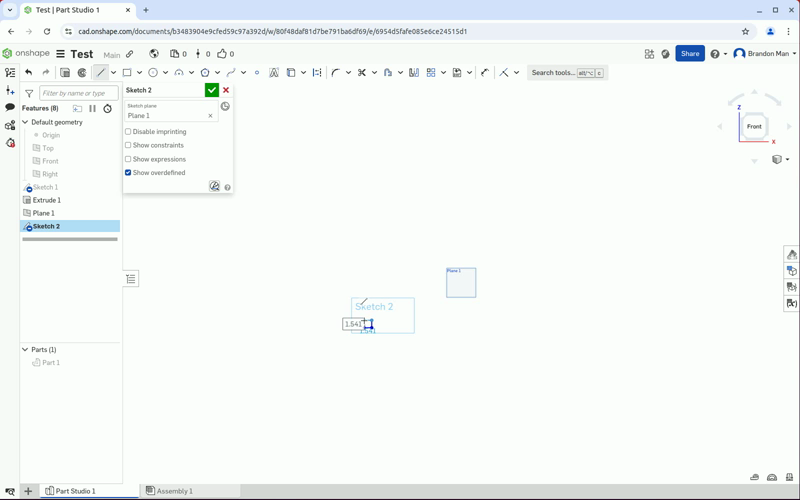
scroll(6)
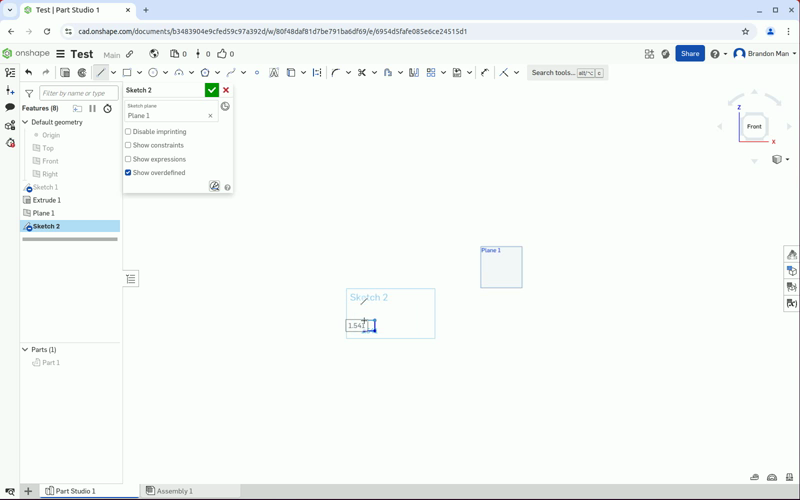
scroll(6)
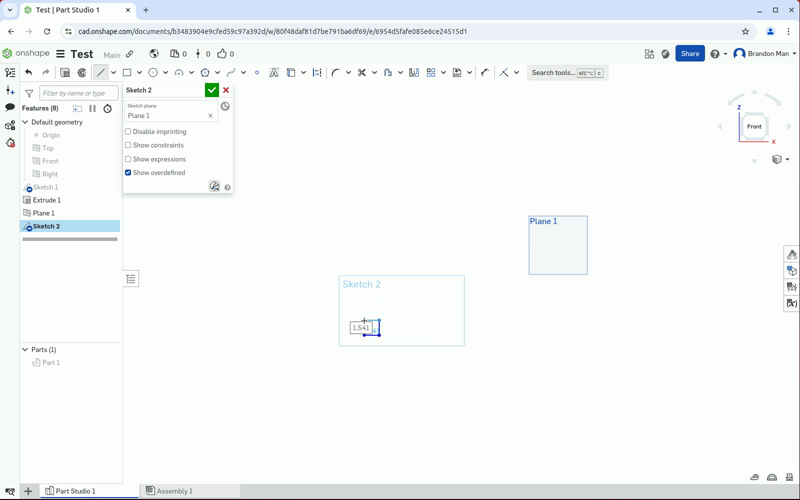
scroll(6)
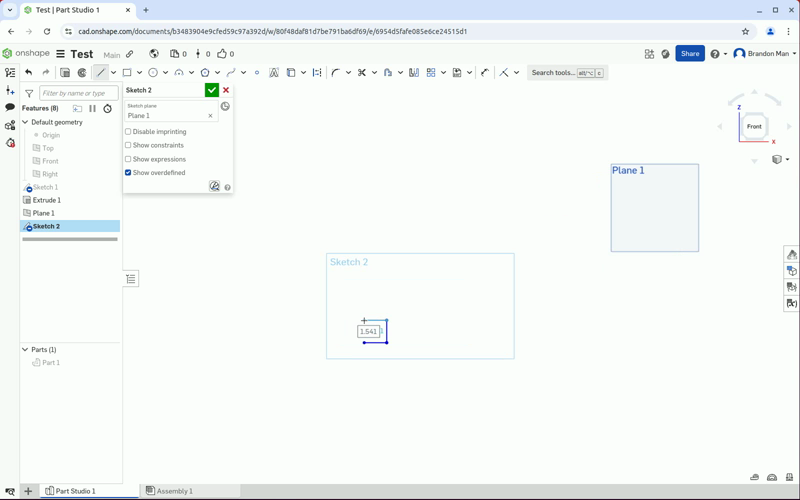
scroll(6)
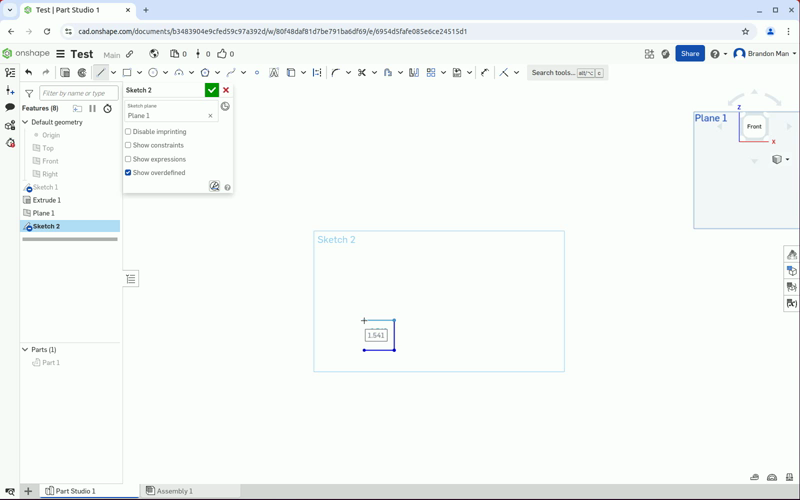
scroll(6)
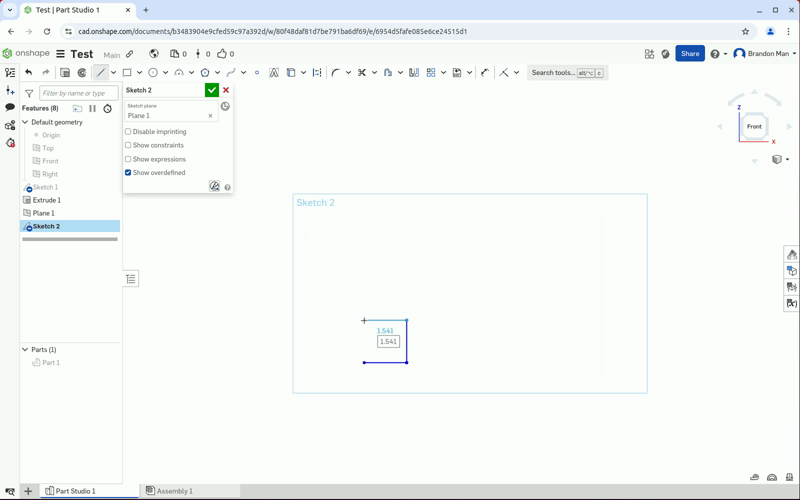
scroll(6)
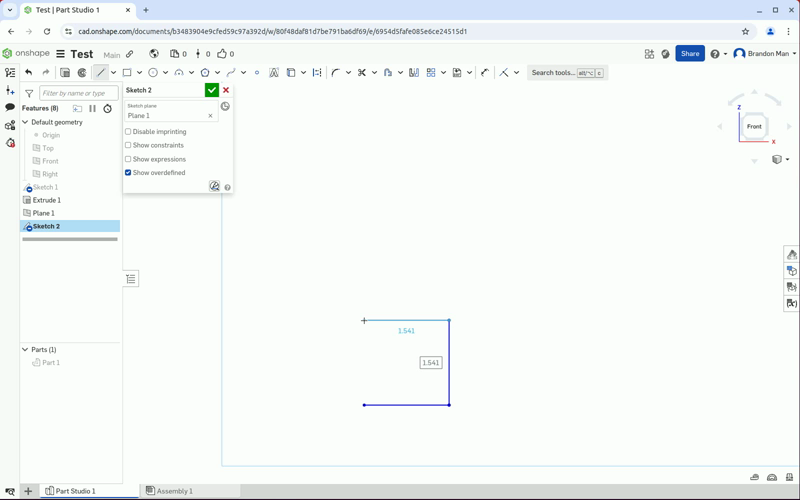
click(364, 320)
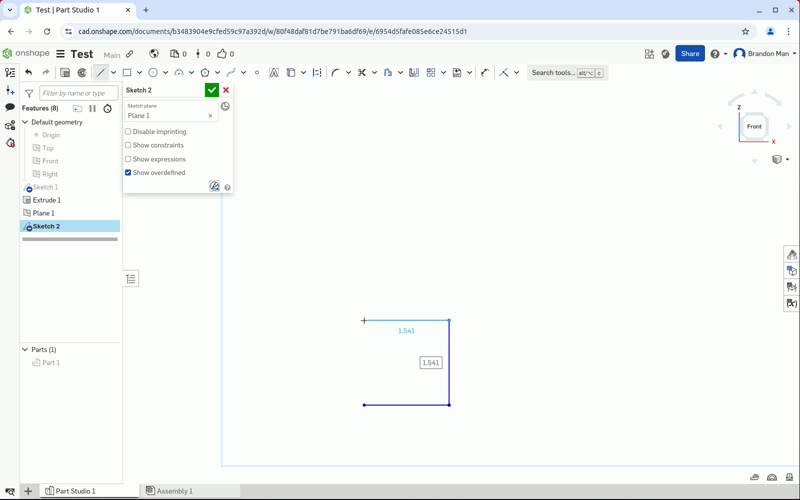
scroll(-6)
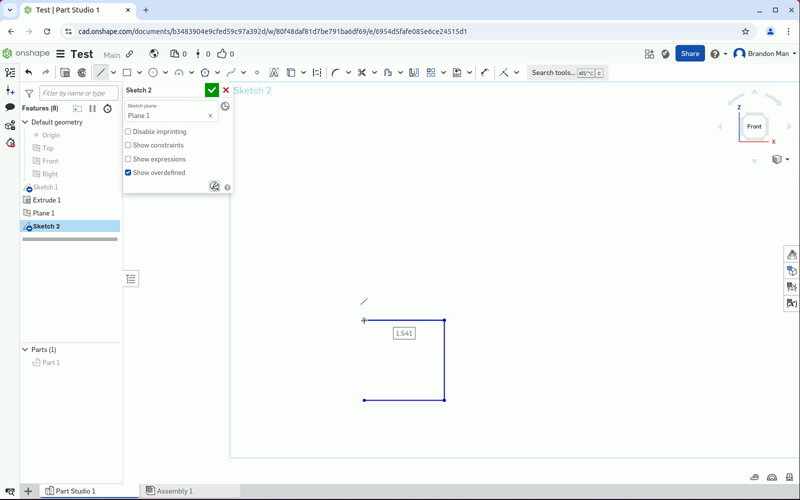
scroll(-6)
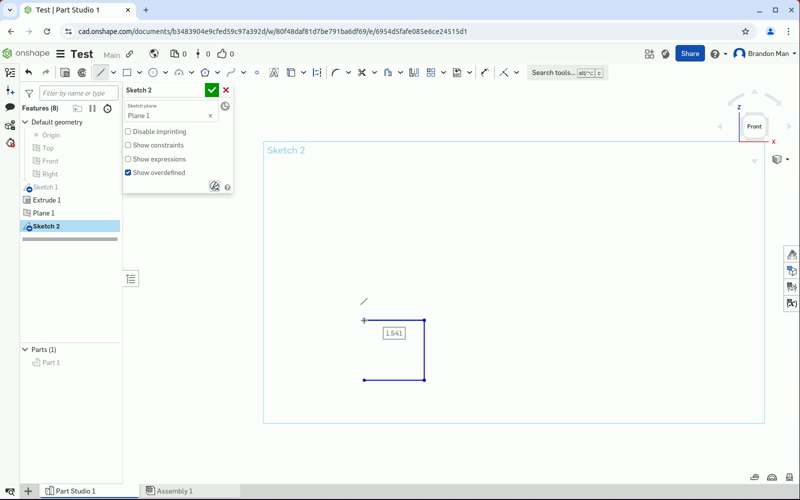
scroll(-6)
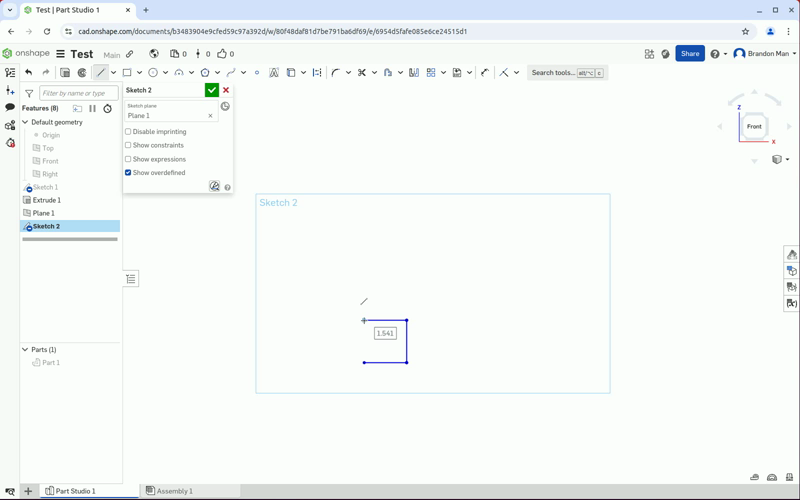
scroll(-6)
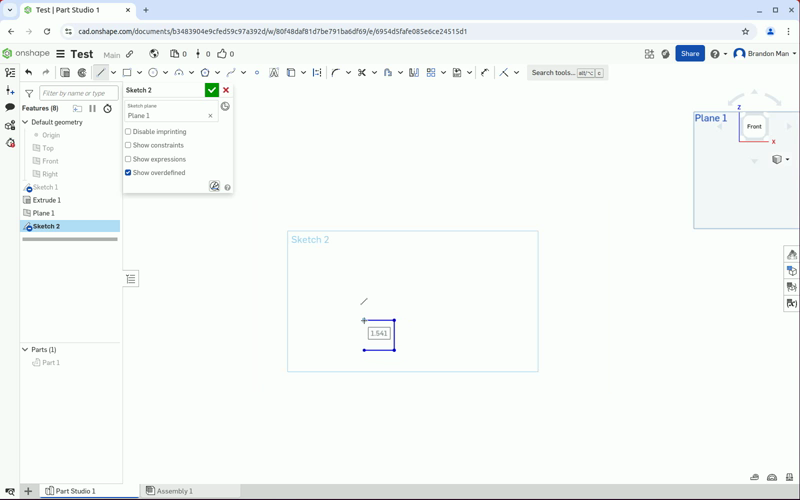
scroll(-6)
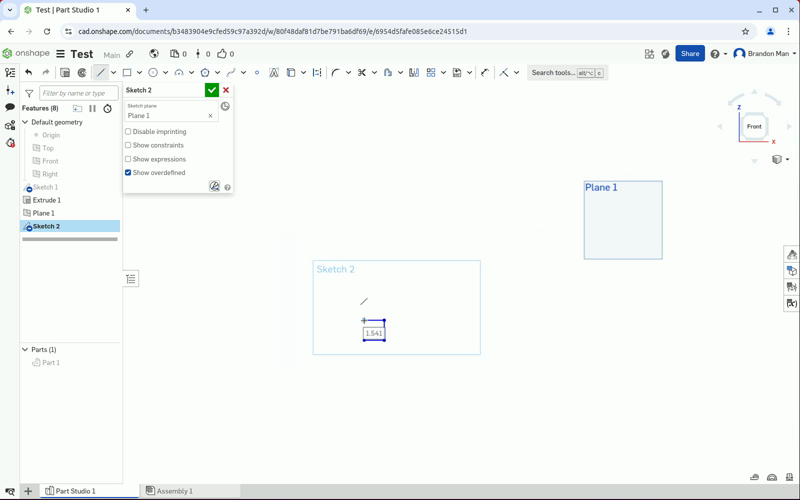
scroll(-6)
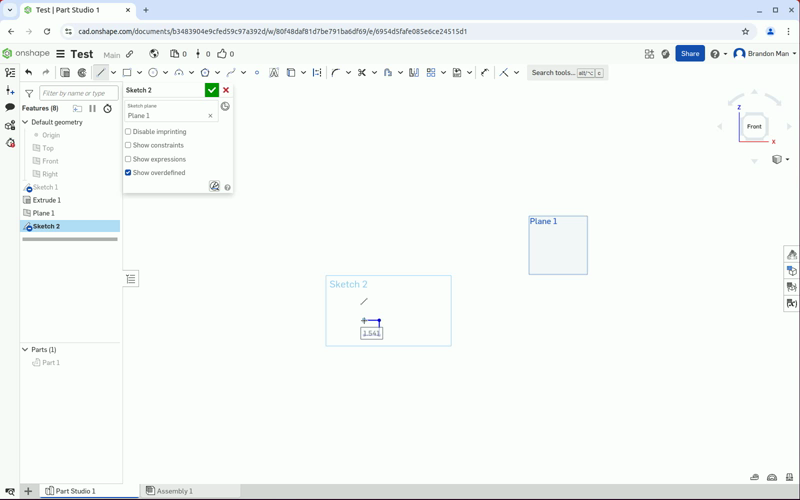
scroll(-6)
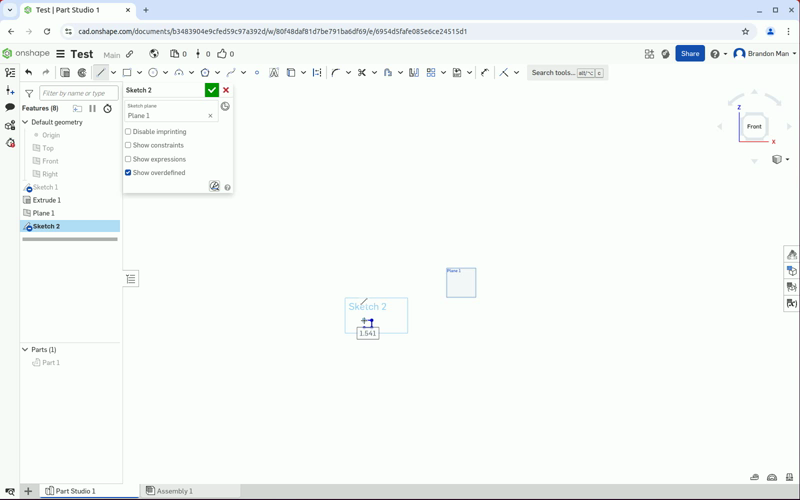
key_up(shift)
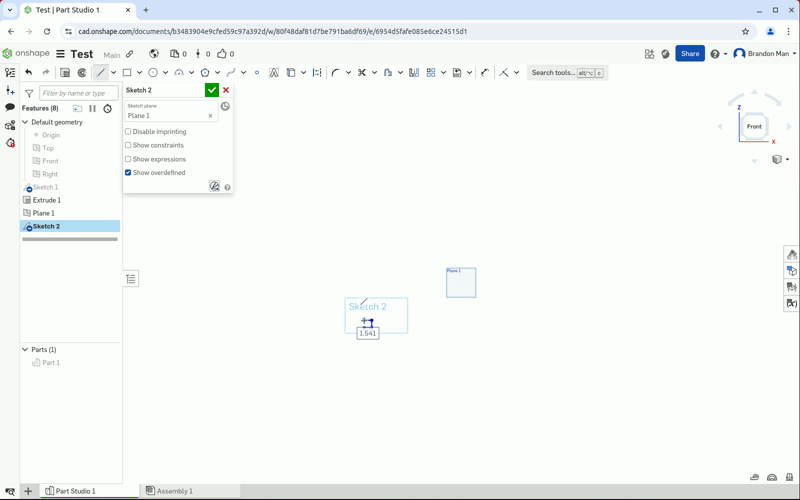
mouse_move(394, 320)
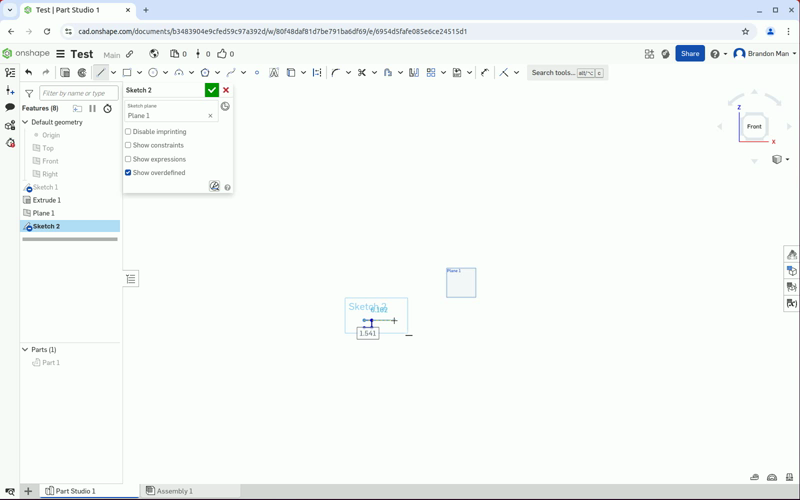
key_down(shift)
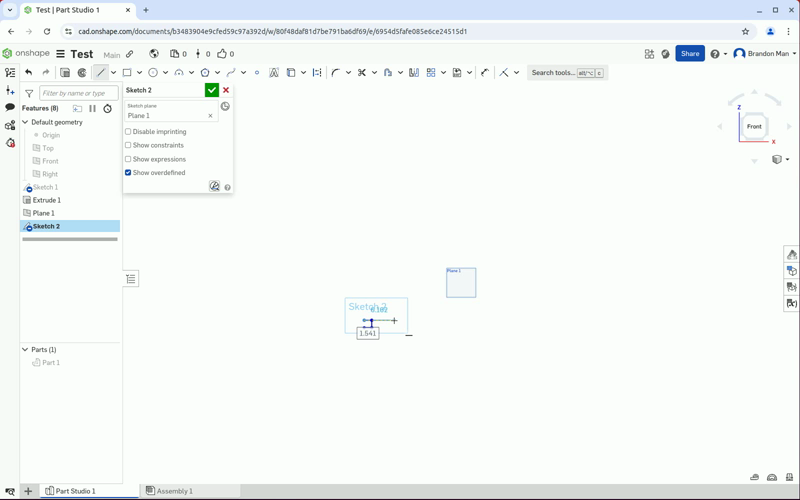
mouse_move(364, 327)
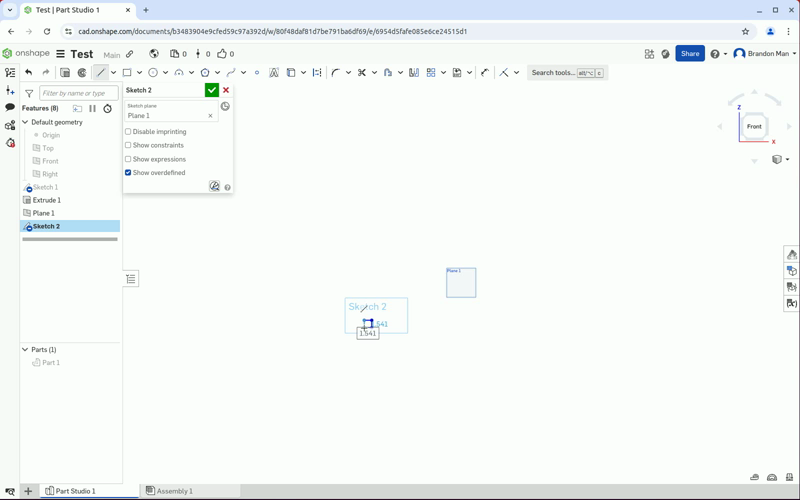
scroll(6)
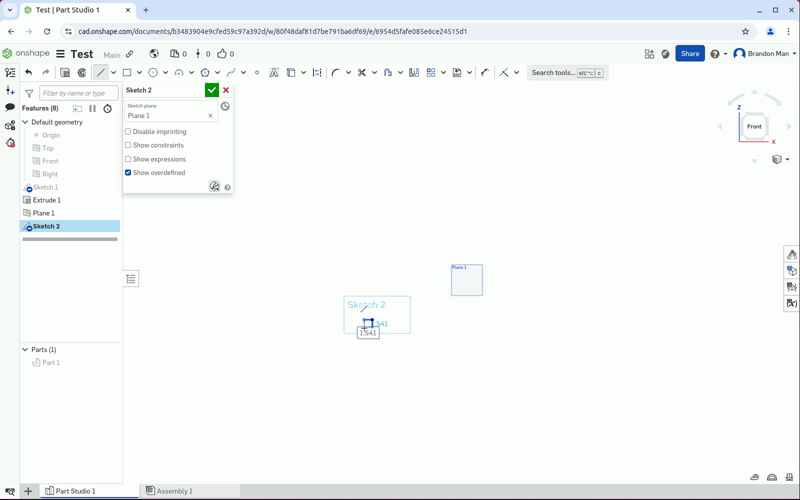
scroll(6)
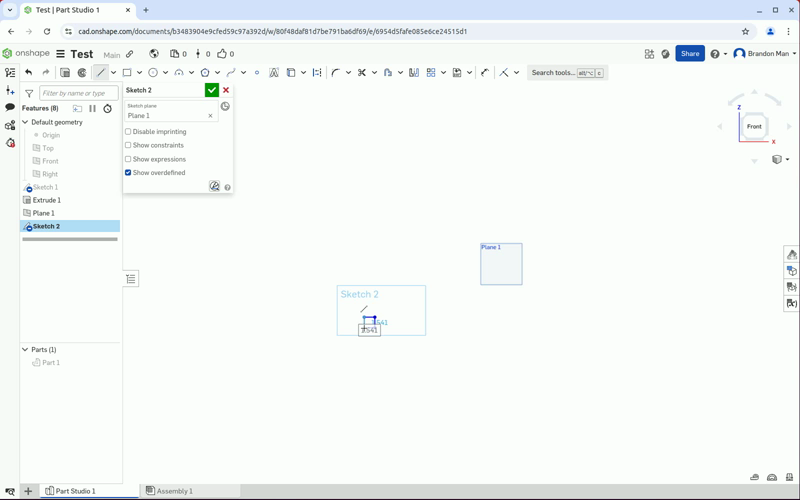
scroll(6)
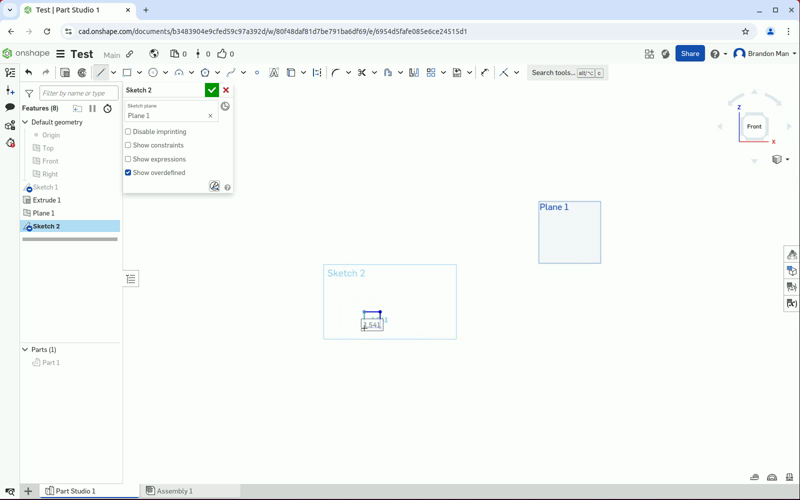
scroll(6)
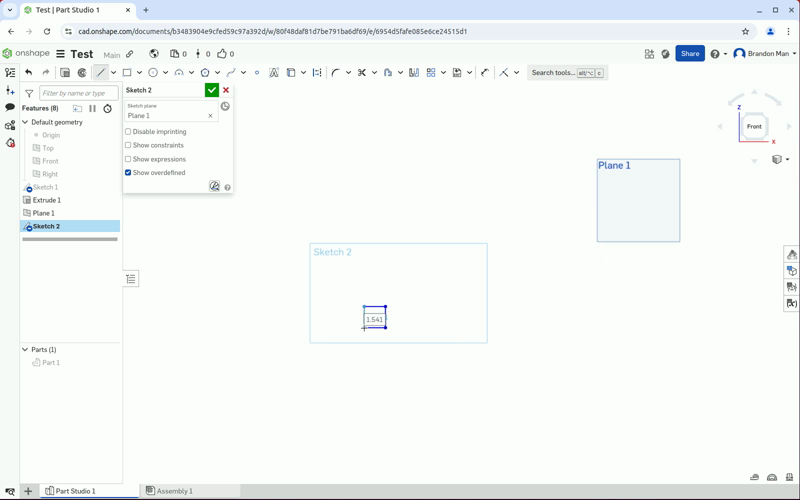
scroll(6)
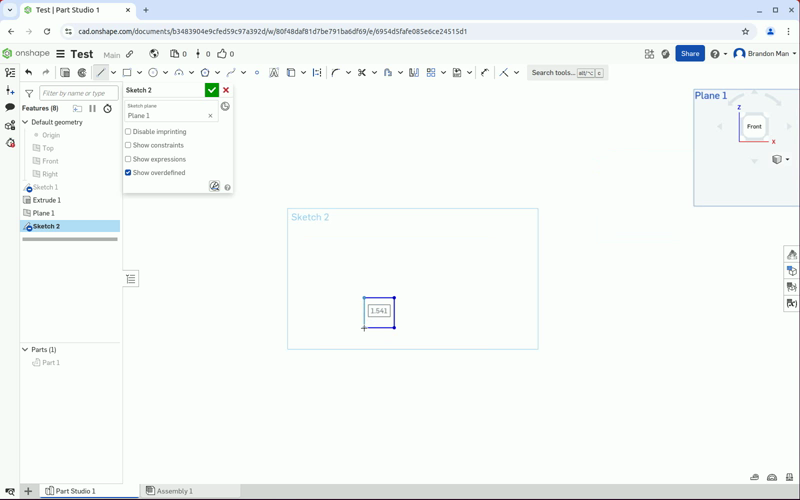
scroll(6)
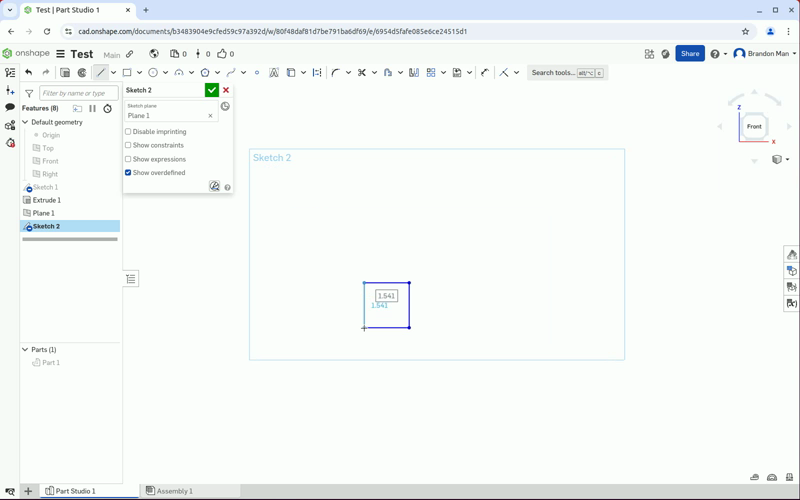
scroll(6)
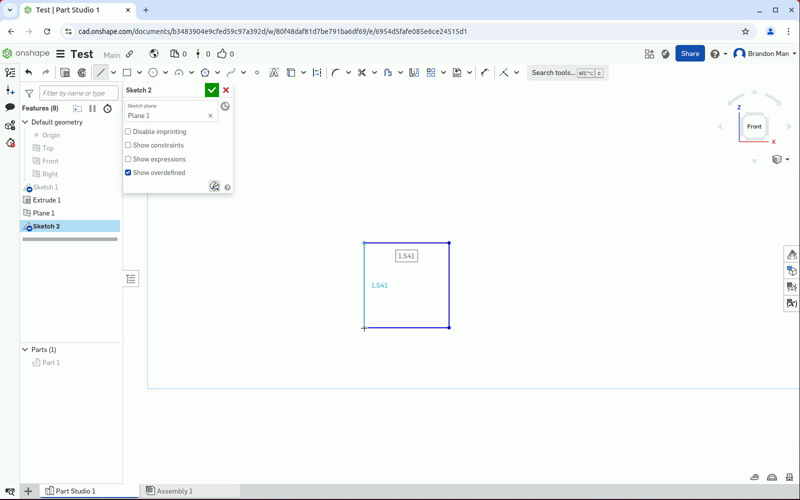
key_up(shift)
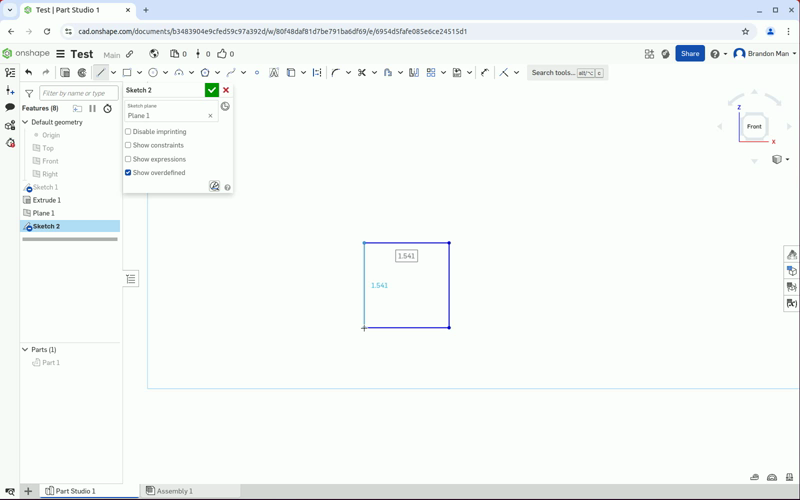
click(364, 327)
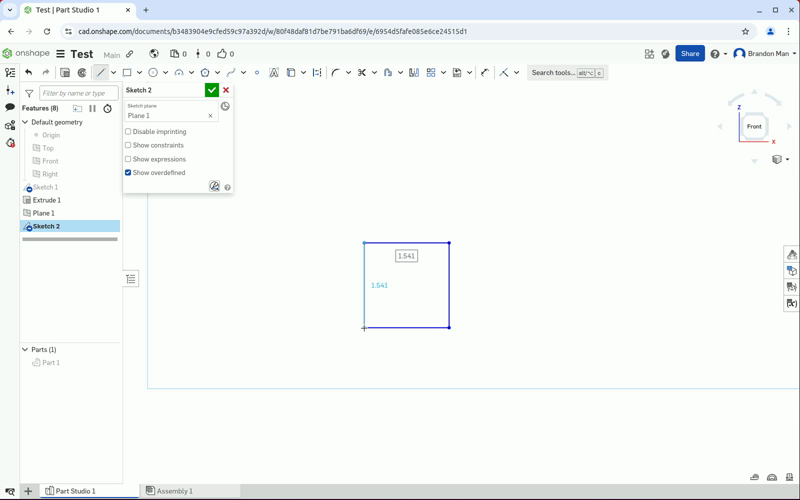
scroll(-6)
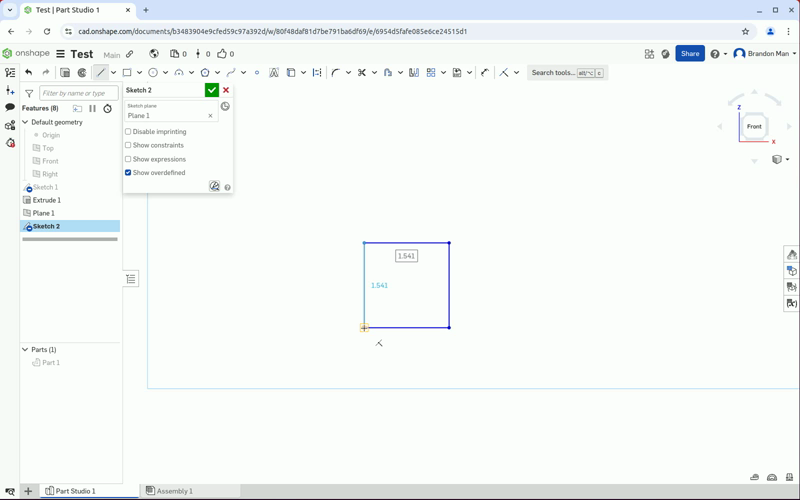
scroll(-6)
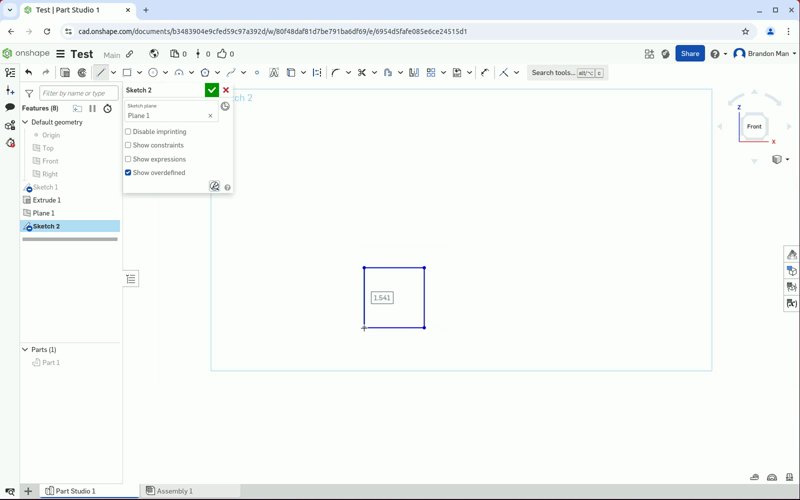
scroll(-6)
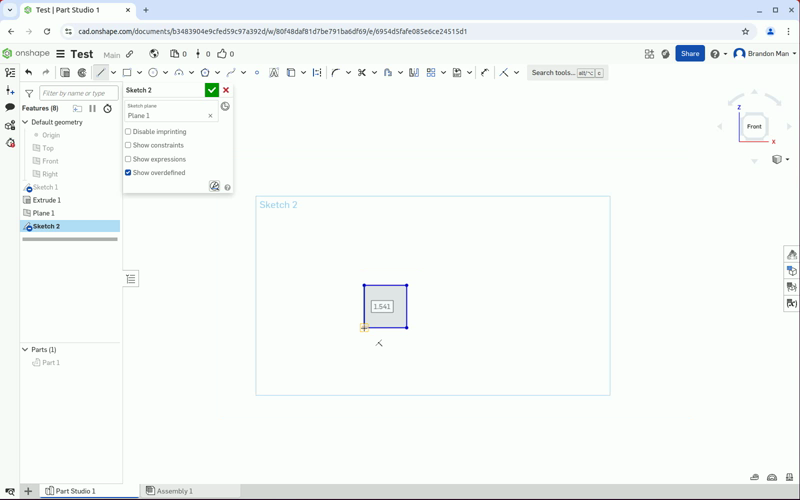
scroll(-6)
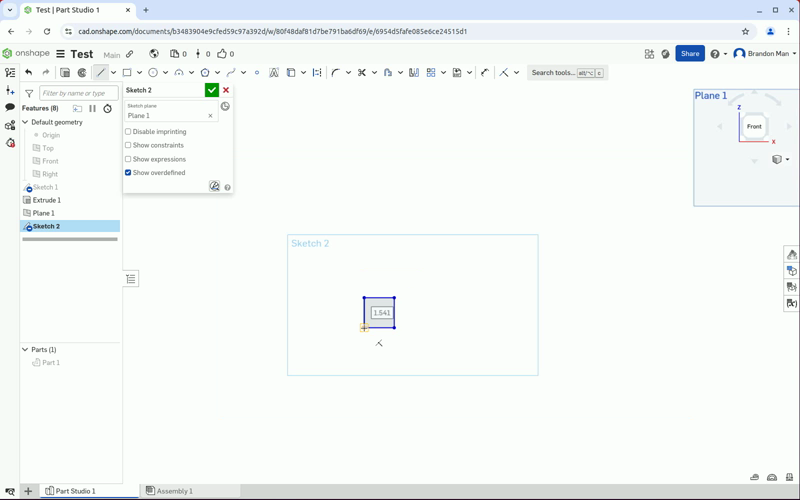
scroll(-6)
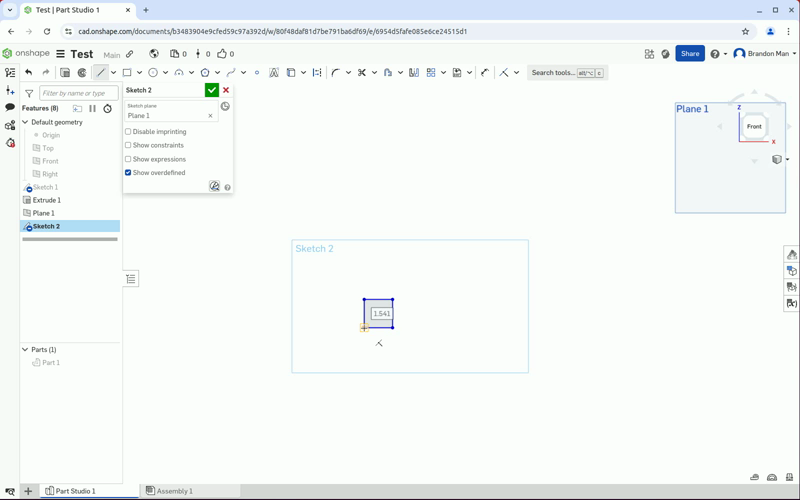
scroll(-6)
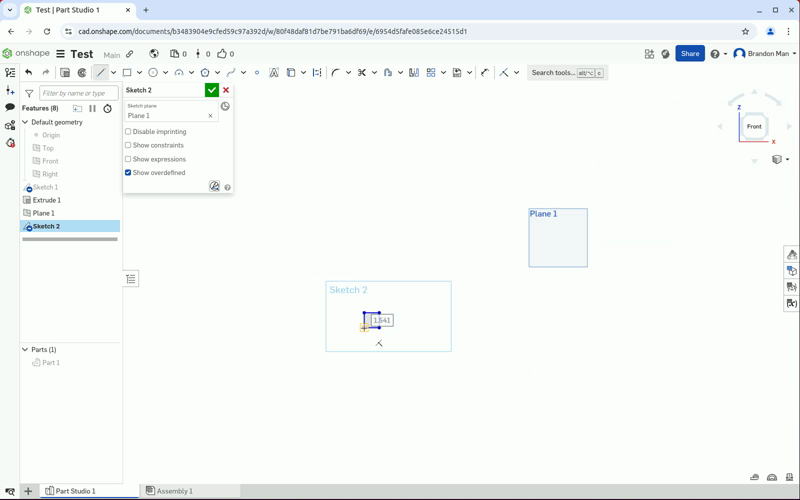
scroll(-6)
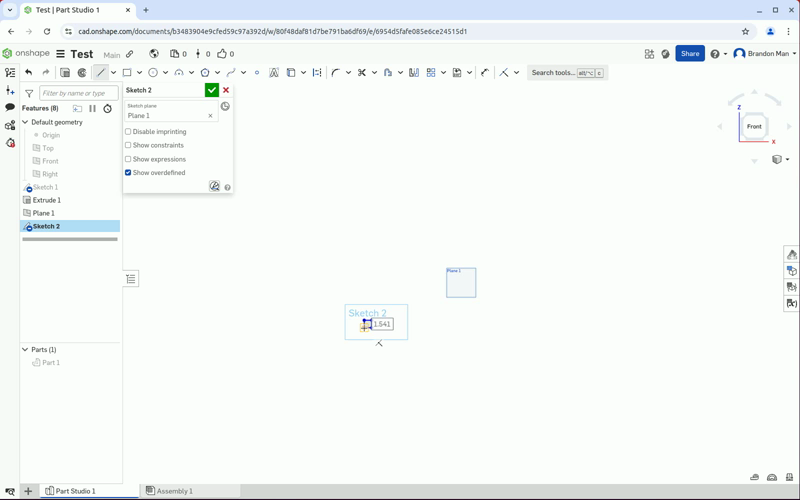
key(esc)
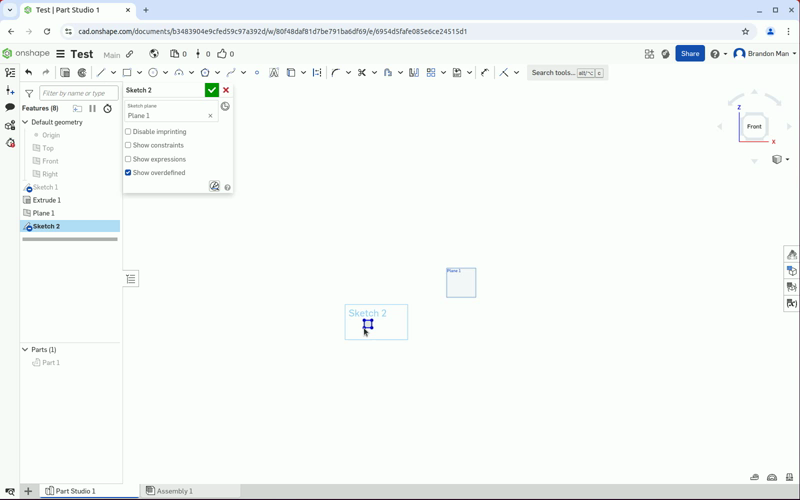
mouse_move(370, 322)
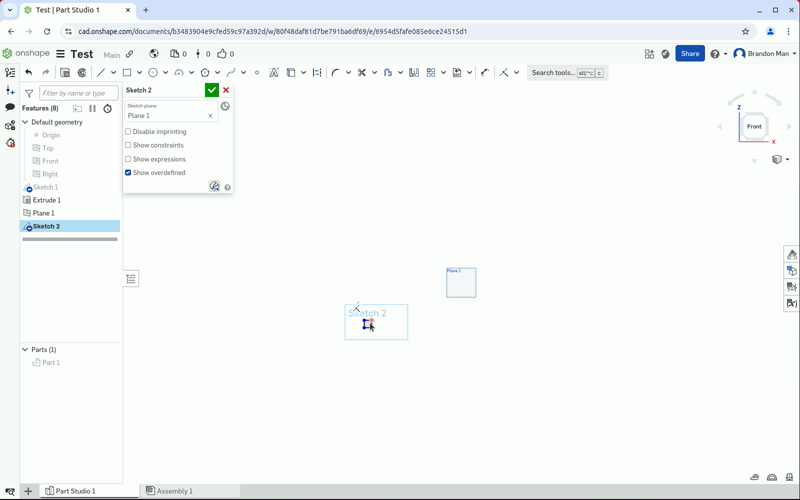
scroll(6)
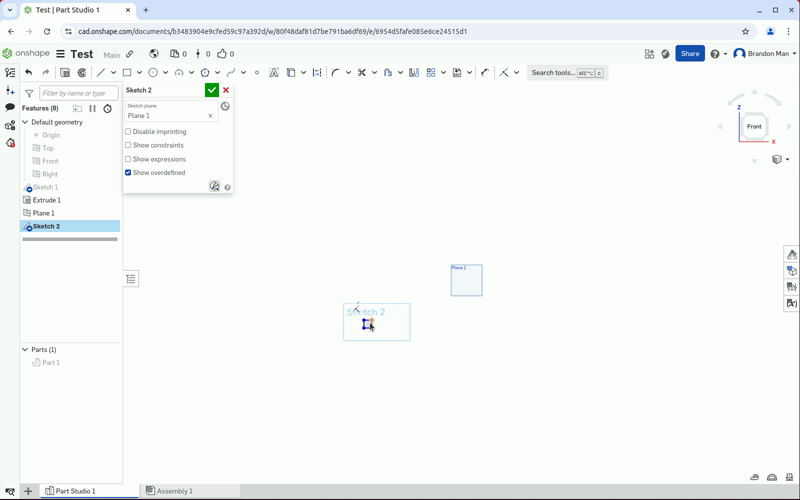
scroll(6)
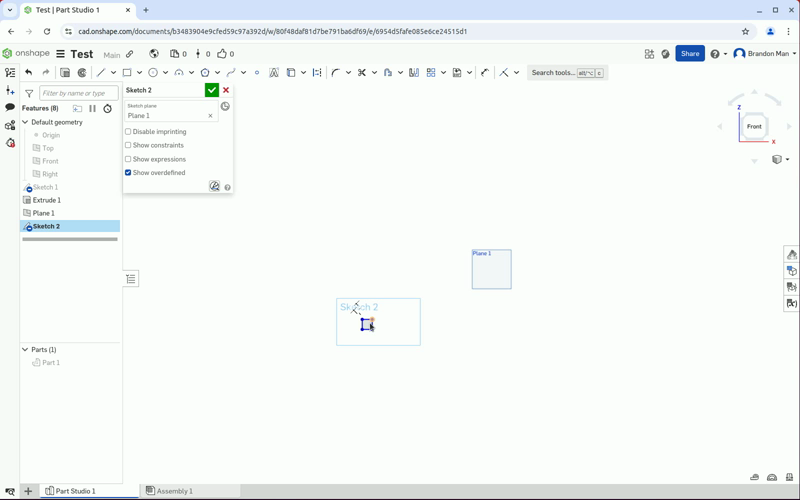
scroll(6)
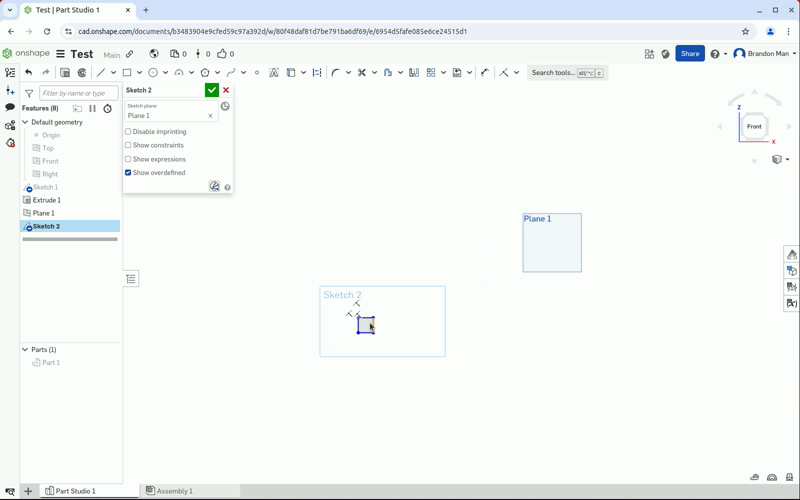
scroll(6)
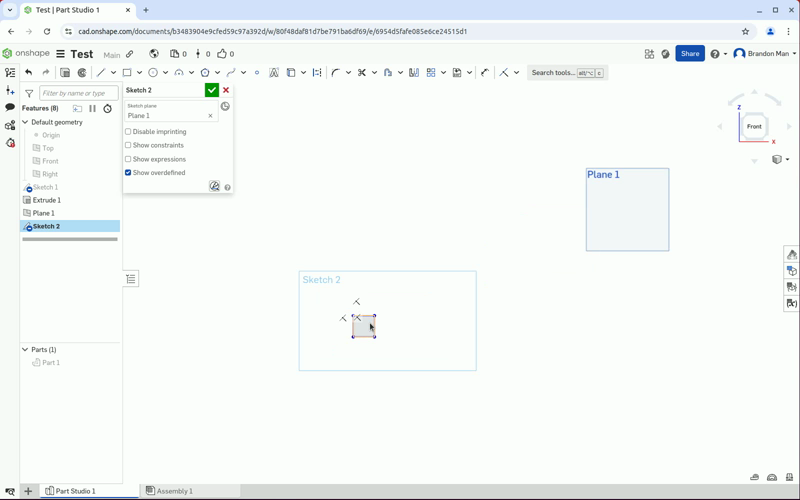
scroll(6)
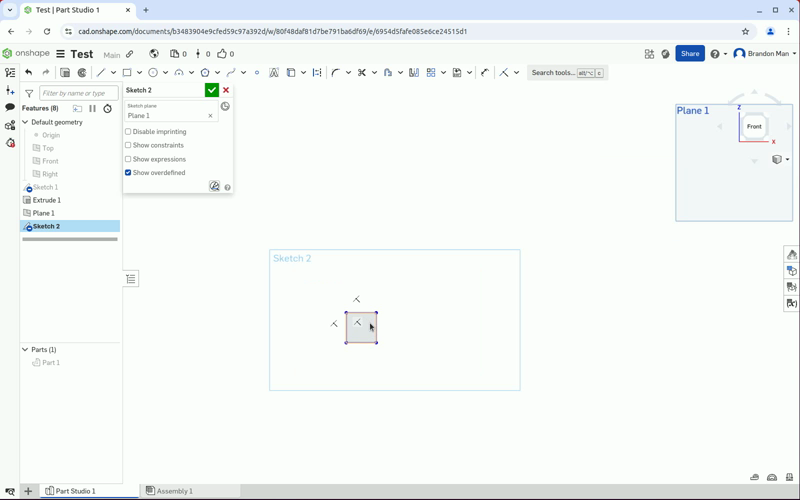
scroll(6)
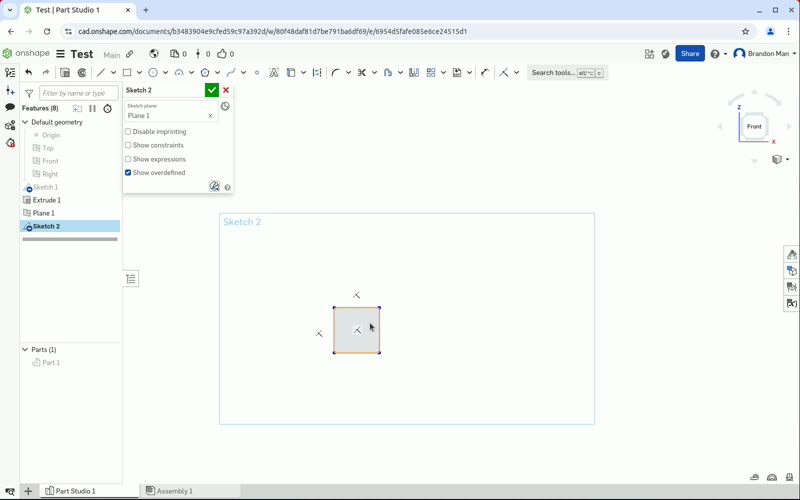
scroll(6)
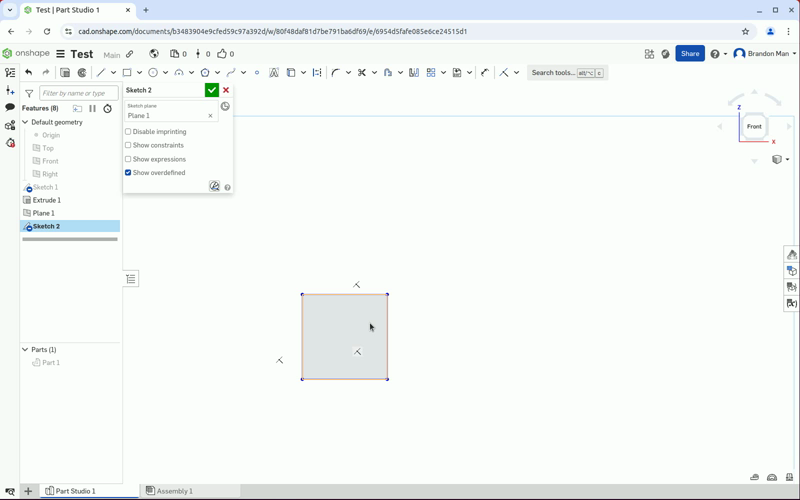
click(370, 322)
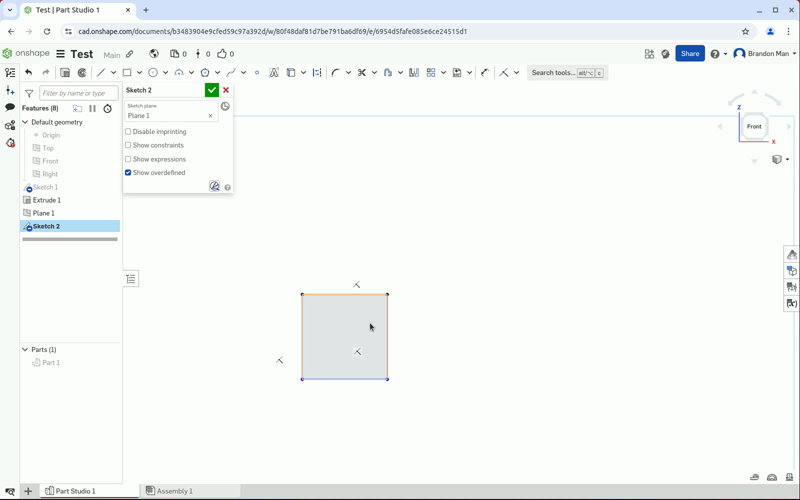
scroll(-6)
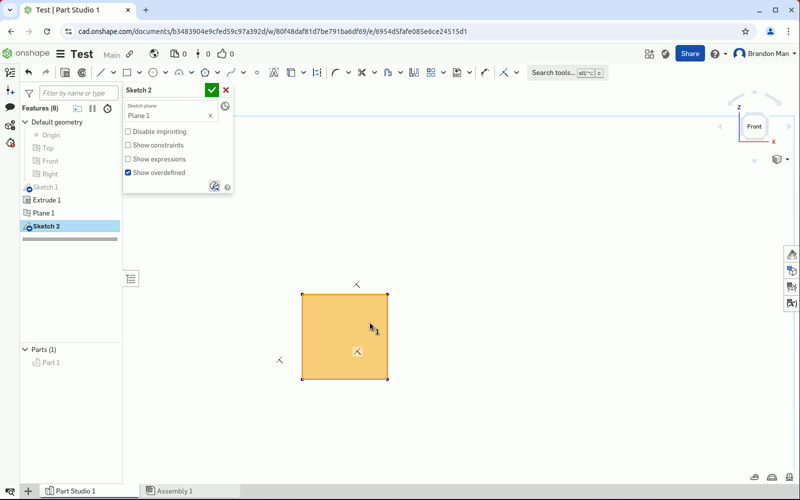
scroll(-6)
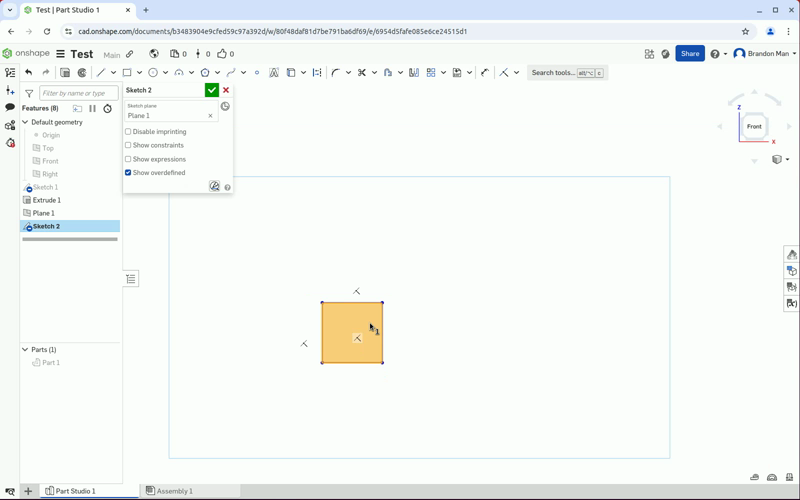
scroll(-6)
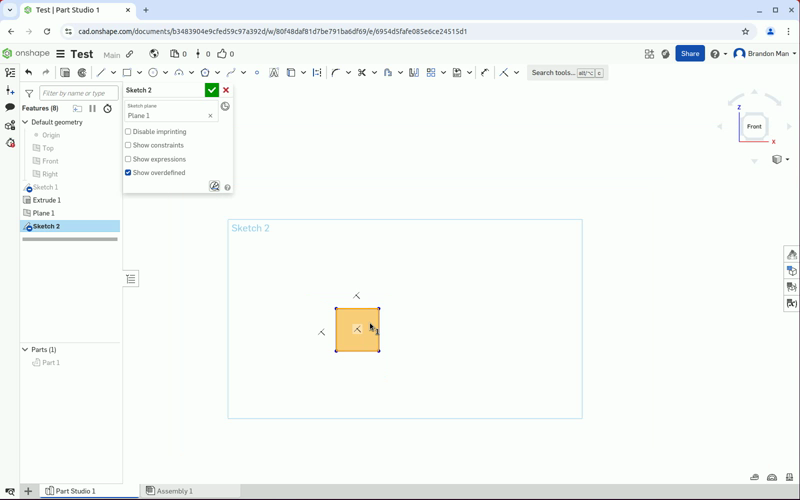
scroll(-6)
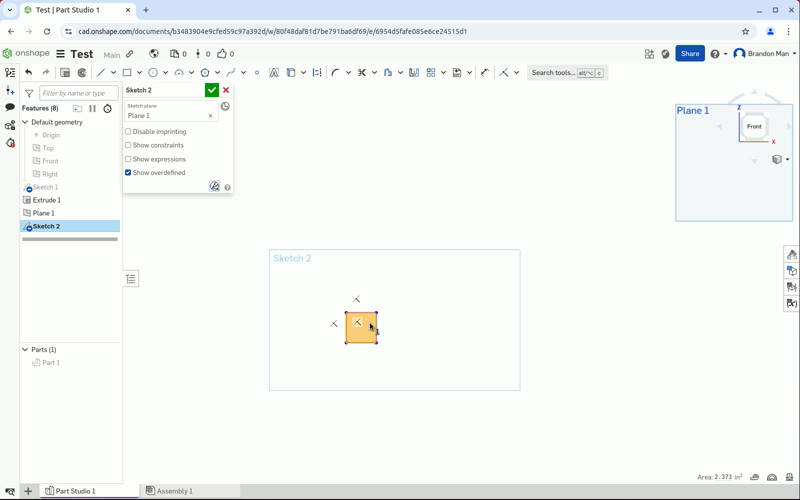
scroll(-6)
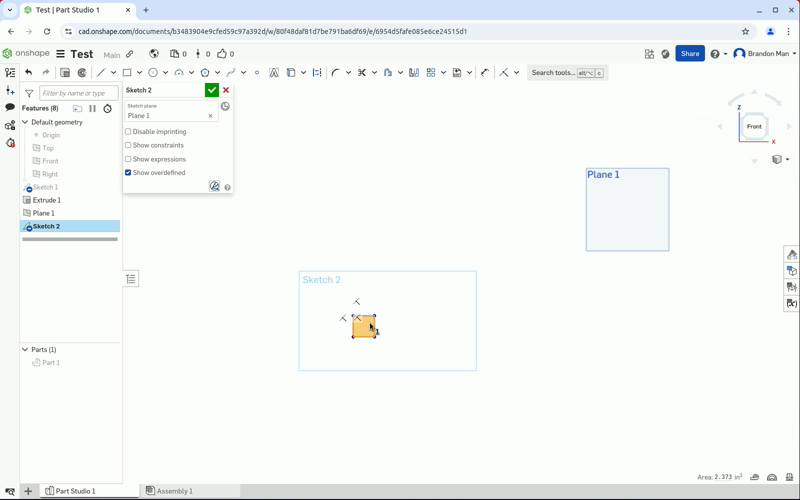
scroll(-6)
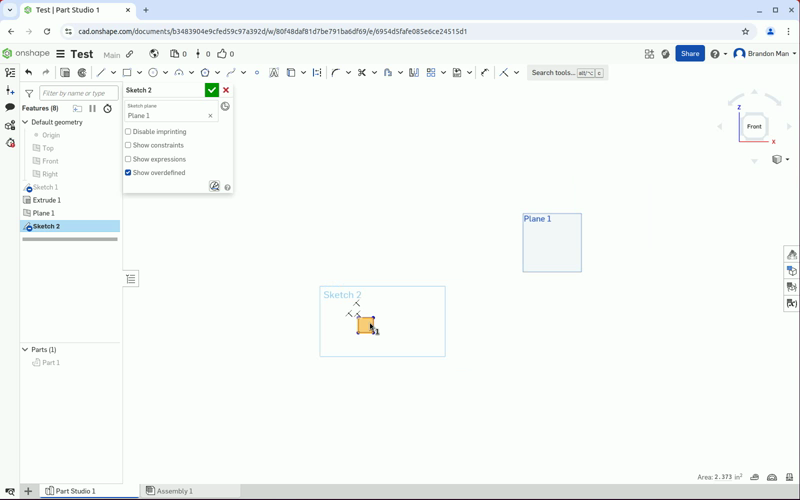
scroll(-6)
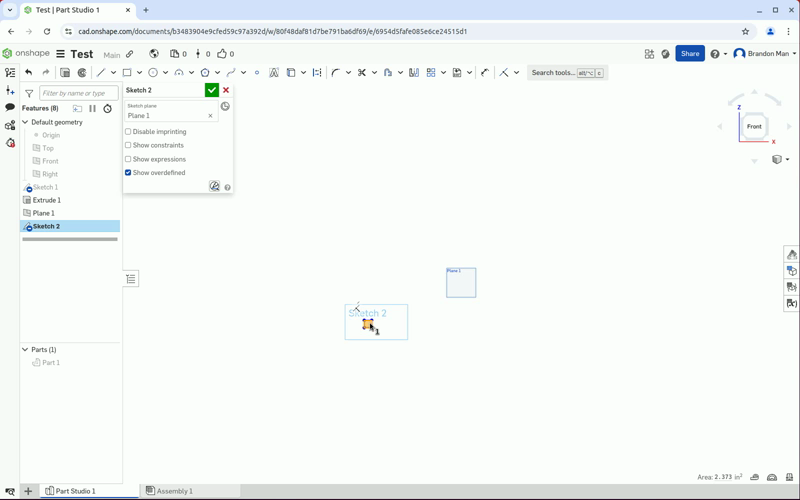
mouse_move(73, 352)
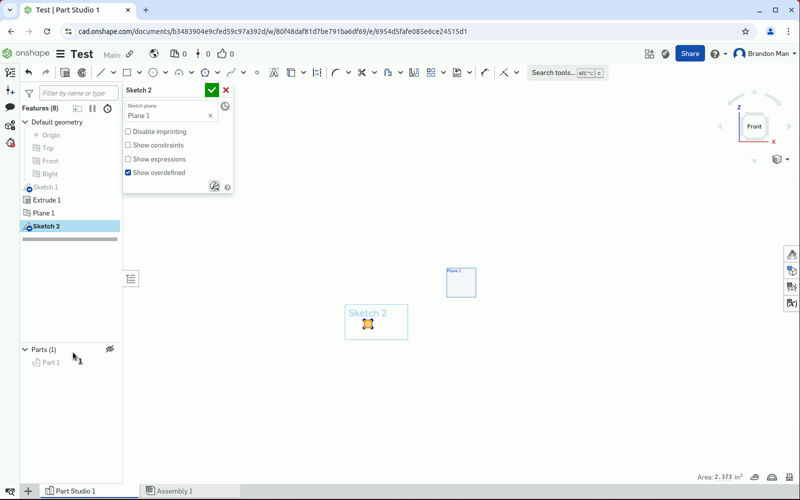
key(shift+y)
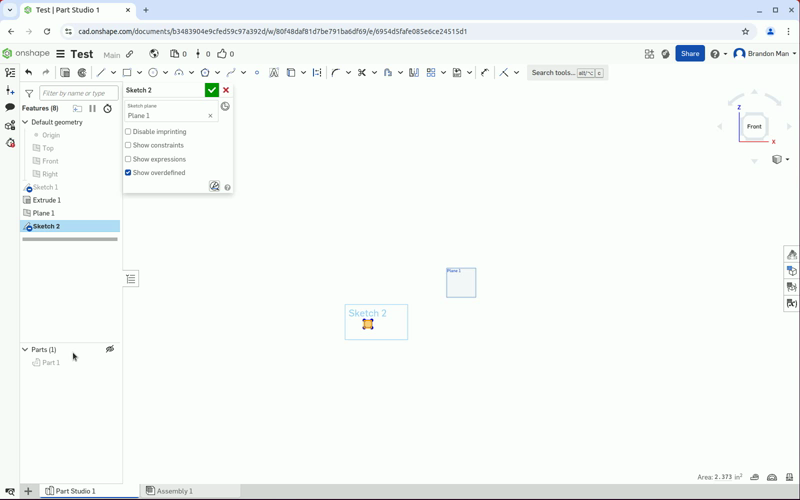
key(shift+e)
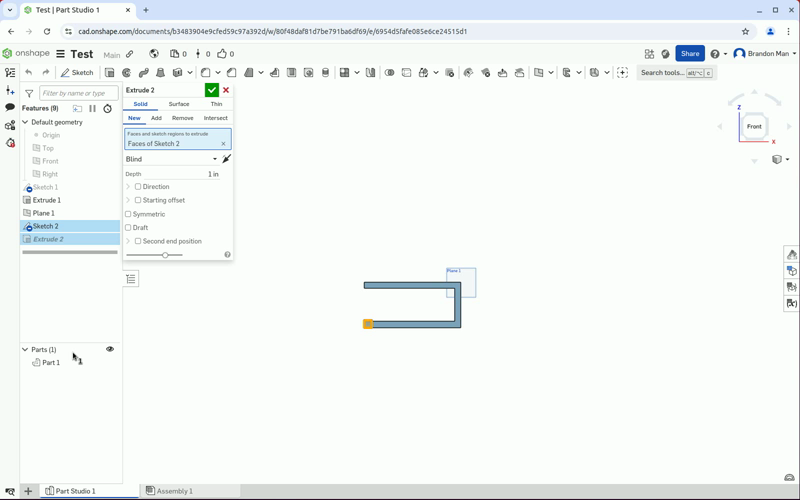
mouse_move(143, 106)
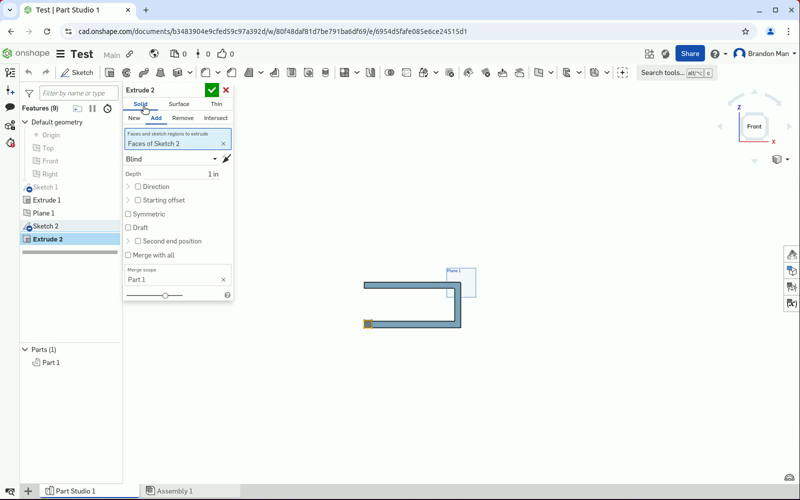
click(143, 106)
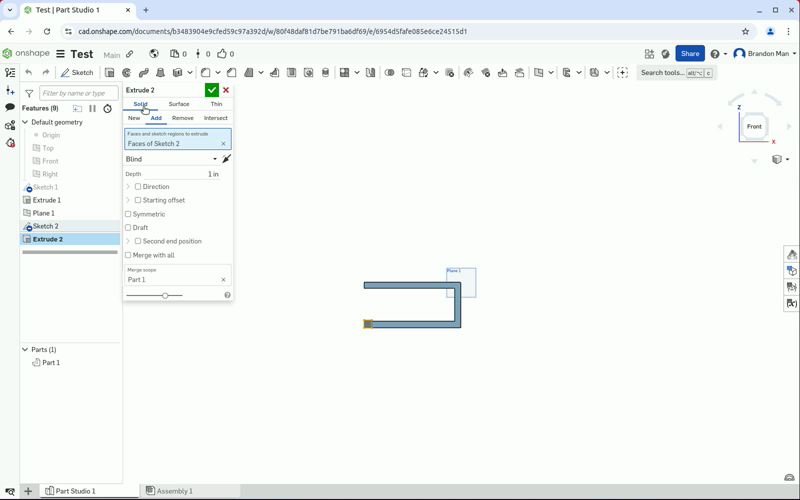
mouse_move(186, 120)
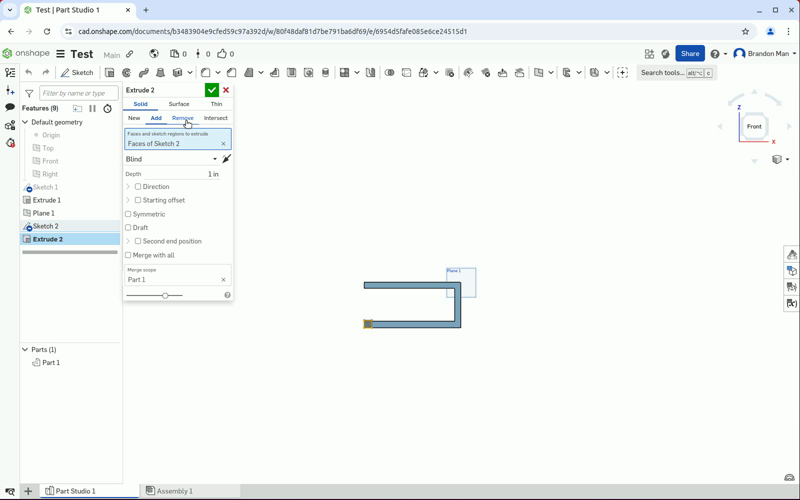
click(186, 120)
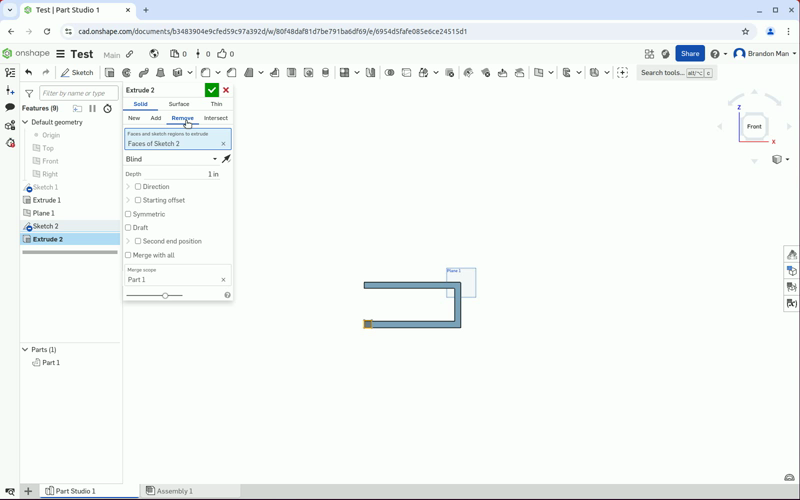
key(tab, 4)
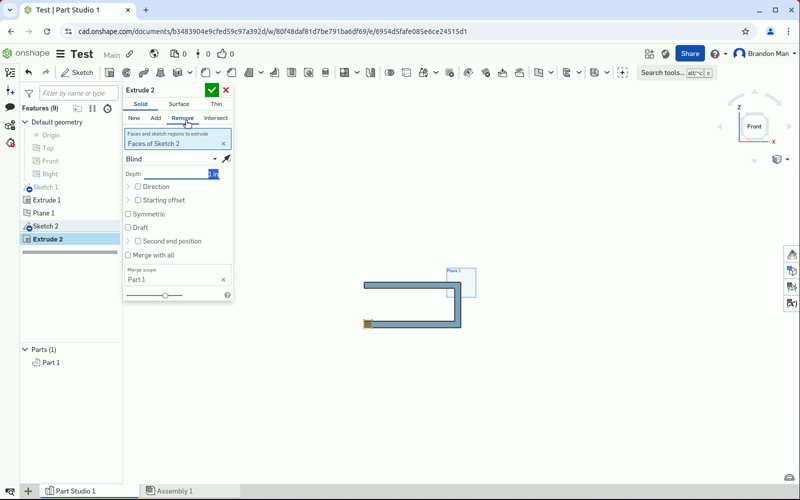
text(1.204)
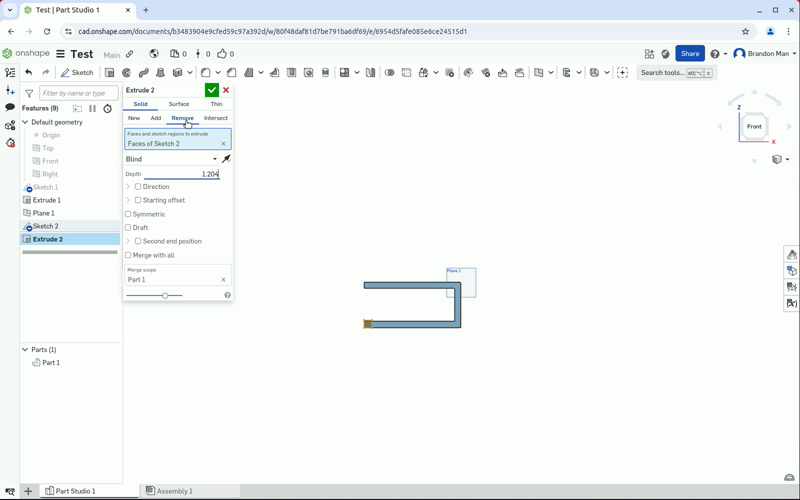
key(tab, 6)
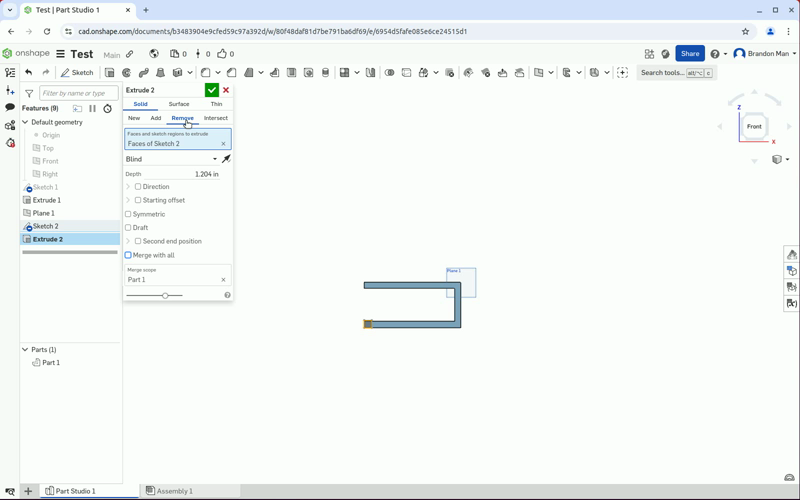
key(space)
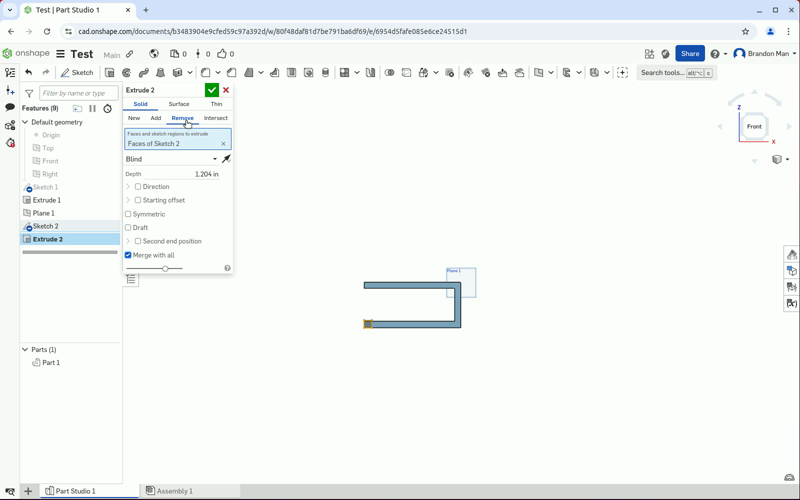
key(enter)
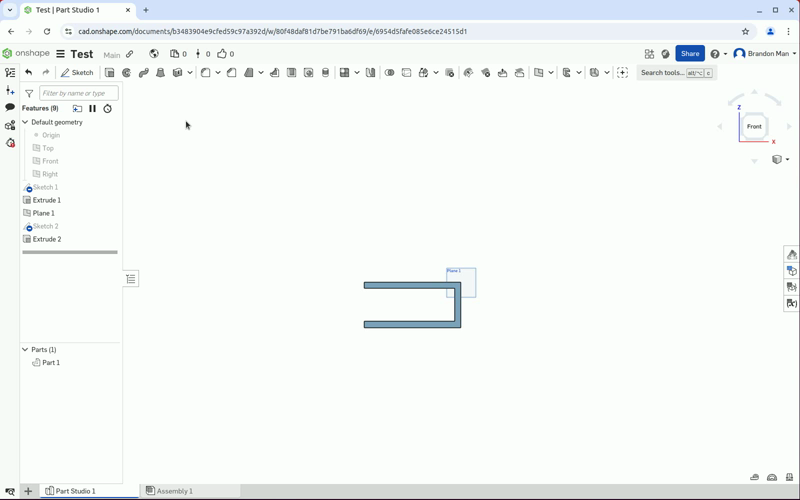
key(shift+h)
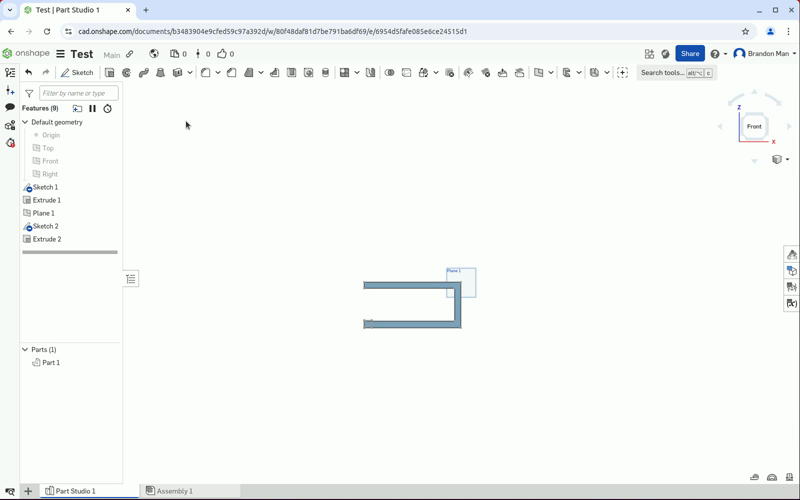
key(shift+h)
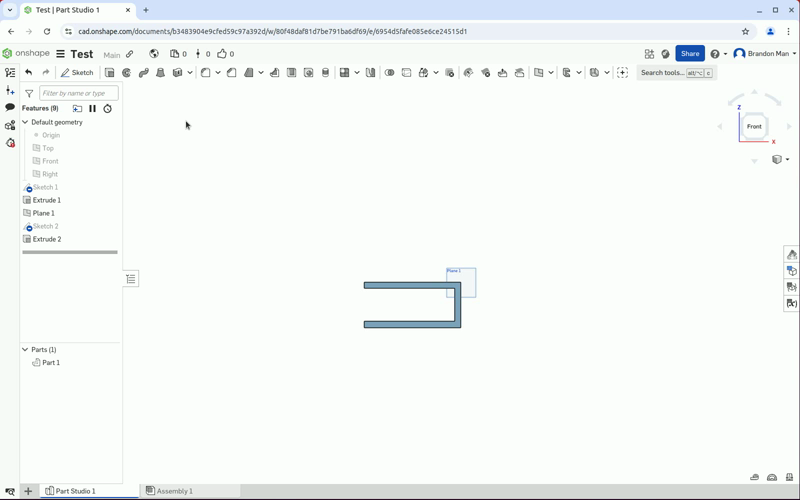
mouse_move(73, 189)
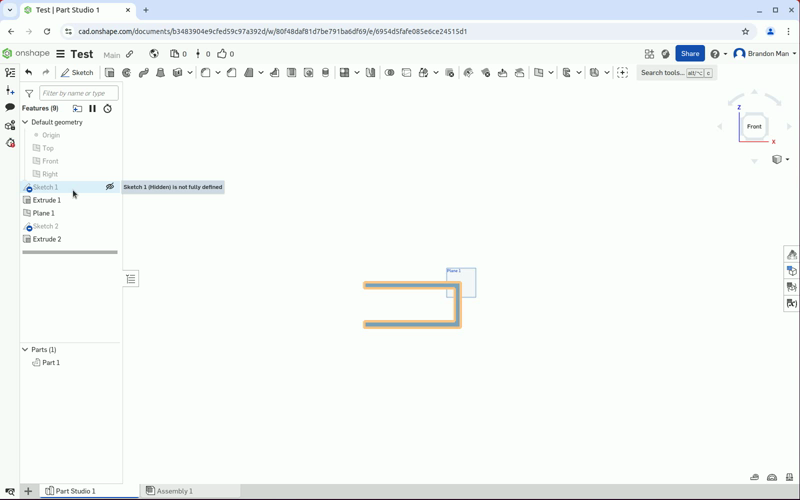
click(73, 189)
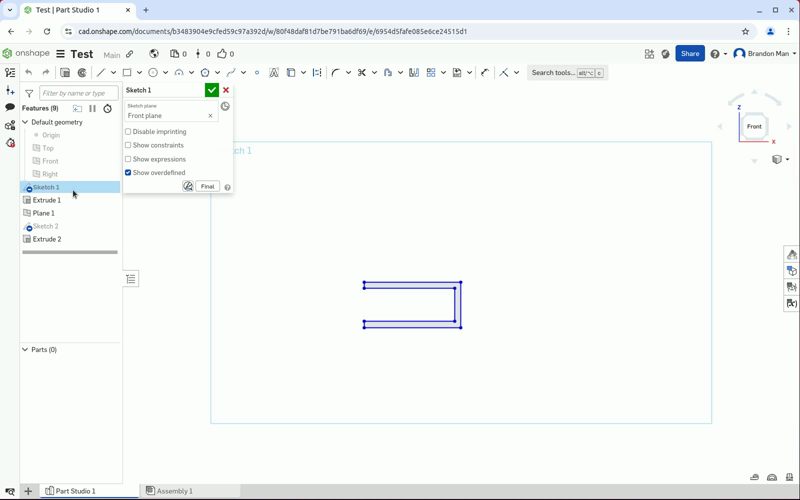
mouse_move(229, 92)
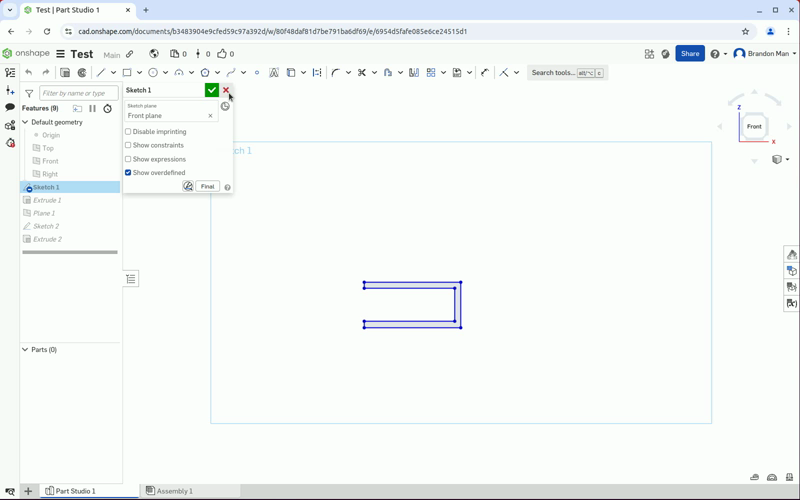
click(229, 92)
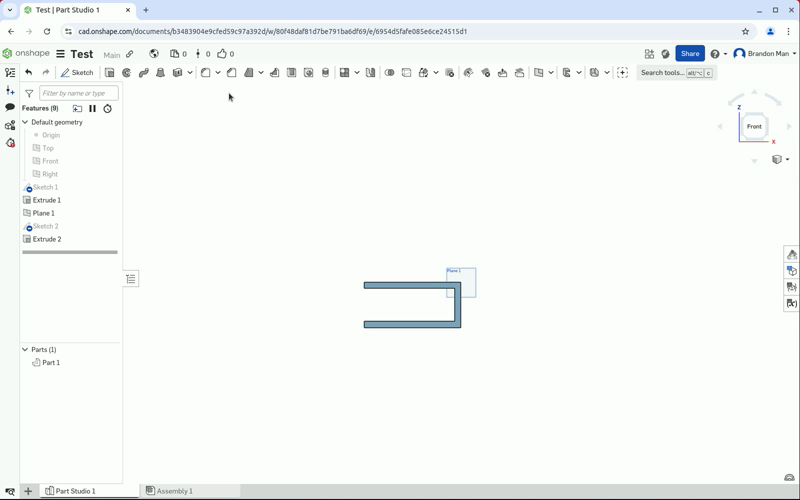
mouse_move(73, 352)
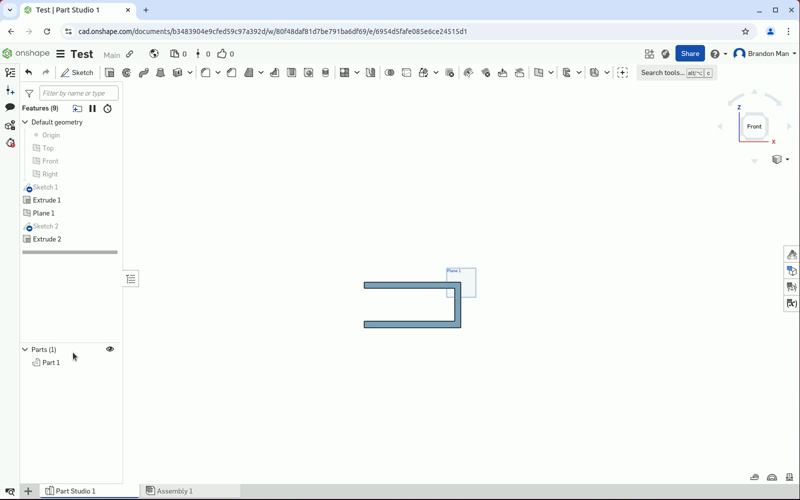
key(y)
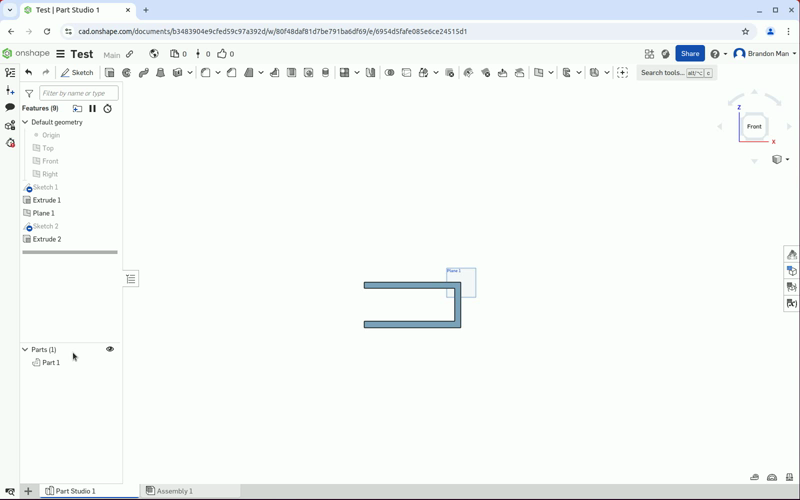
key(shift+p)
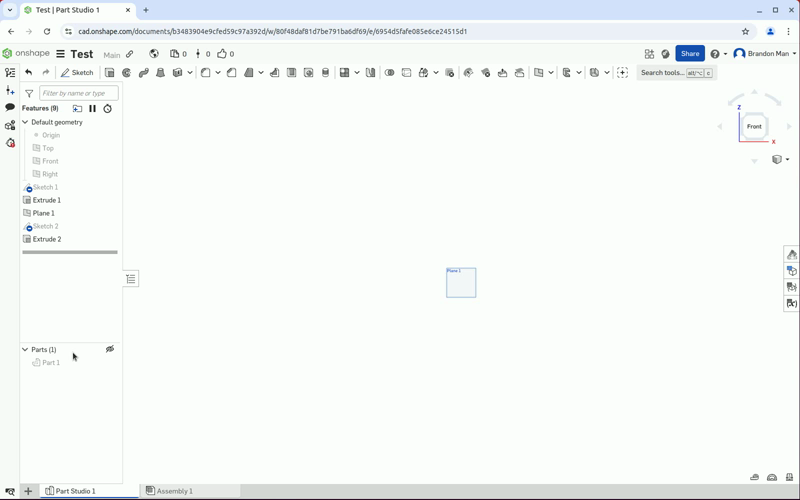
key(space)
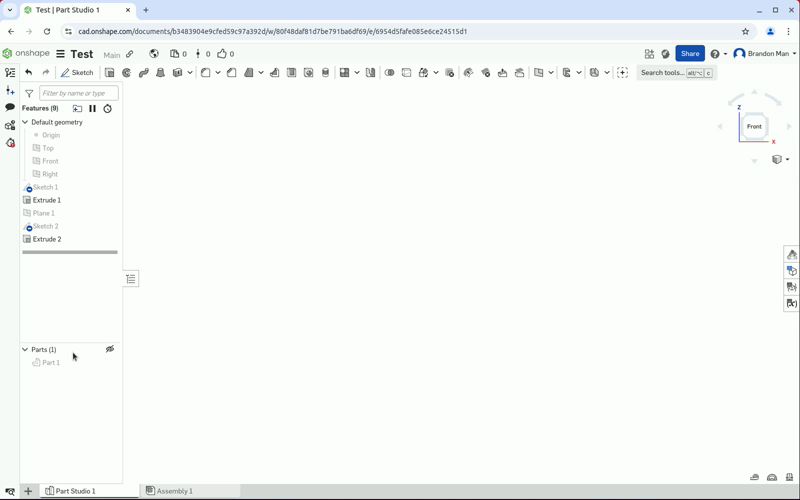
key_down(shift)
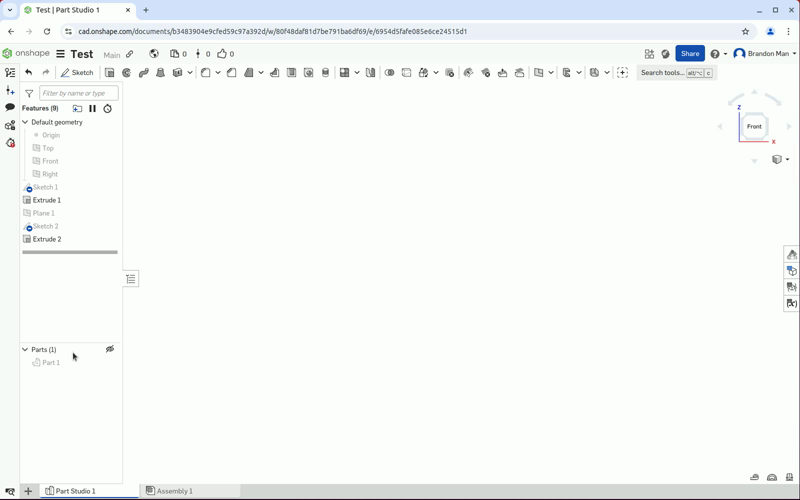
key(down)
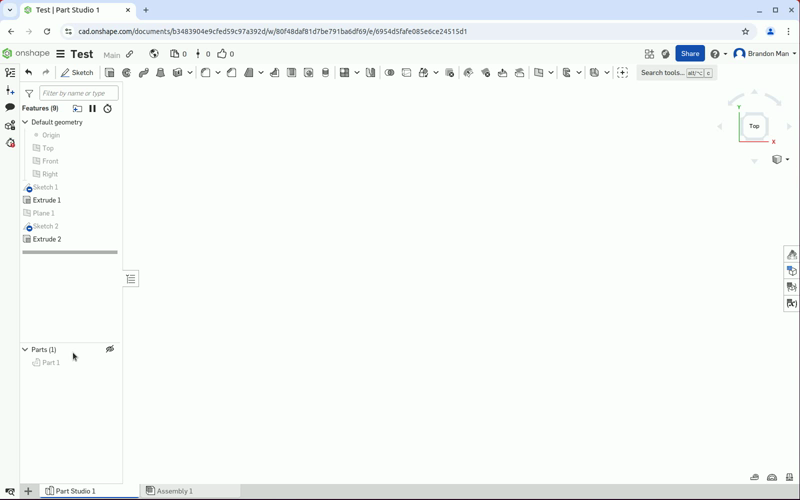
key_up(shift)
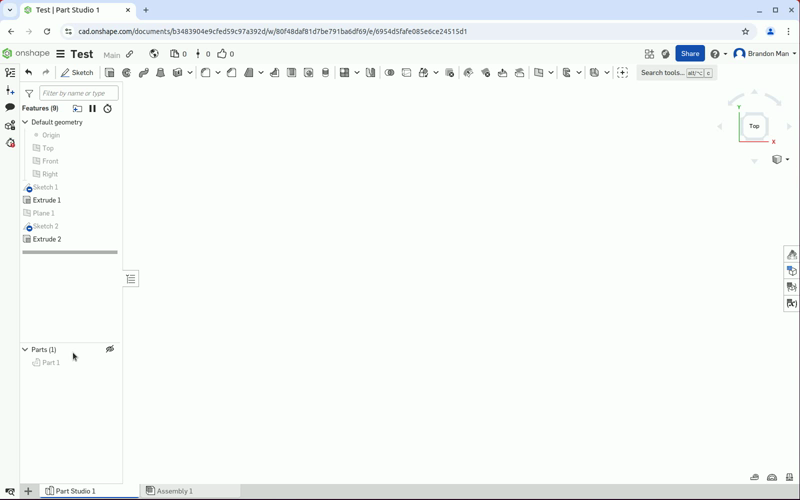
mouse_move(73, 352)
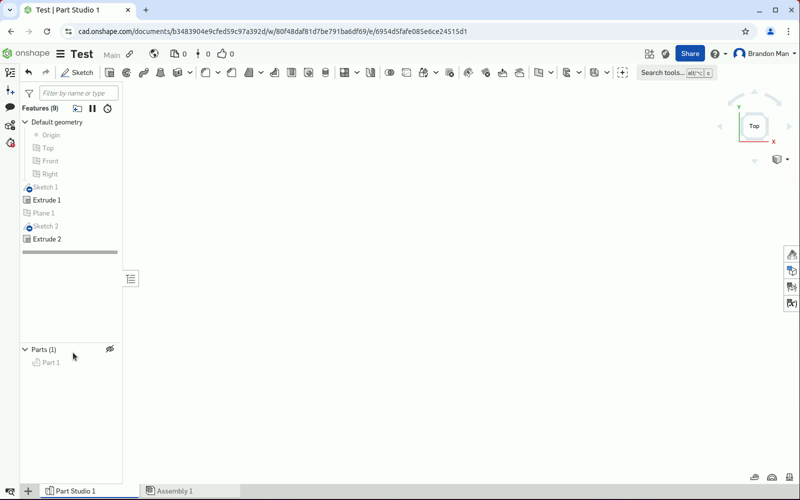
key(shift+y)
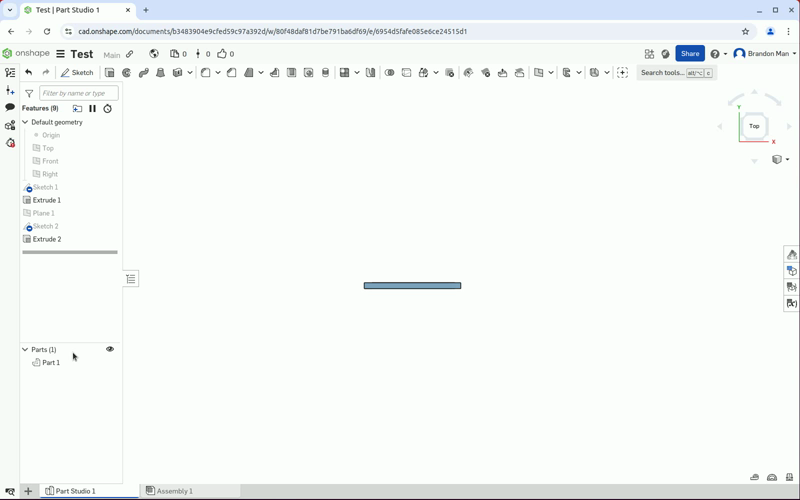
mouse_move(541, 75)
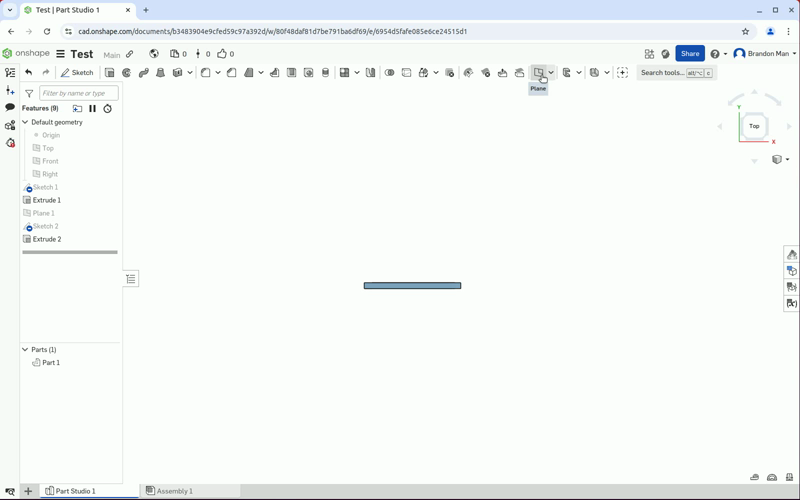
click(541, 75)
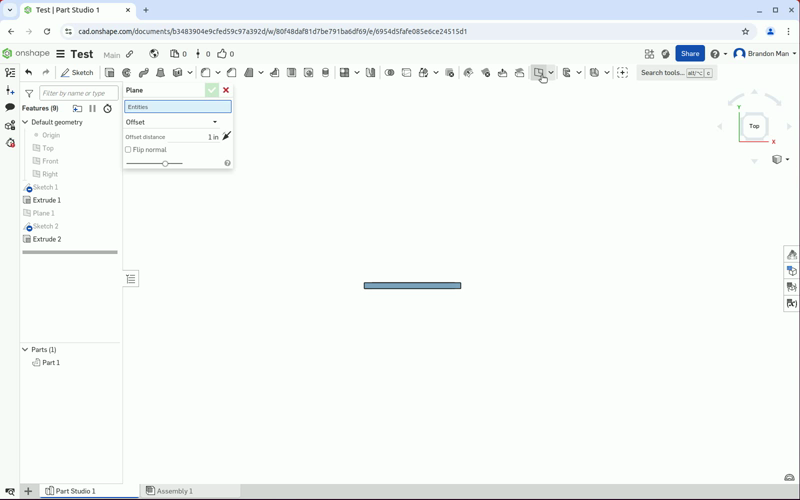
mouse_move(73, 150)
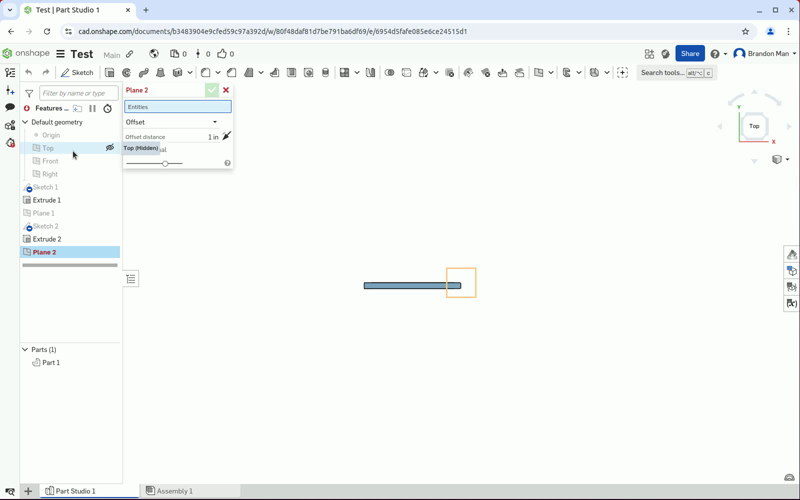
click(73, 150)
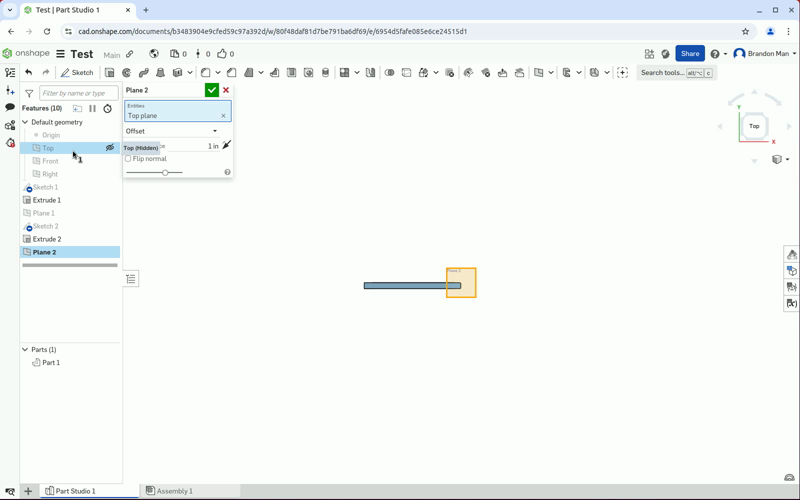
key(tab, 2)
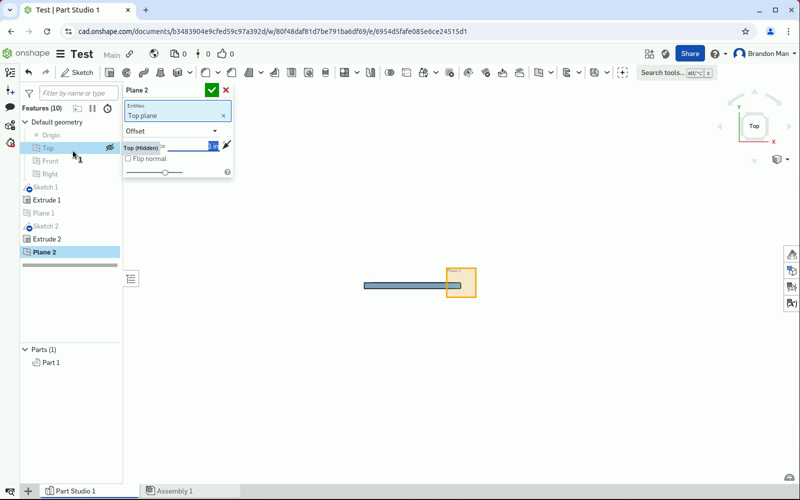
text(7.949)
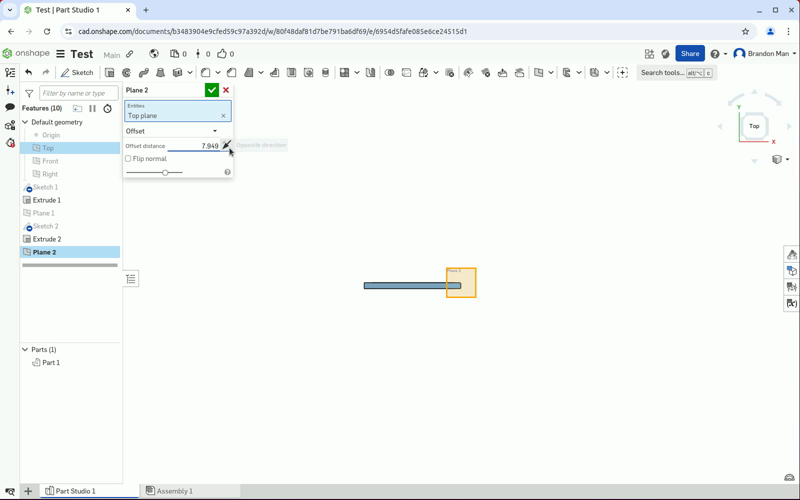
mouse_move(229, 147)
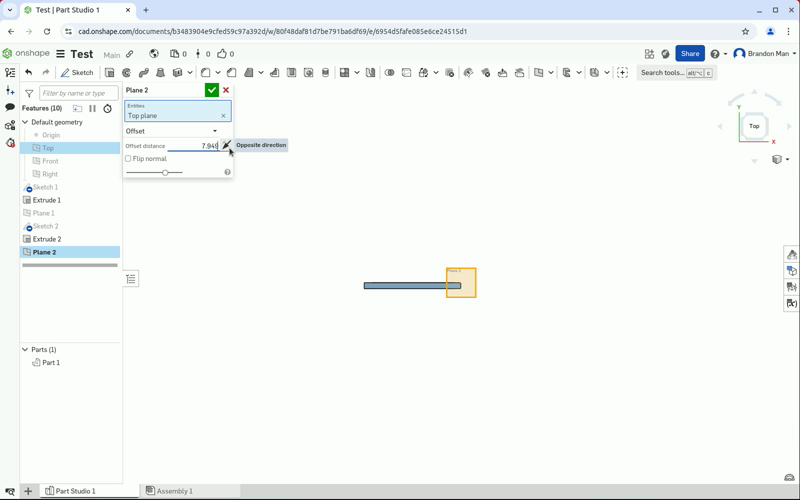
click(229, 147)
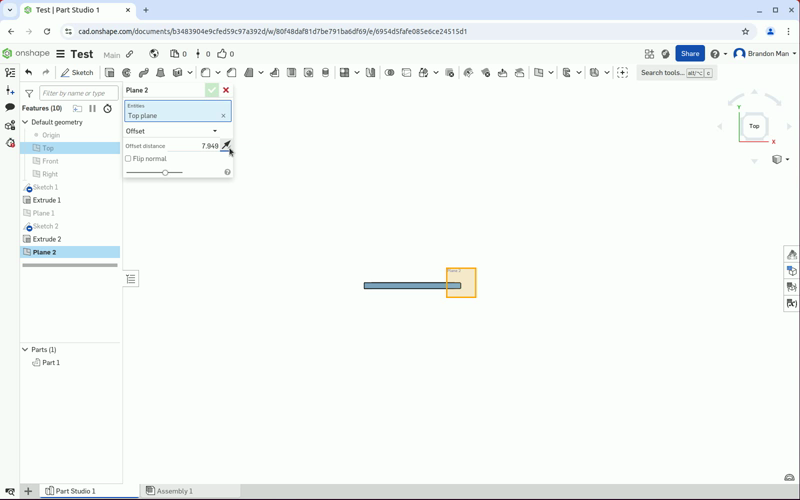
key(enter, 2)
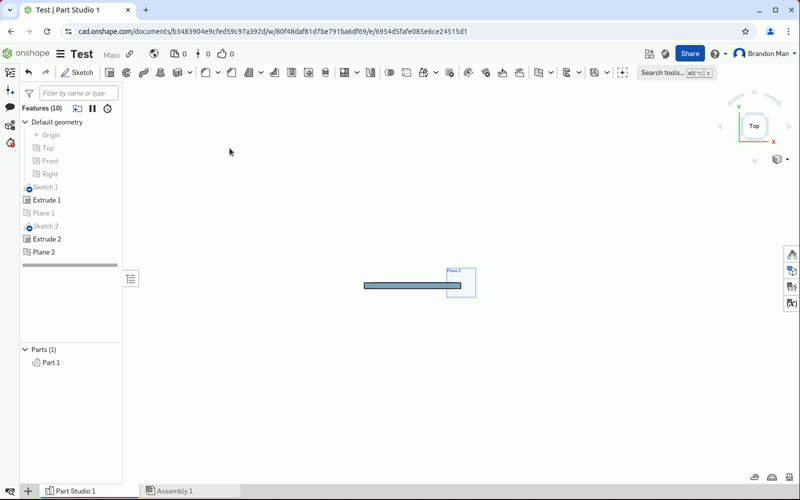
key(shift+s)
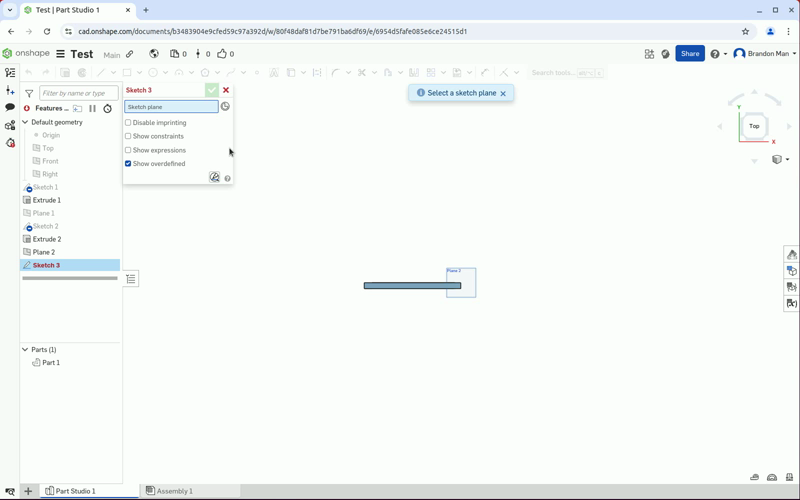
mouse_move(73, 254)
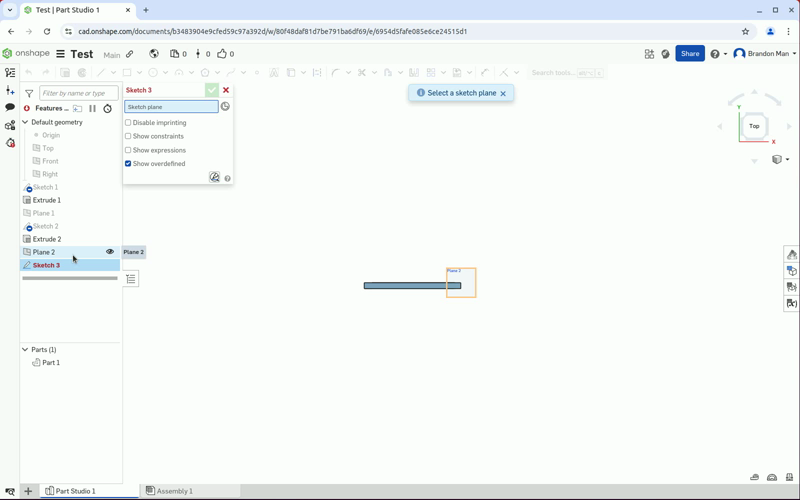
click(73, 254)
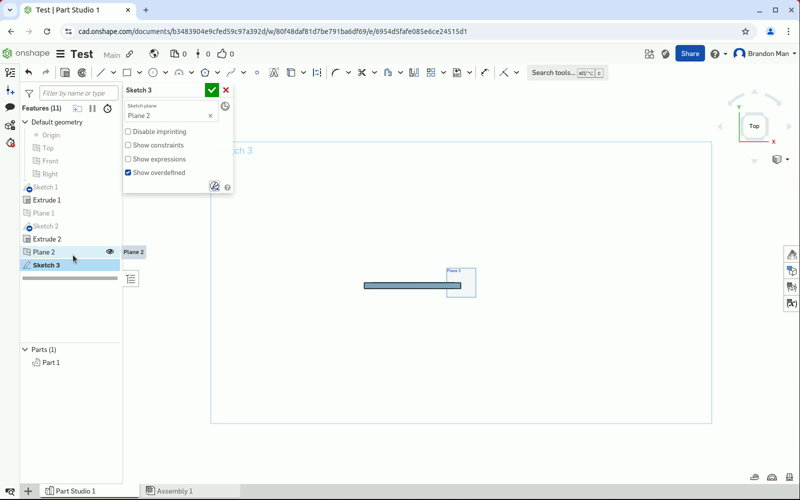
mouse_move(73, 352)
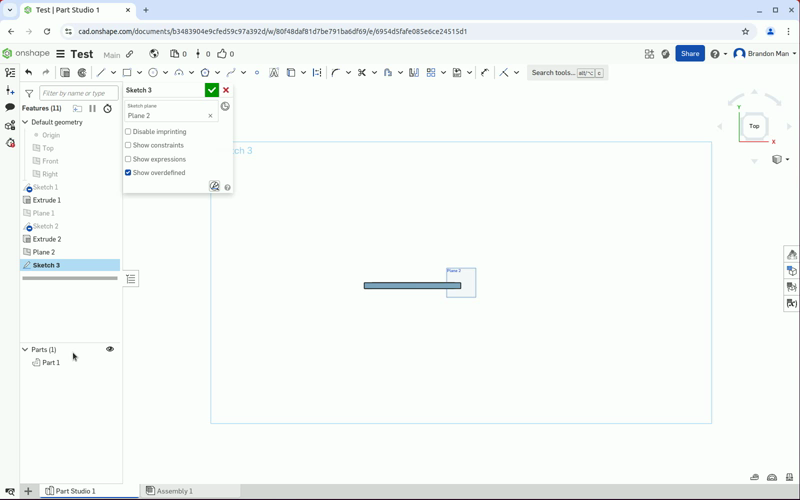
key(y)
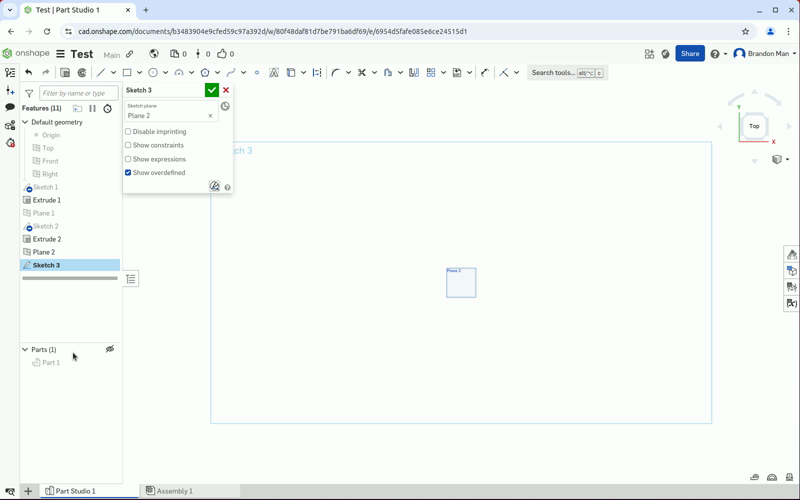
key(l)
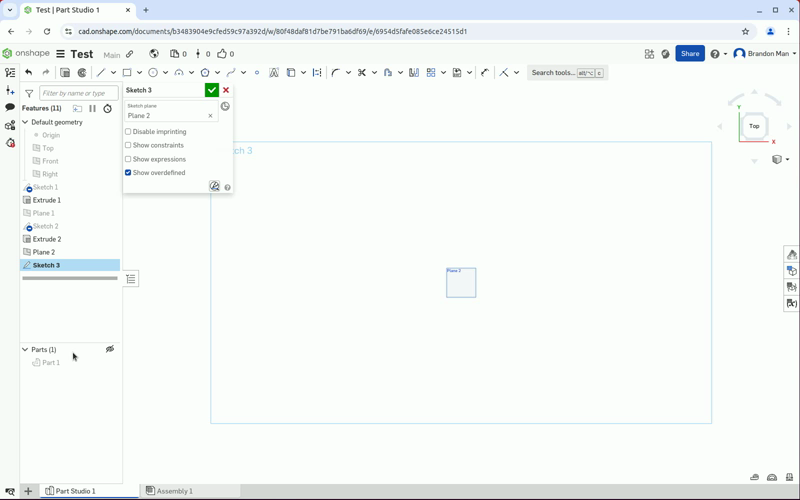
key_down(shift)
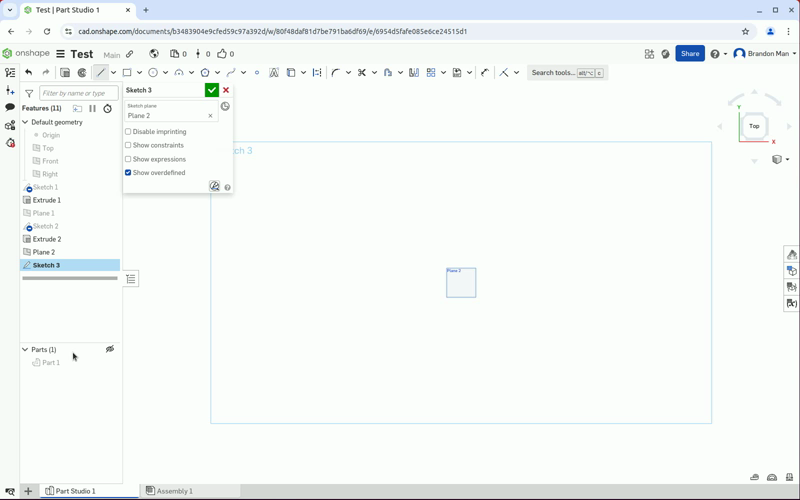
mouse_move(370, 288)
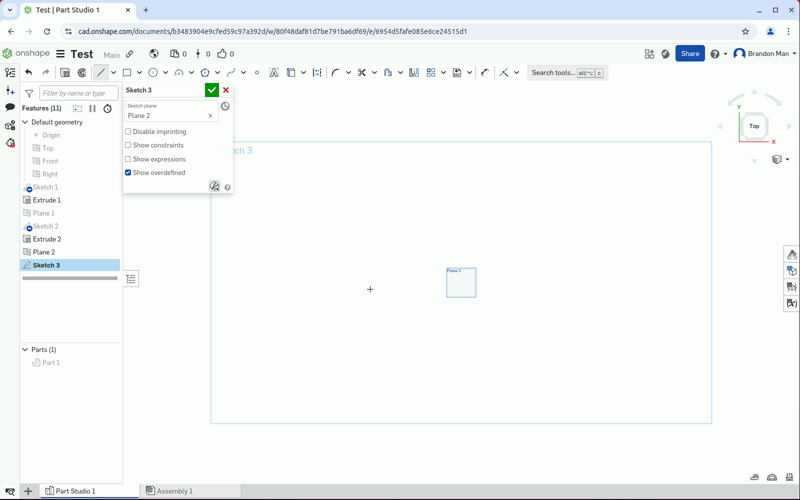
click(370, 288)
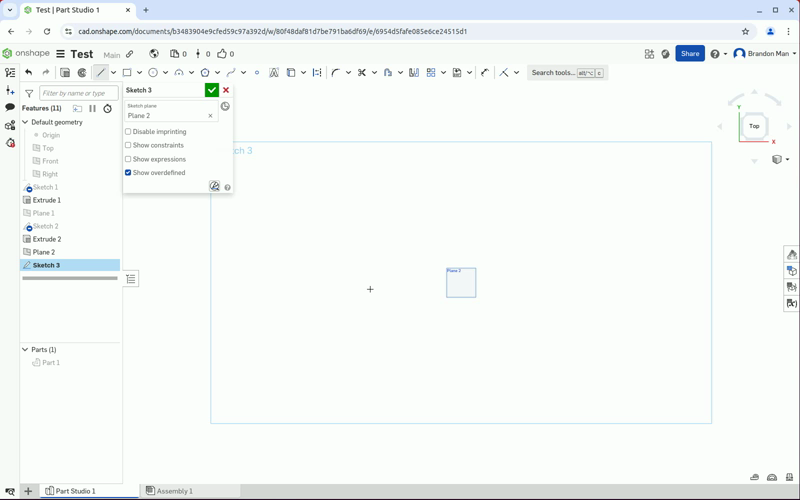
key_up(shift)
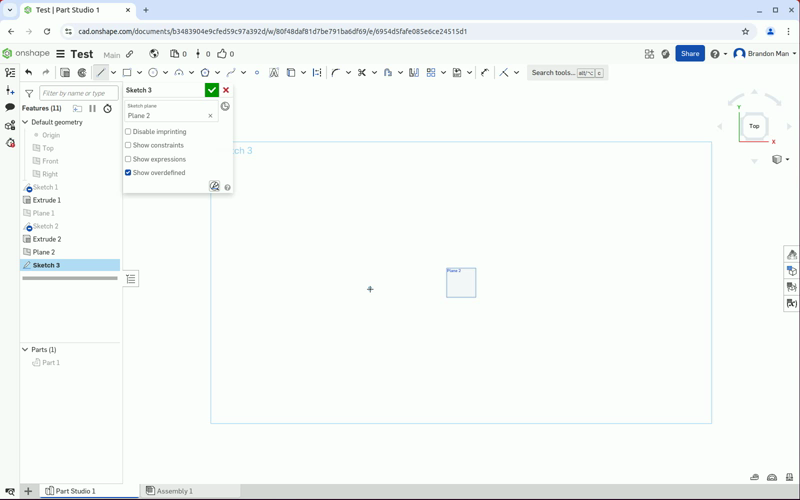
key_down(shift)
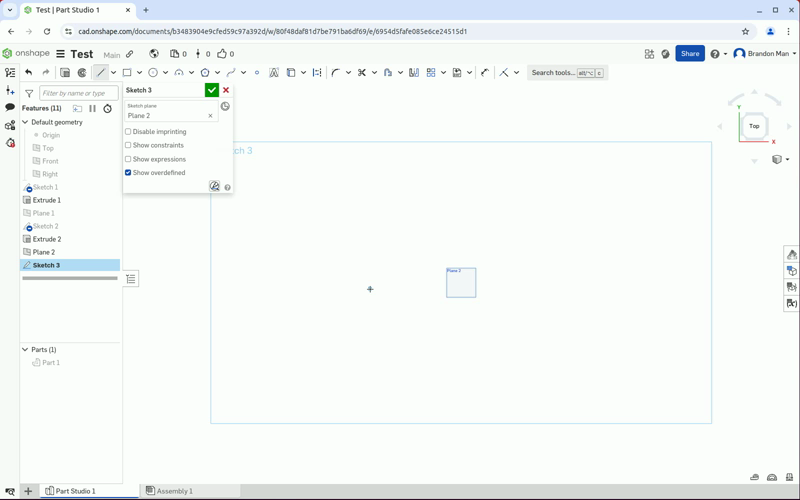
mouse_move(400, 288)
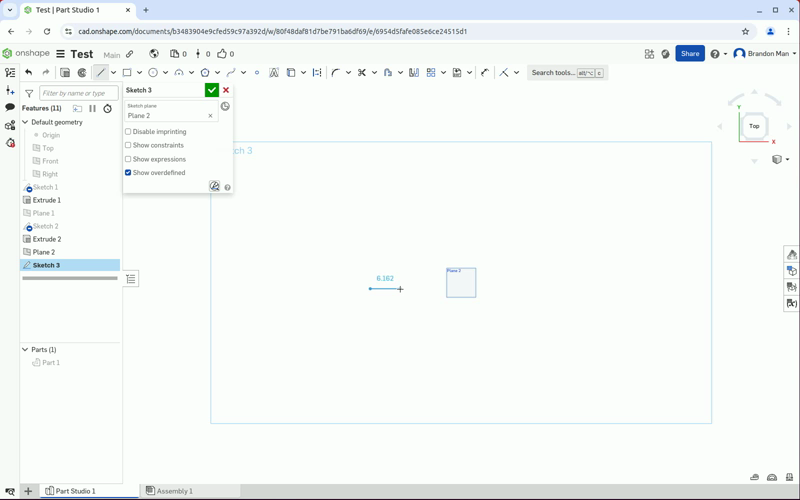
mouse_move(377, 288)
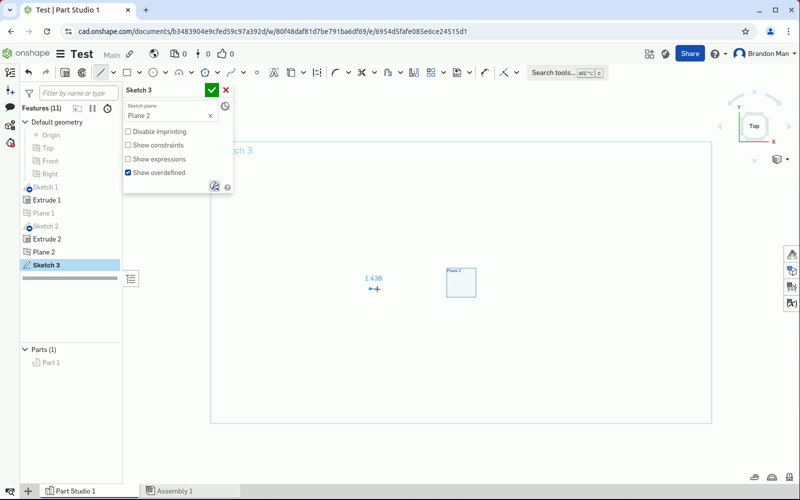
scroll(6)
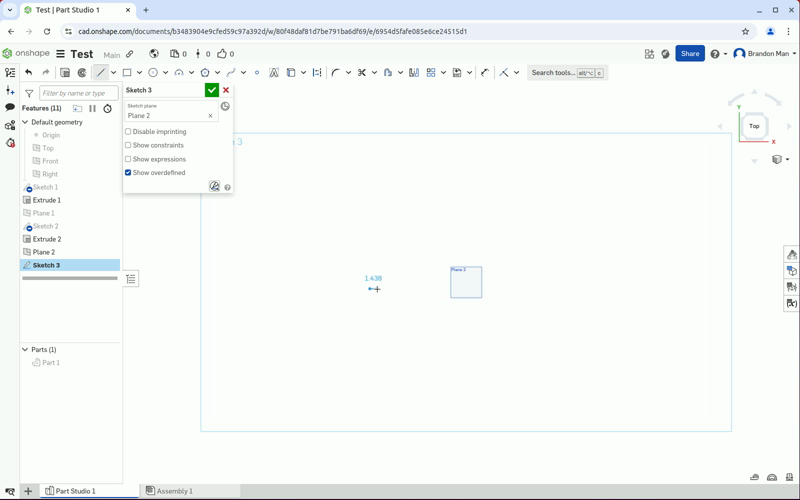
scroll(6)
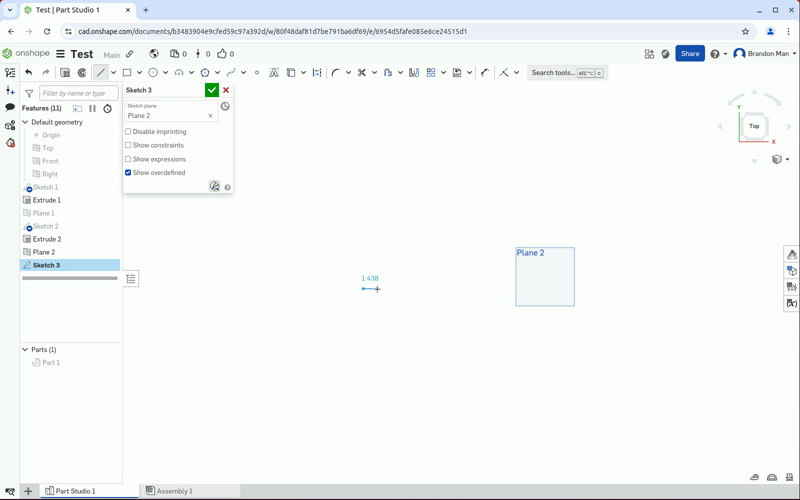
scroll(6)
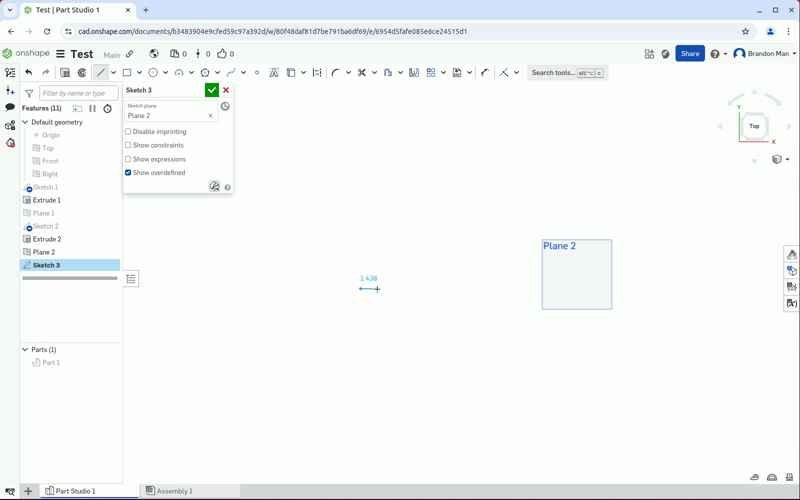
scroll(6)
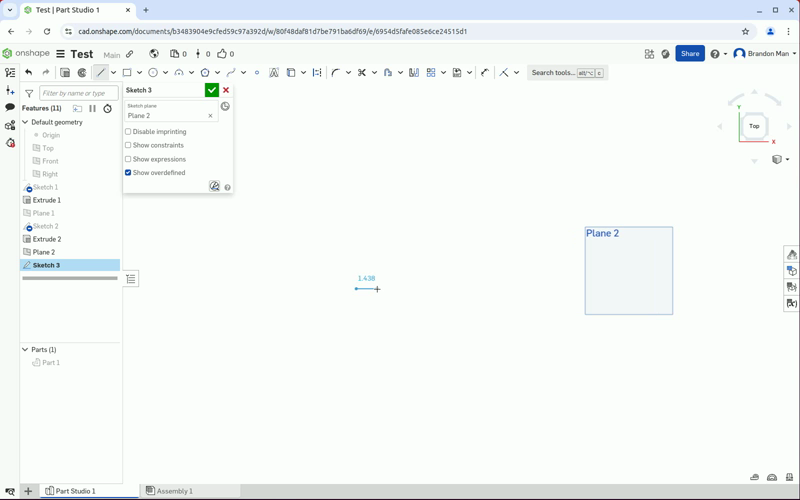
scroll(6)
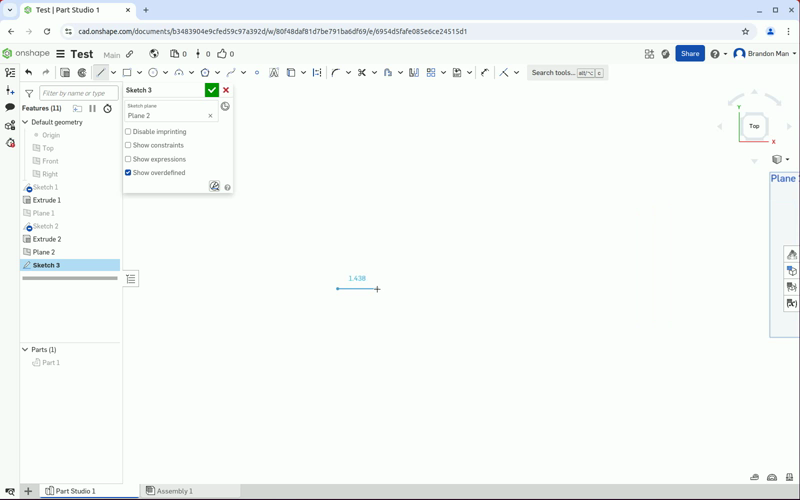
scroll(6)
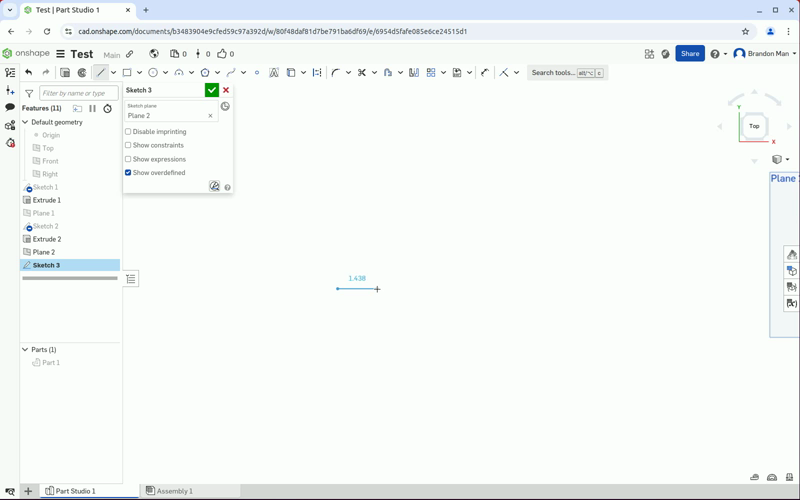
scroll(6)
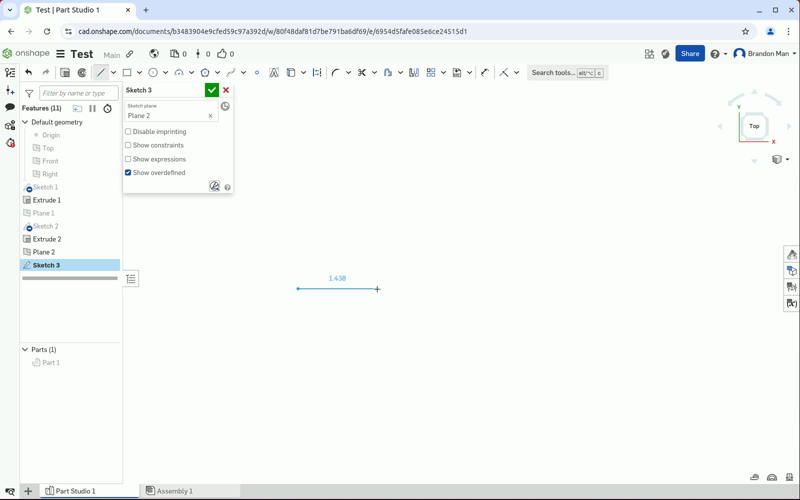
click(377, 288)
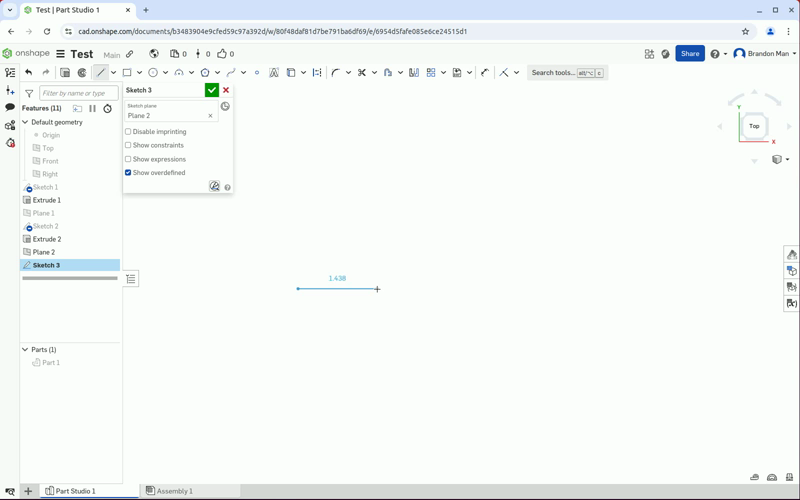
scroll(-6)
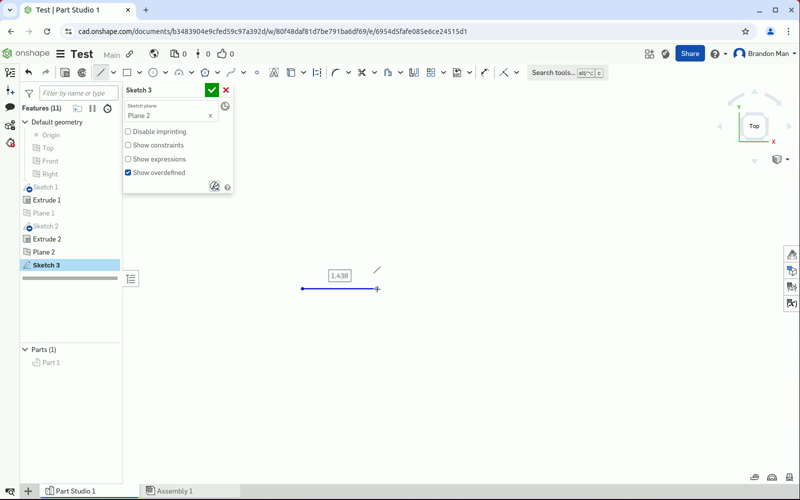
scroll(-6)
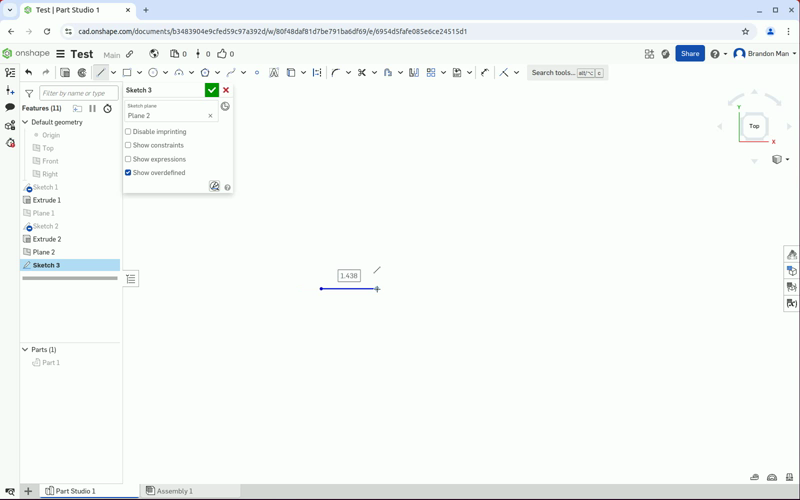
scroll(-6)
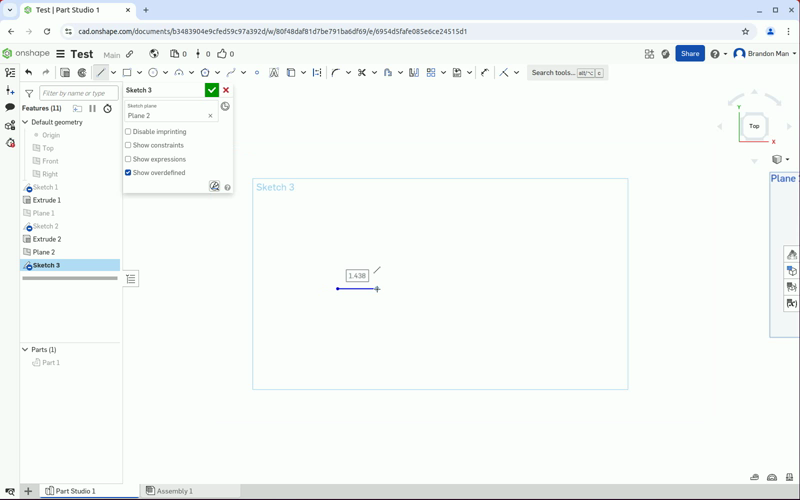
scroll(-6)
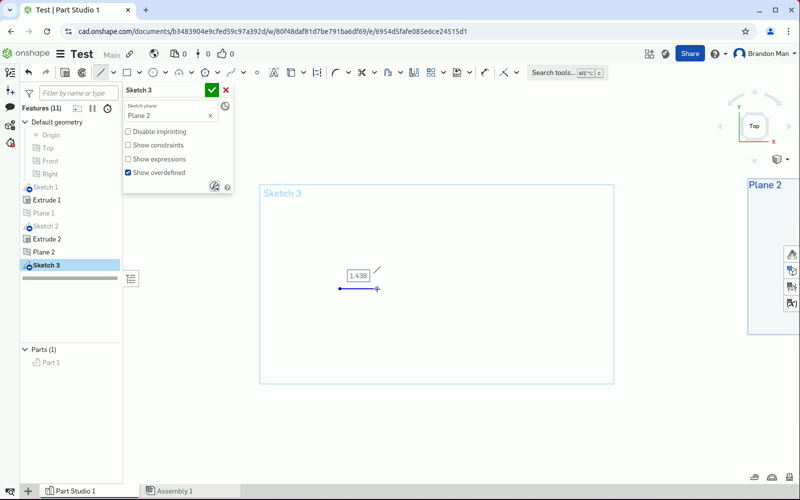
scroll(-6)
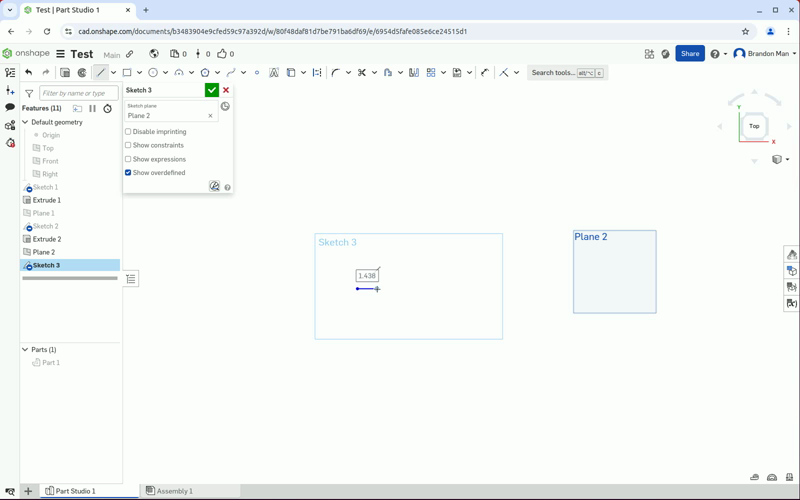
scroll(-6)
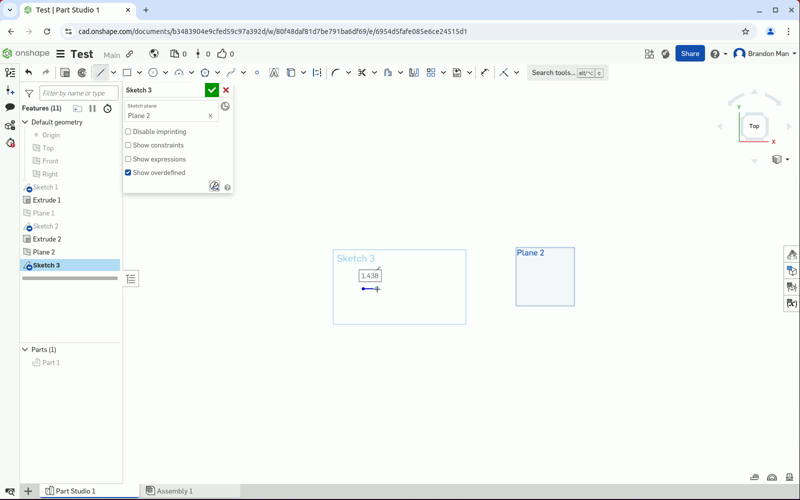
scroll(-6)
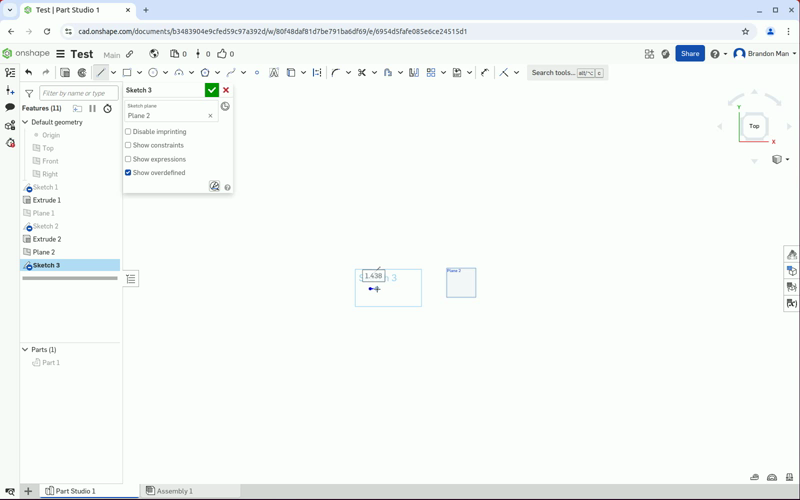
key_up(shift)
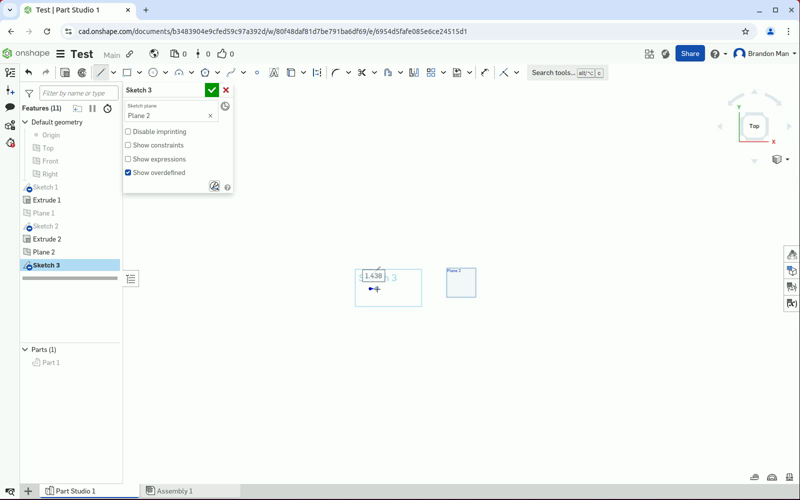
key_down(shift)
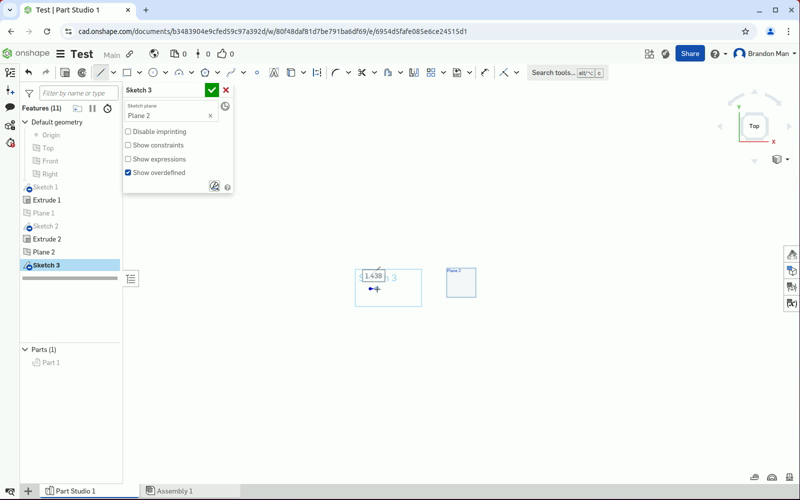
mouse_move(407, 288)
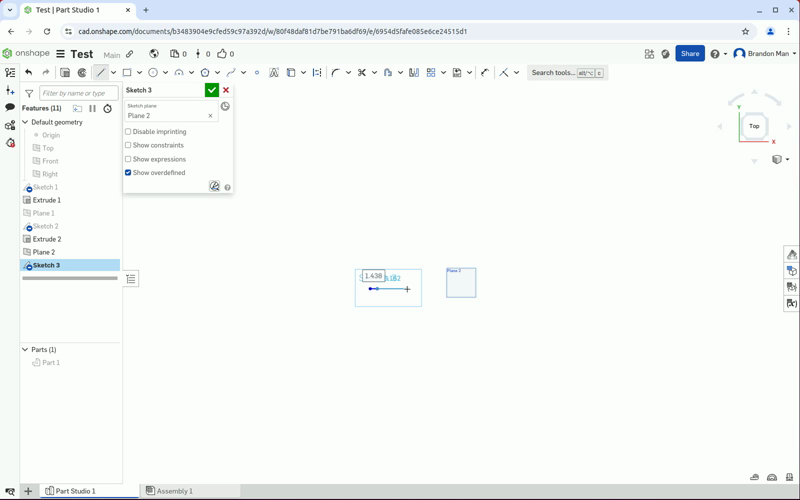
mouse_move(377, 281)
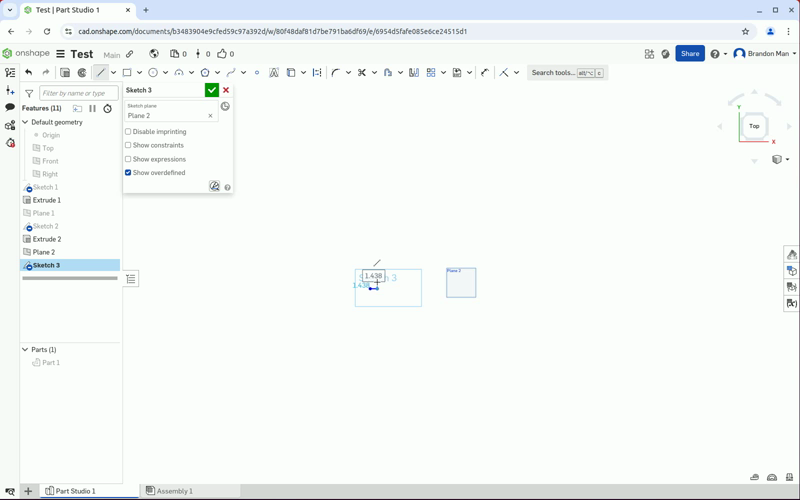
scroll(6)
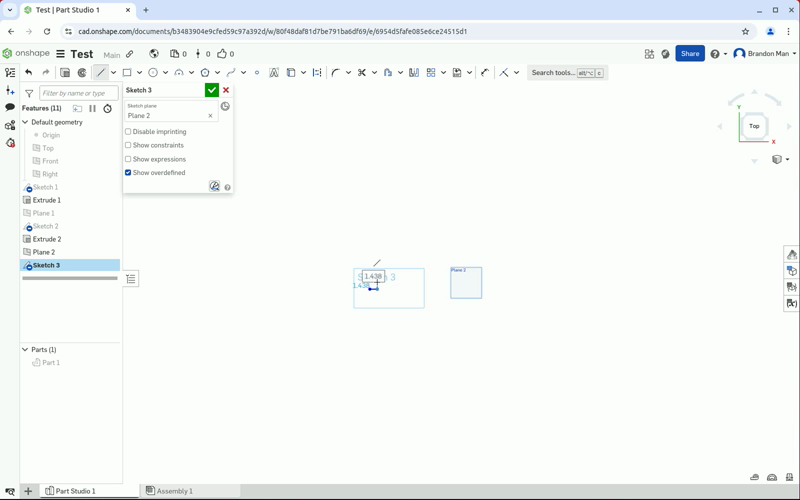
scroll(6)
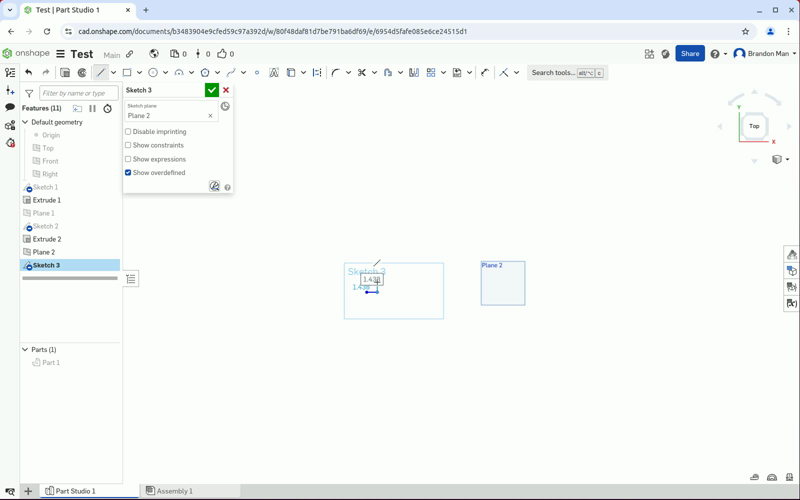
scroll(6)
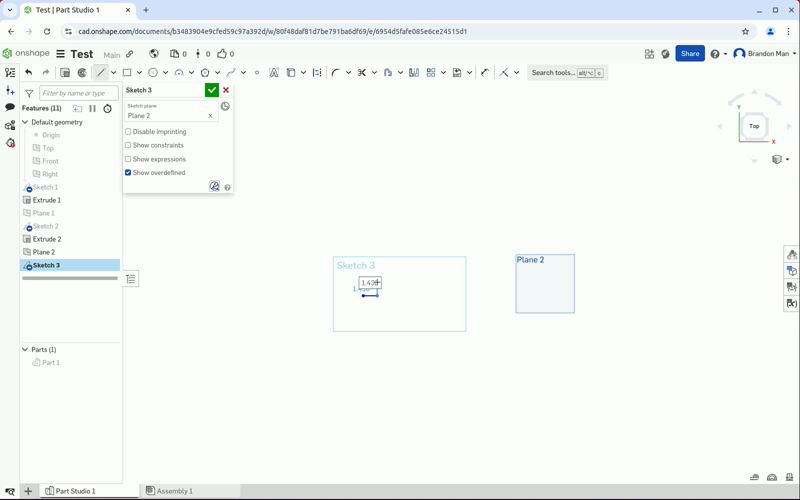
scroll(6)
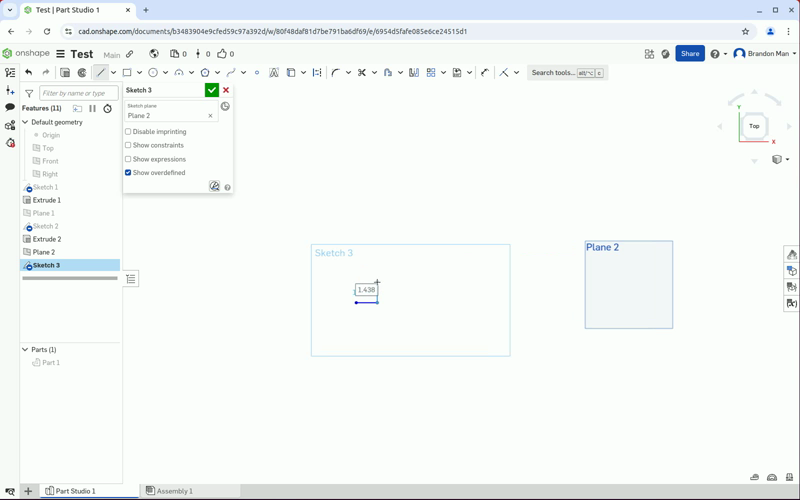
scroll(6)
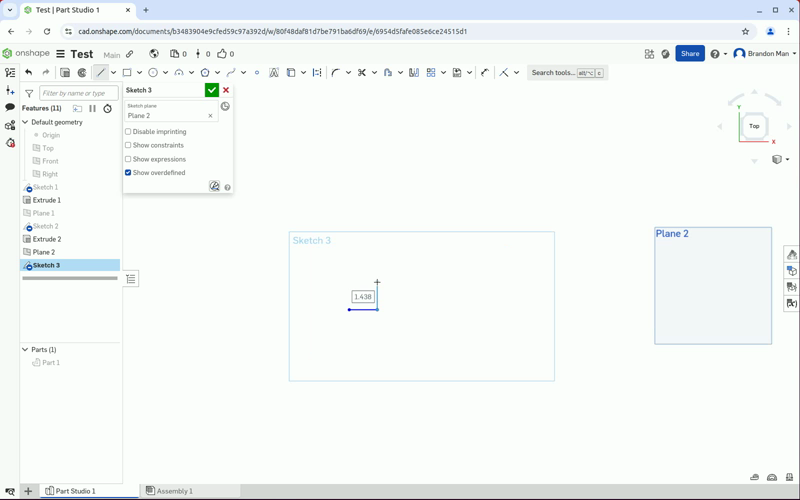
scroll(6)
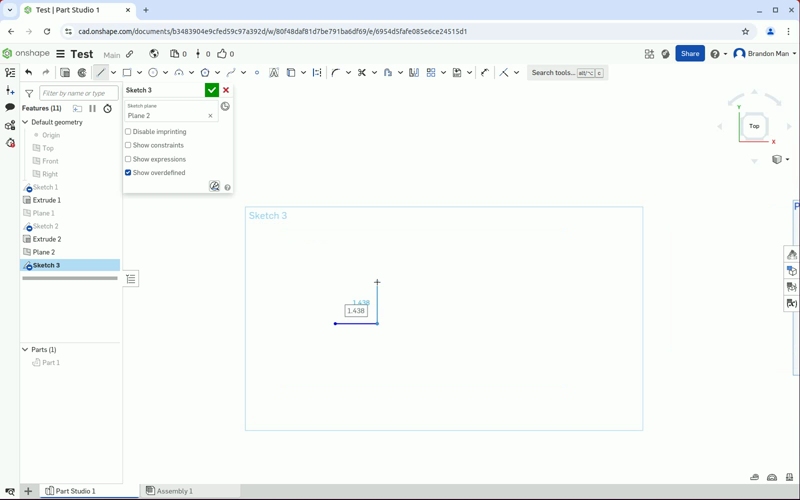
scroll(6)
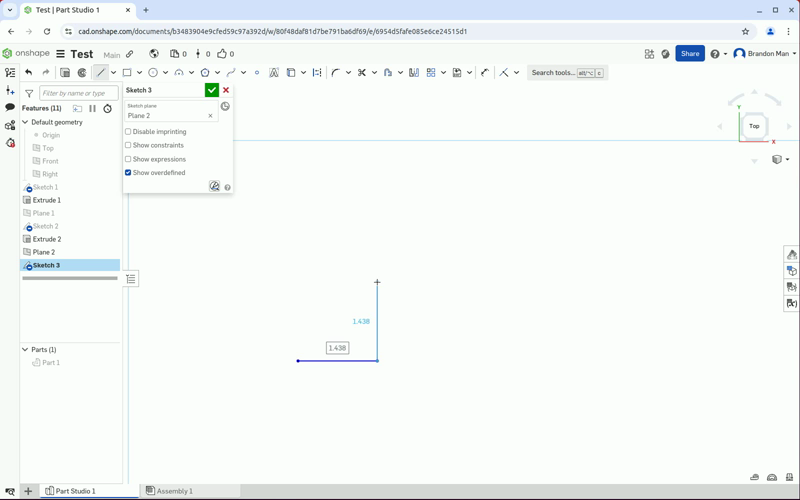
click(377, 281)
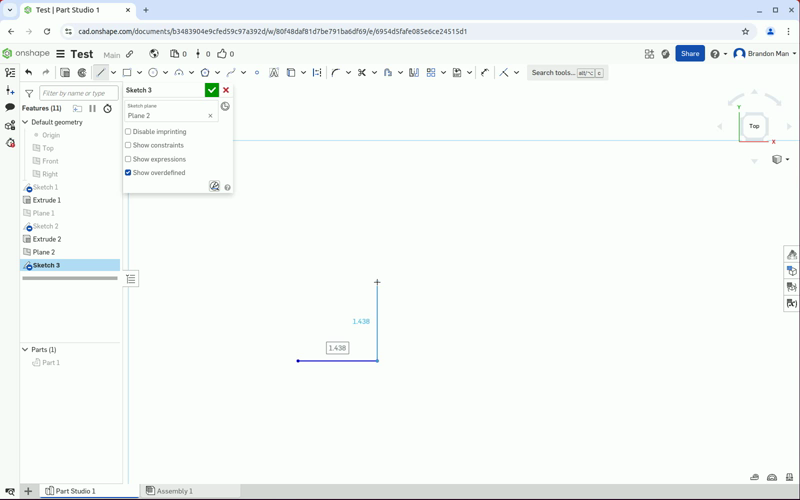
scroll(-6)
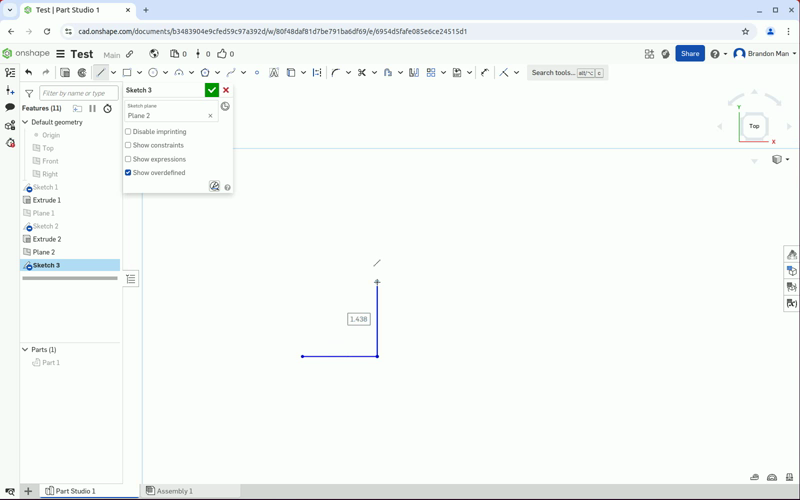
scroll(-6)
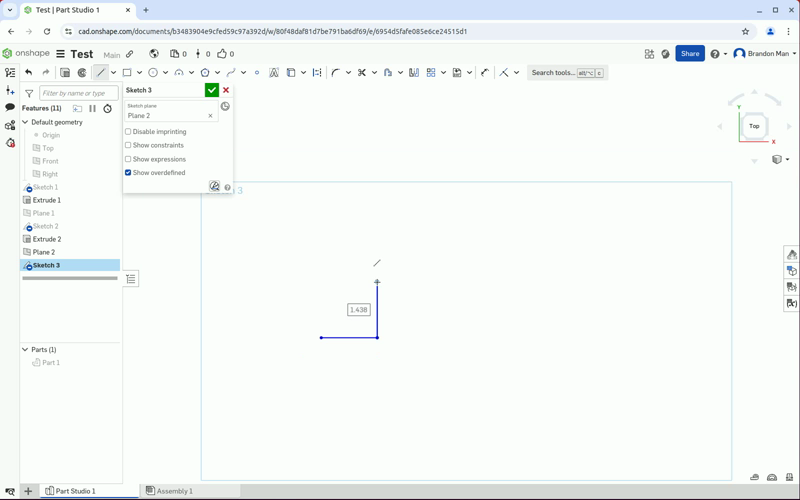
scroll(-6)
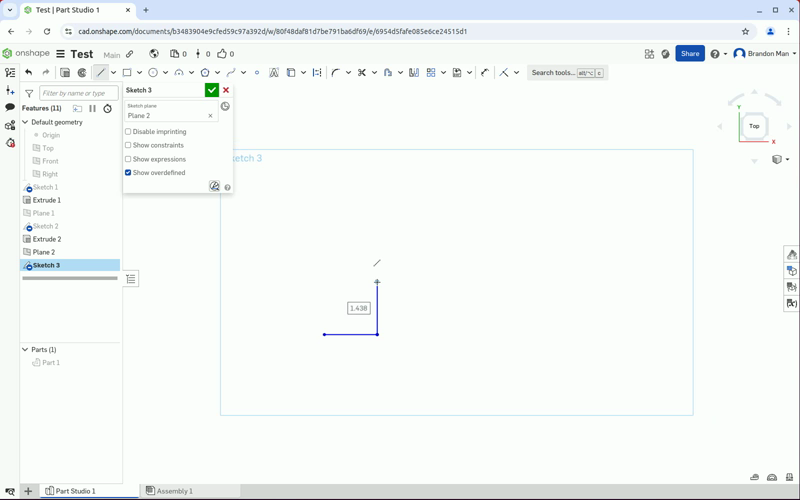
scroll(-6)
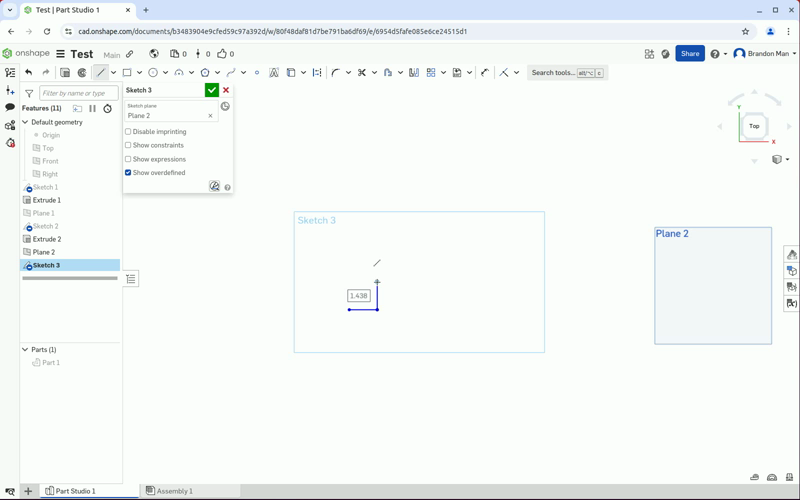
scroll(-6)
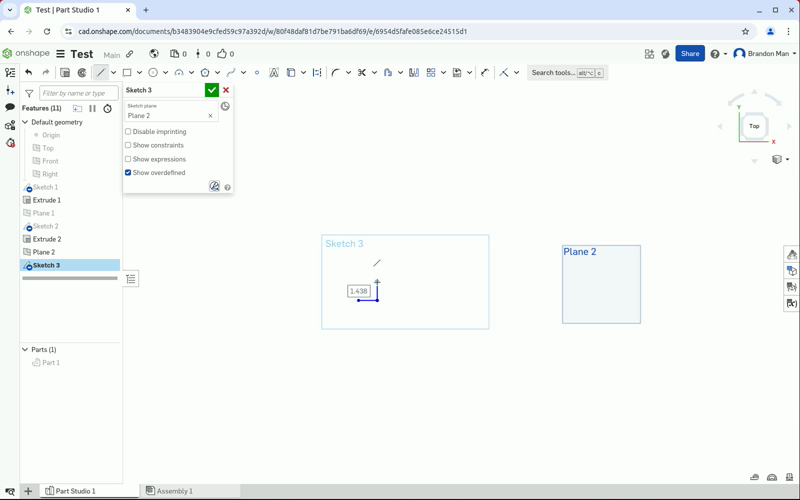
scroll(-6)
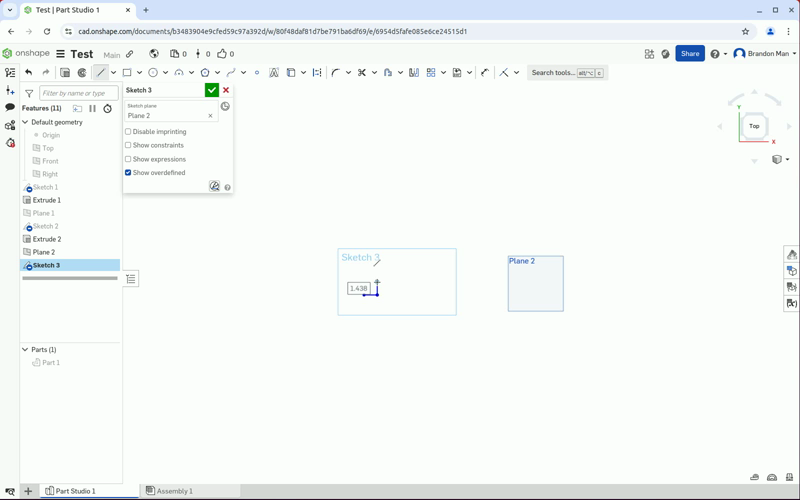
scroll(-6)
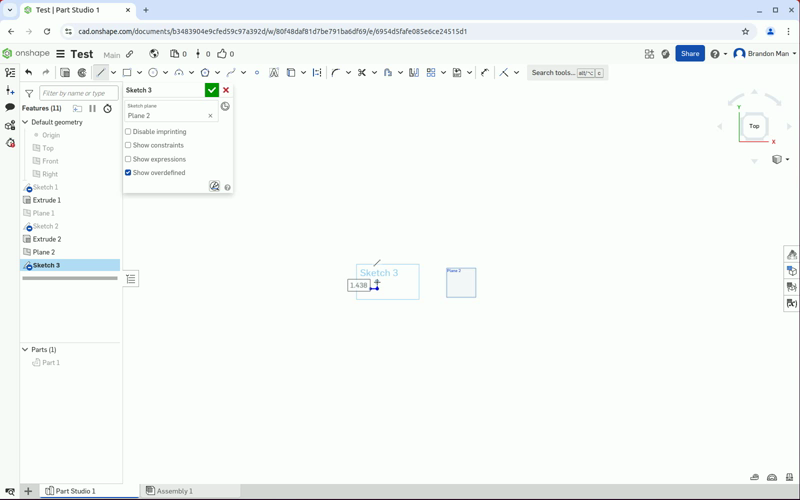
key_up(shift)
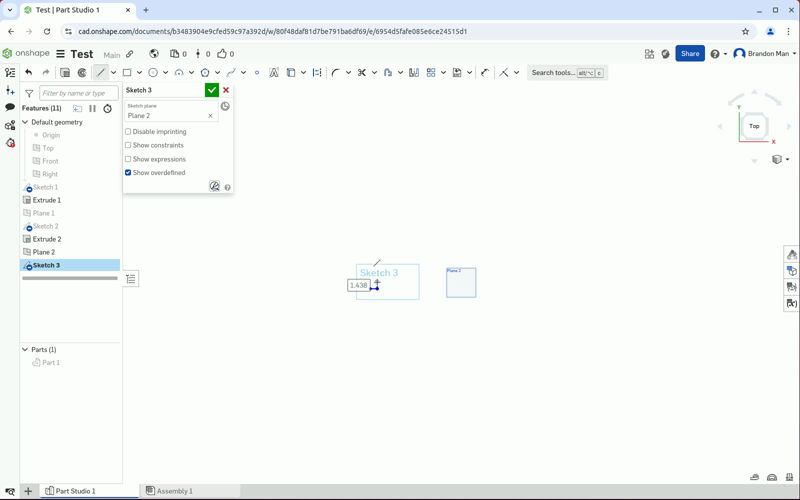
key_down(shift)
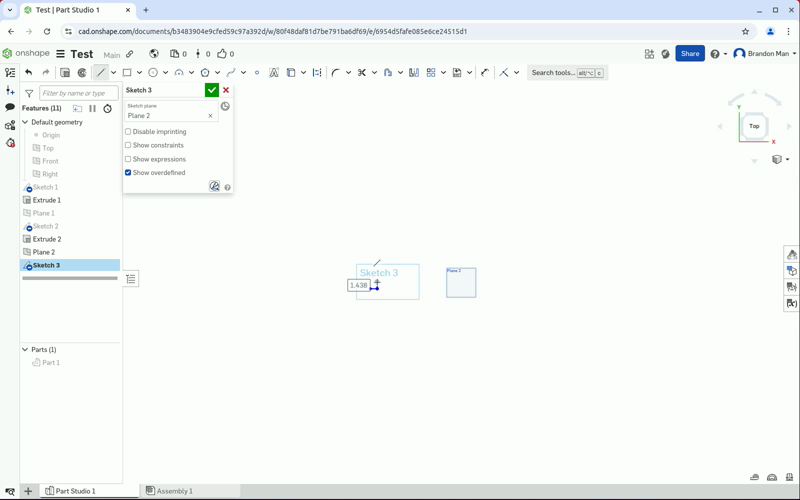
mouse_move(407, 281)
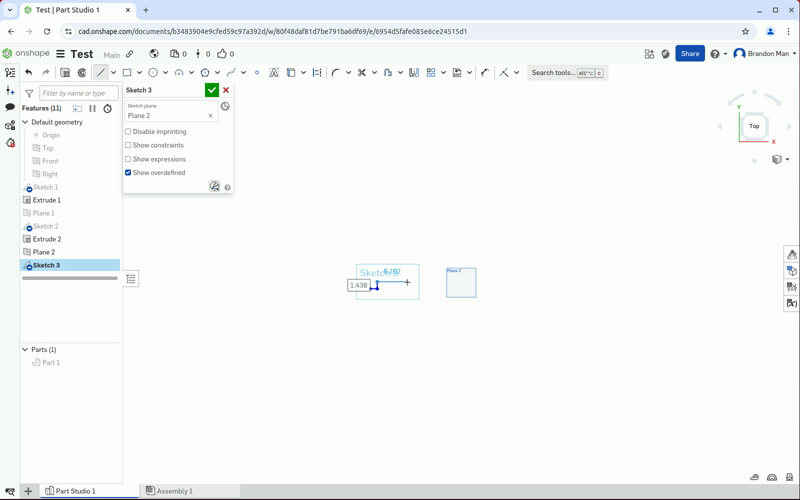
mouse_move(370, 281)
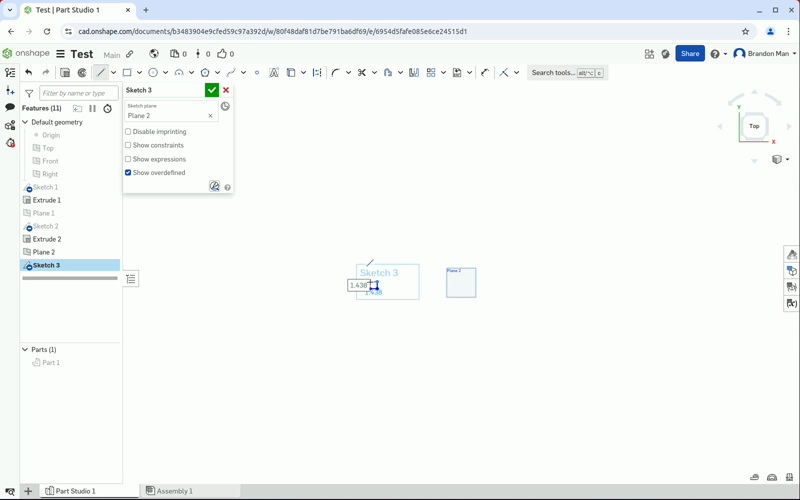
scroll(6)
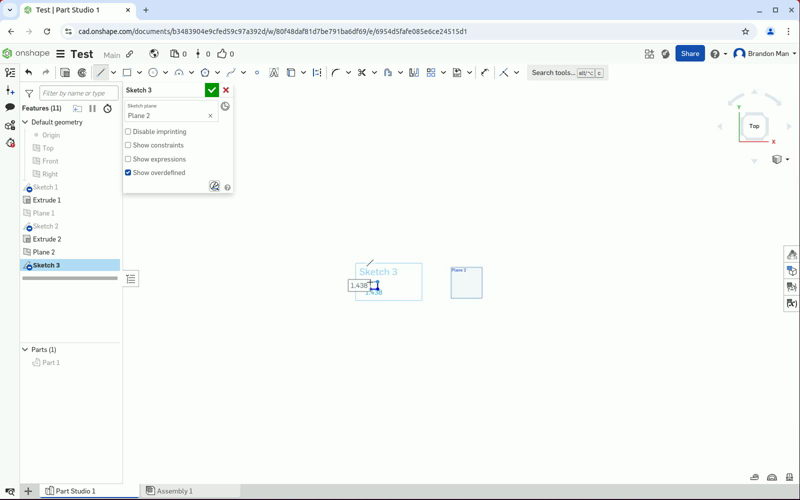
scroll(6)
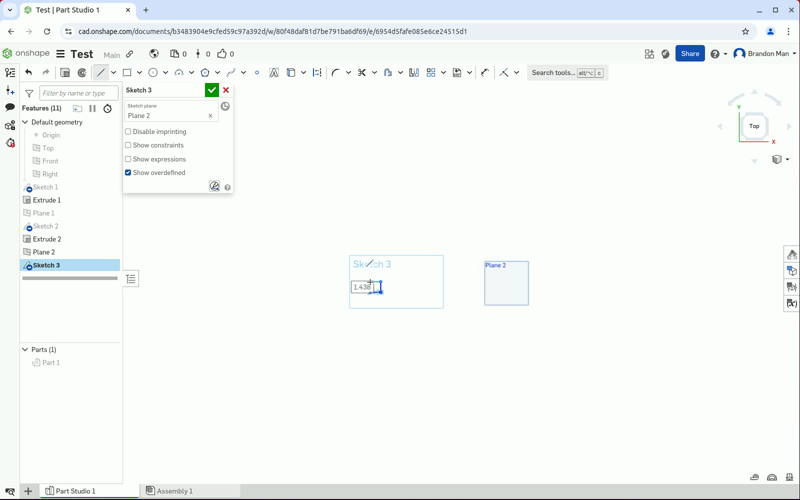
scroll(6)
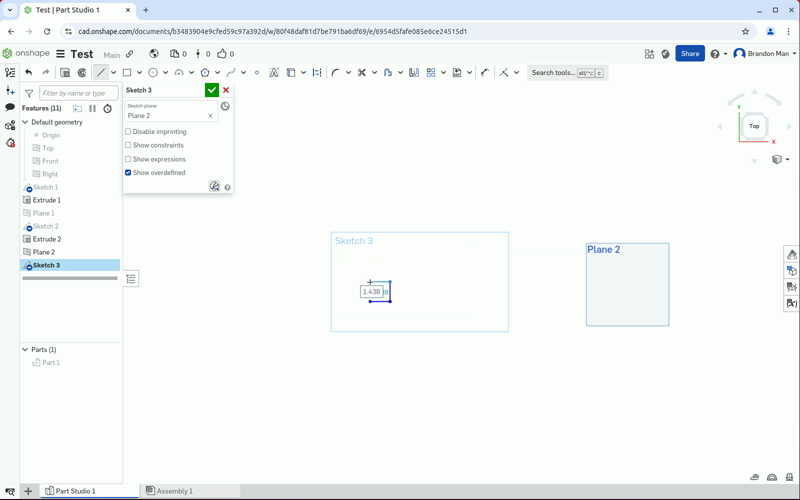
scroll(6)
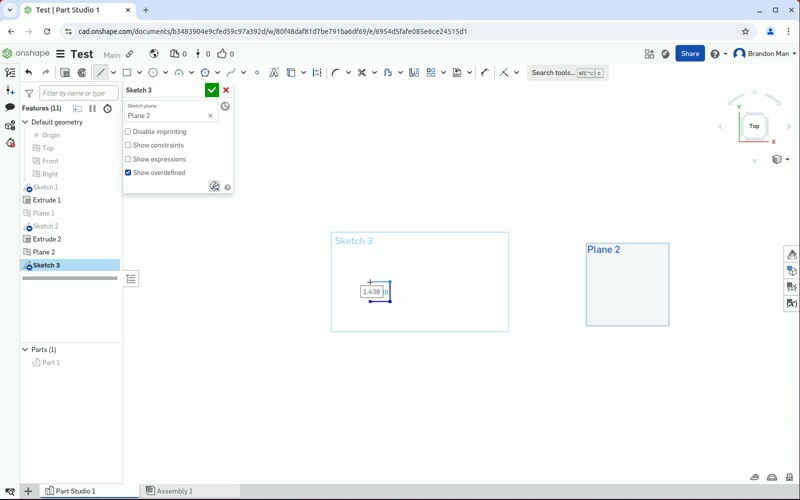
scroll(6)
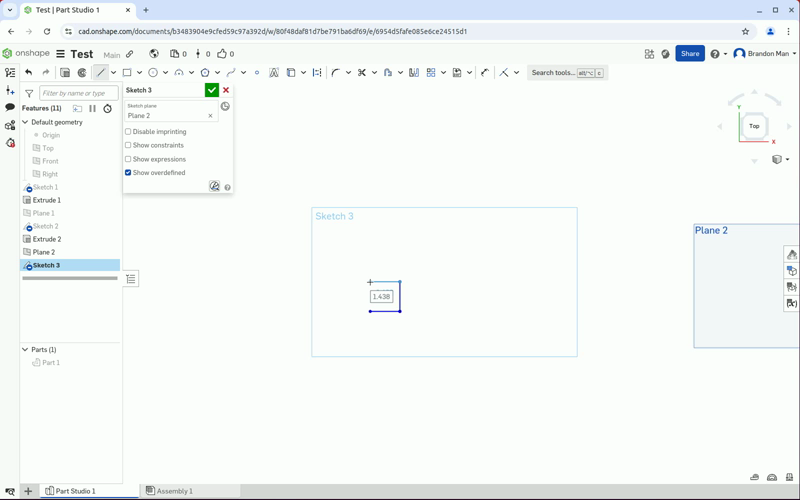
scroll(6)
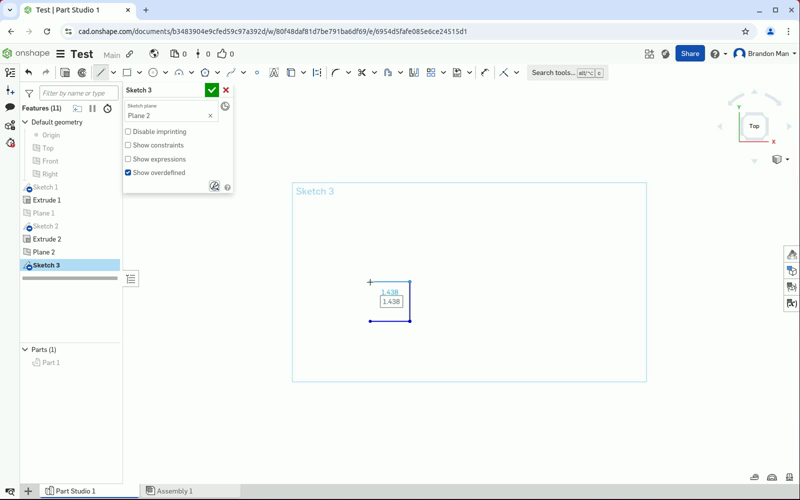
scroll(6)
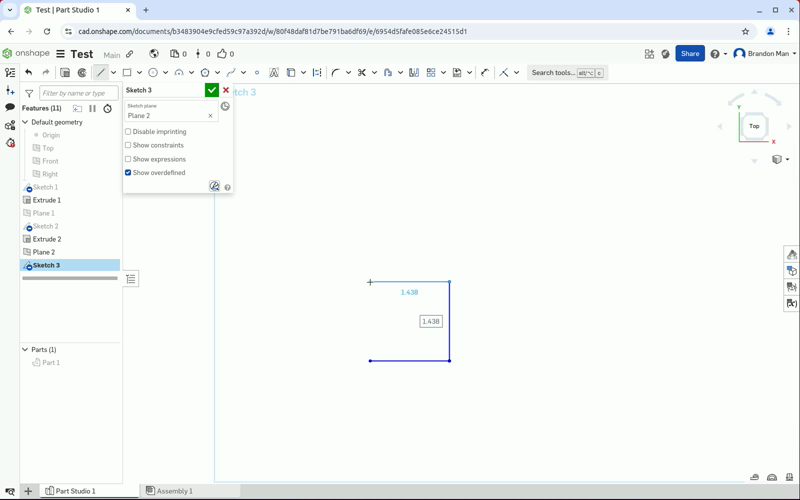
click(370, 281)
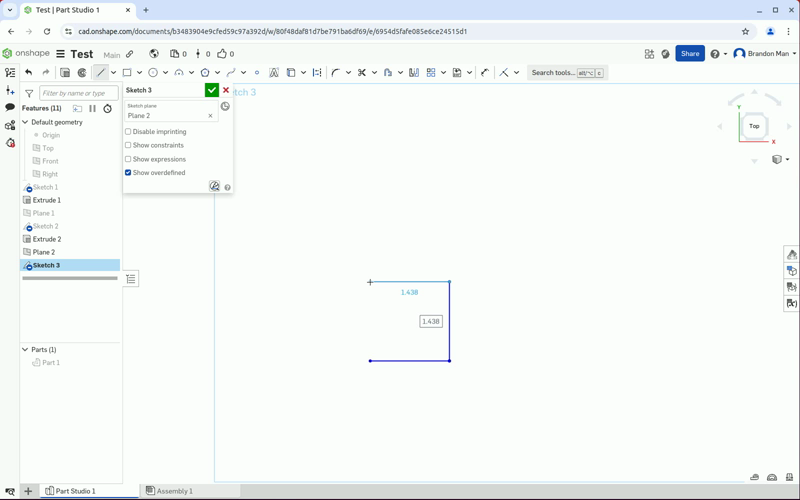
scroll(-6)
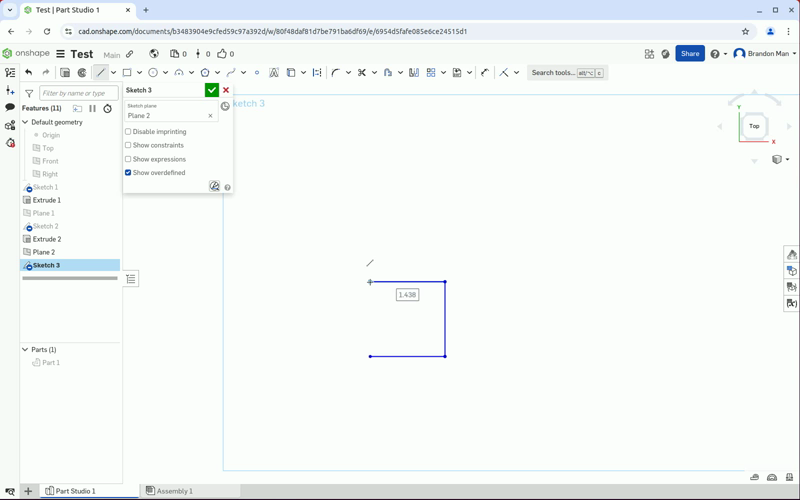
scroll(-6)
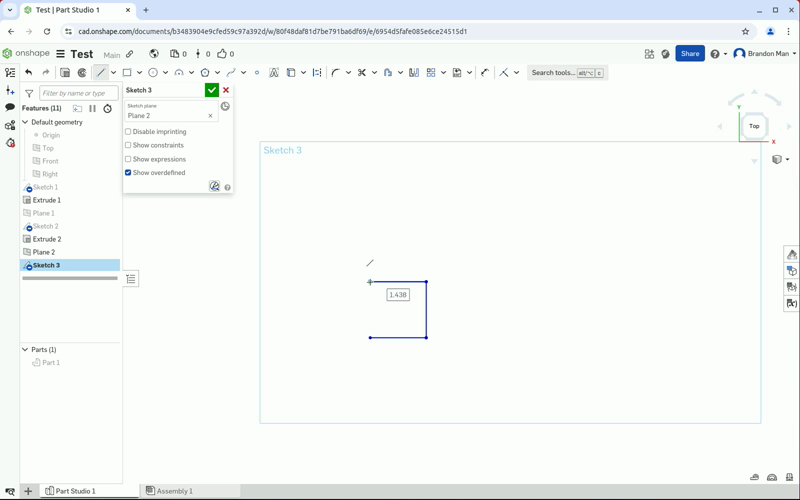
scroll(-6)
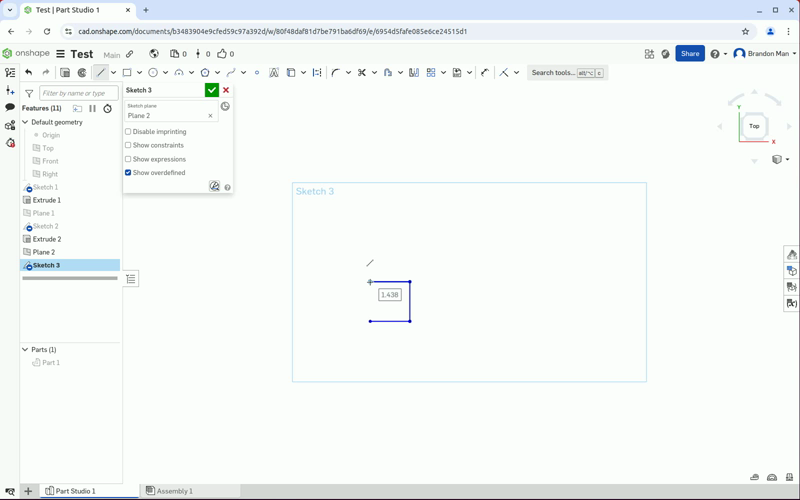
scroll(-6)
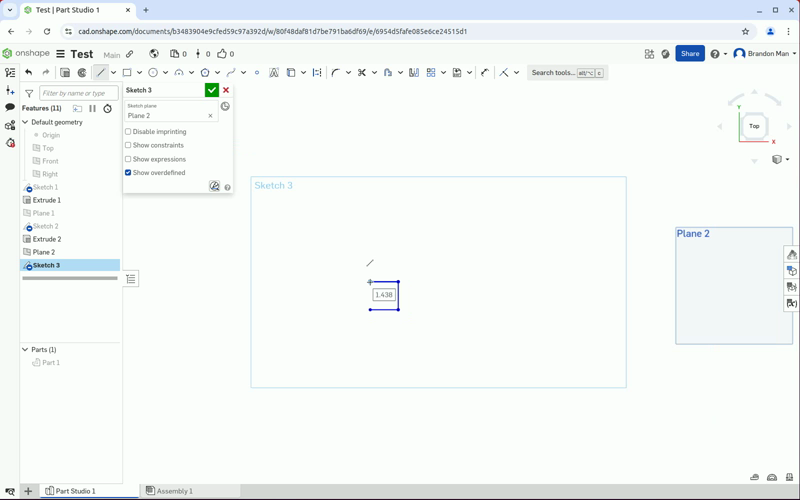
scroll(-6)
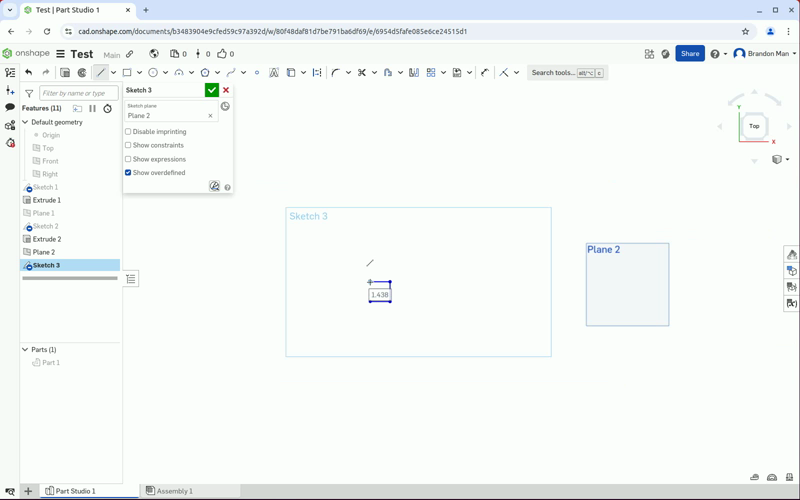
scroll(-6)
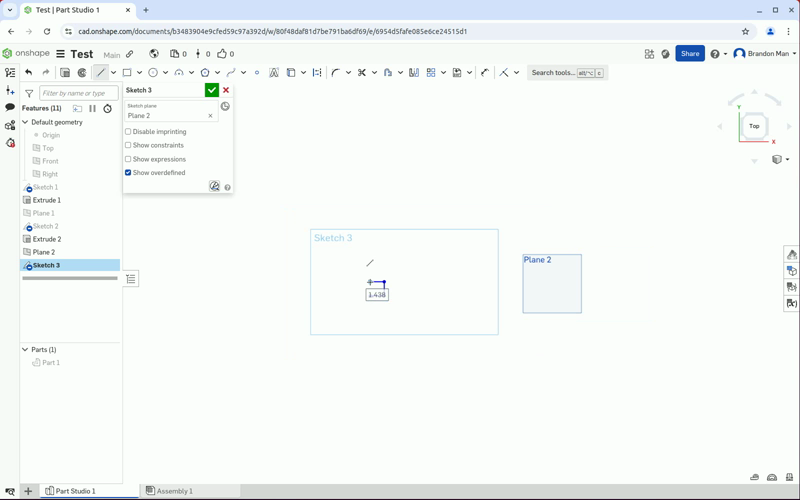
scroll(-6)
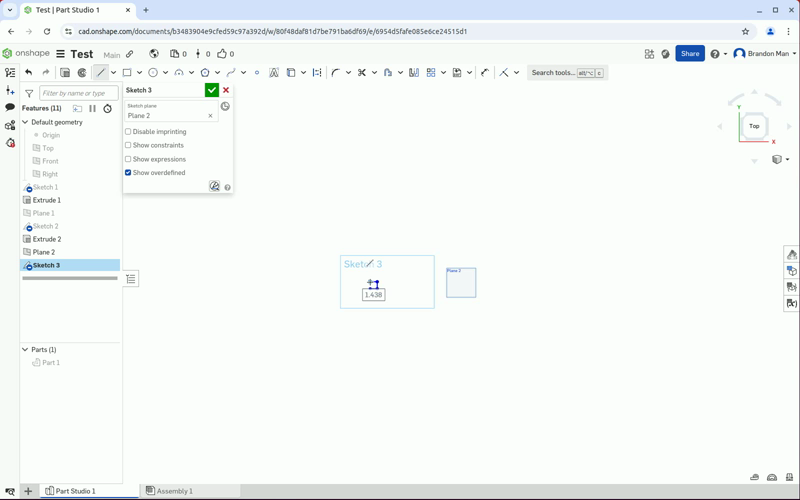
key_up(shift)
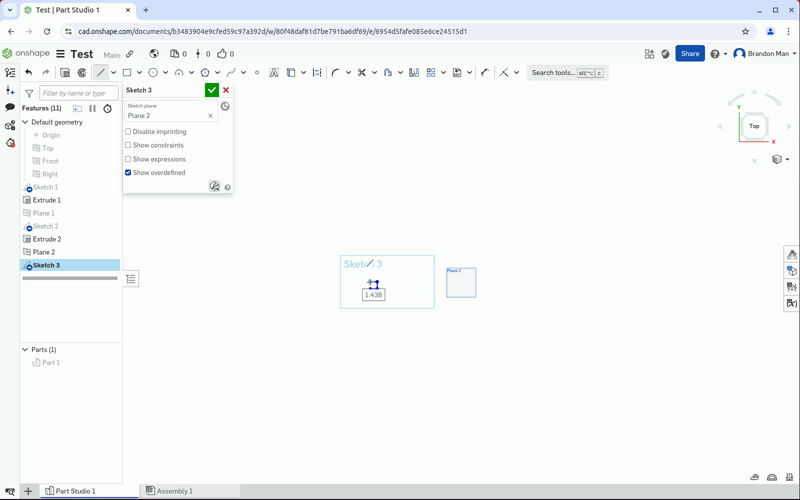
mouse_move(400, 281)
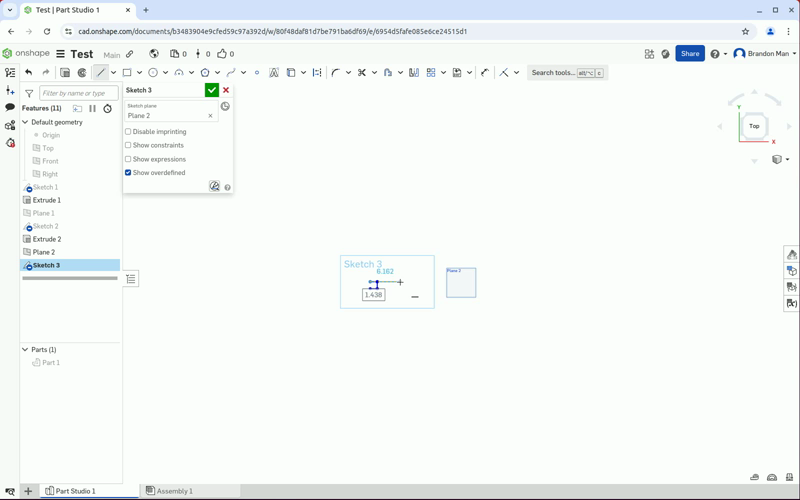
key_down(shift)
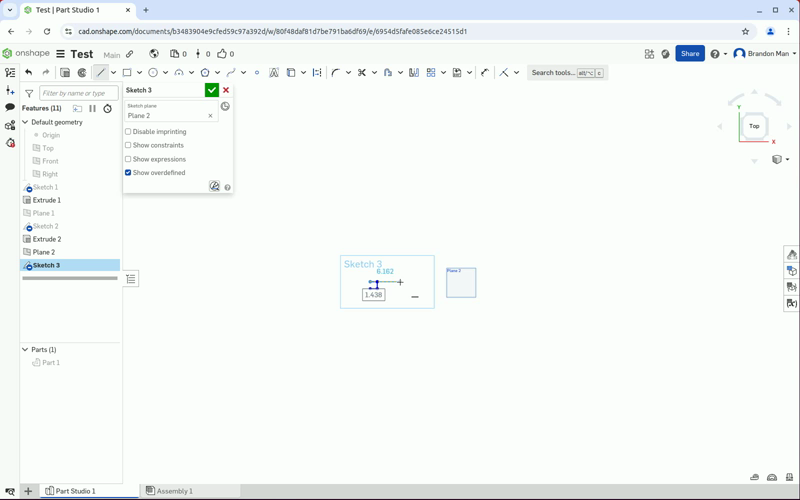
mouse_move(370, 288)
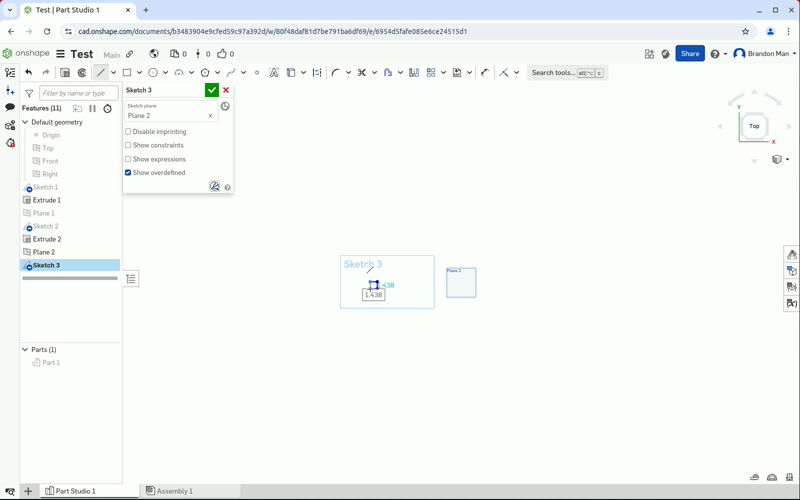
scroll(6)
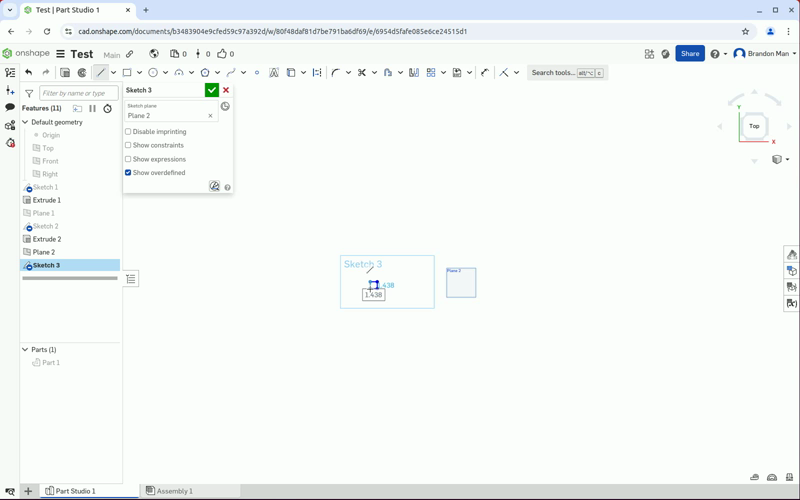
scroll(6)
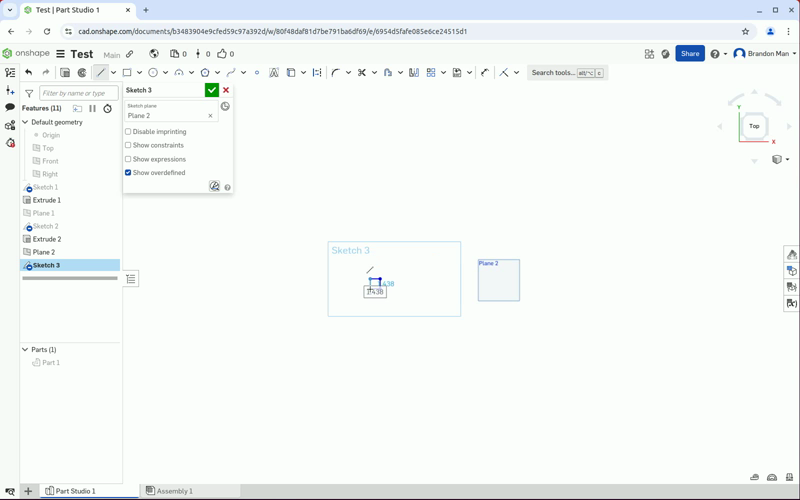
scroll(6)
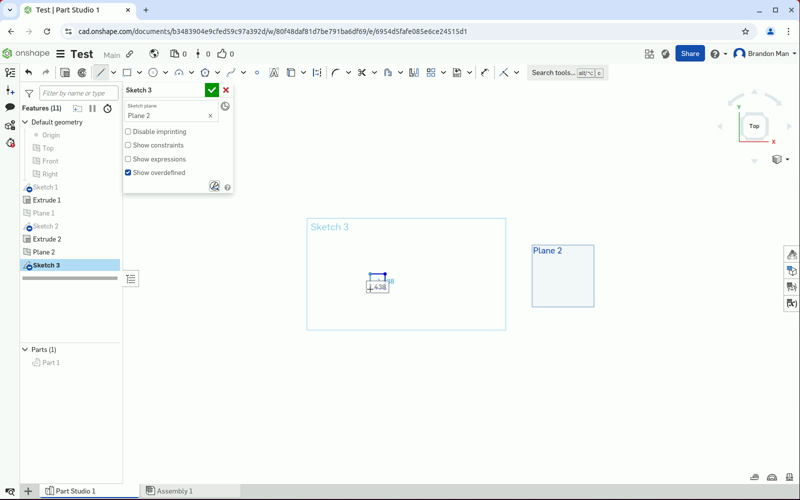
scroll(6)
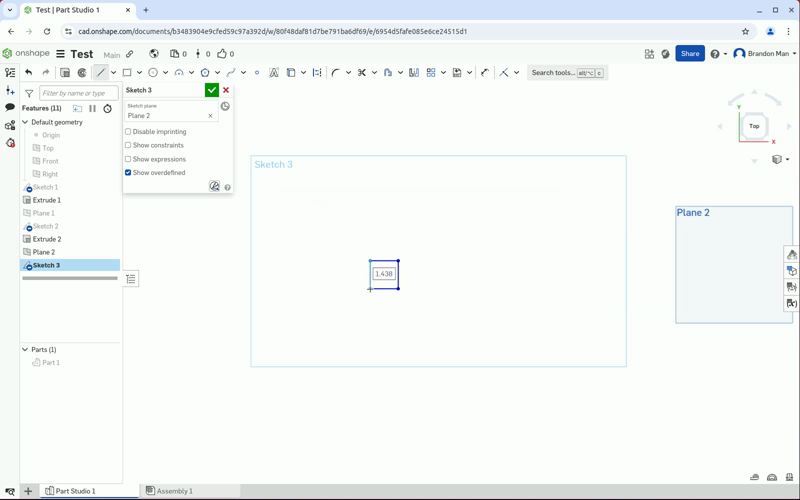
scroll(6)
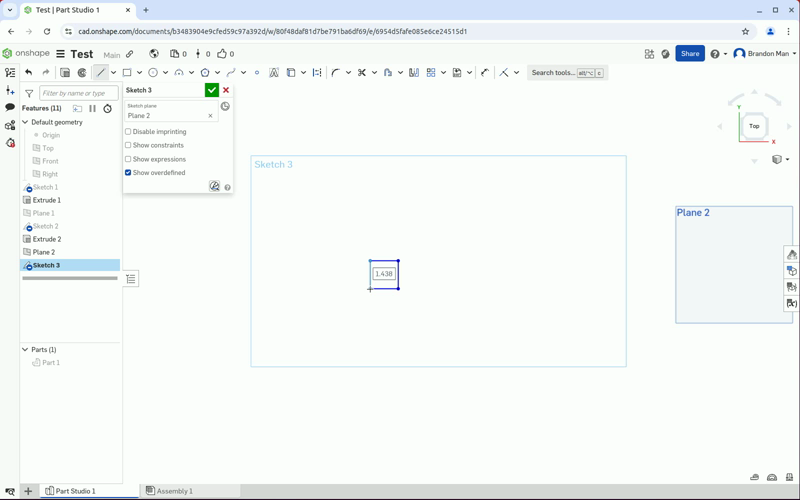
scroll(6)
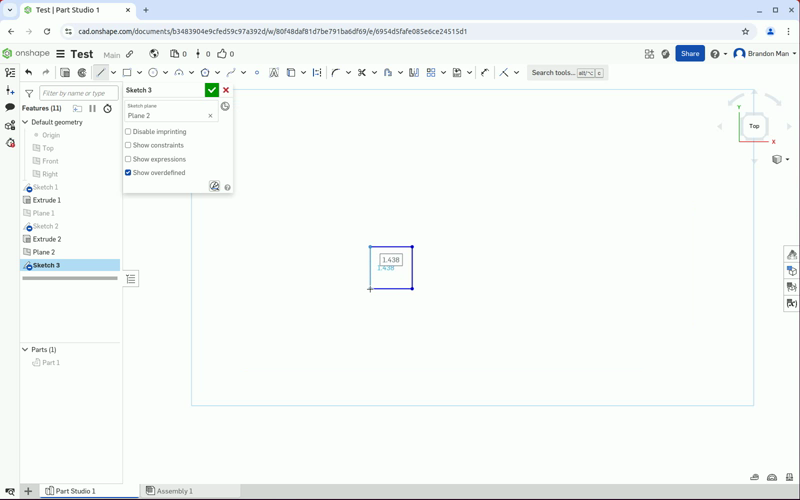
scroll(6)
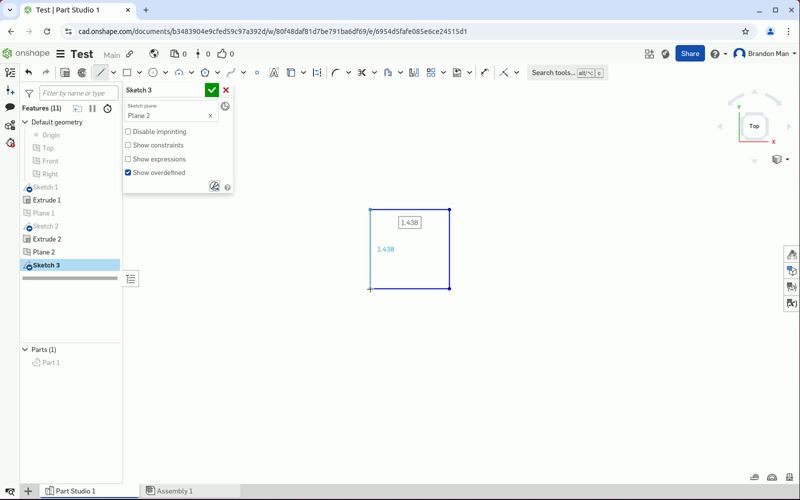
key_up(shift)
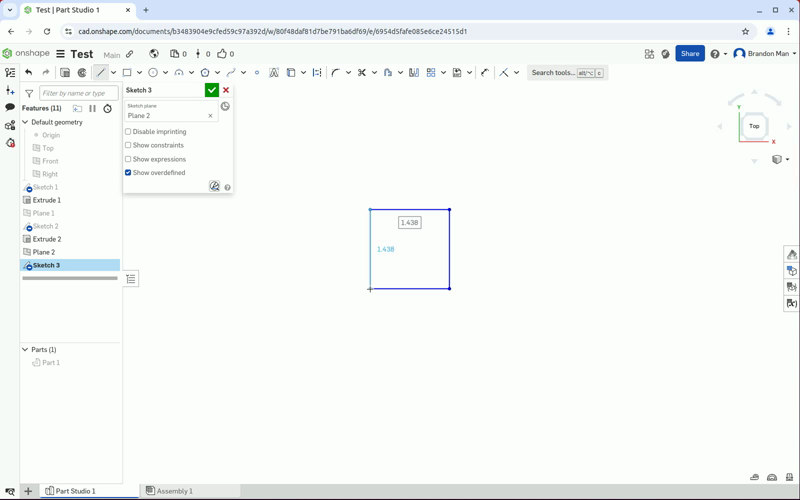
click(370, 288)
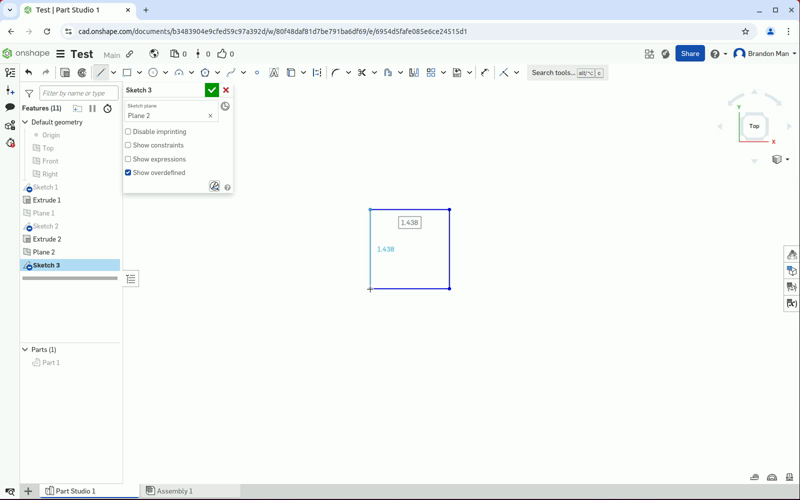
scroll(-6)
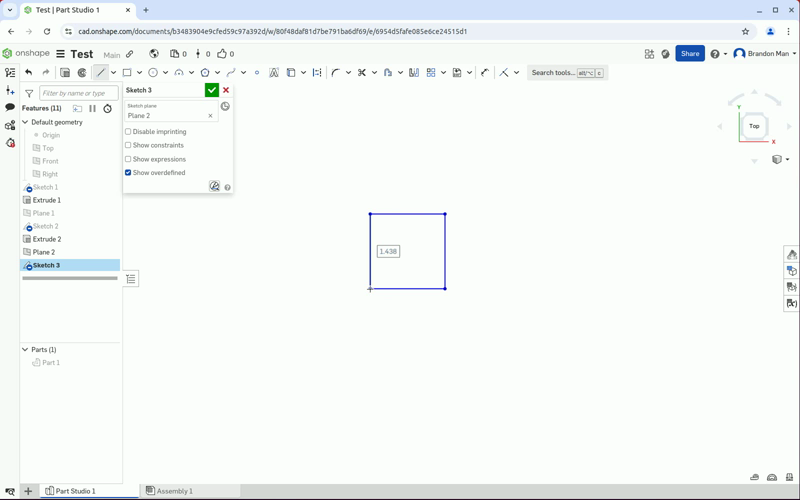
scroll(-6)
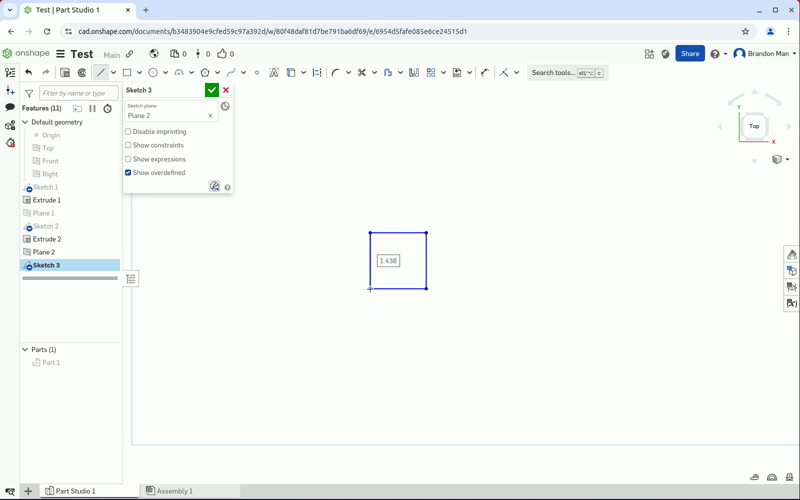
scroll(-6)
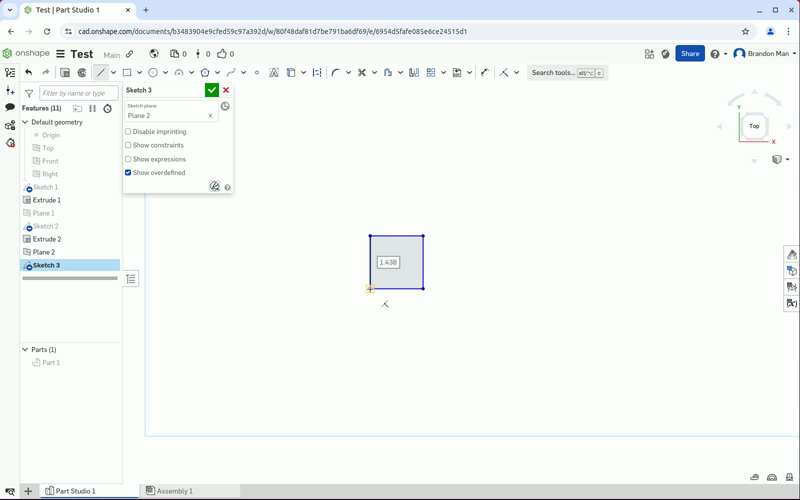
scroll(-6)
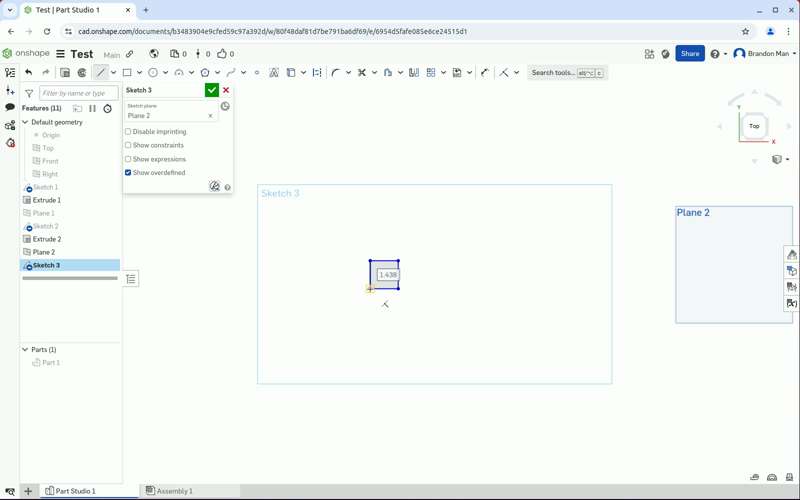
scroll(-6)
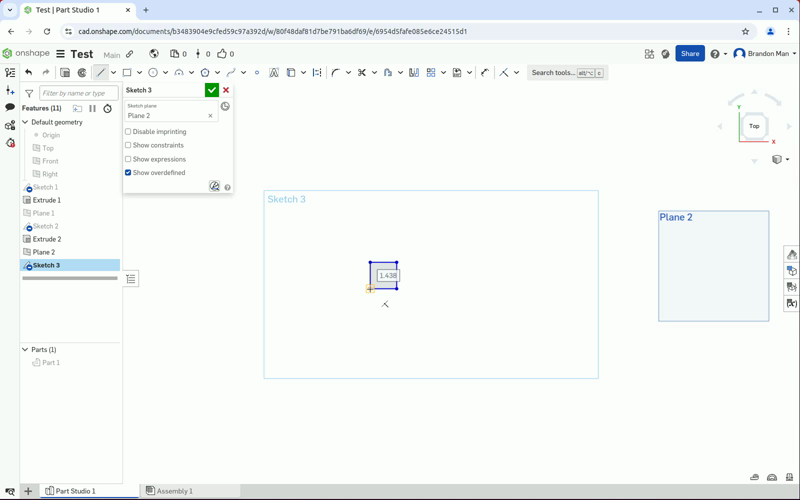
scroll(-6)
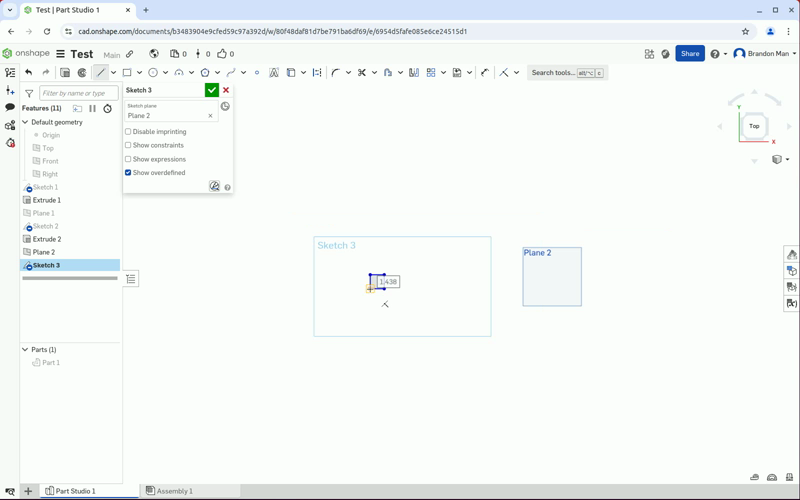
scroll(-6)
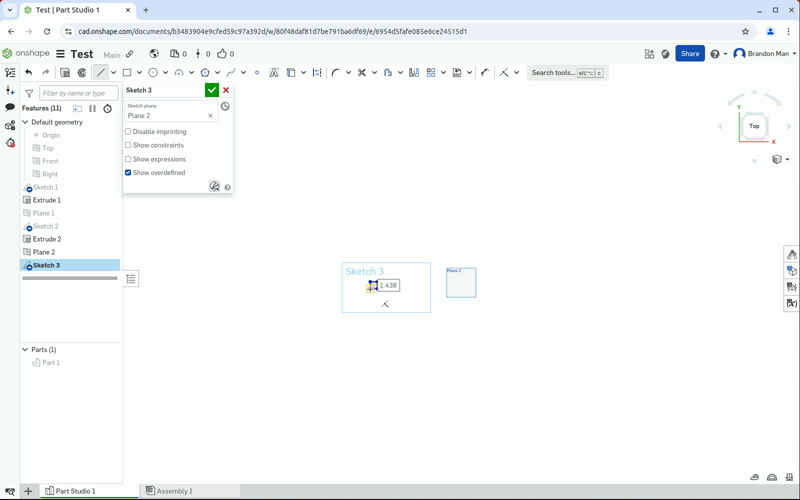
key(esc)
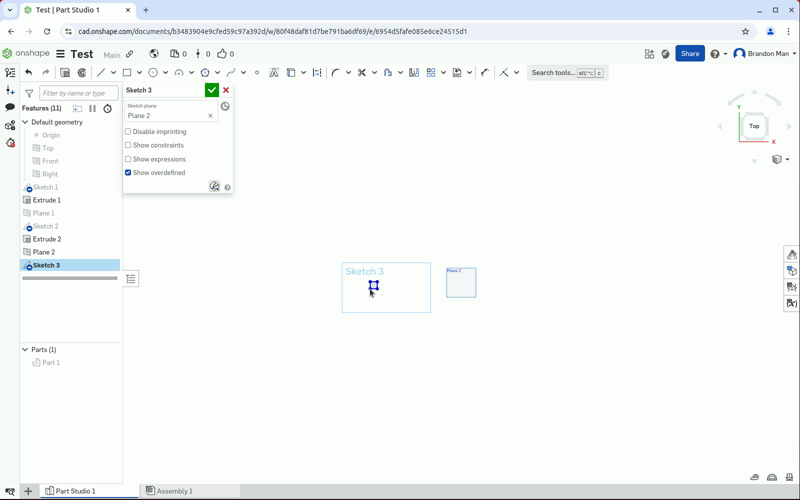
mouse_move(370, 286)
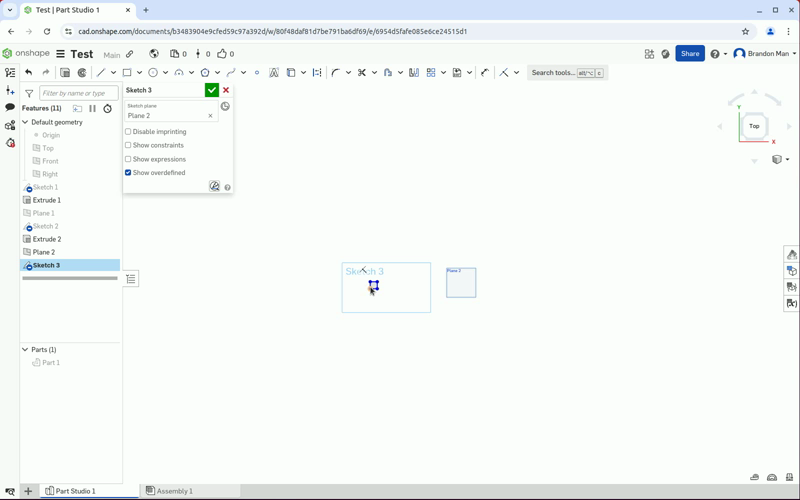
scroll(6)
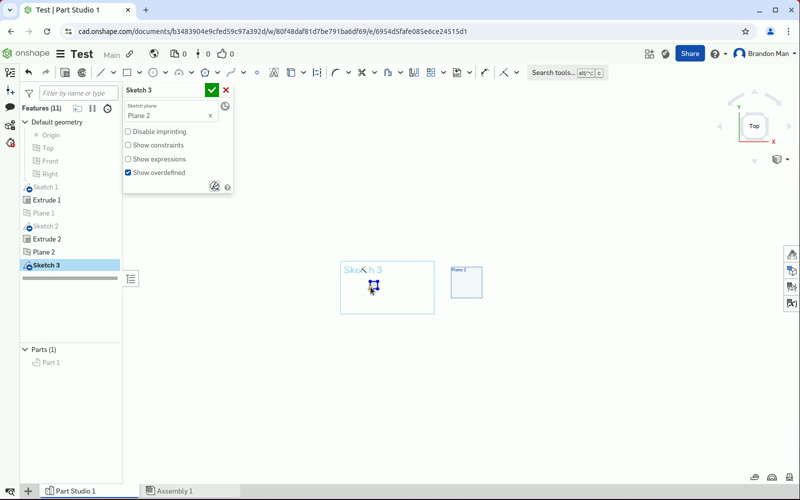
scroll(6)
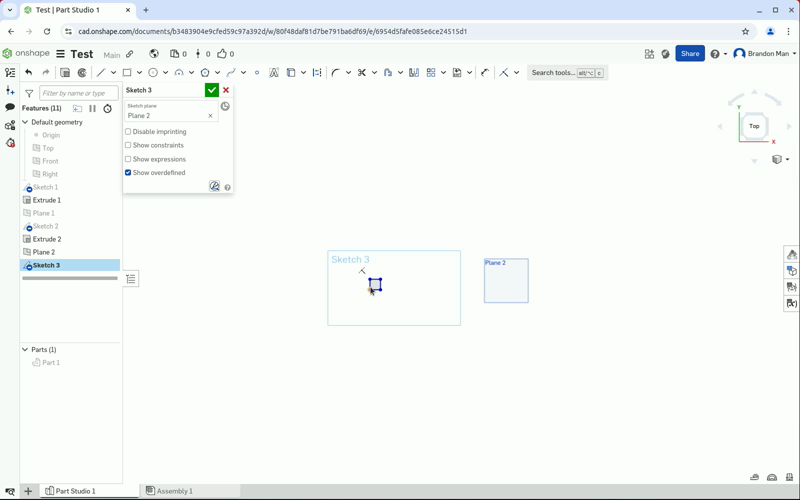
scroll(6)
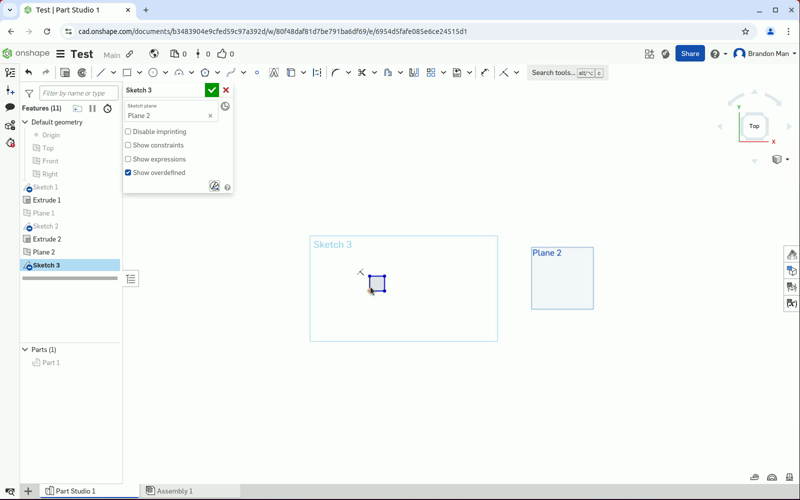
scroll(6)
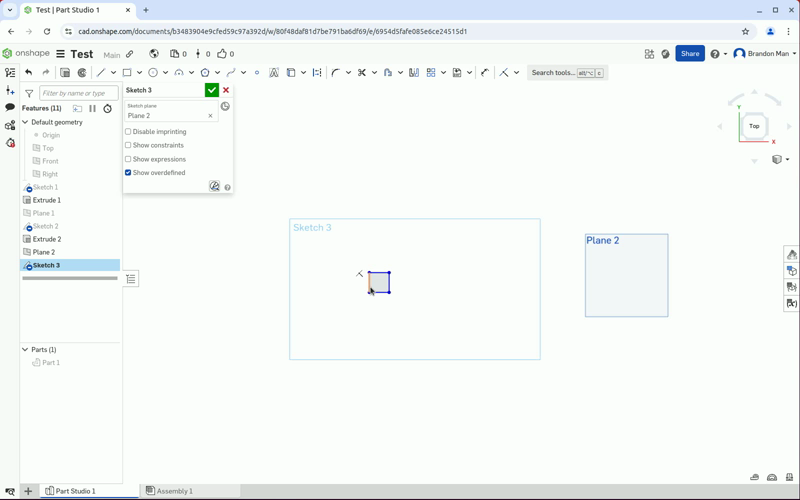
scroll(6)
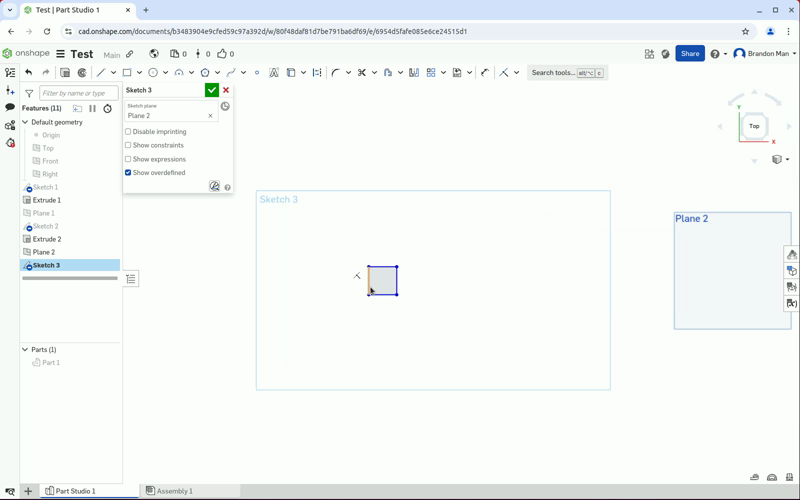
scroll(6)
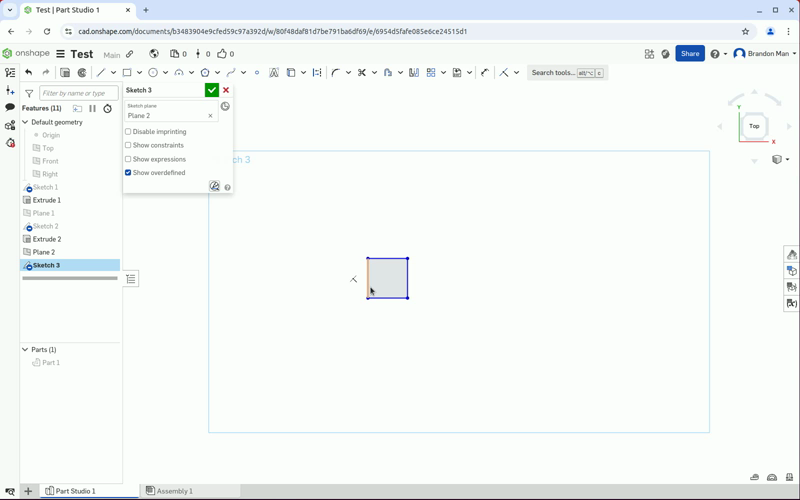
scroll(6)
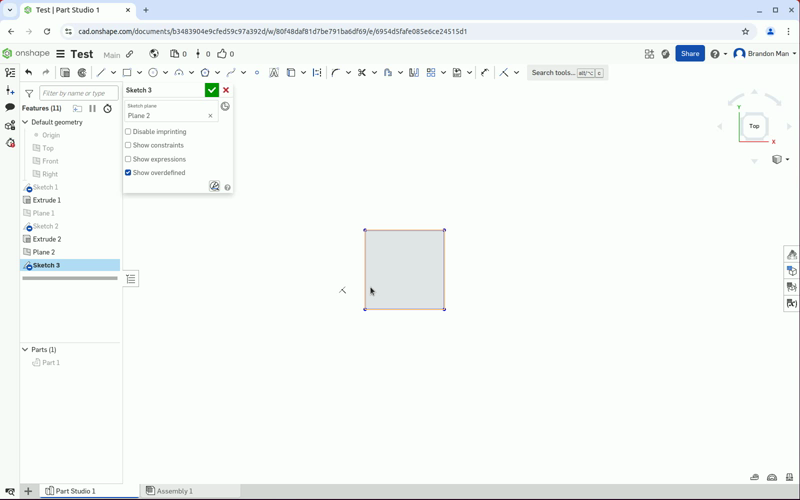
click(370, 286)
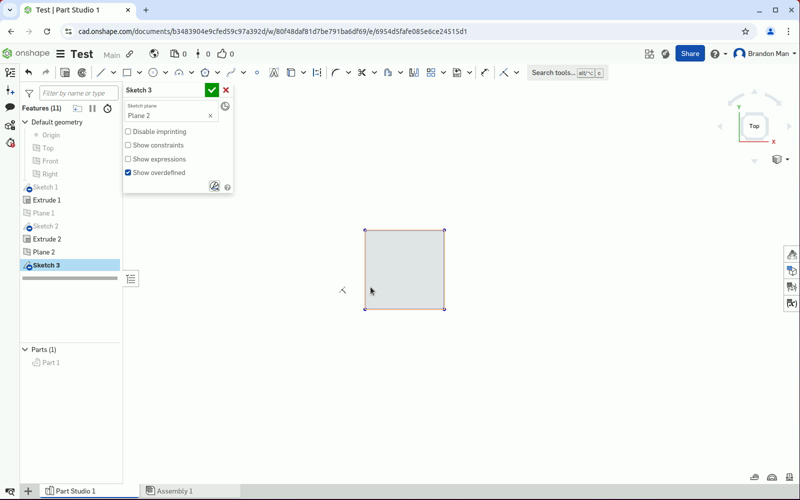
scroll(-6)
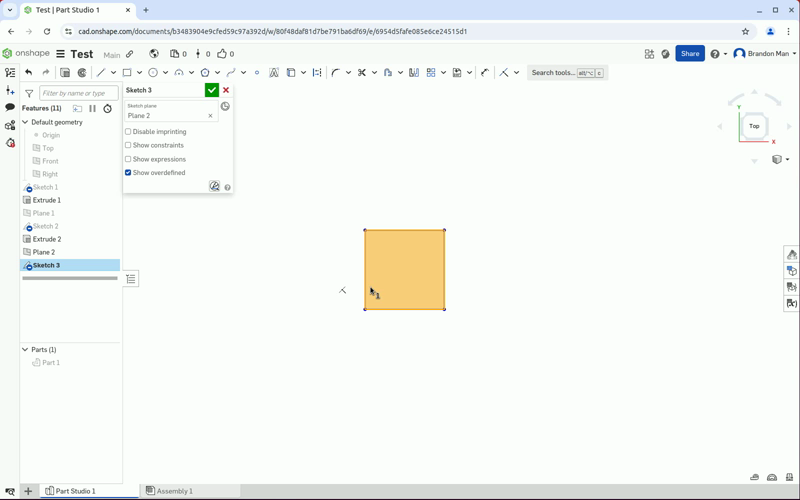
scroll(-6)
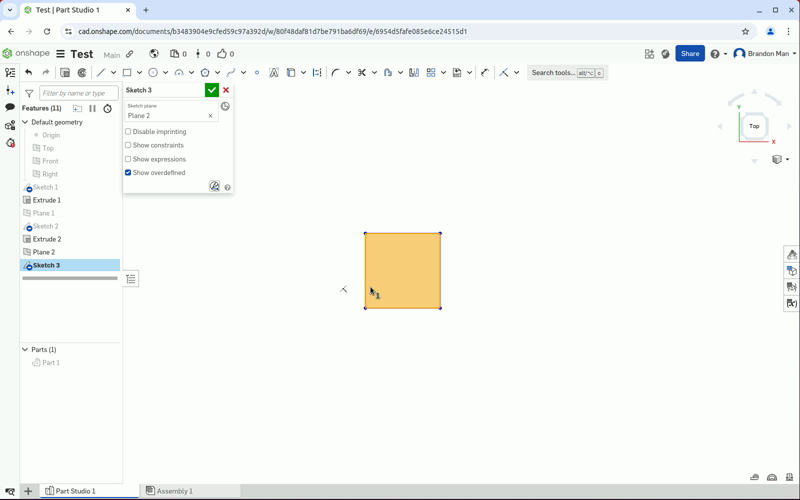
scroll(-6)
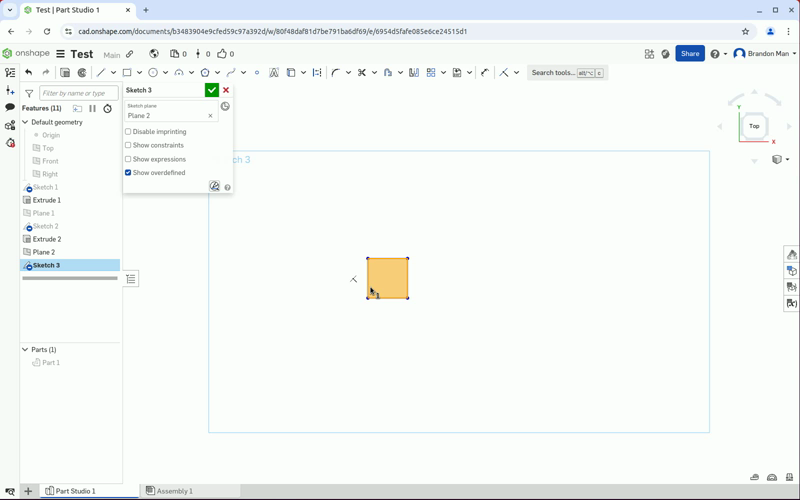
scroll(-6)
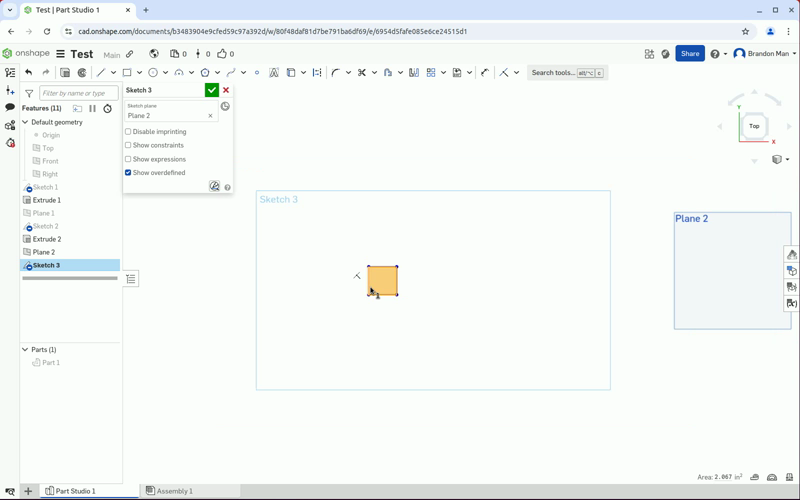
scroll(-6)
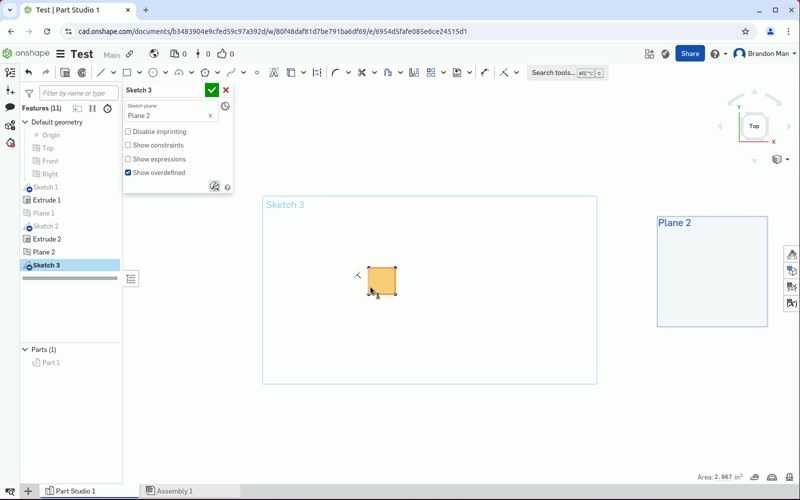
scroll(-6)
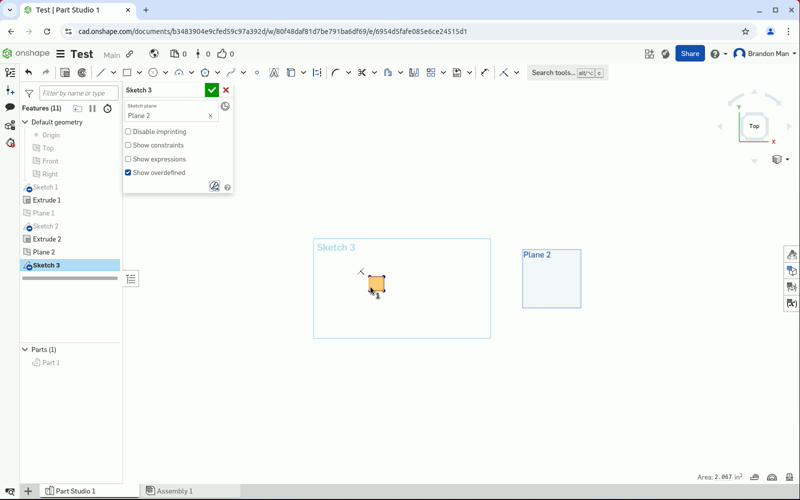
scroll(-6)
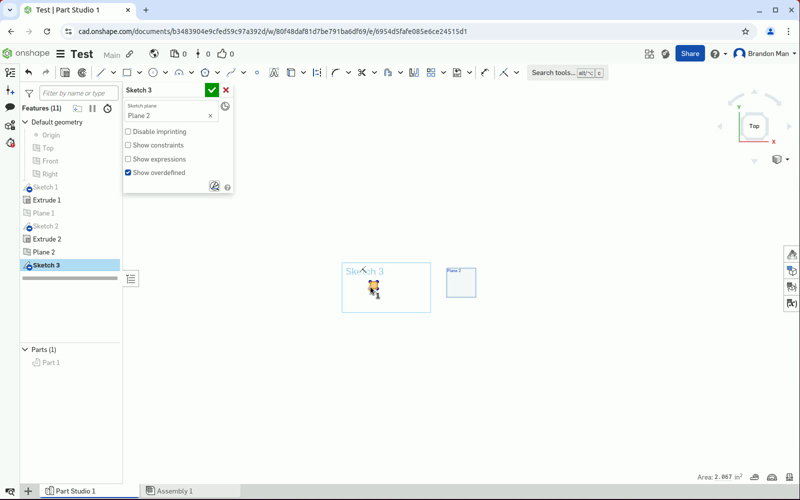
mouse_move(73, 352)
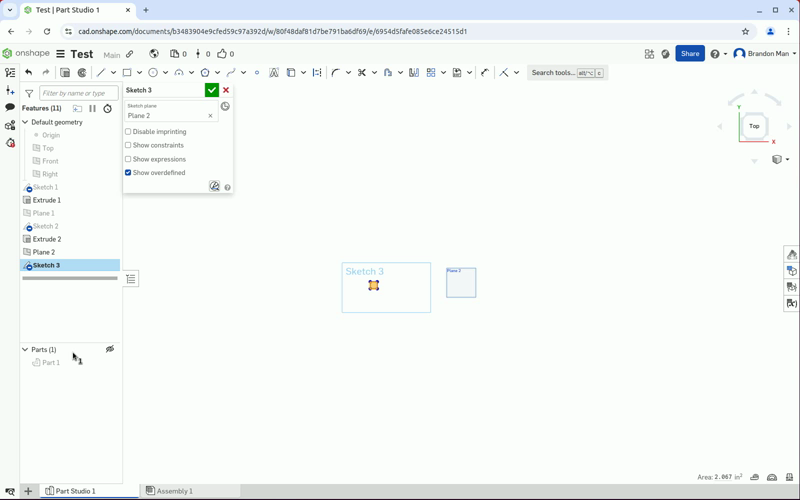
key(shift+y)
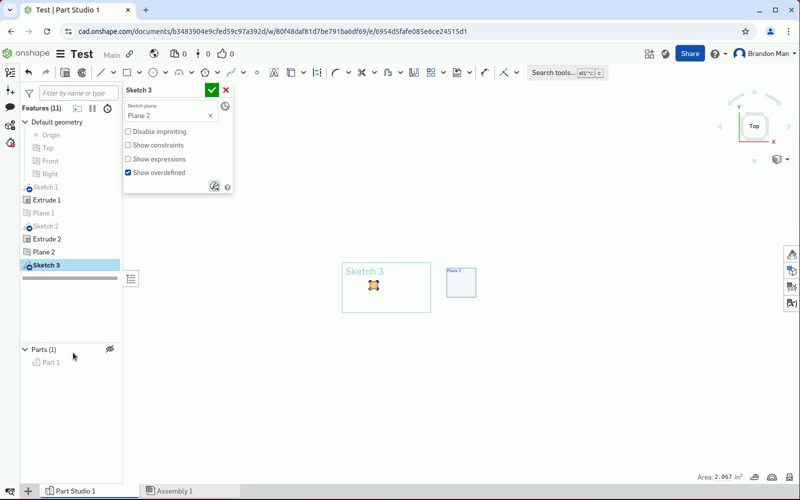
key(shift+e)
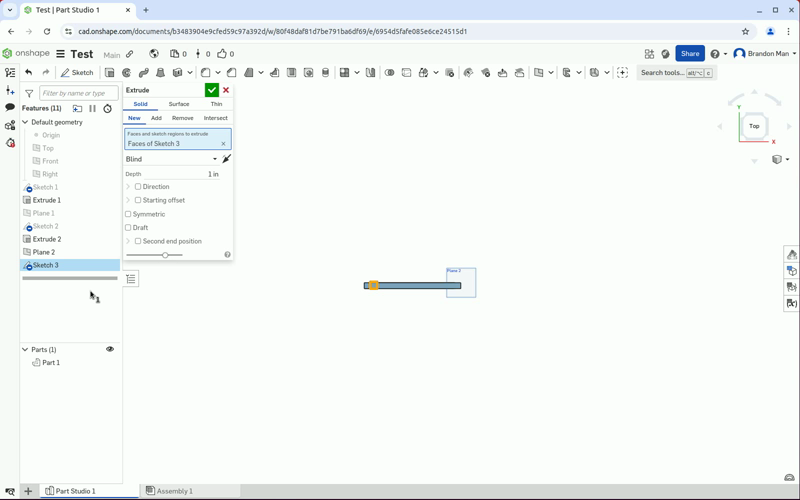
mouse_move(143, 106)
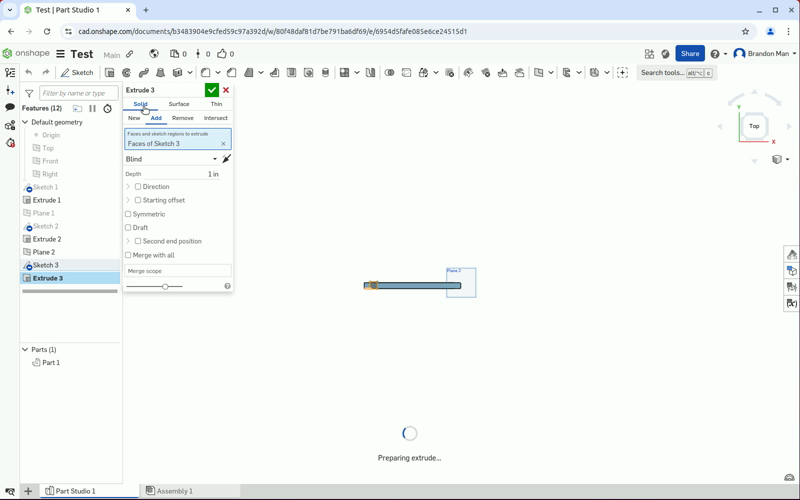
click(143, 106)
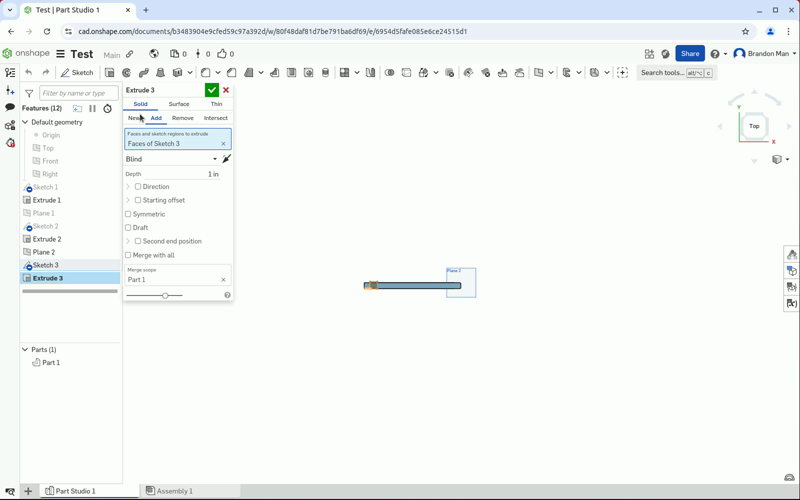
mouse_move(137, 120)
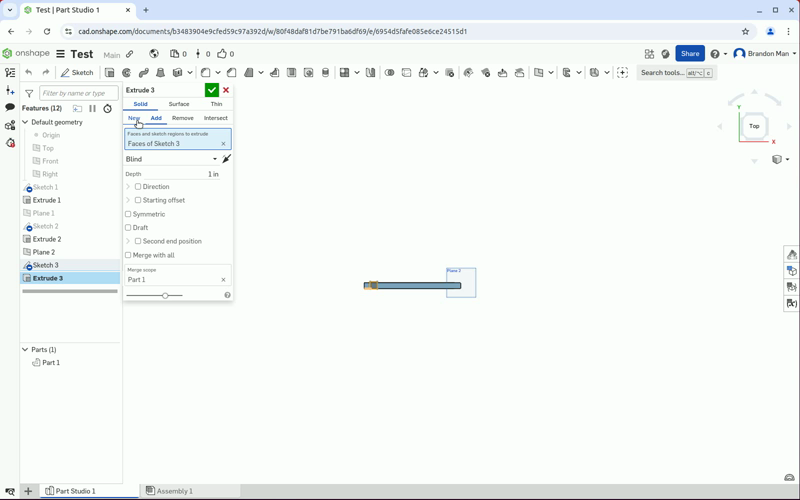
click(137, 120)
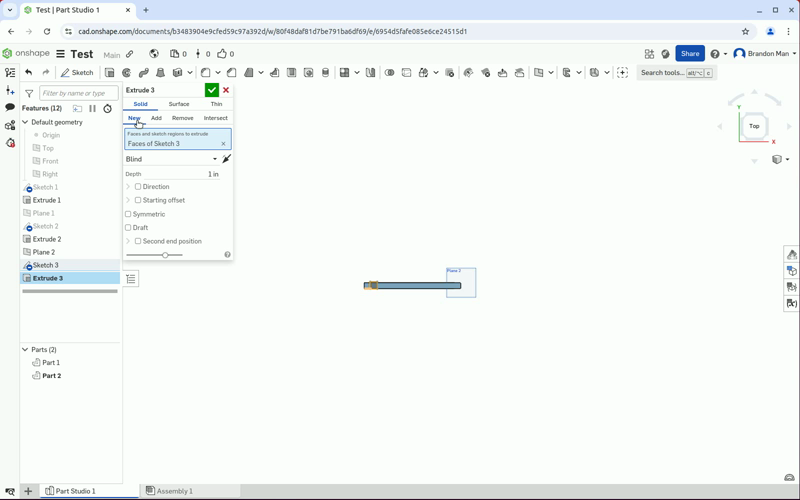
key(tab, 4)
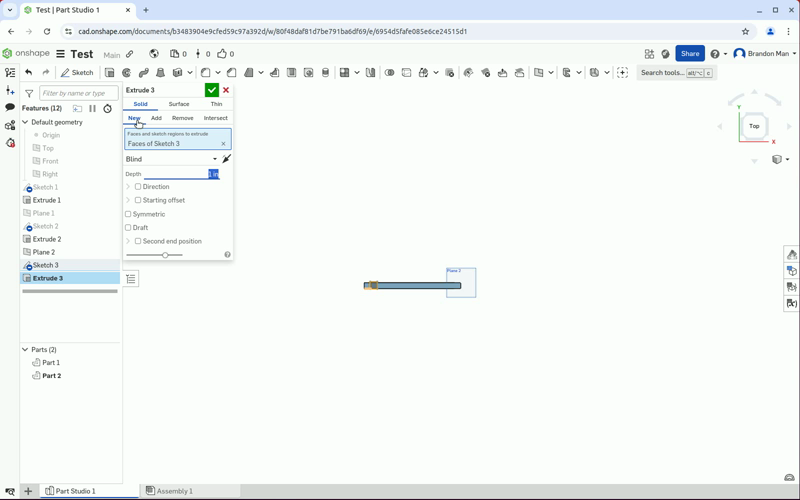
text(1.204)
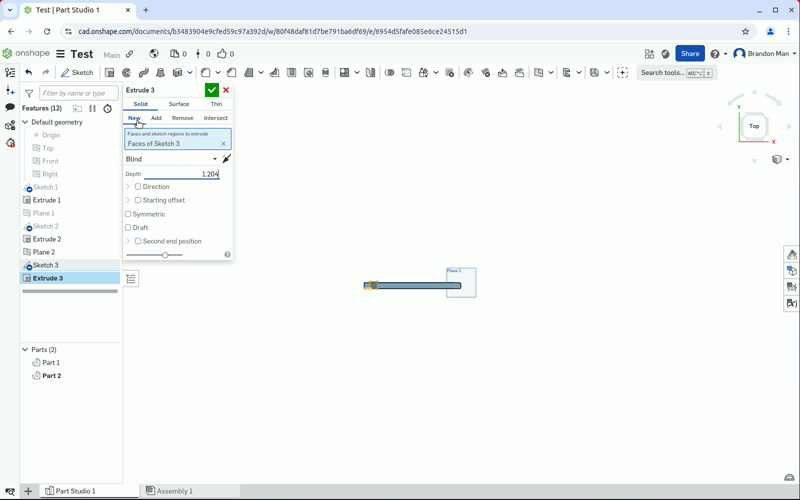
key(enter)
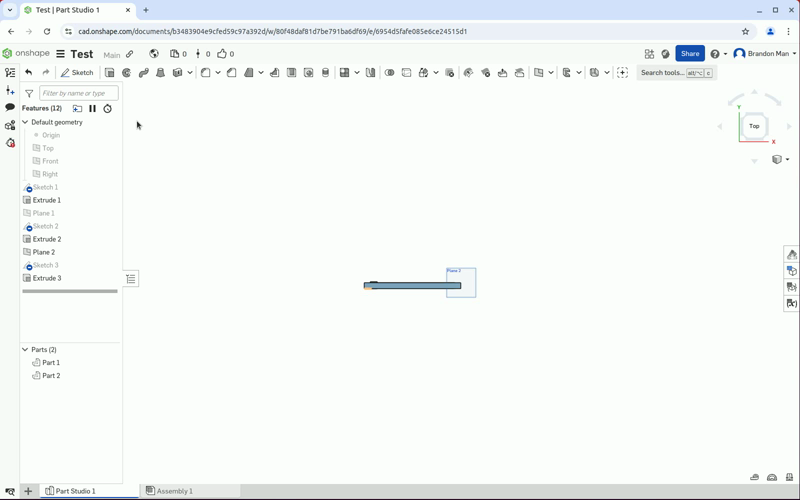
key(shift+h)
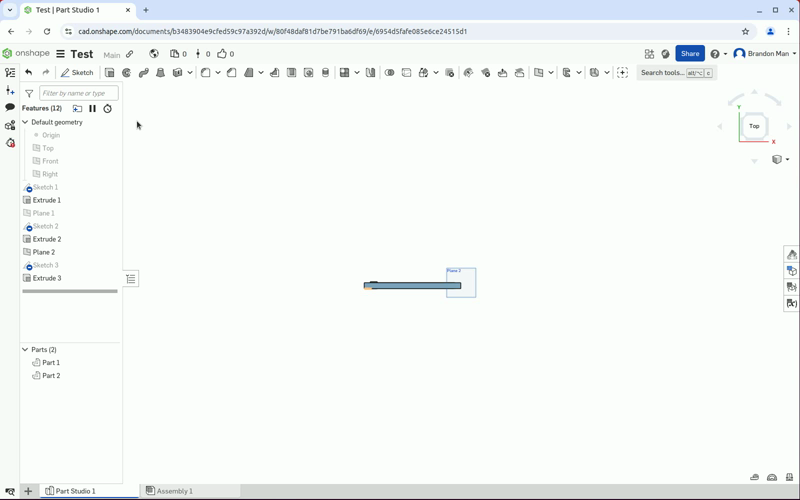
key(shift+h)
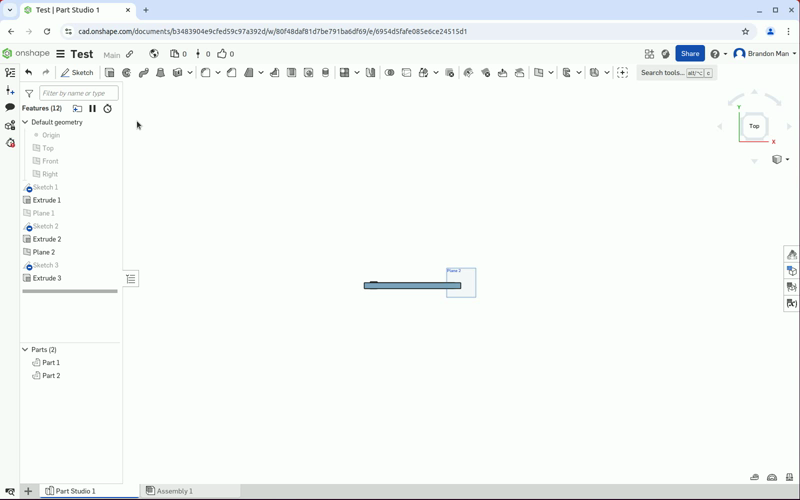
mouse_move(73, 189)
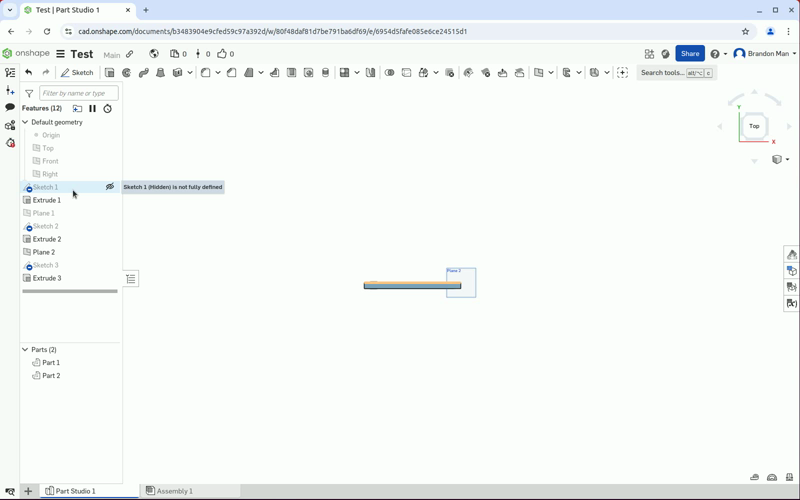
click(73, 189)
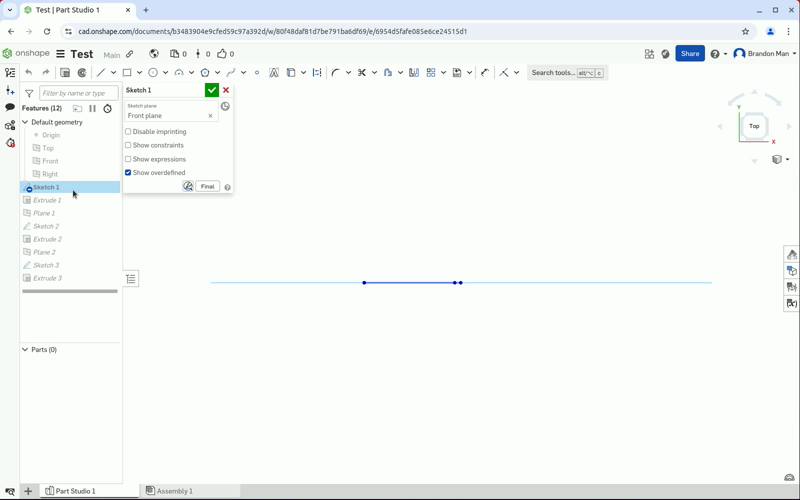
mouse_move(229, 92)
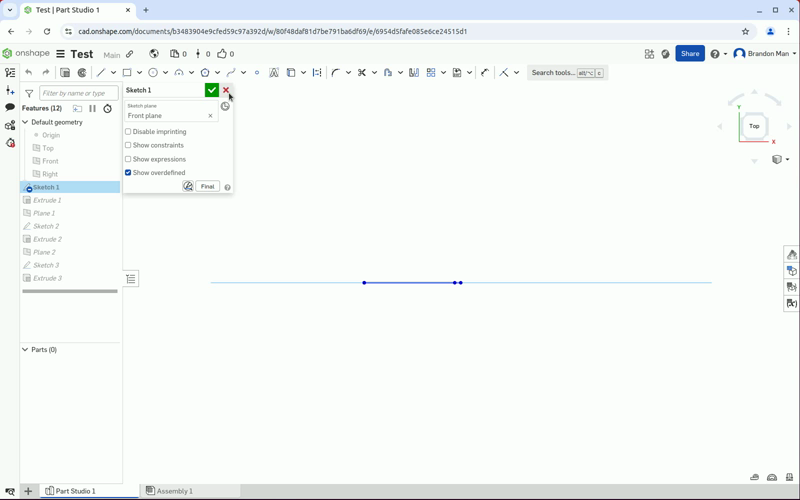
click(229, 92)
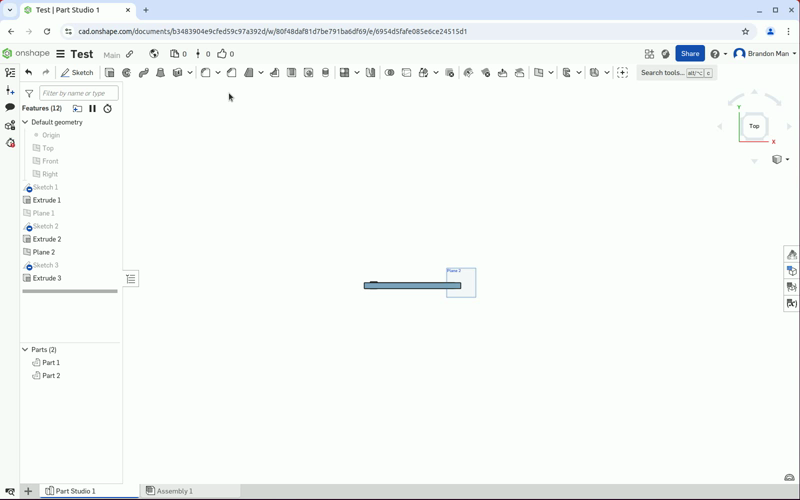
mouse_move(541, 75)
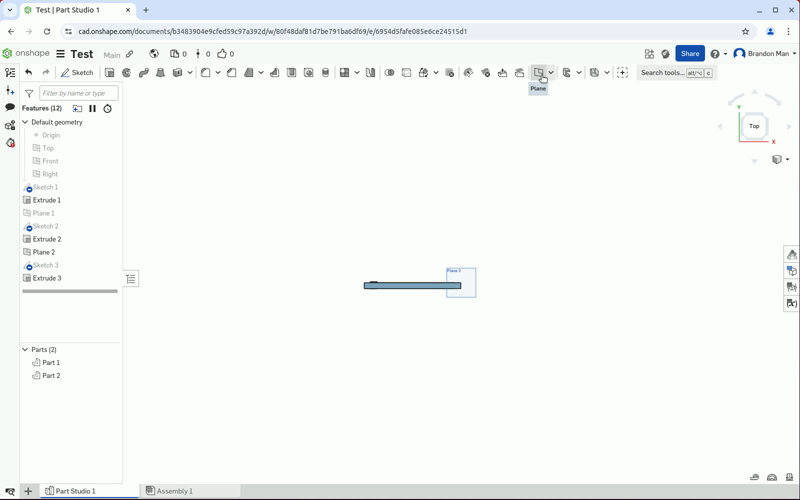
click(541, 75)
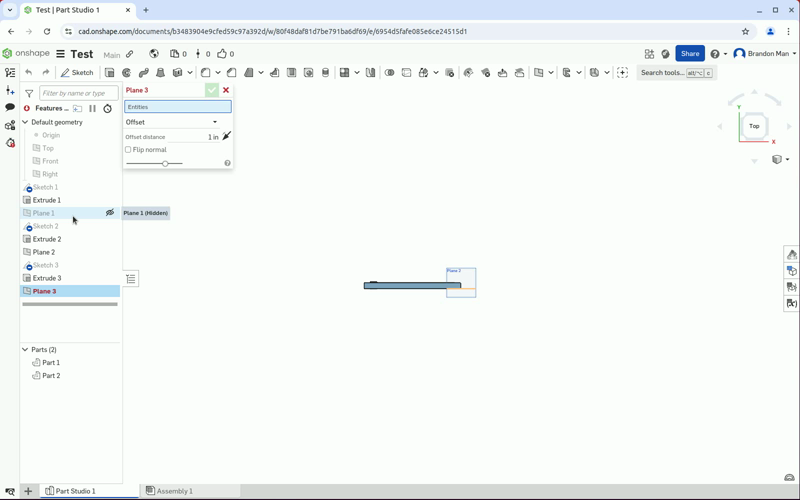
scroll(3)
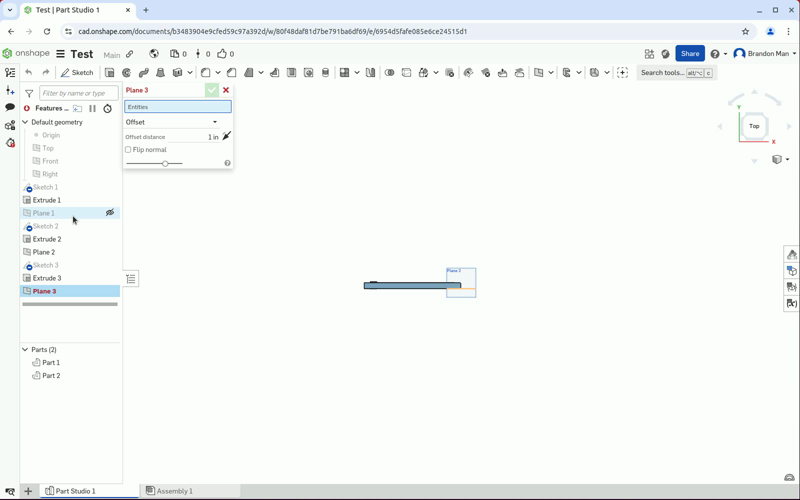
mouse_move(73, 150)
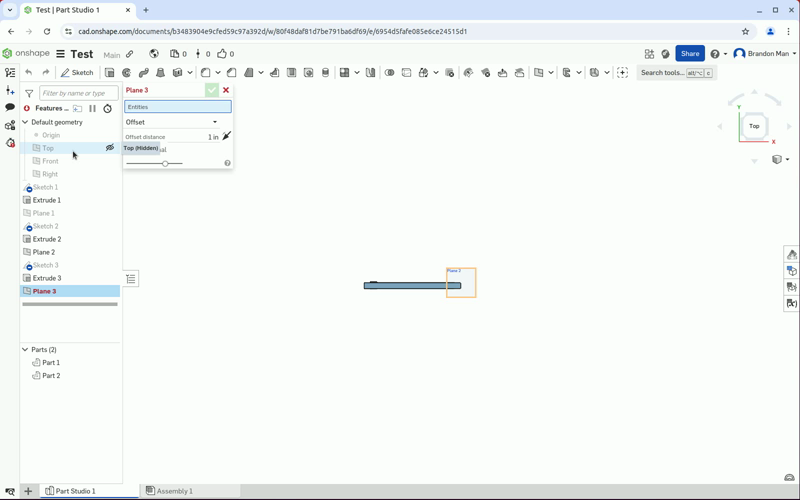
click(73, 150)
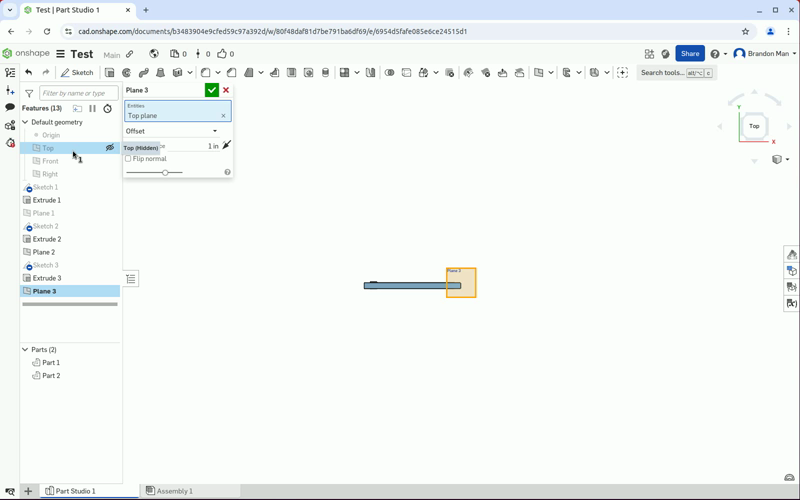
key(tab, 2)
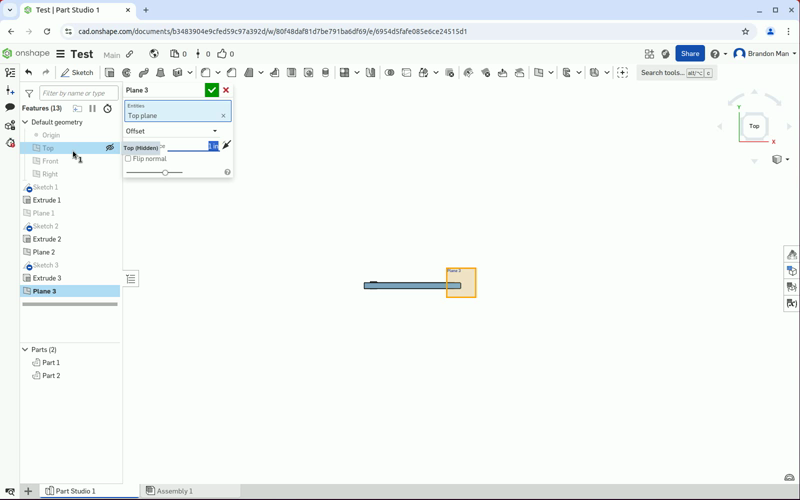
text(6.748)
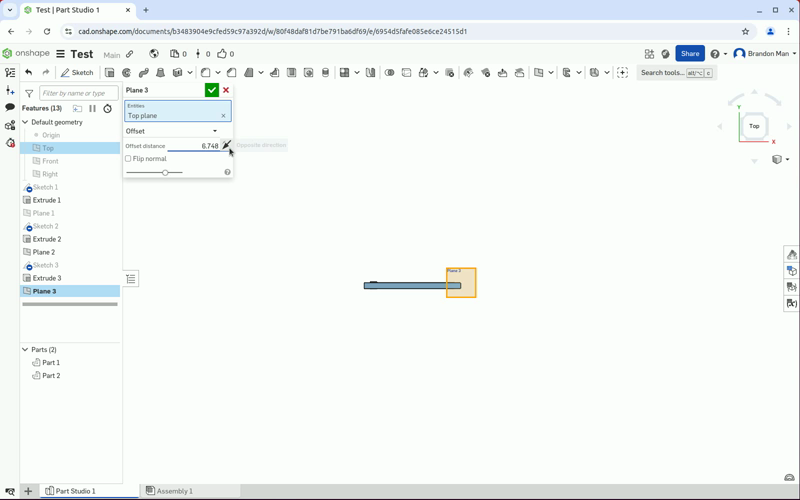
mouse_move(229, 147)
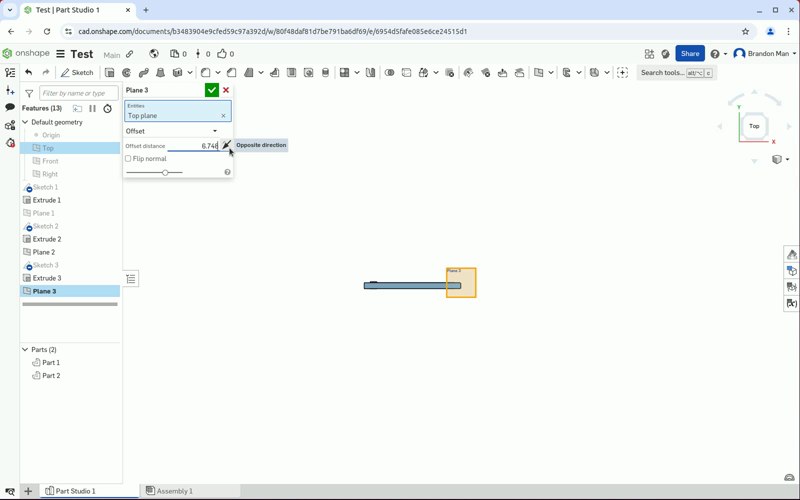
click(229, 147)
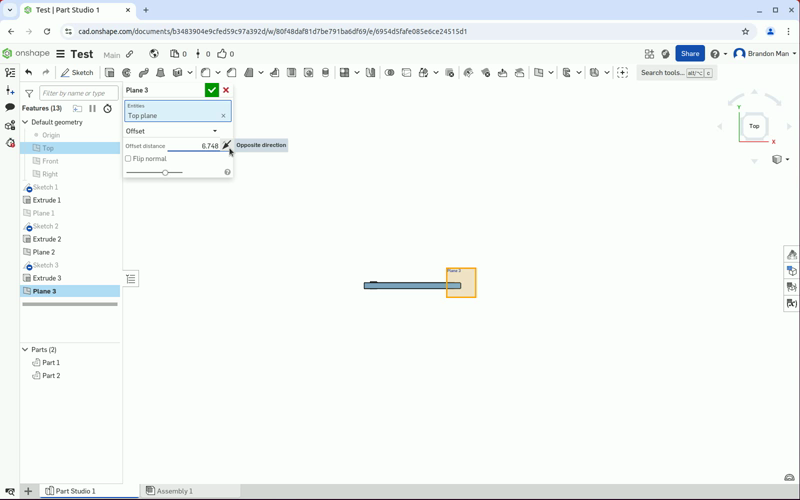
key(enter, 2)
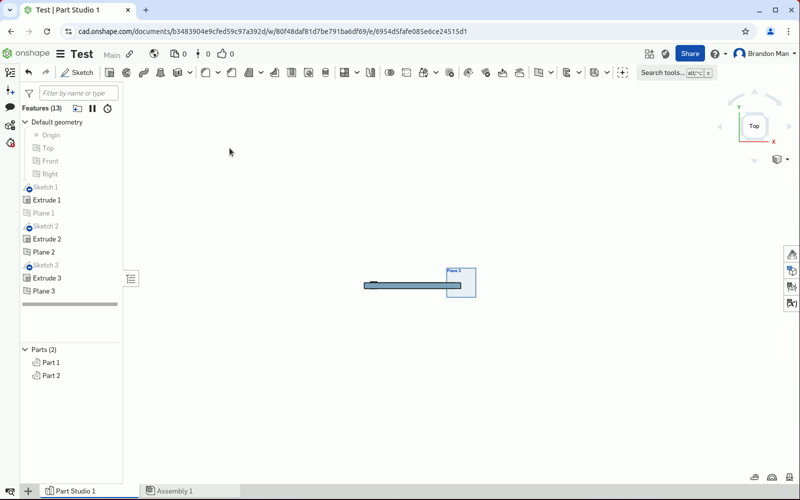
key(shift+s)
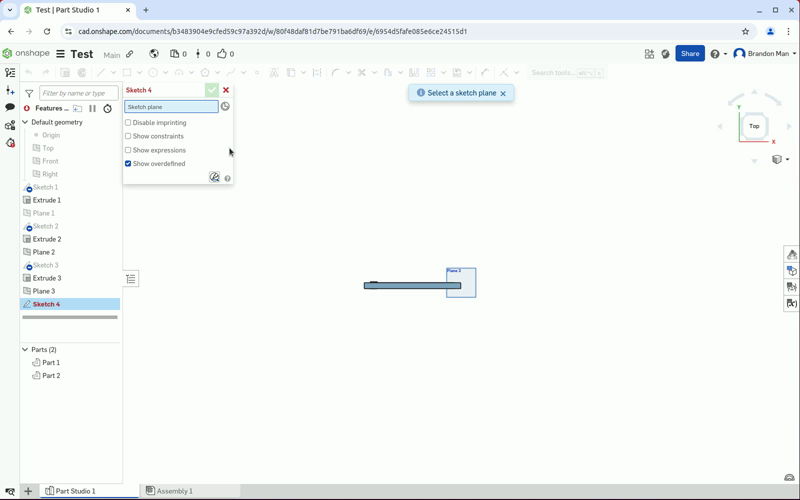
mouse_move(73, 293)
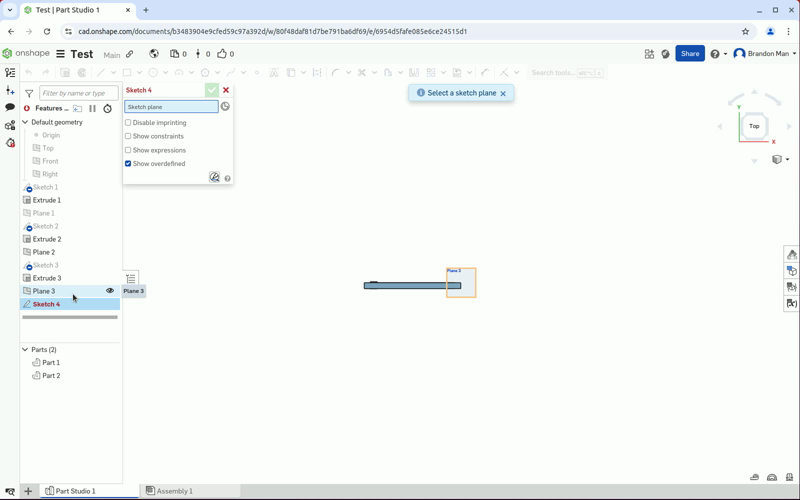
click(73, 293)
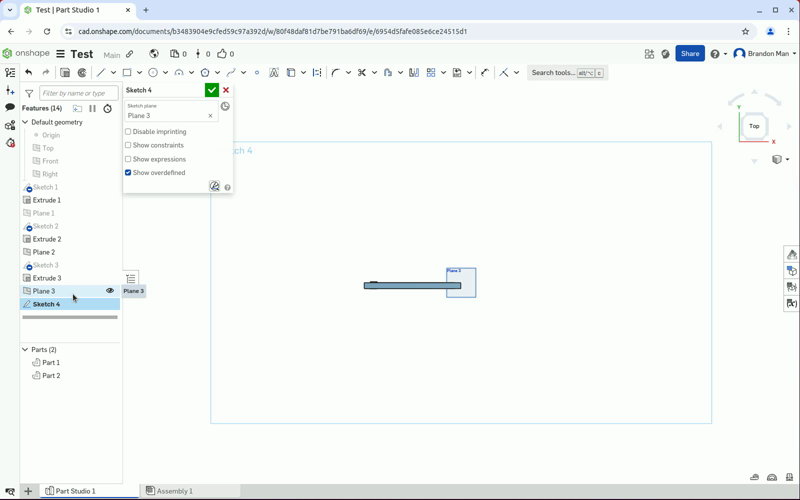
mouse_move(73, 352)
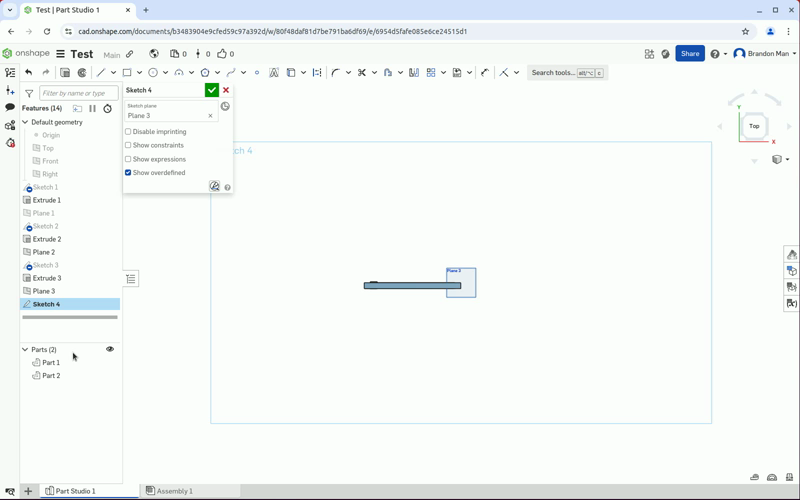
key(y)
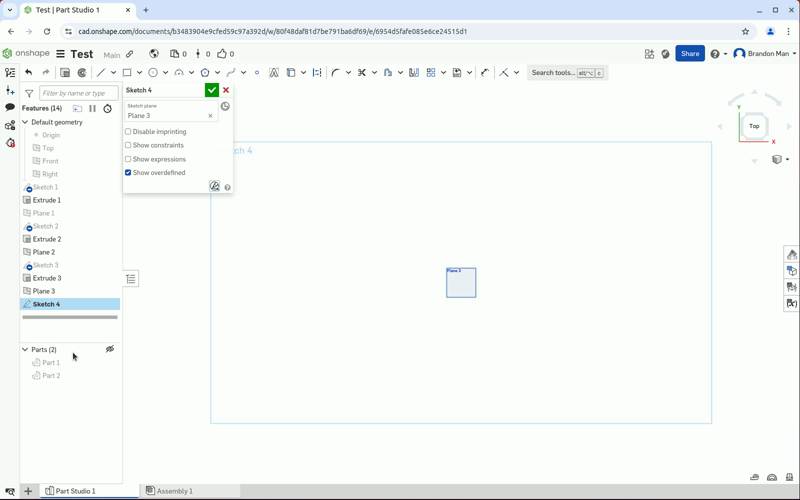
key(l)
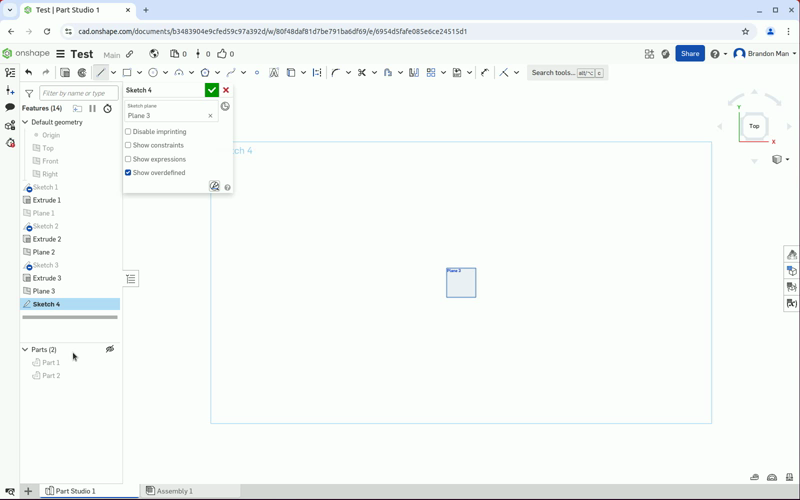
key_down(shift)
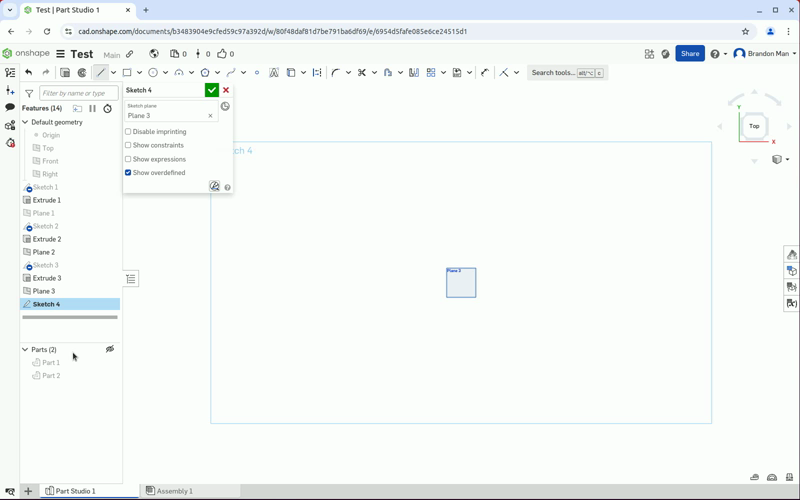
mouse_move(358, 294)
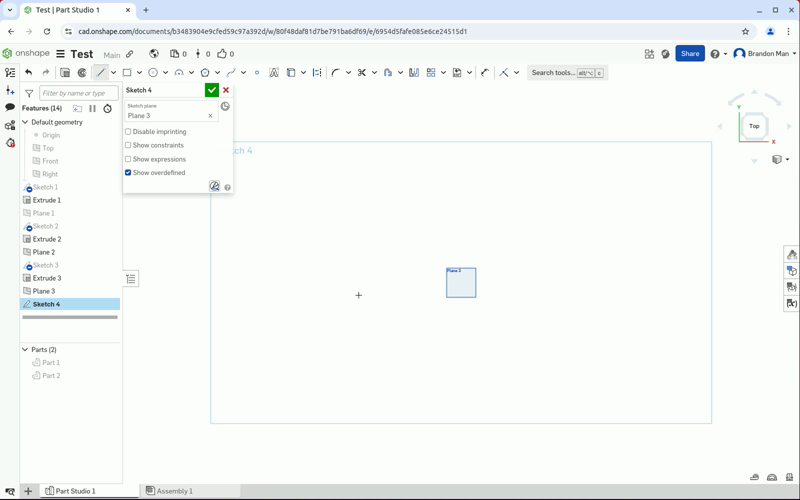
click(358, 294)
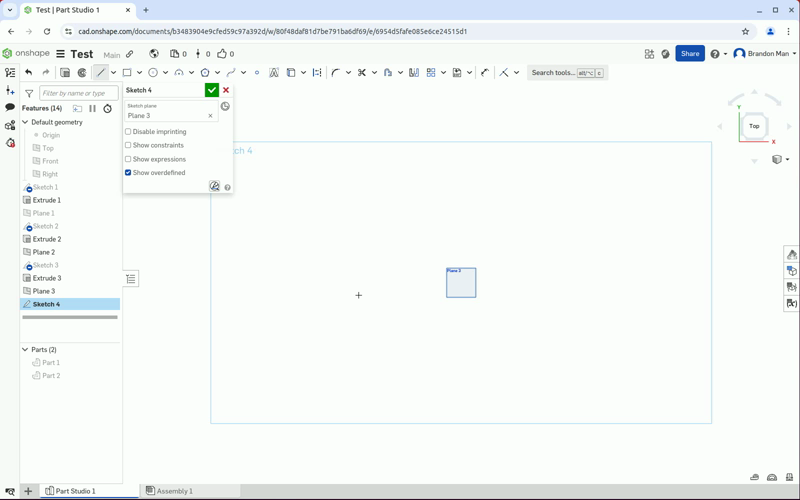
key_up(shift)
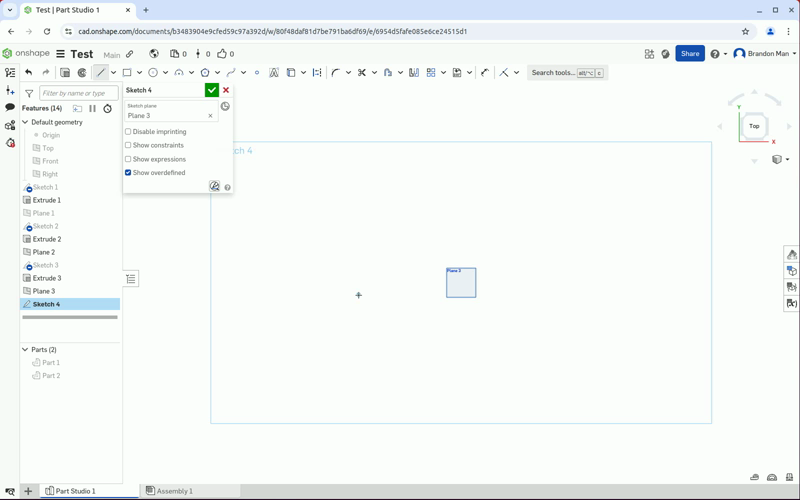
key_down(shift)
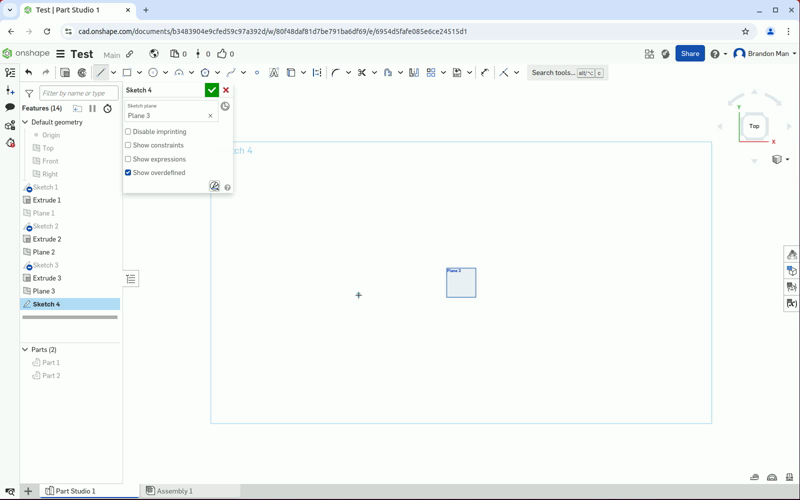
mouse_move(388, 294)
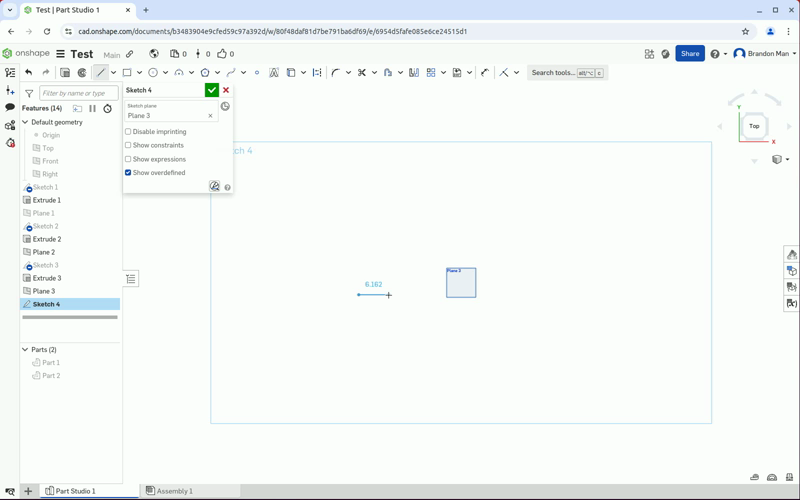
mouse_move(389, 294)
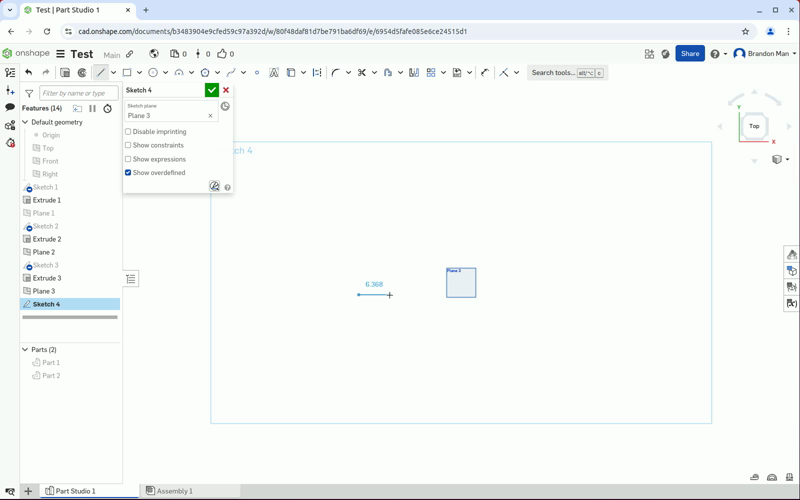
click(389, 294)
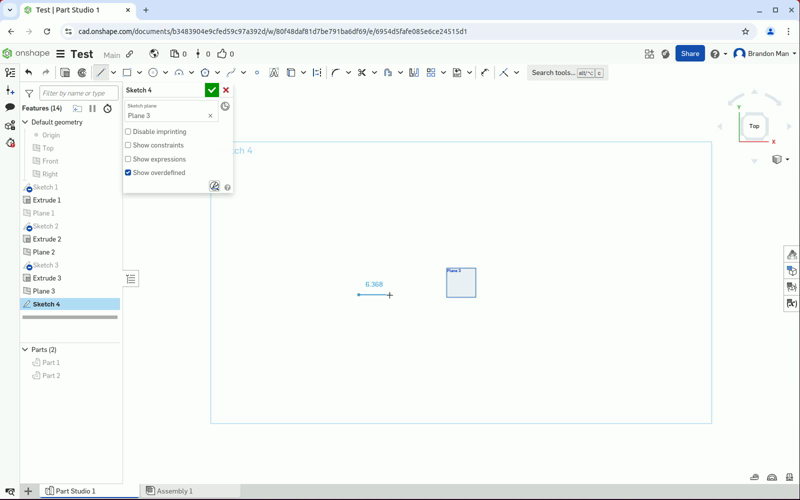
key_up(shift)
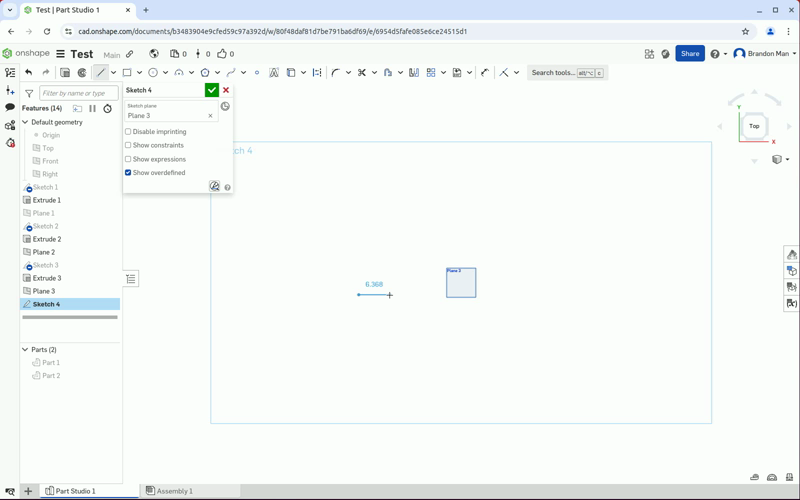
key_down(shift)
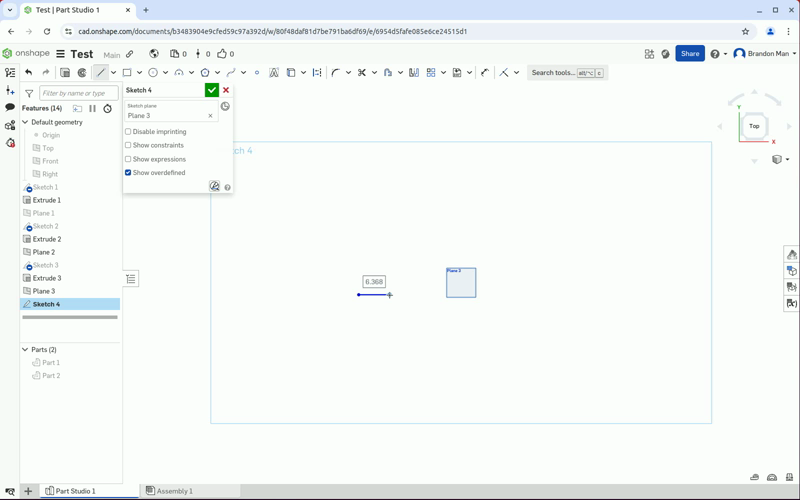
mouse_move(420, 294)
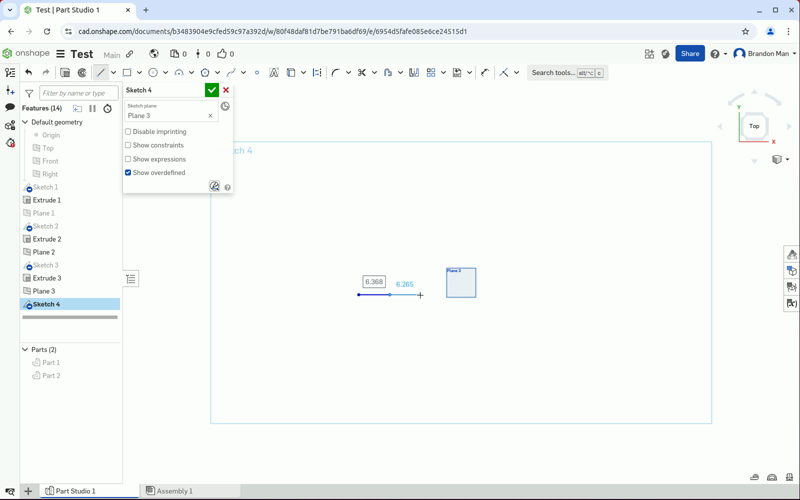
mouse_move(389, 275)
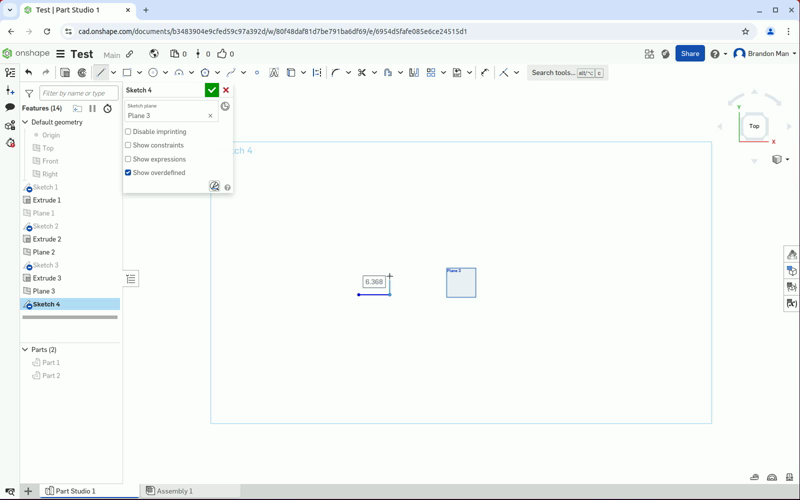
click(389, 275)
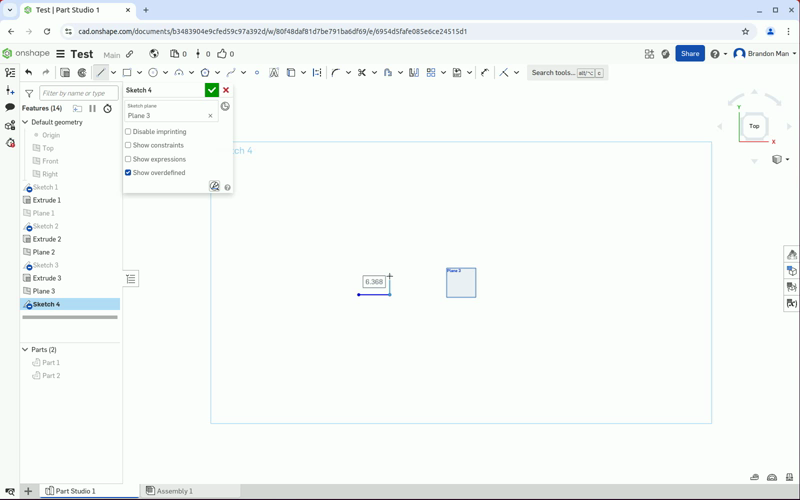
key_up(shift)
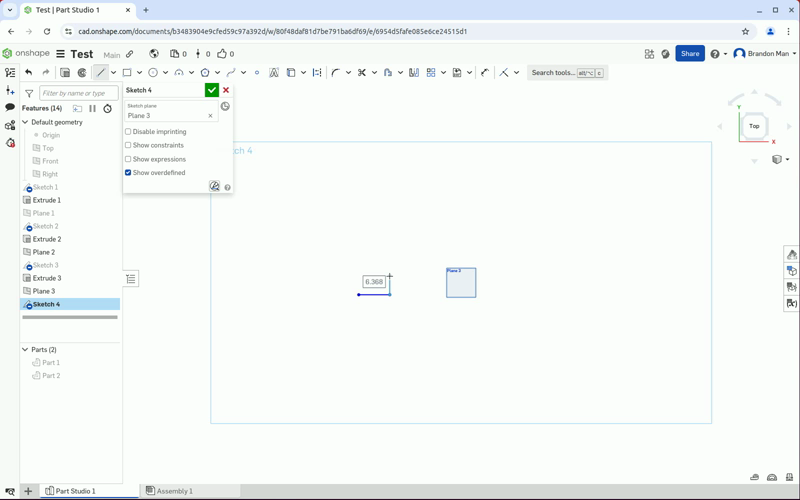
key_down(shift)
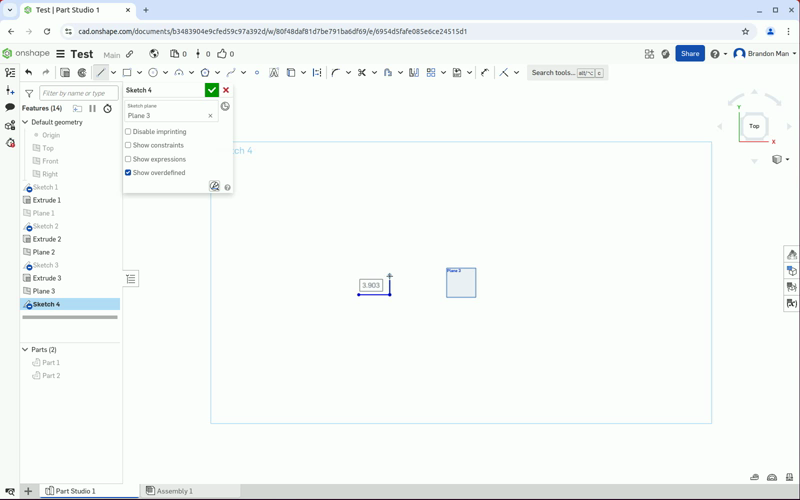
mouse_move(420, 275)
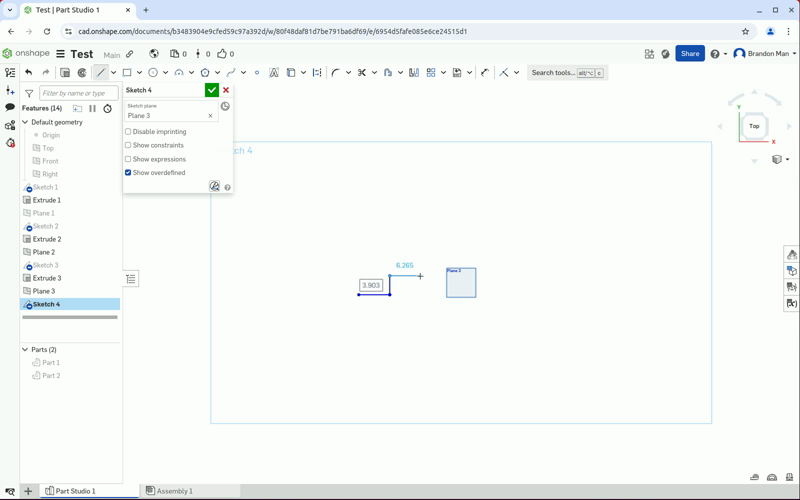
mouse_move(358, 275)
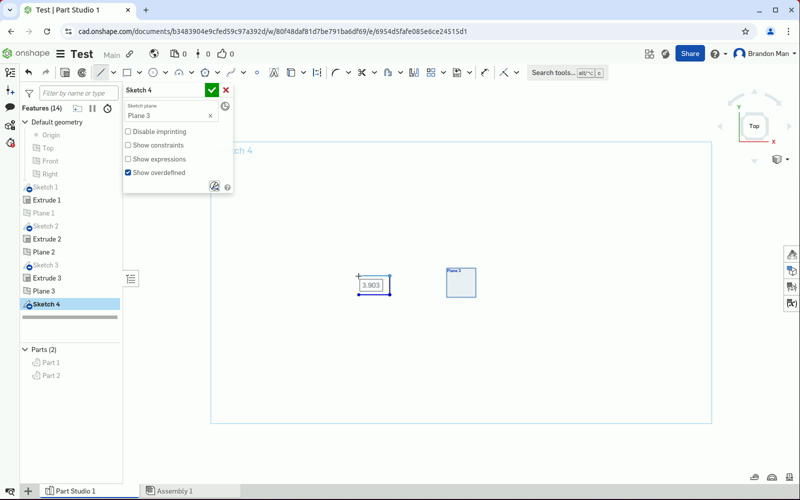
click(358, 275)
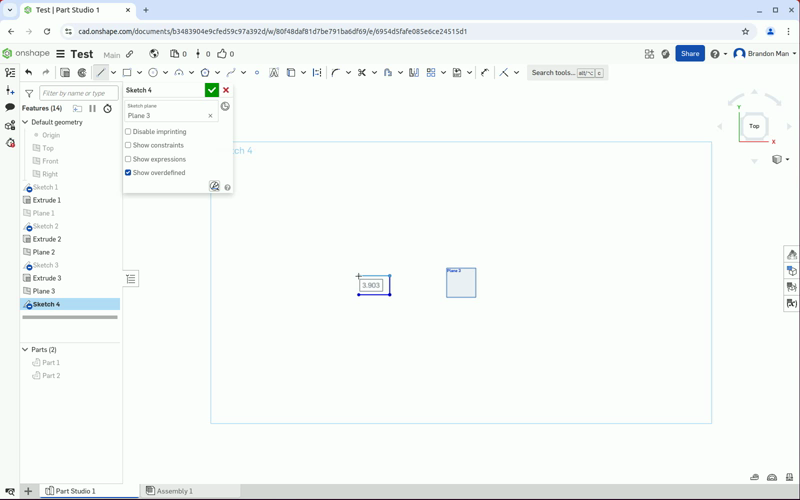
key_up(shift)
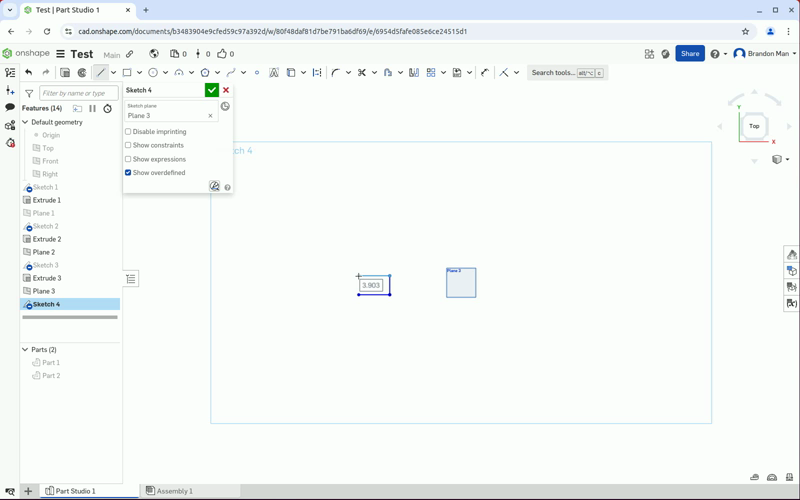
mouse_move(388, 275)
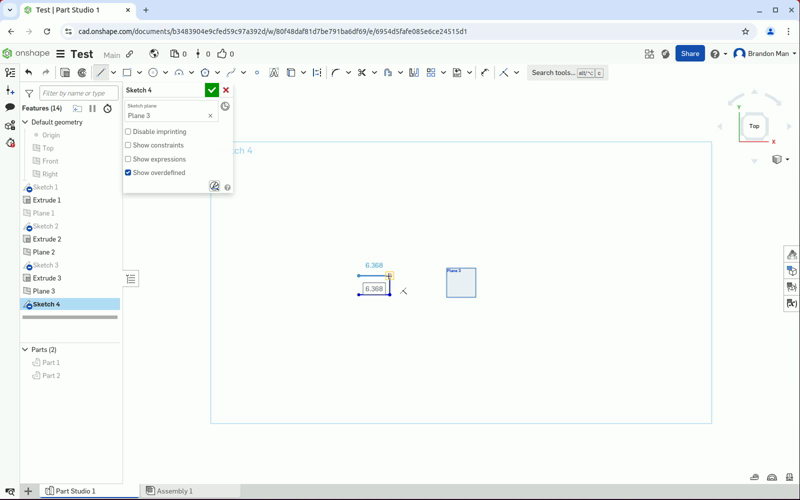
key_down(shift)
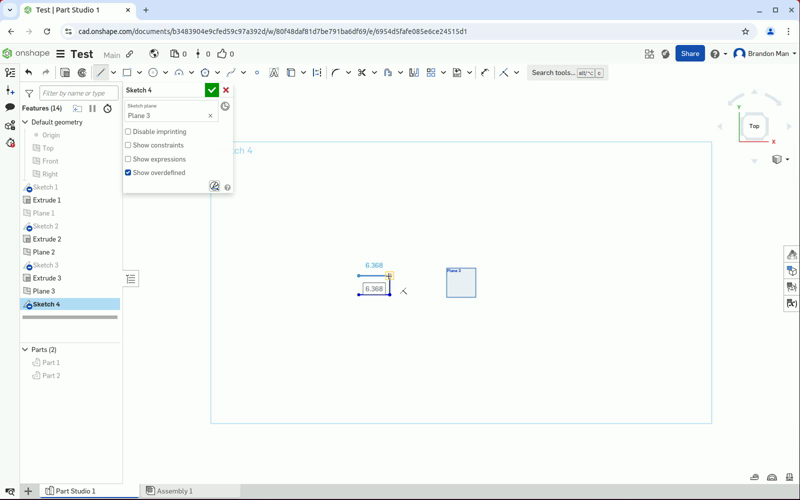
mouse_move(358, 294)
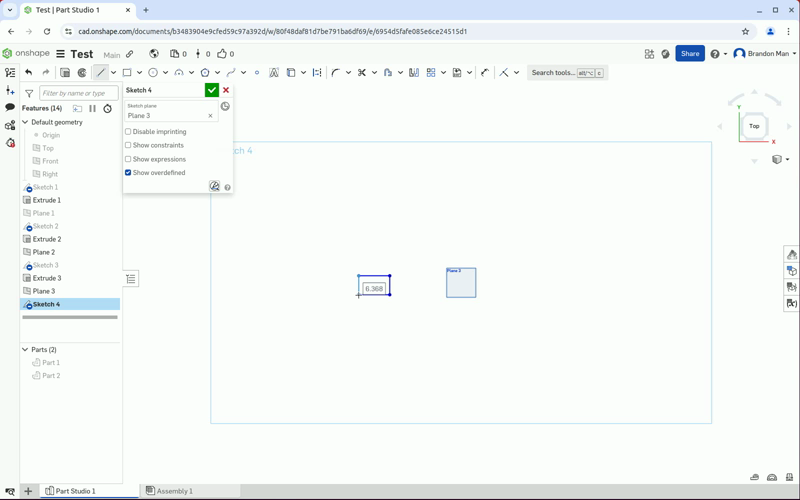
key_up(shift)
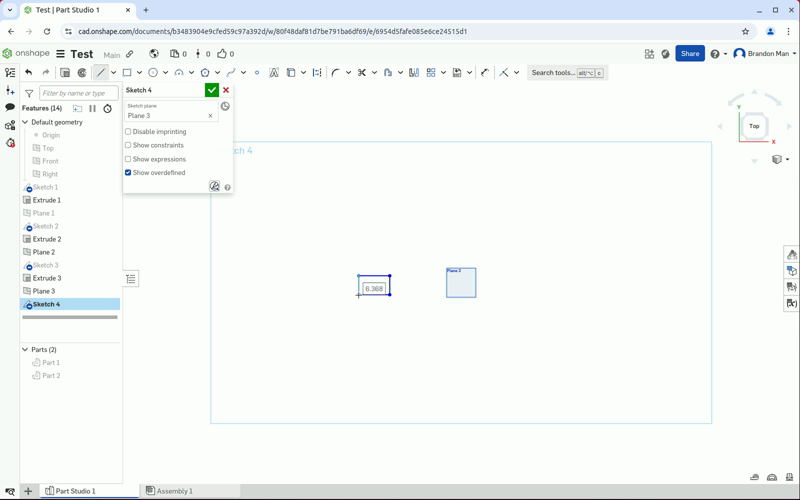
click(358, 294)
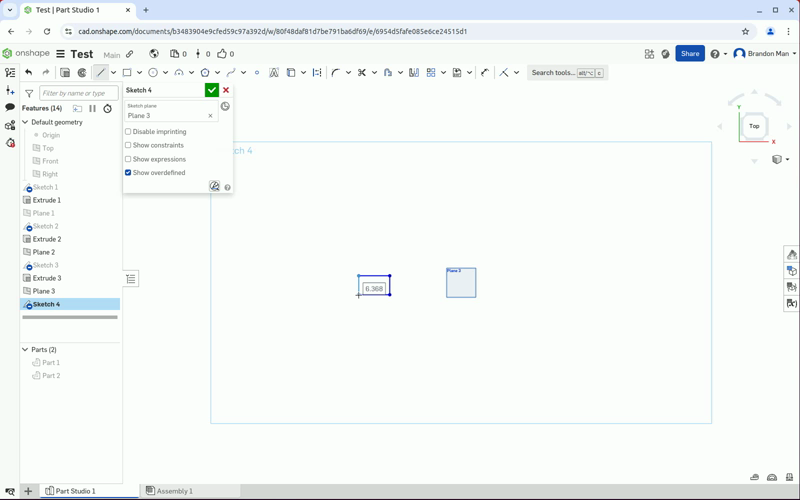
key(esc)
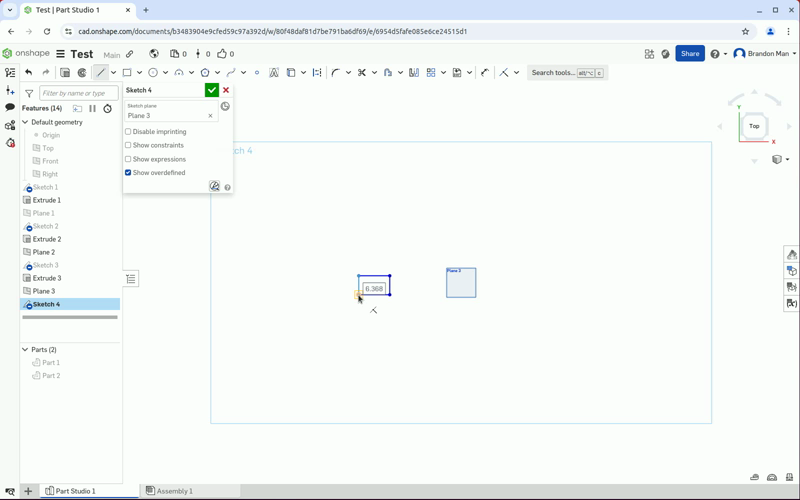
key(l)
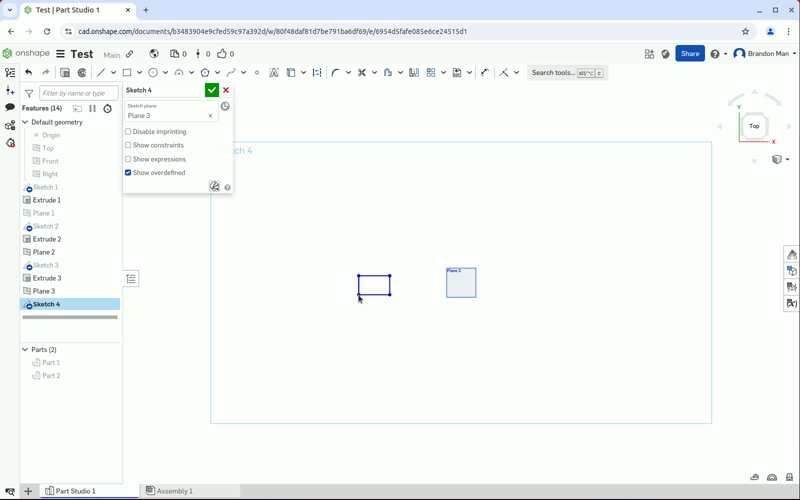
key_down(shift)
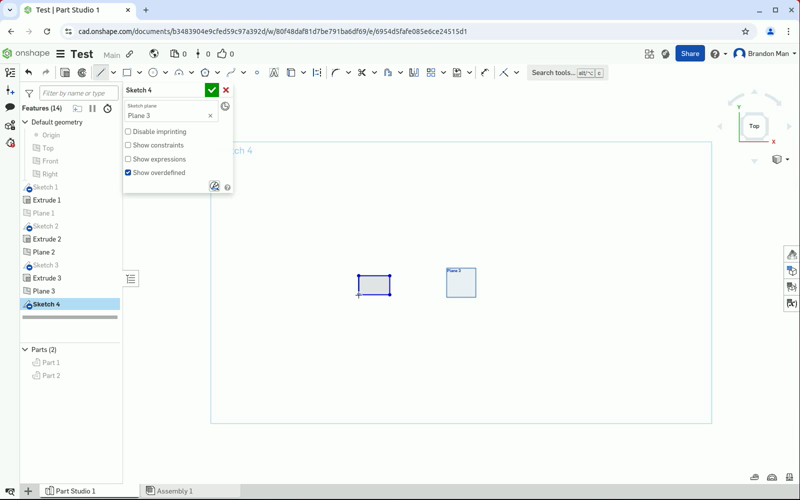
mouse_move(371, 288)
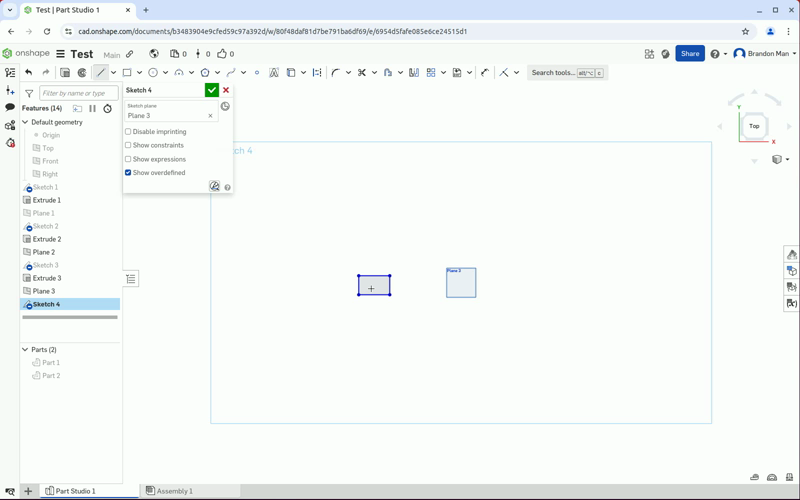
click(371, 288)
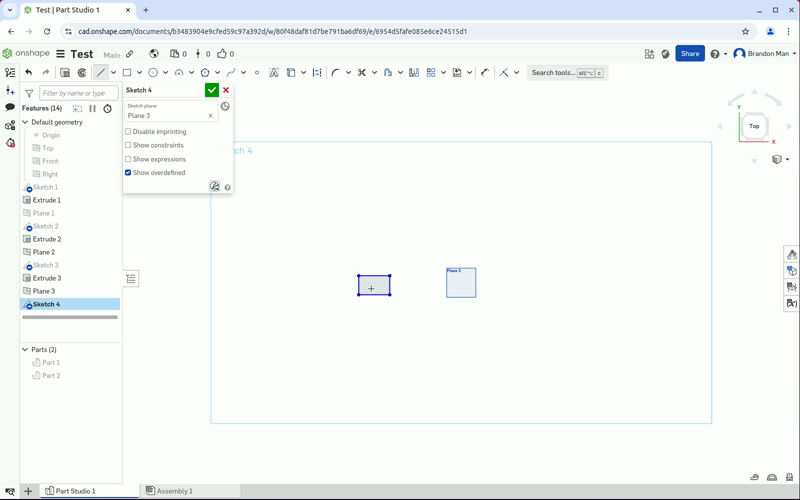
key_up(shift)
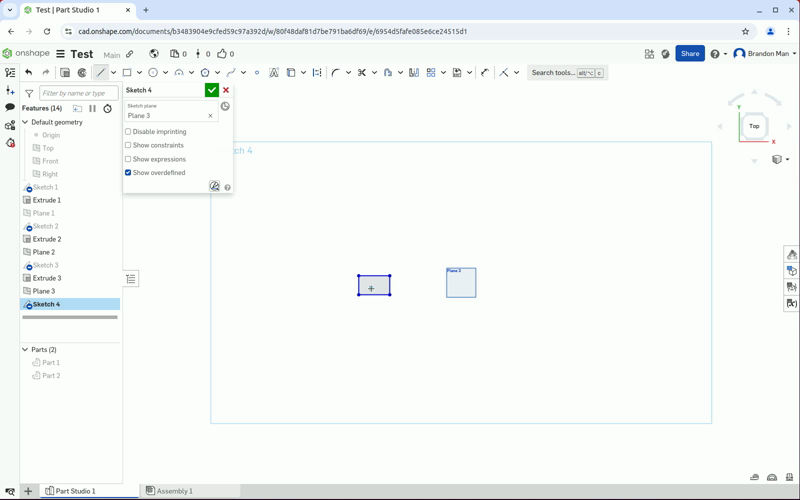
key_down(shift)
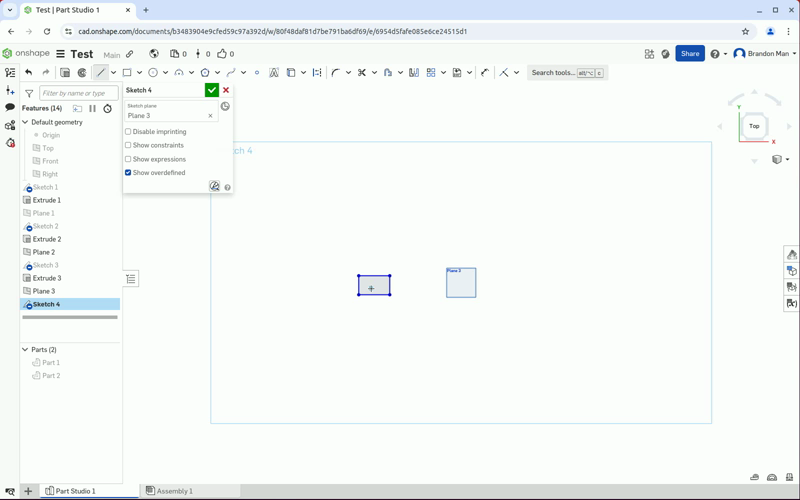
mouse_move(401, 288)
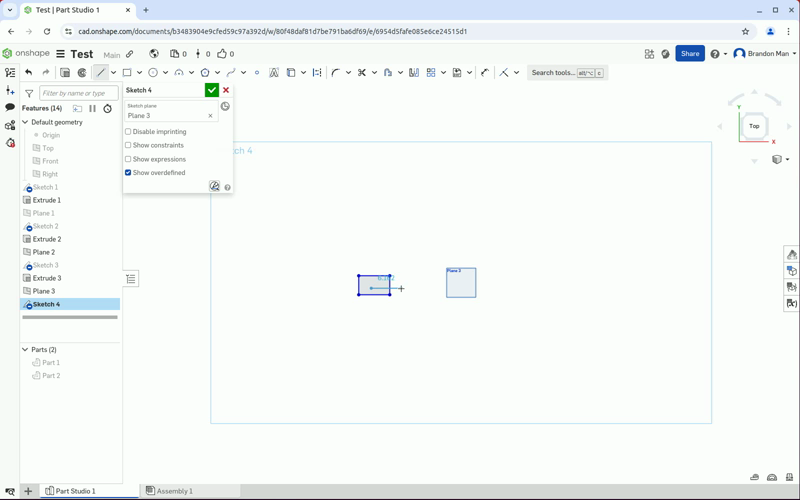
mouse_move(377, 288)
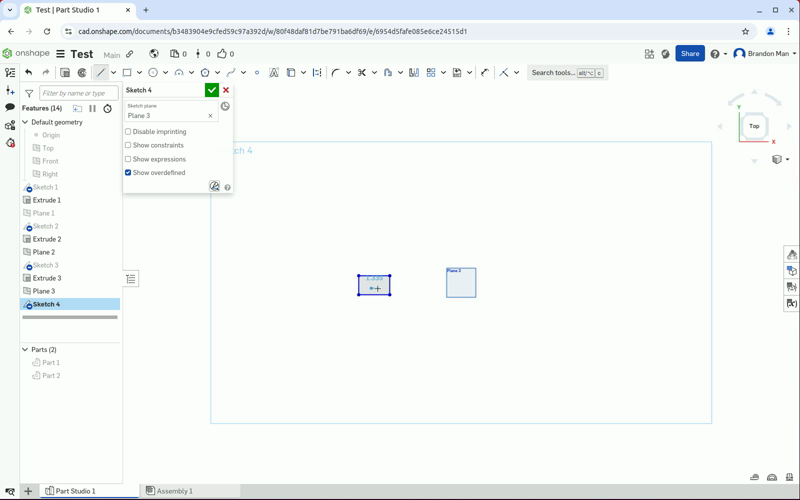
scroll(6)
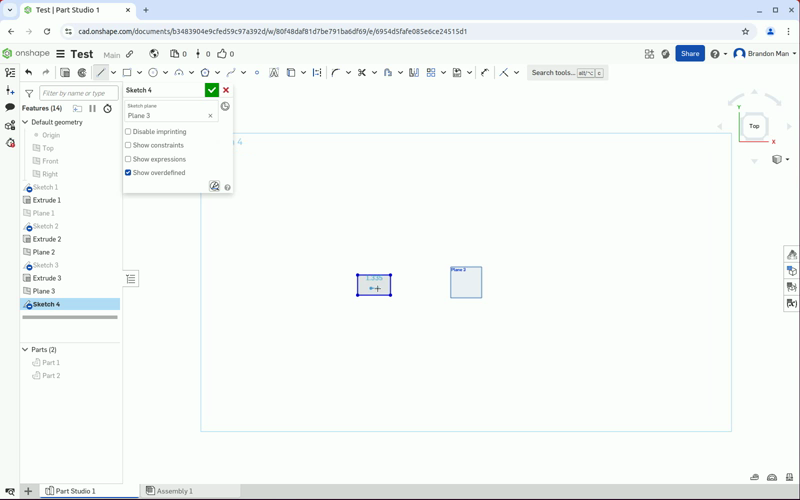
scroll(6)
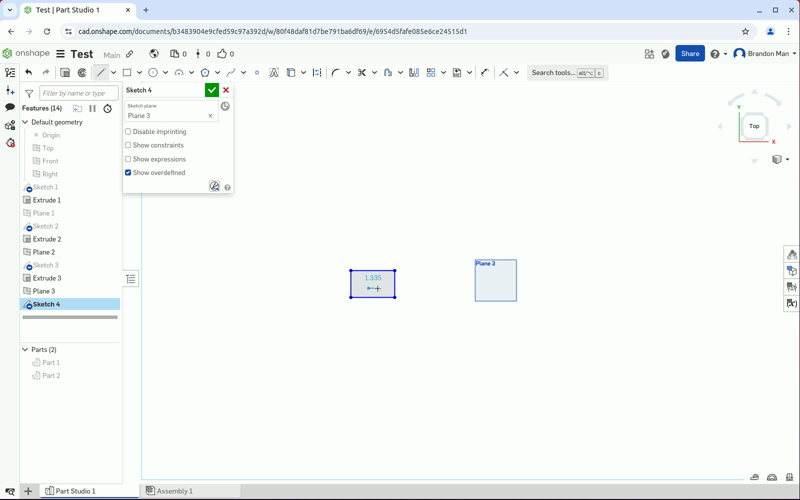
scroll(6)
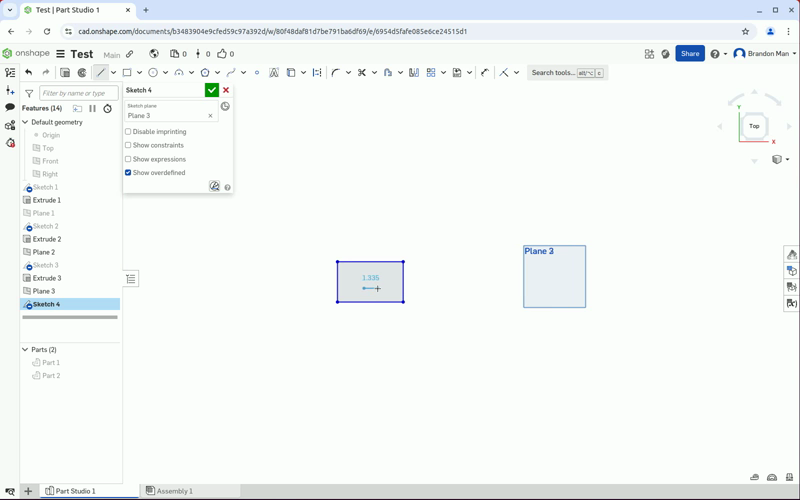
scroll(6)
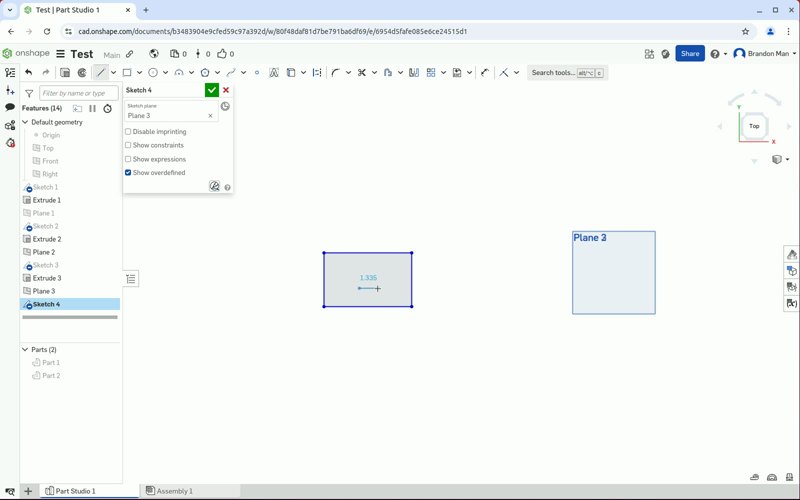
scroll(6)
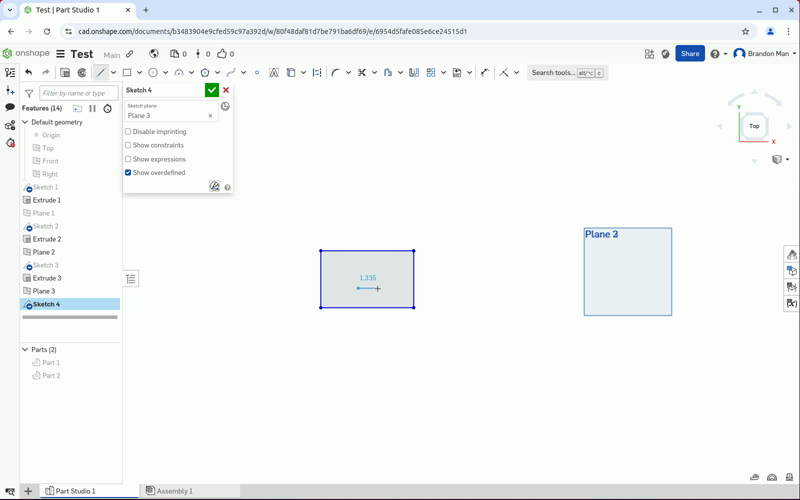
scroll(6)
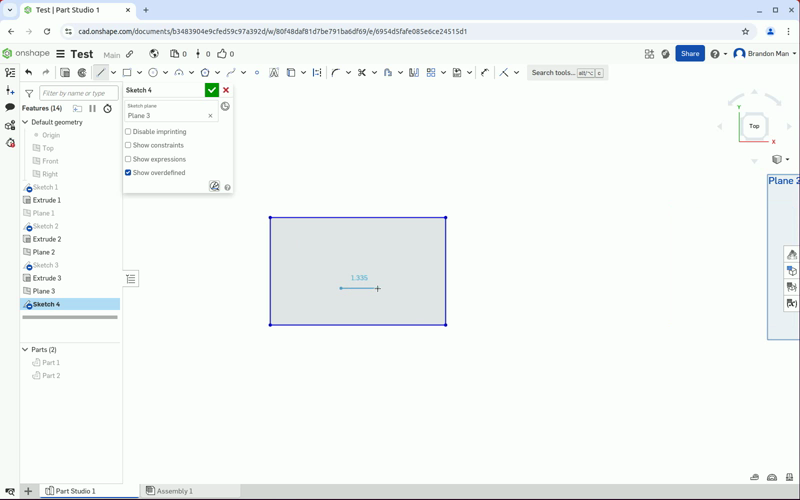
scroll(6)
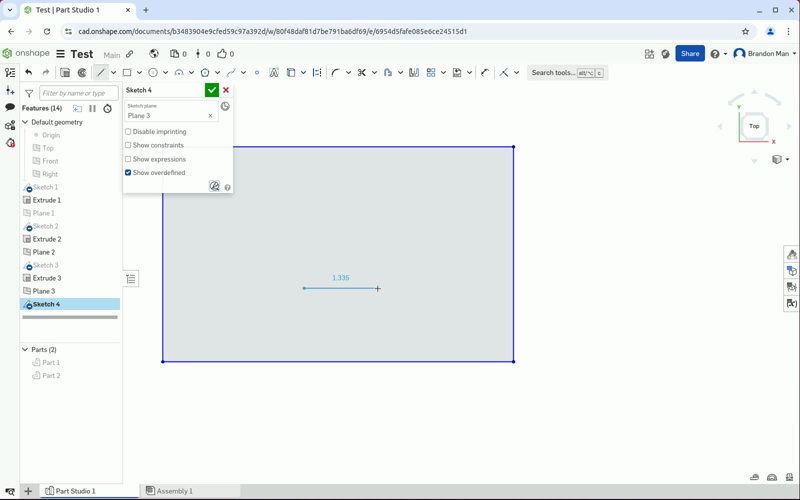
click(377, 288)
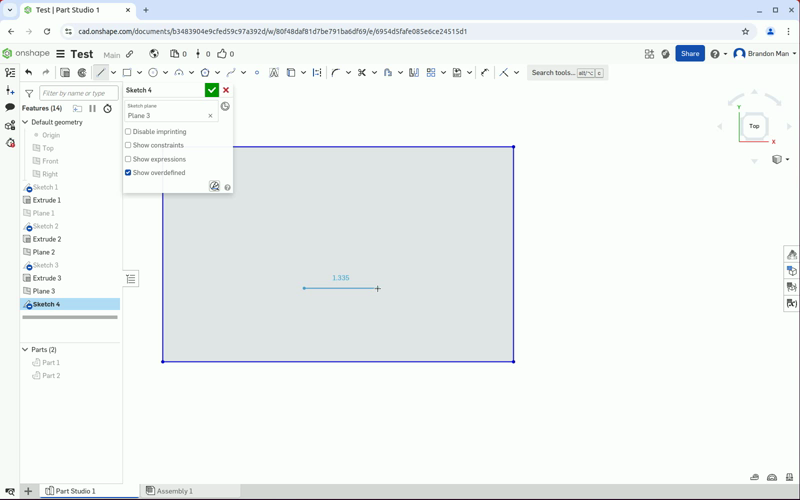
scroll(-6)
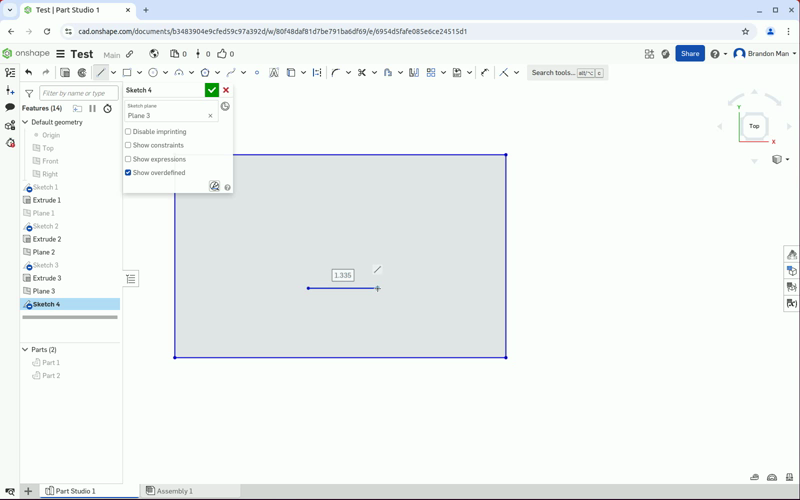
scroll(-6)
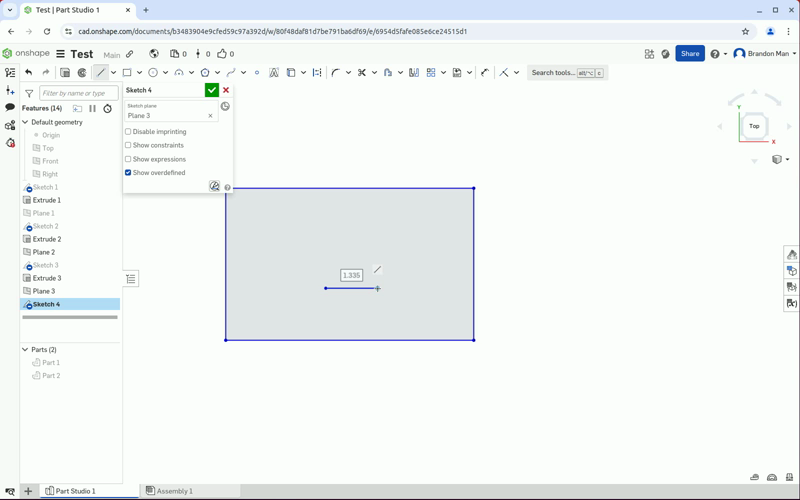
scroll(-6)
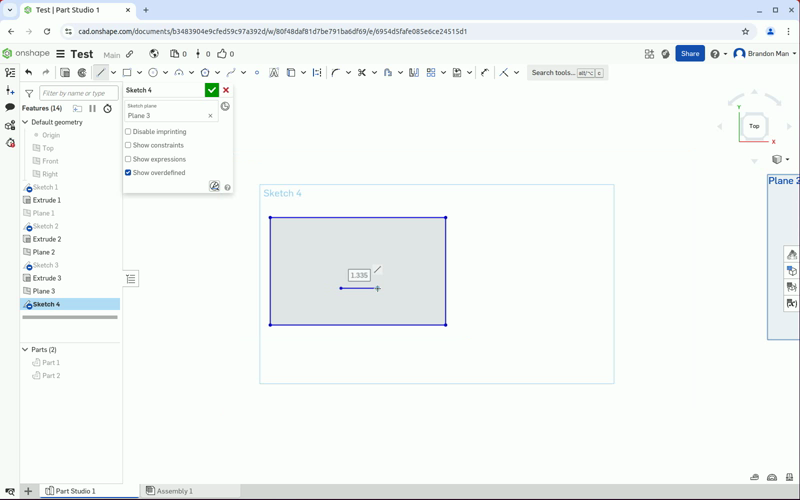
scroll(-6)
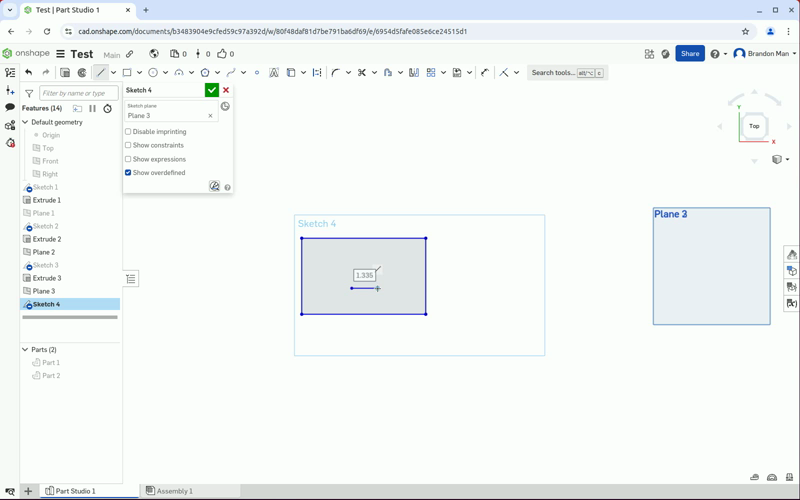
scroll(-6)
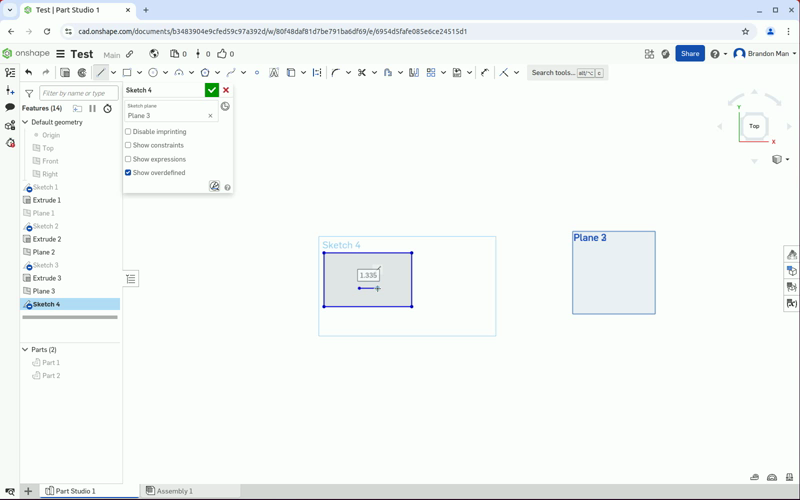
scroll(-6)
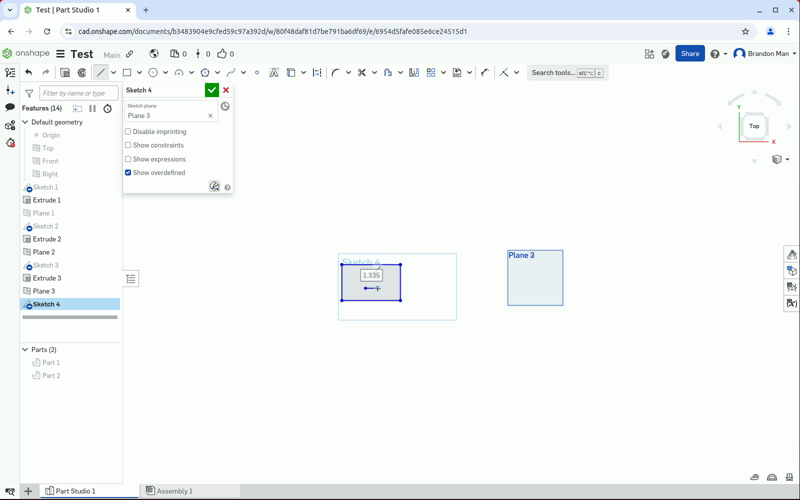
scroll(-6)
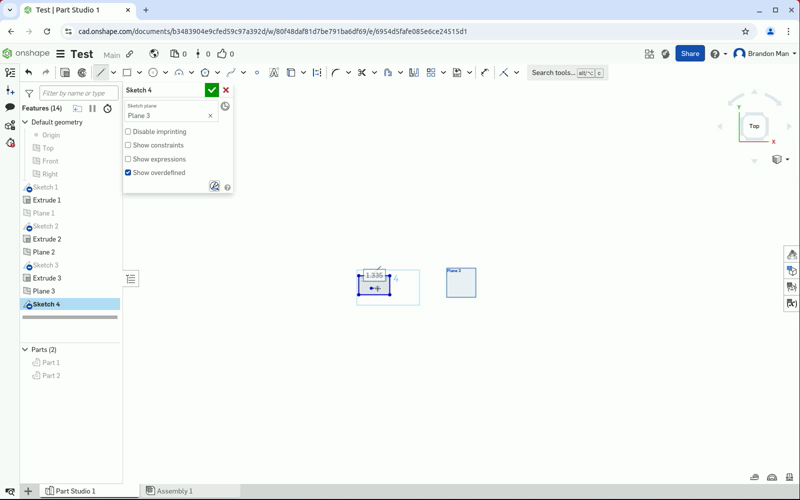
key_up(shift)
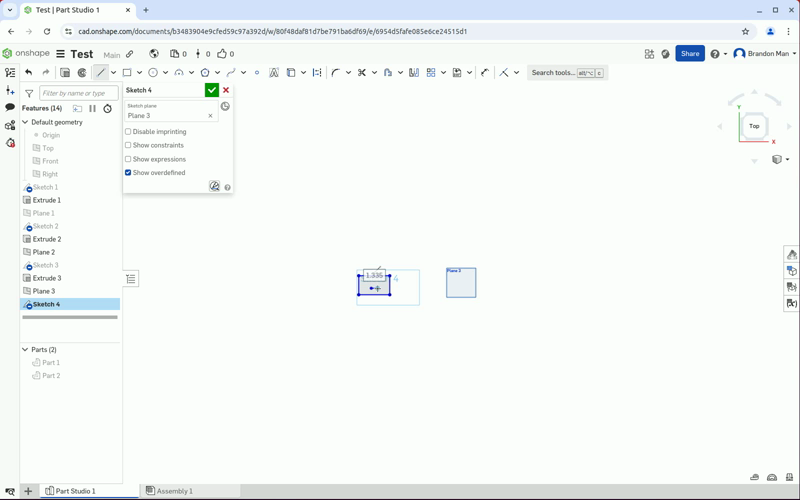
key_down(shift)
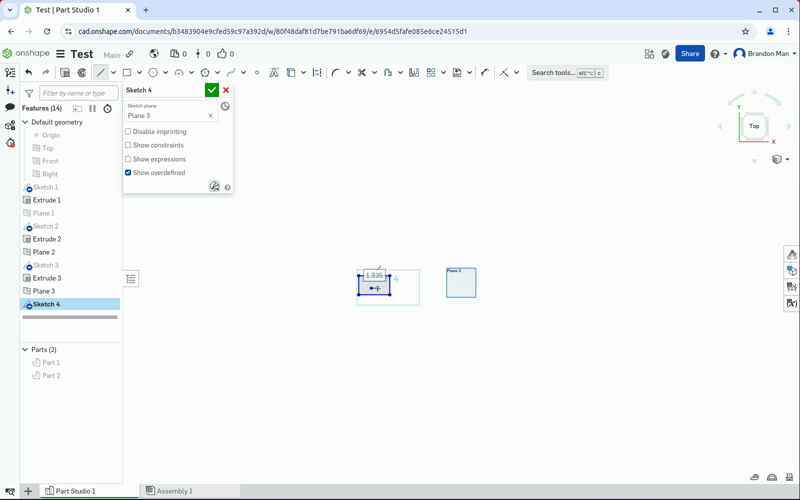
mouse_move(407, 288)
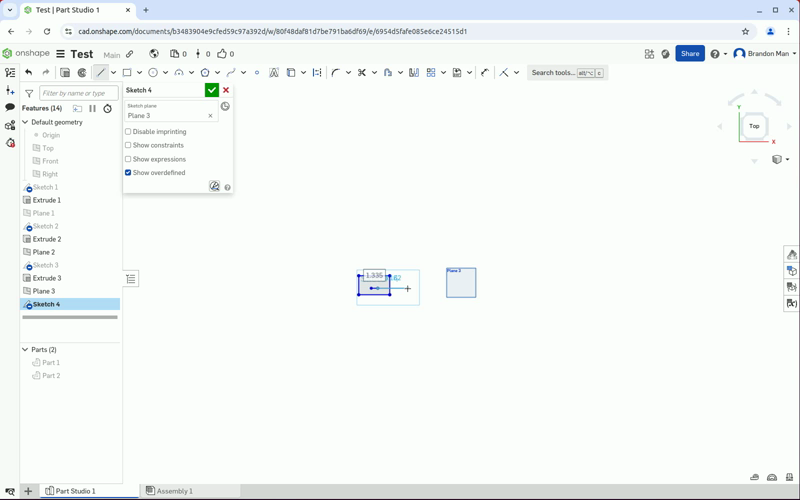
mouse_move(377, 282)
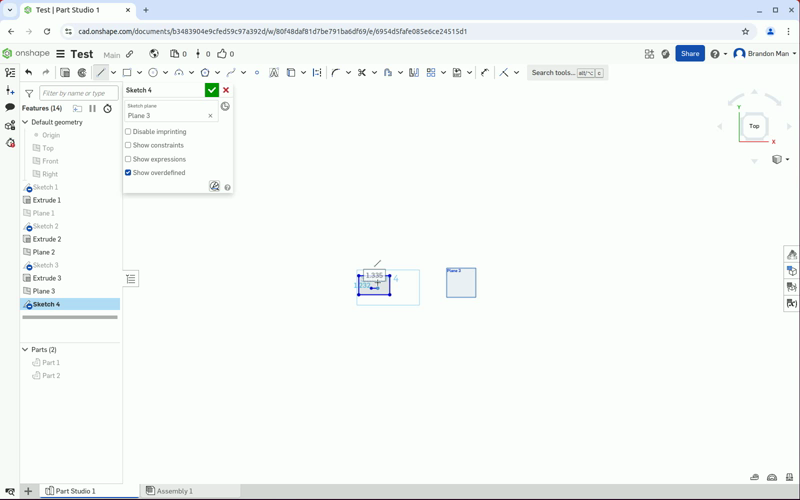
scroll(6)
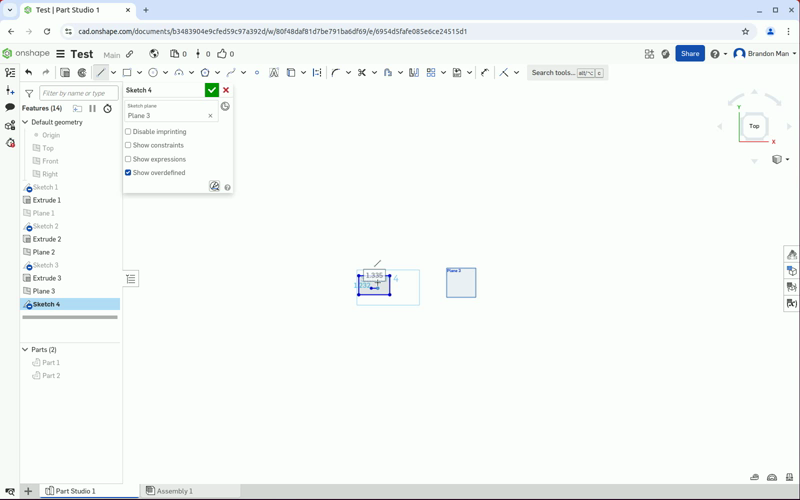
scroll(6)
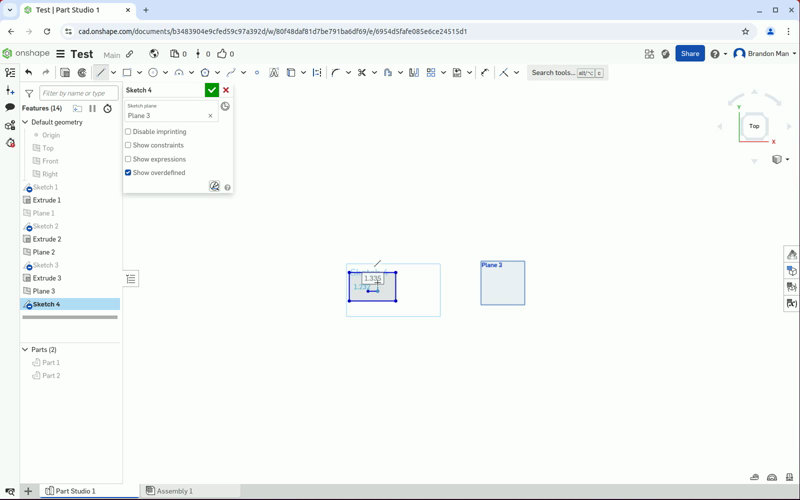
scroll(6)
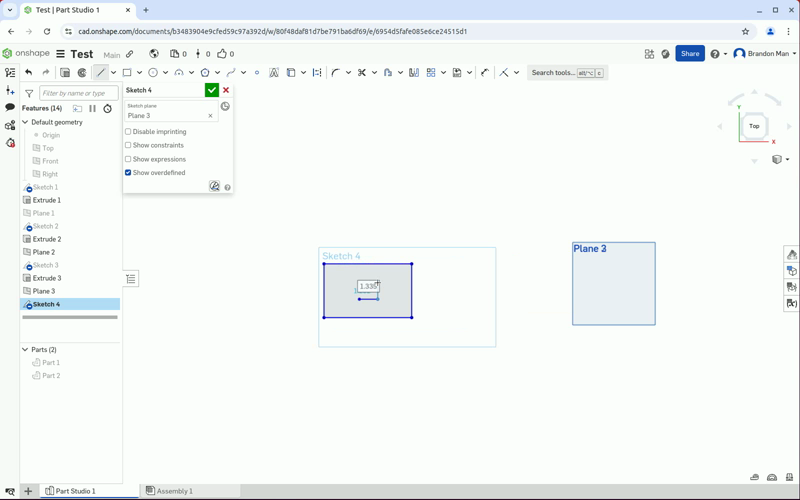
scroll(6)
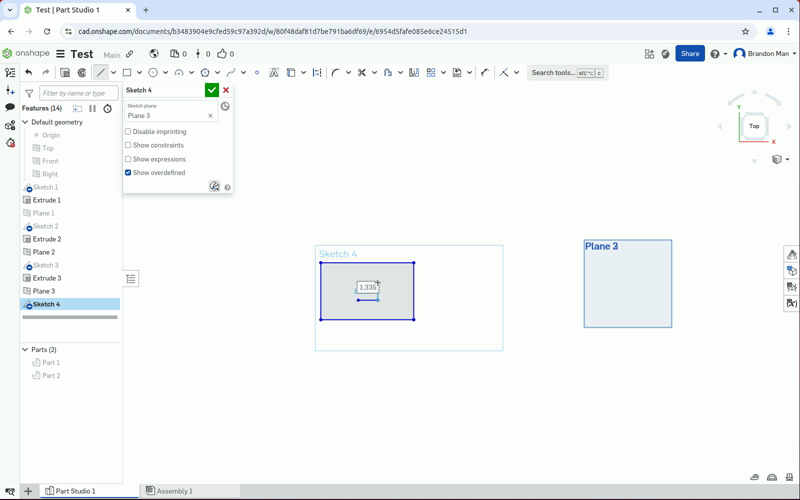
scroll(6)
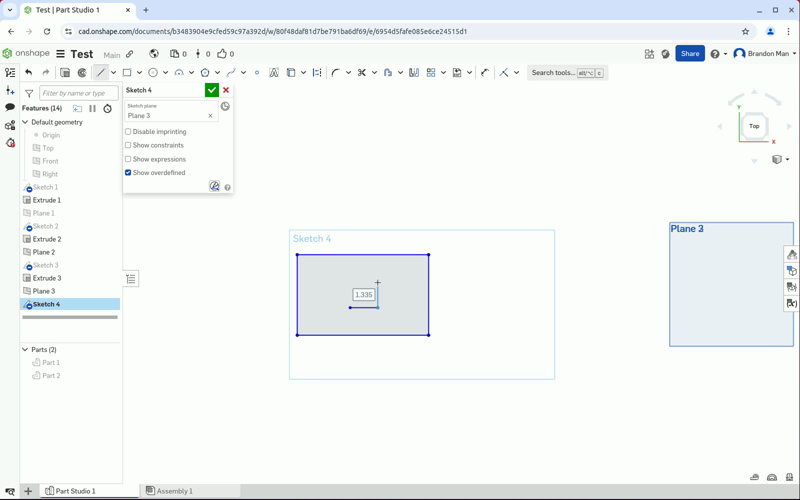
scroll(6)
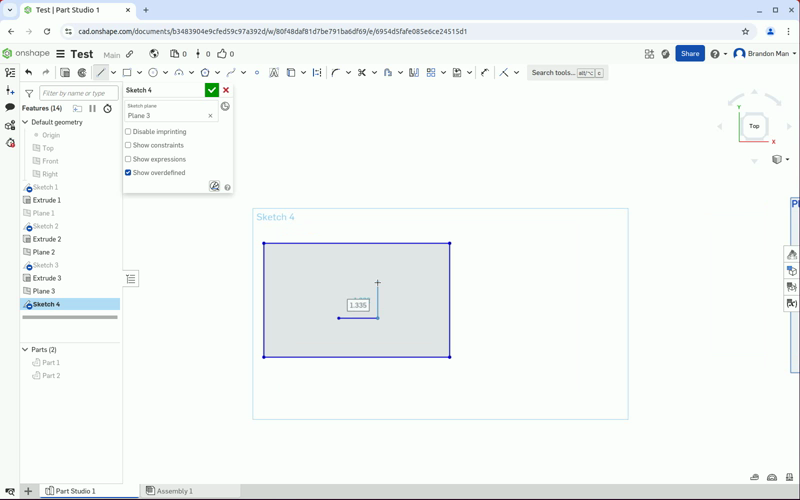
scroll(6)
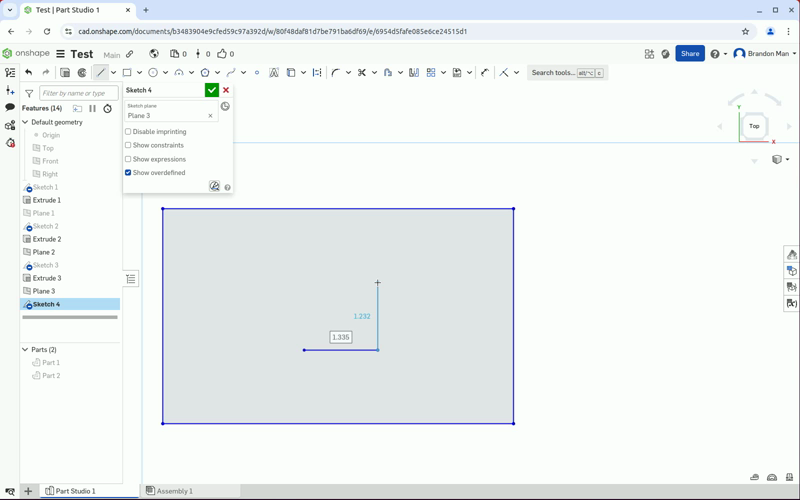
click(377, 282)
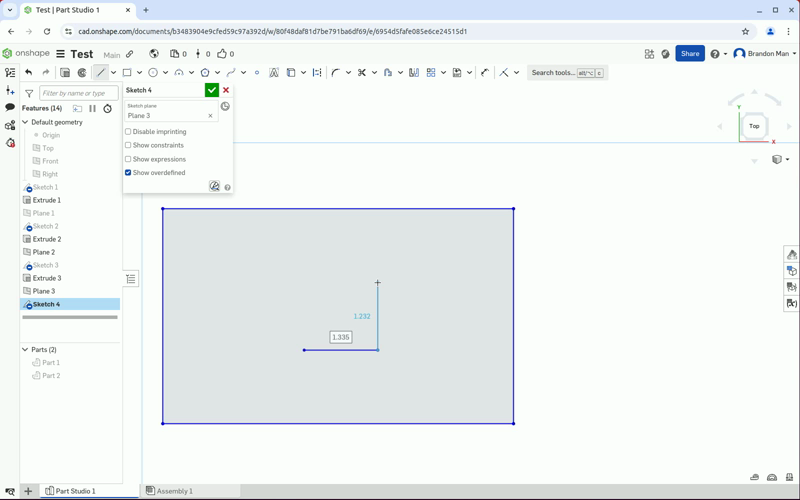
scroll(-6)
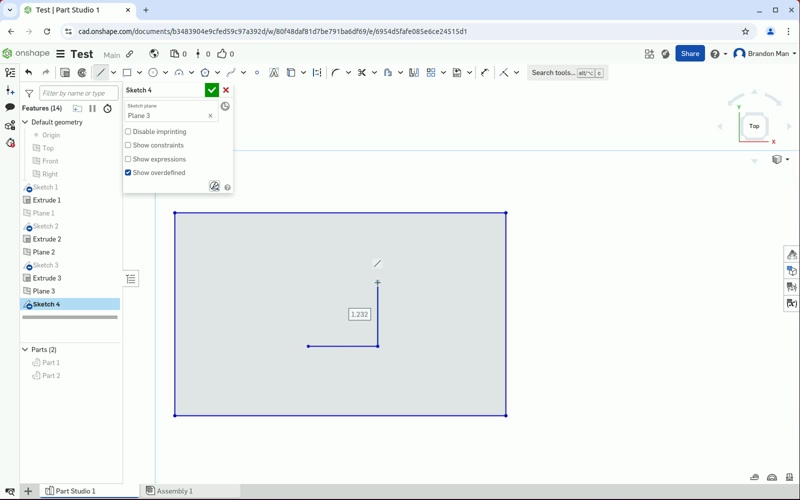
scroll(-6)
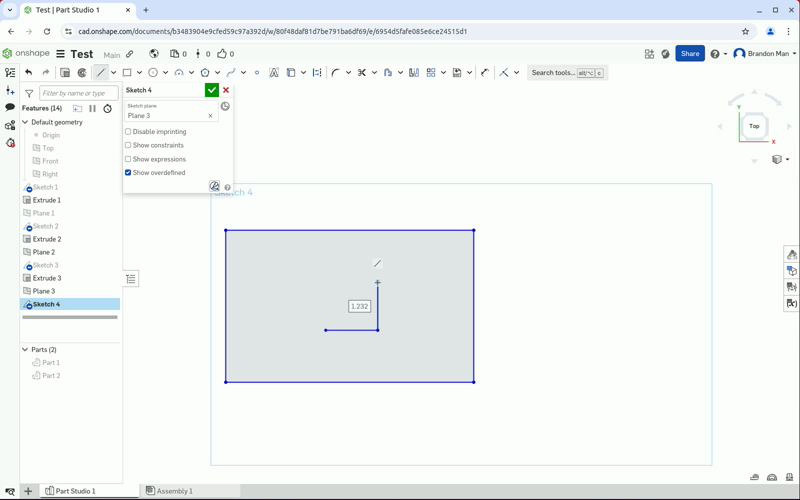
scroll(-6)
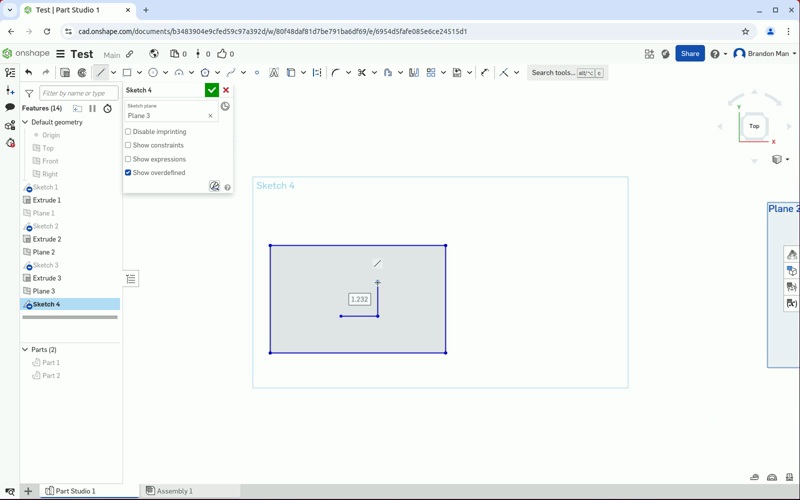
scroll(-6)
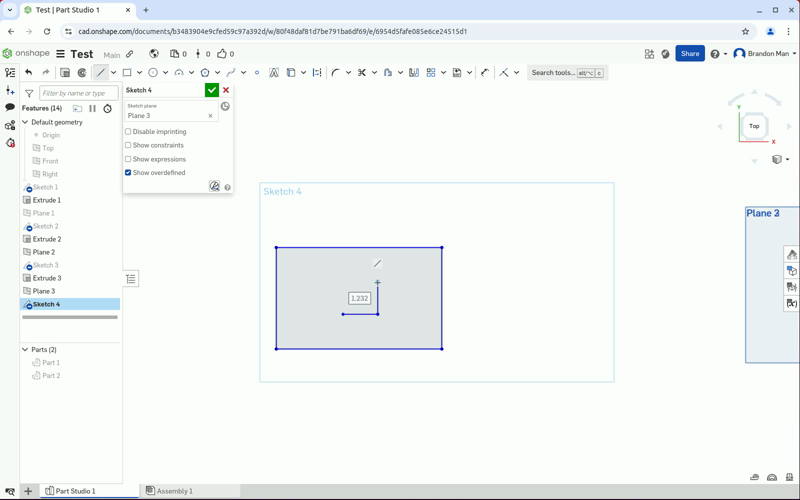
scroll(-6)
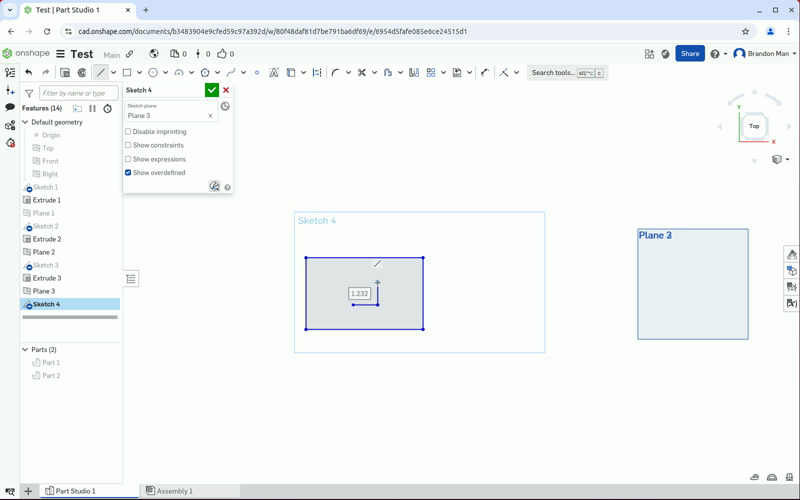
scroll(-6)
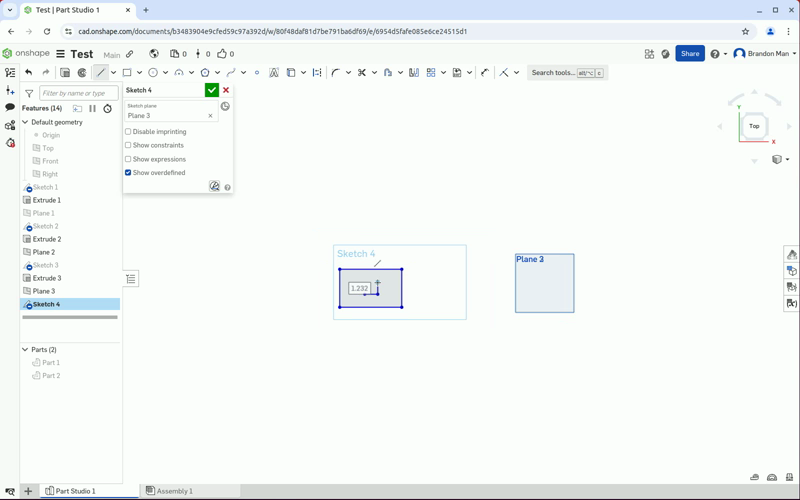
scroll(-6)
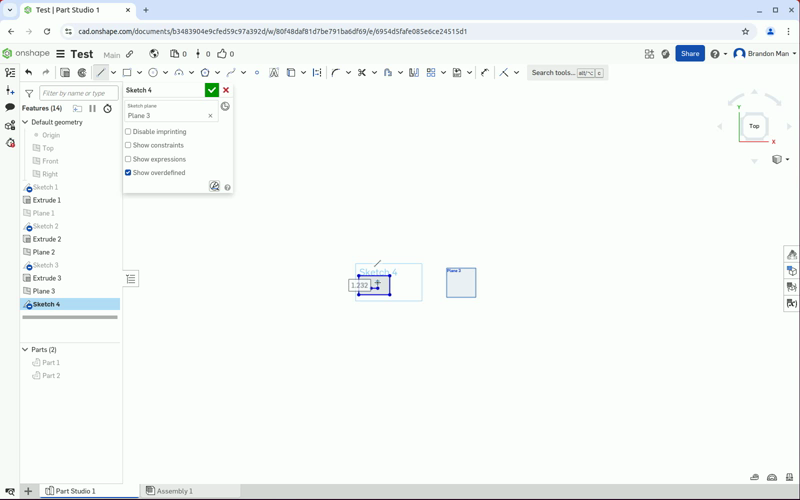
key_up(shift)
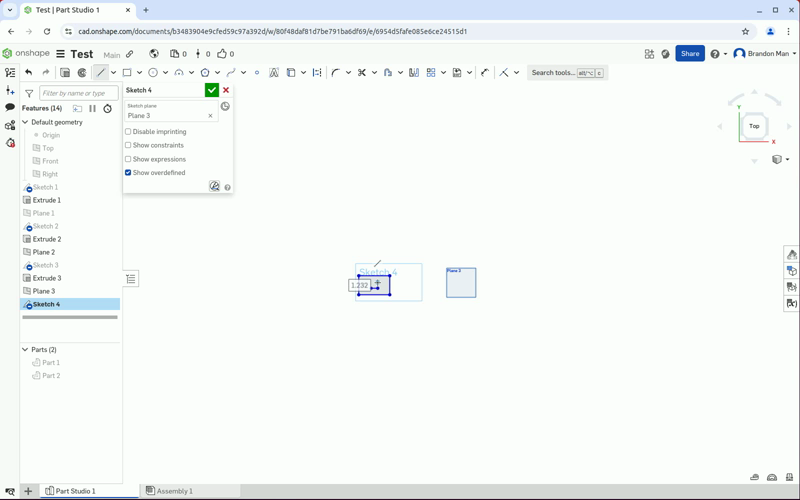
key_down(shift)
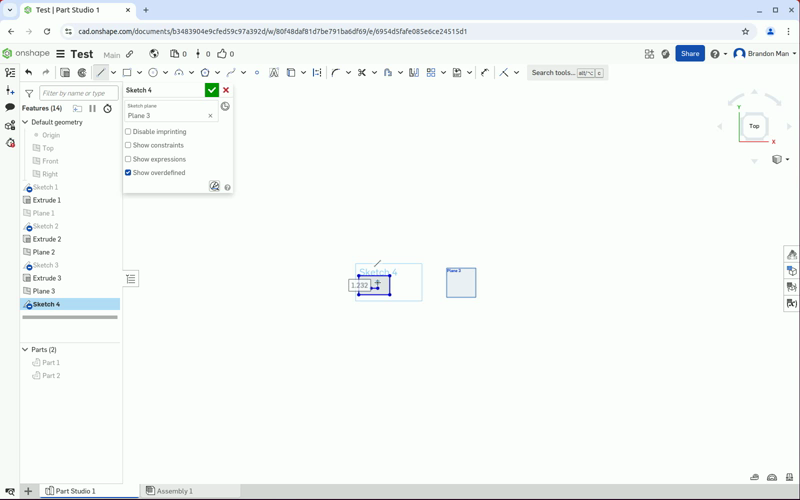
mouse_move(407, 282)
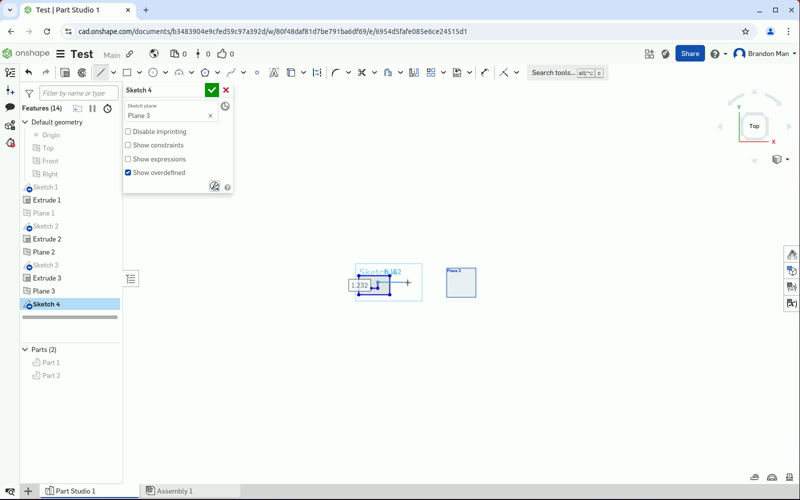
mouse_move(371, 282)
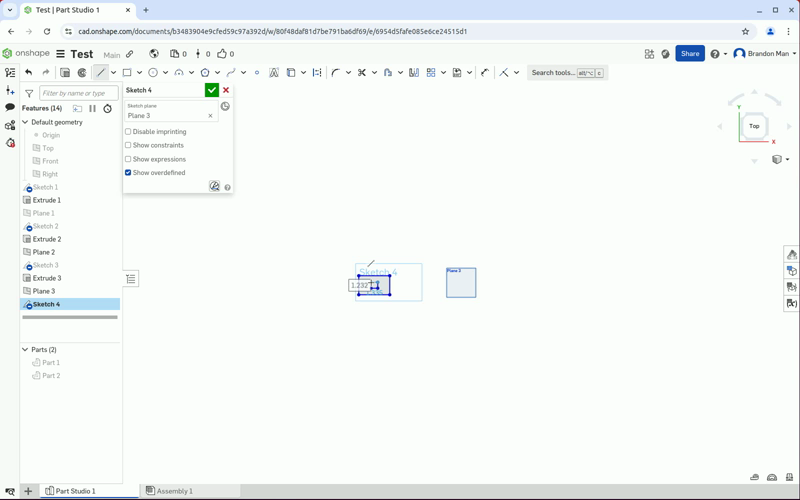
scroll(6)
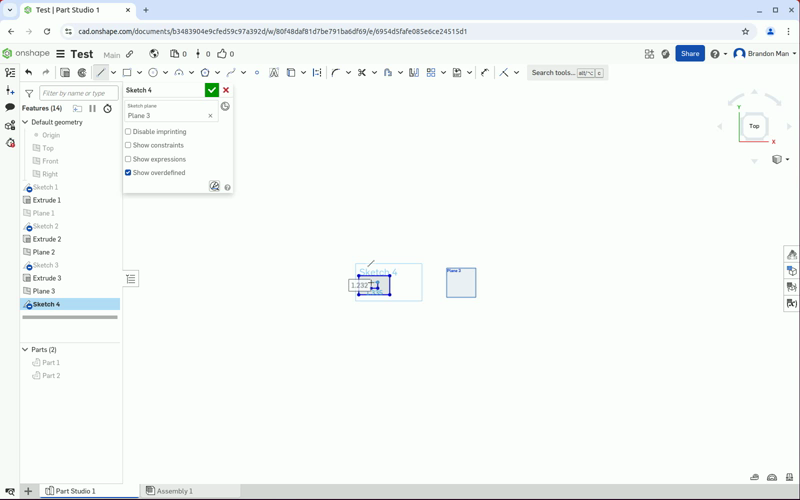
scroll(6)
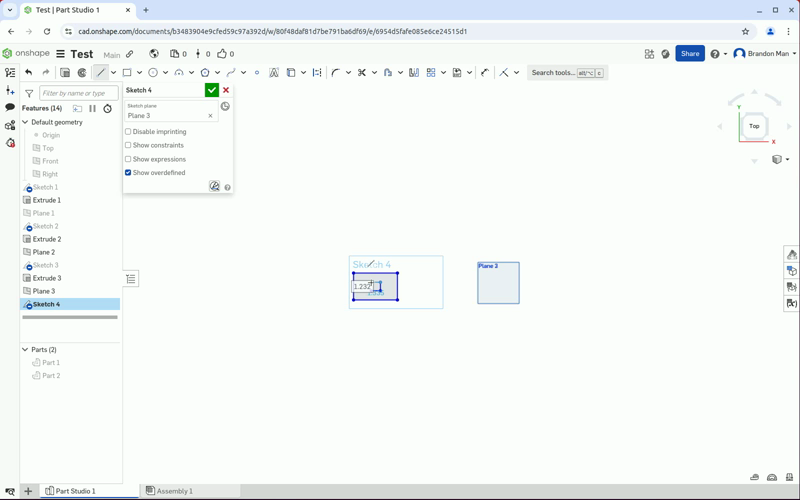
scroll(6)
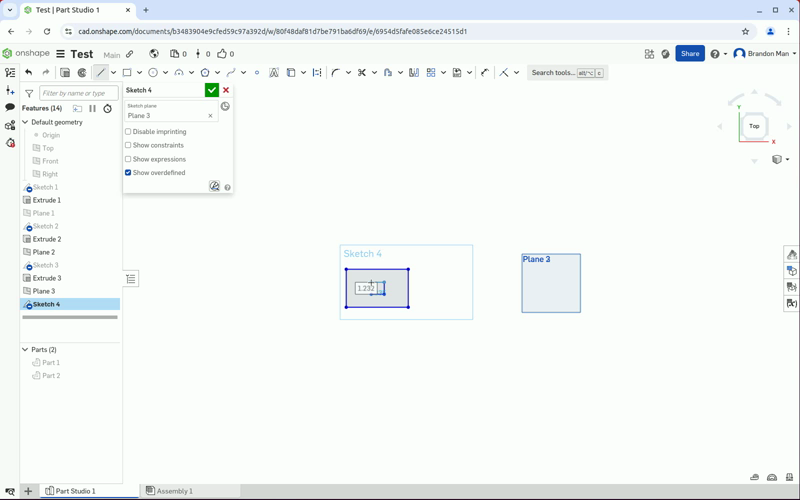
scroll(6)
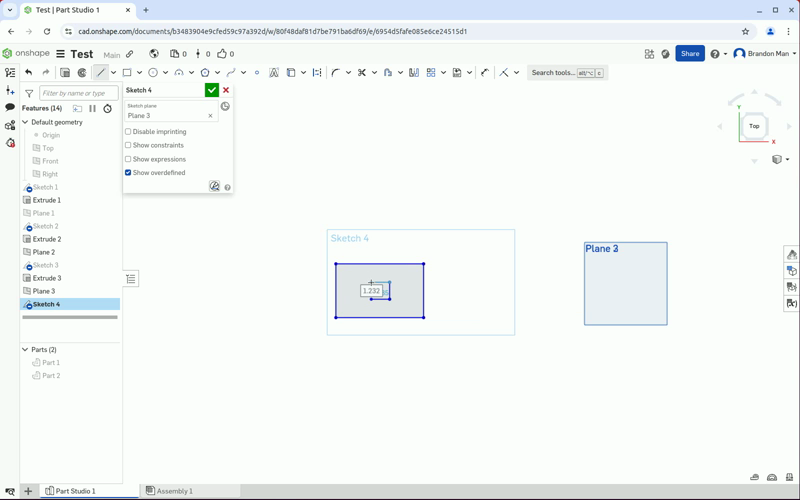
scroll(6)
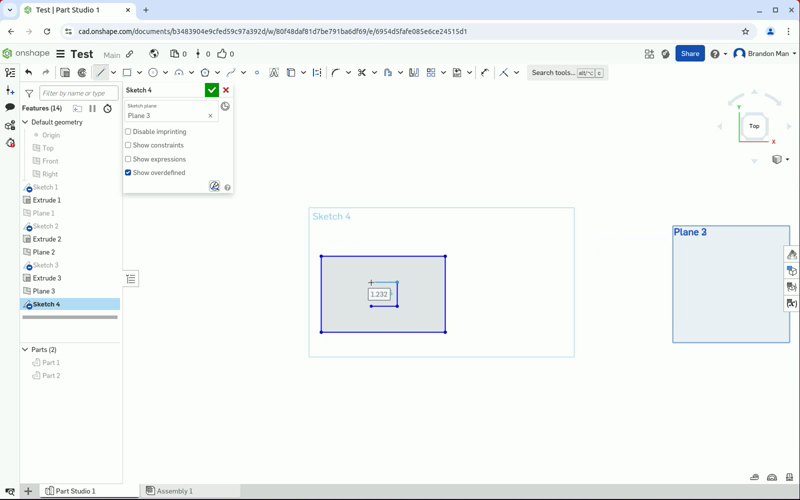
scroll(6)
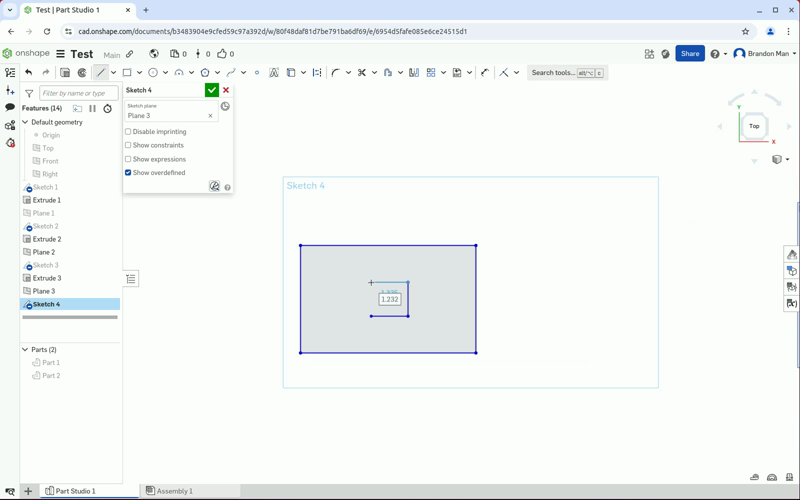
scroll(6)
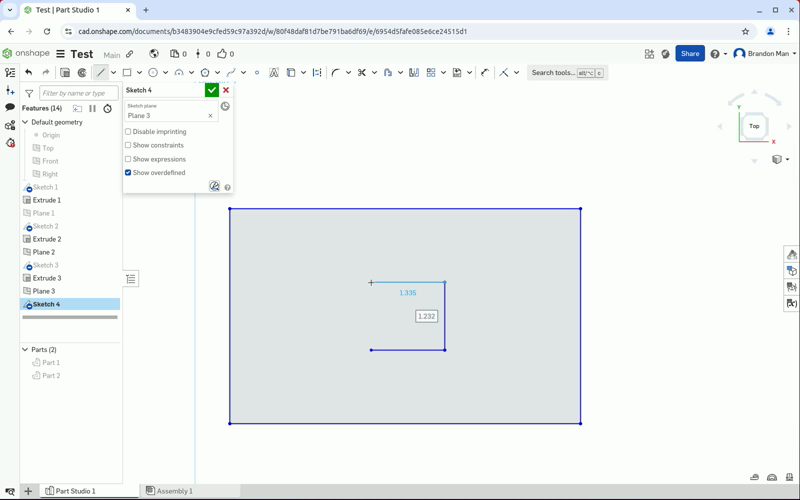
click(371, 282)
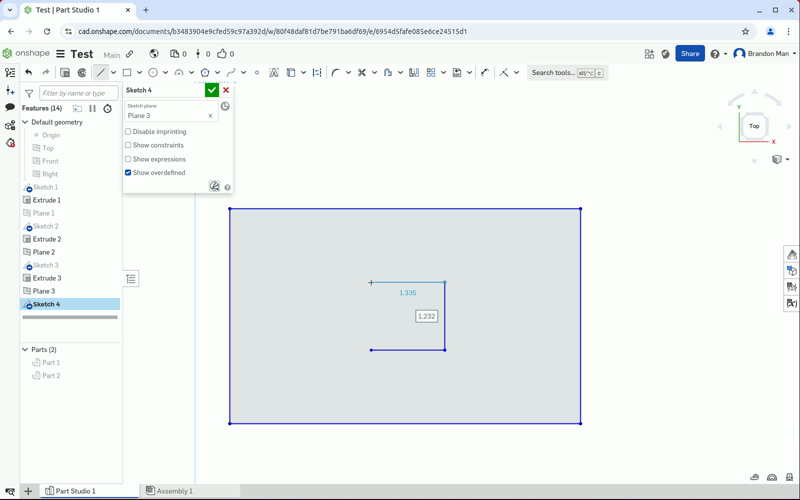
scroll(-6)
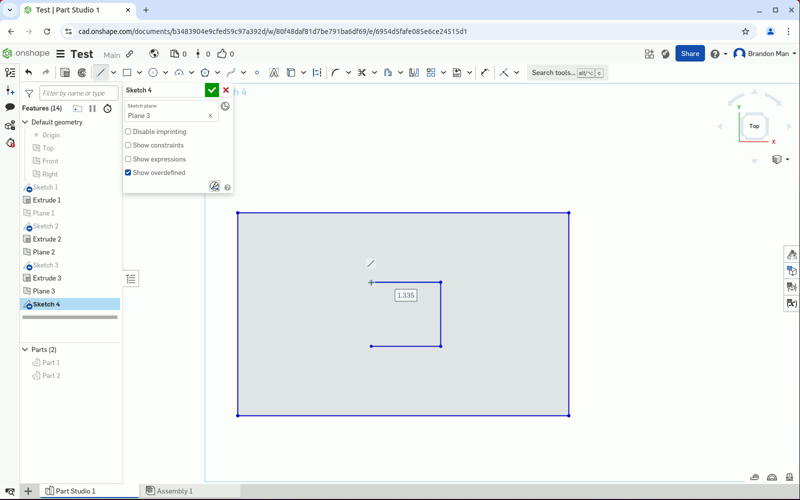
scroll(-6)
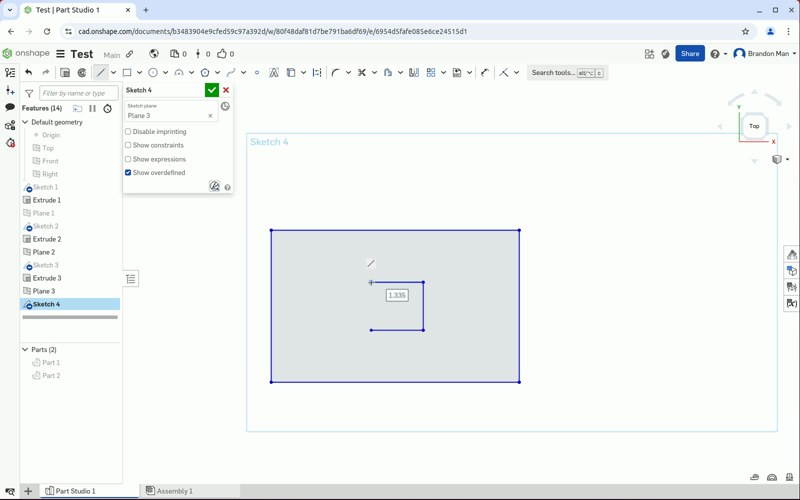
scroll(-6)
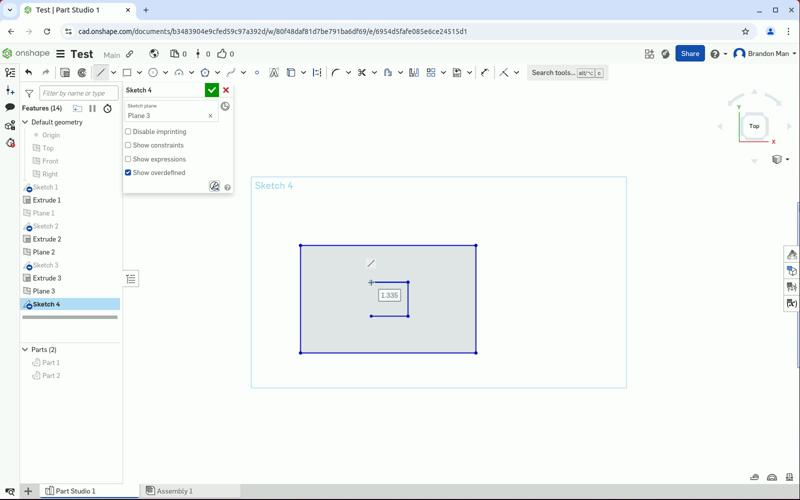
scroll(-6)
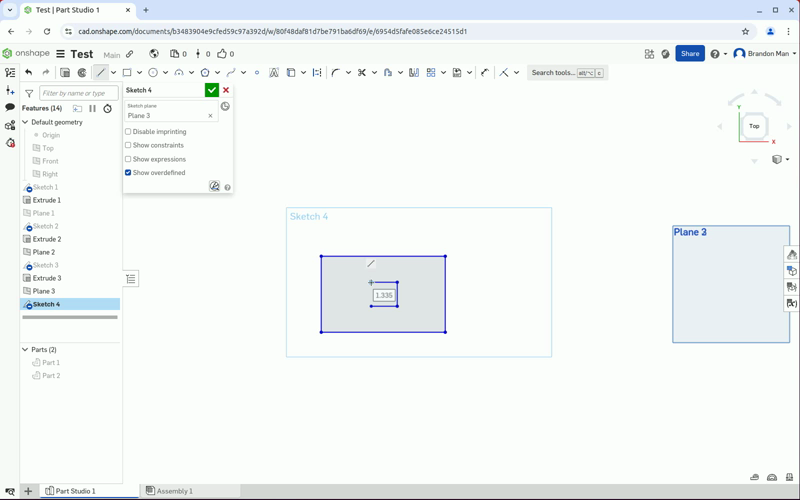
scroll(-6)
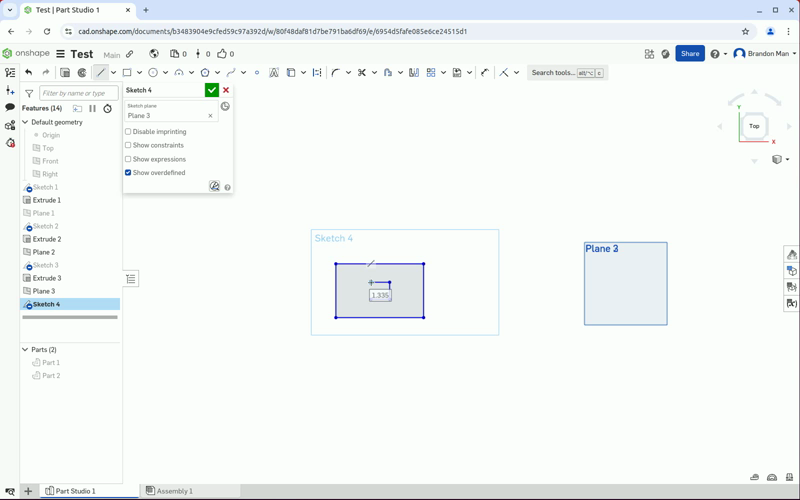
scroll(-6)
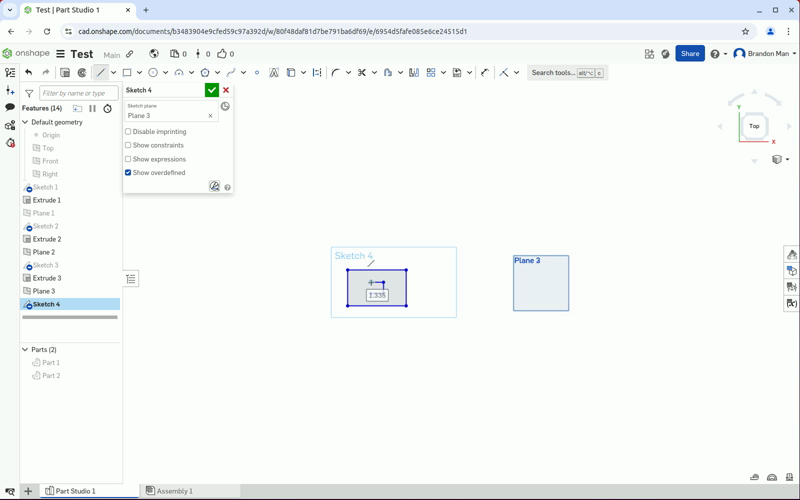
scroll(-6)
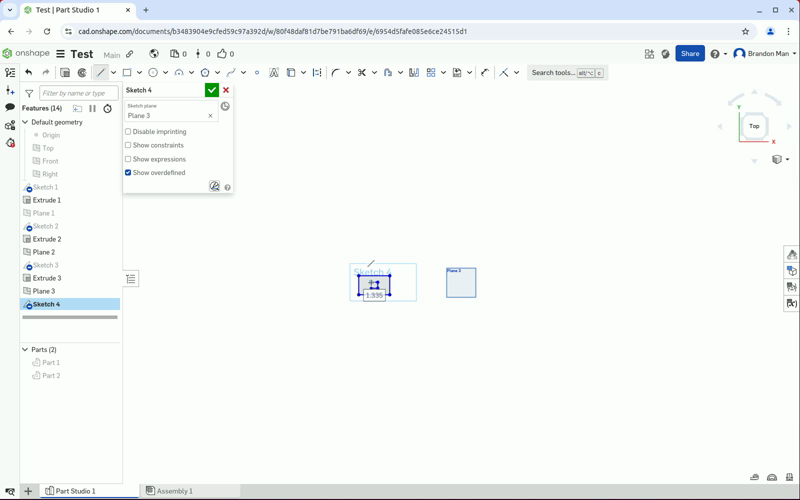
key_up(shift)
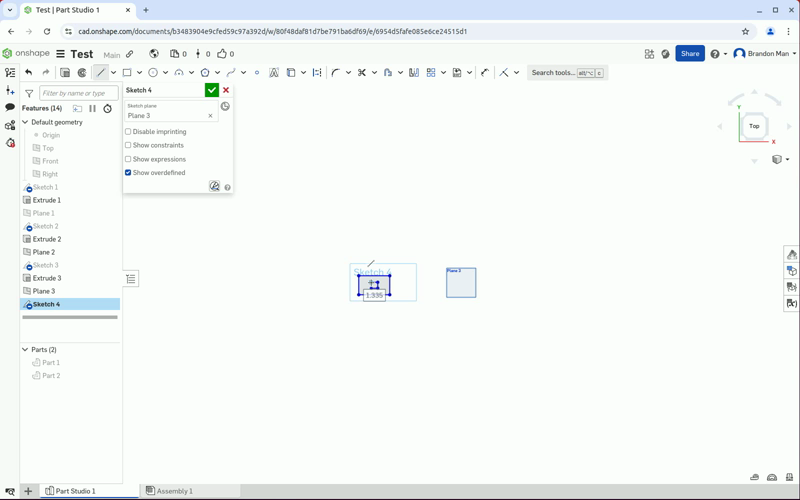
mouse_move(401, 282)
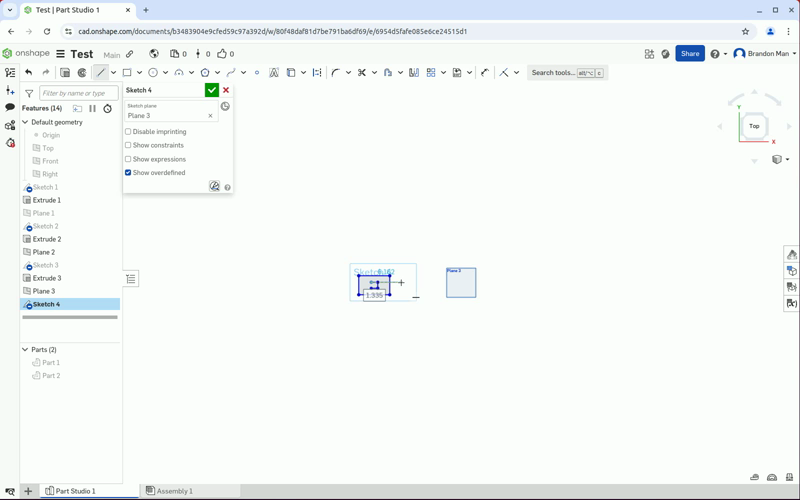
key_down(shift)
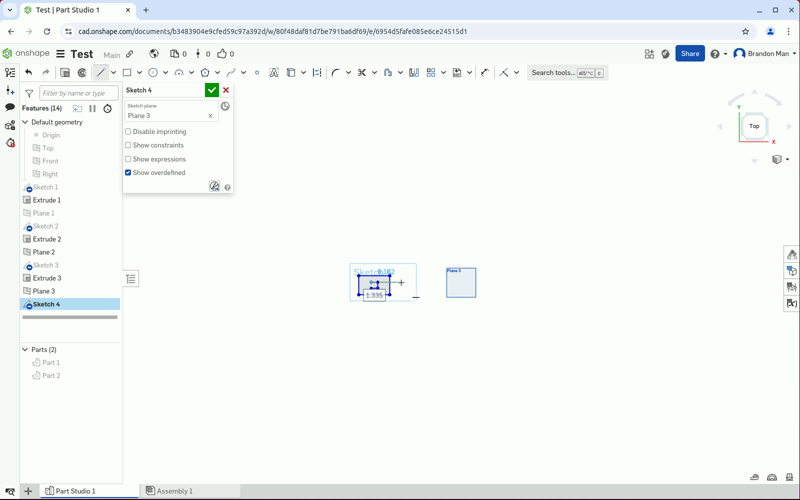
mouse_move(371, 288)
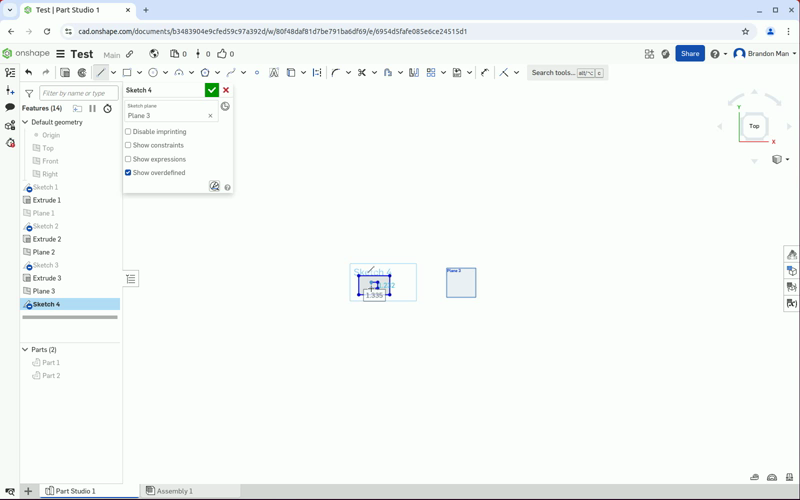
scroll(6)
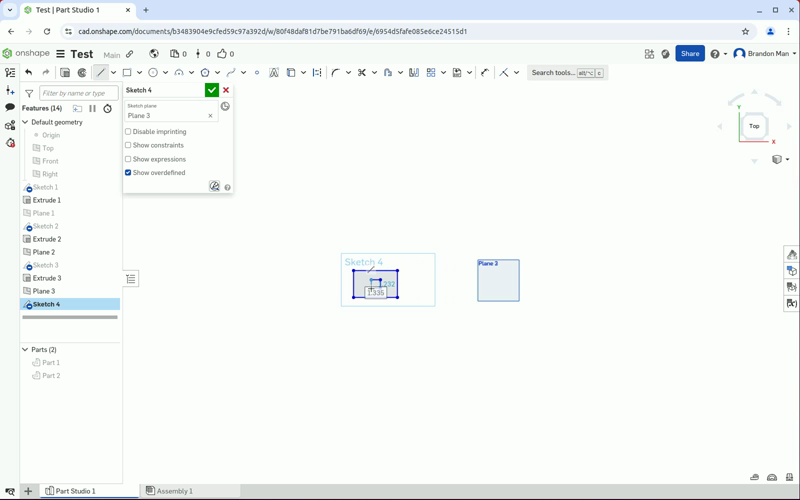
scroll(6)
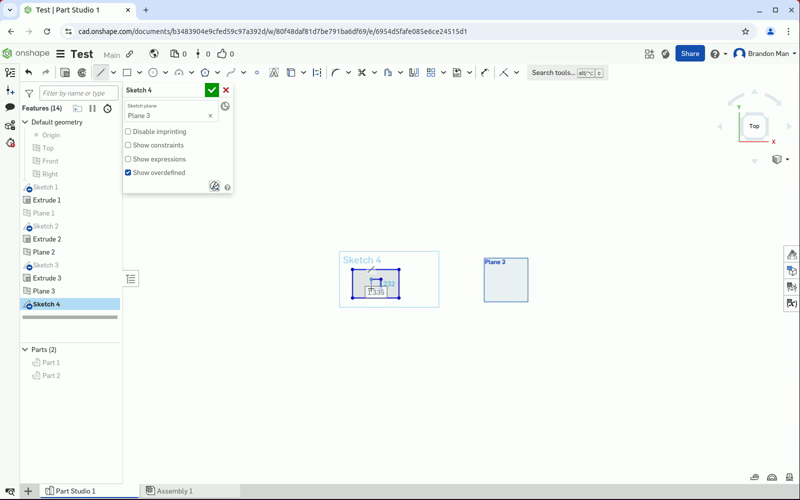
scroll(6)
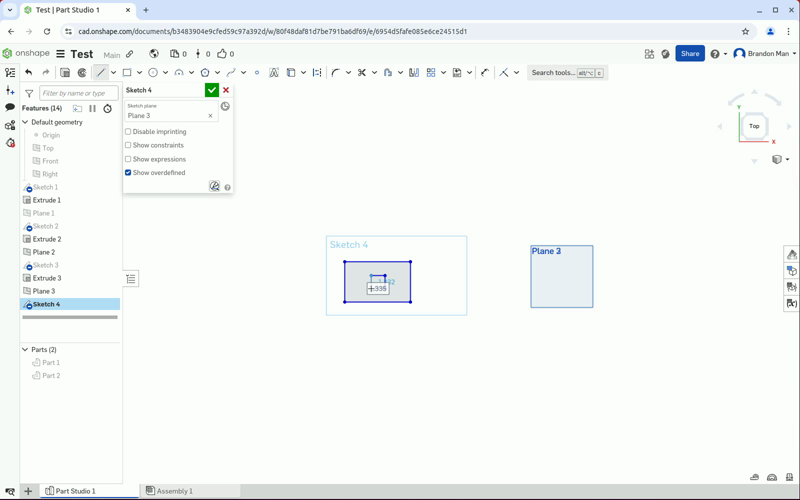
scroll(6)
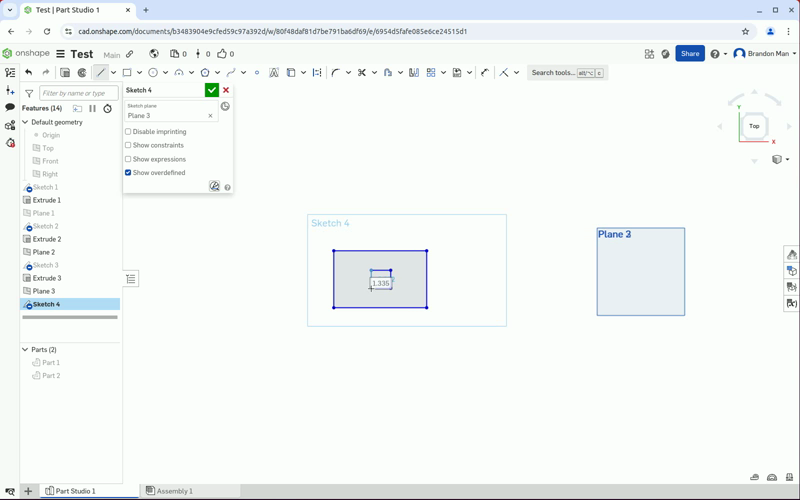
scroll(6)
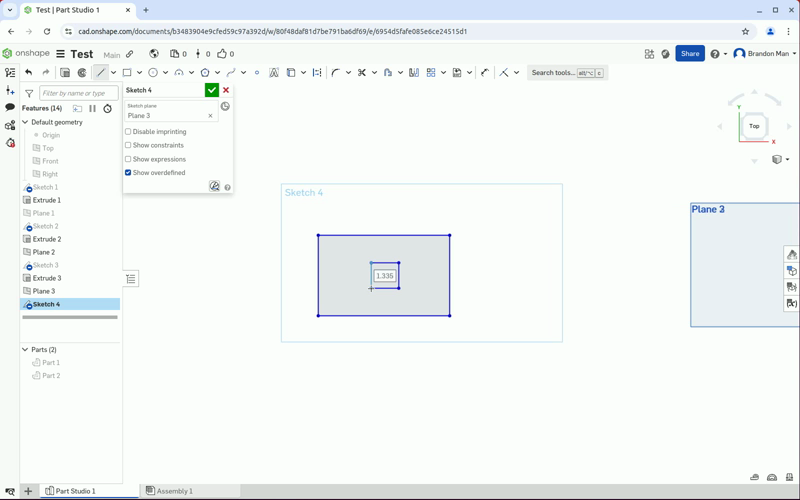
scroll(6)
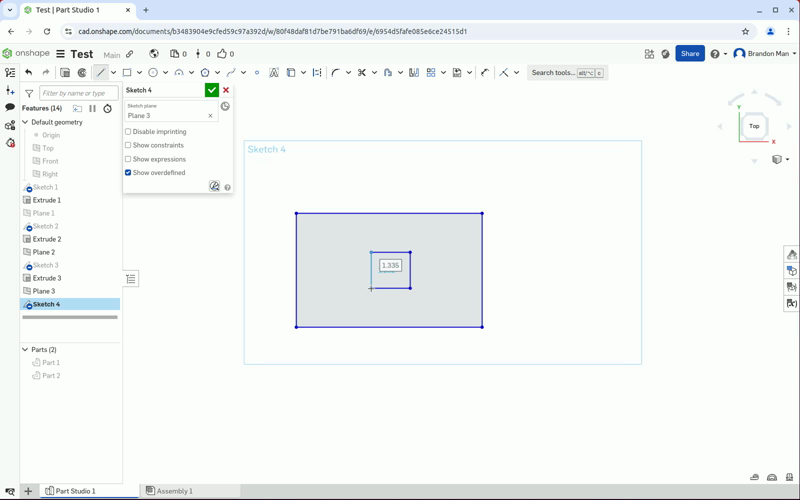
scroll(6)
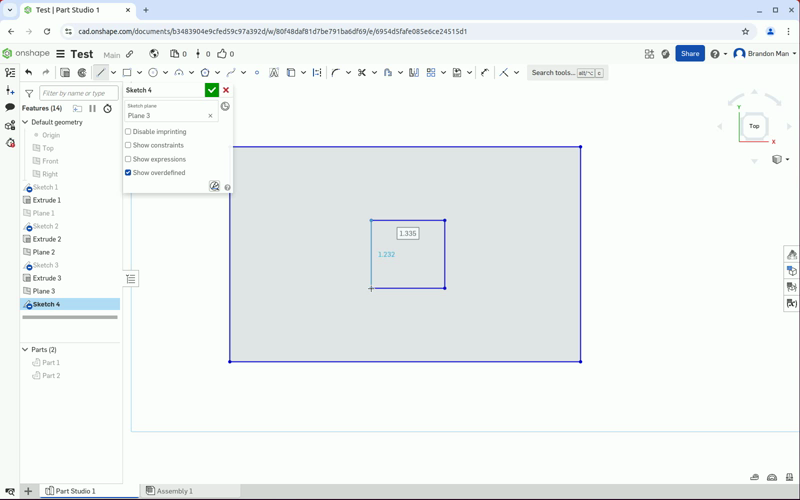
key_up(shift)
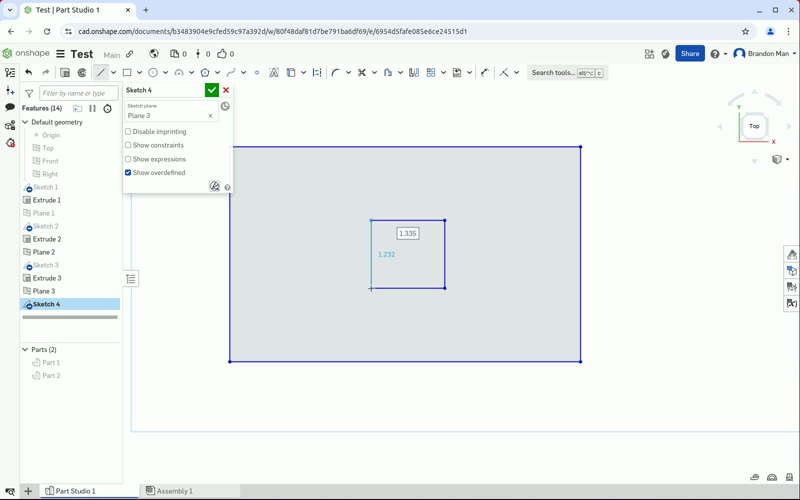
click(371, 288)
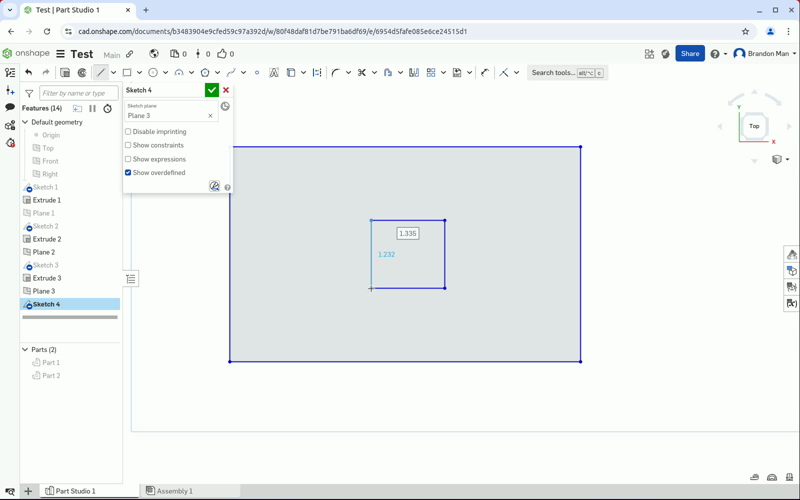
scroll(-6)
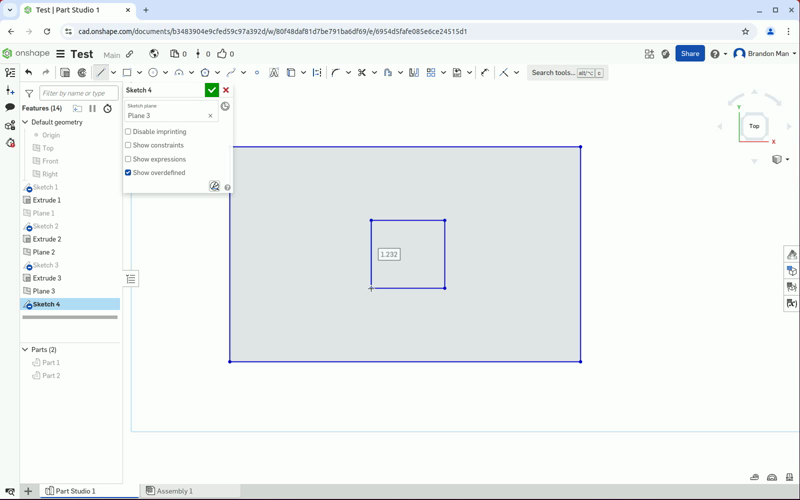
scroll(-6)
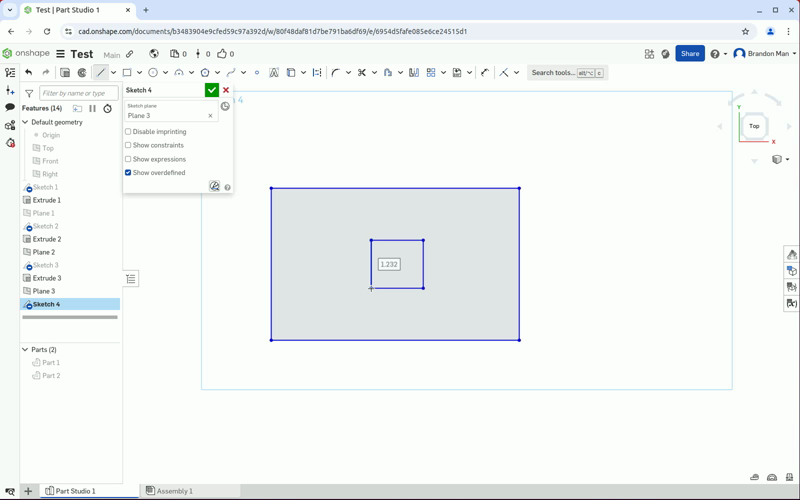
scroll(-6)
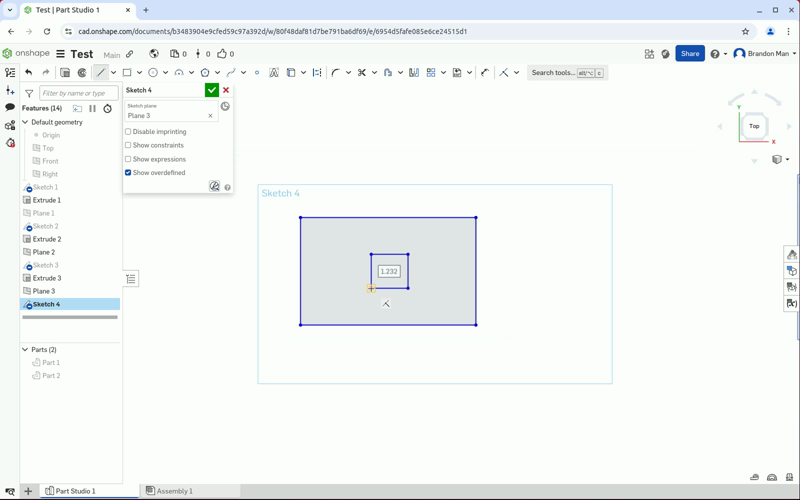
scroll(-6)
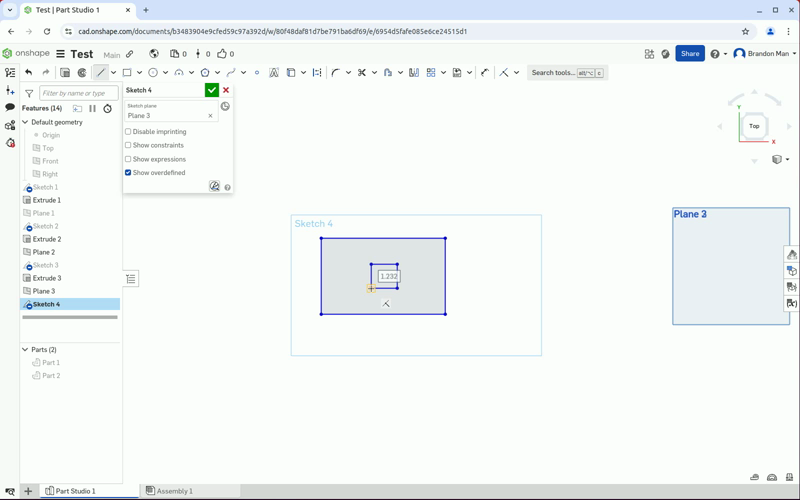
scroll(-6)
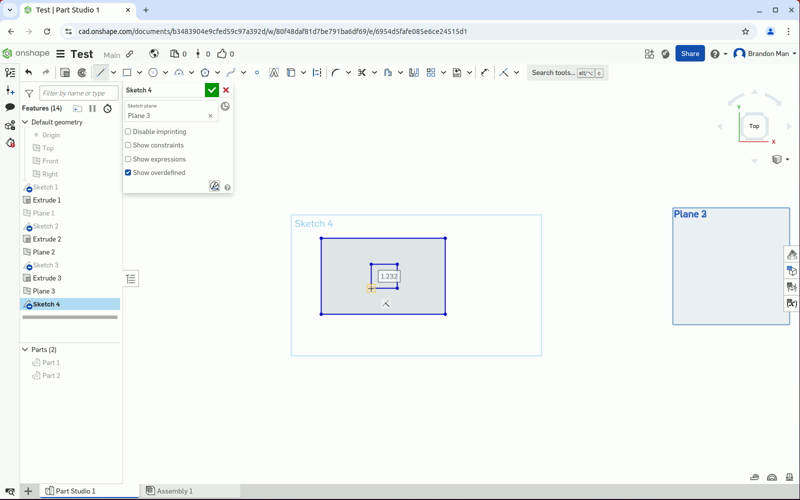
scroll(-6)
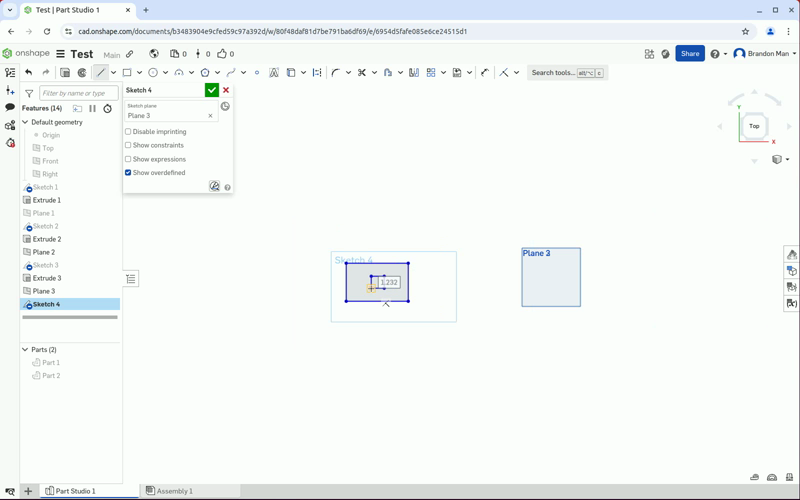
scroll(-6)
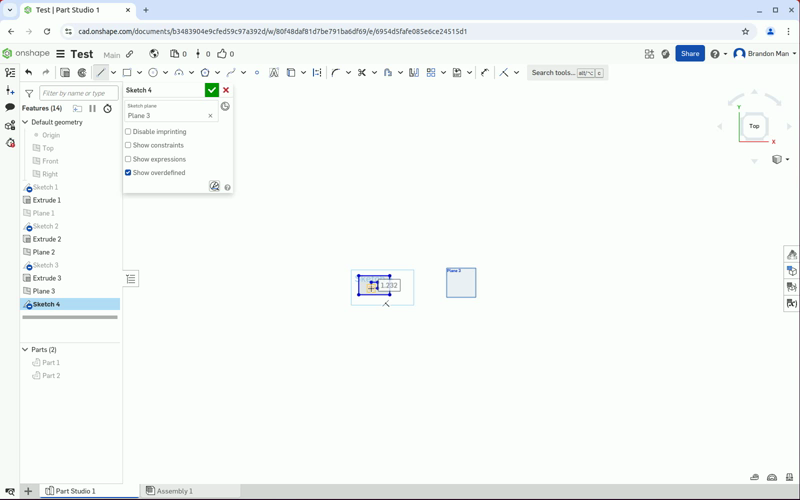
key(esc)
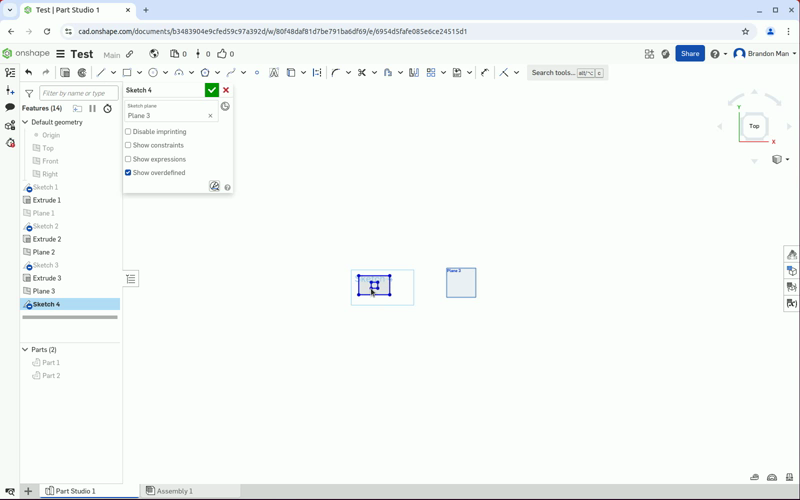
mouse_move(371, 281)
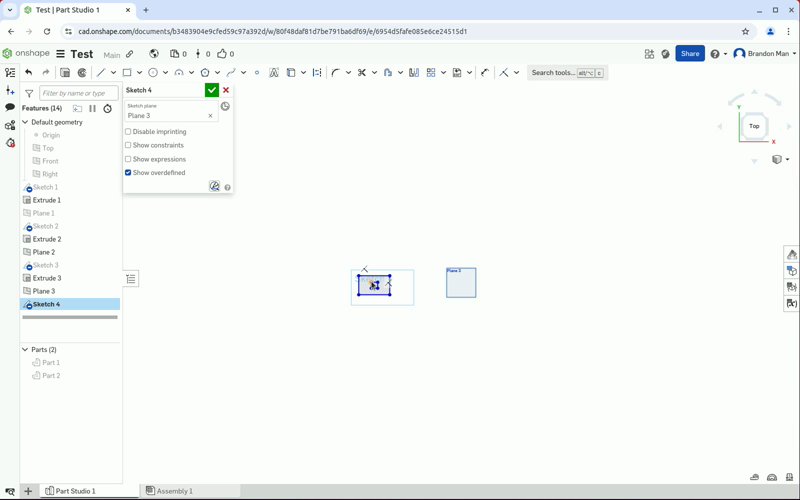
scroll(6)
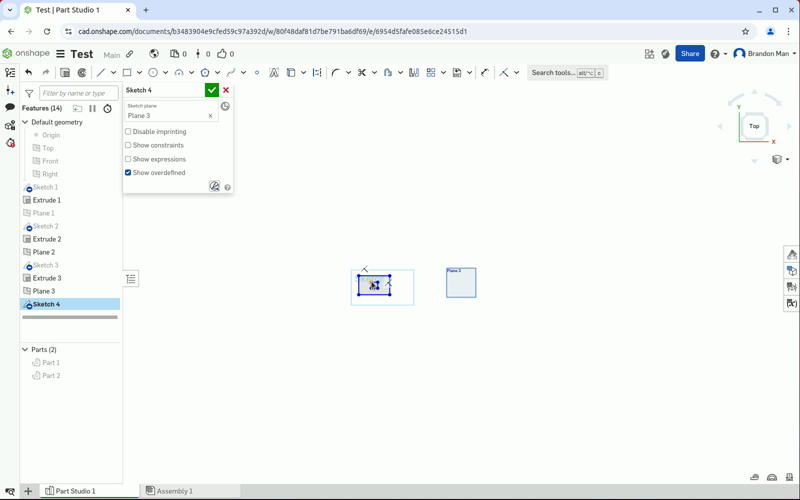
scroll(6)
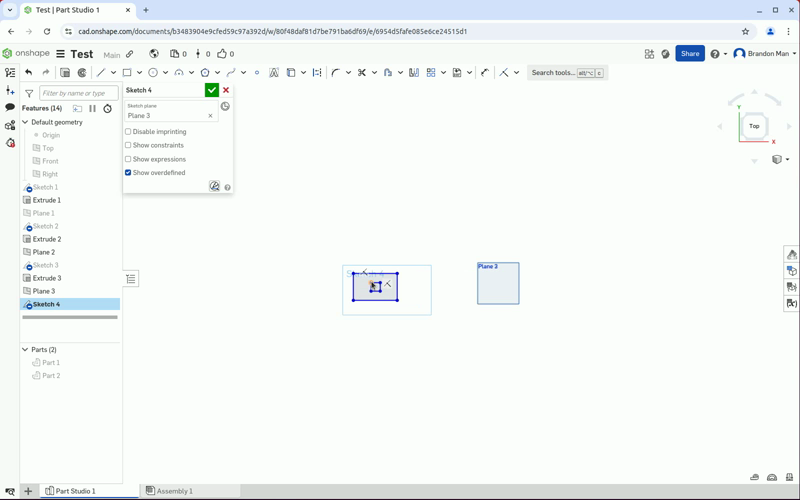
scroll(6)
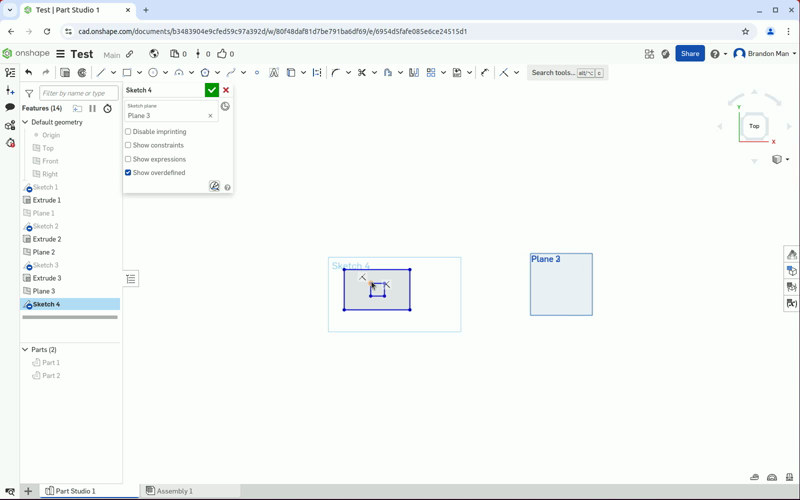
scroll(6)
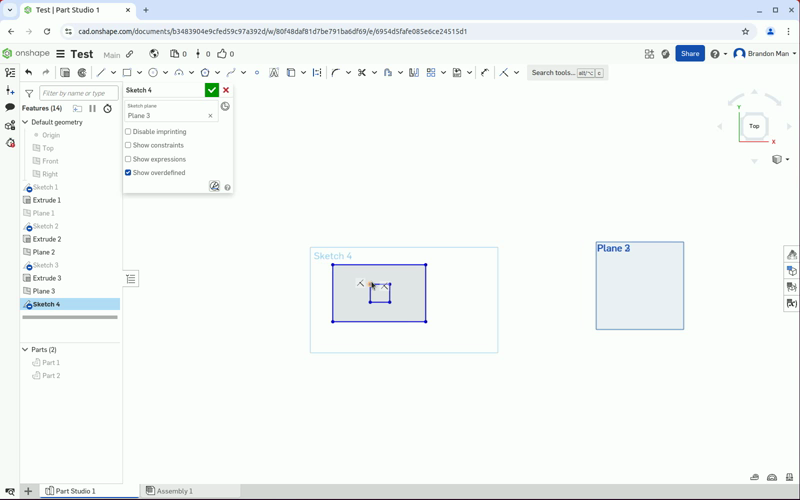
scroll(6)
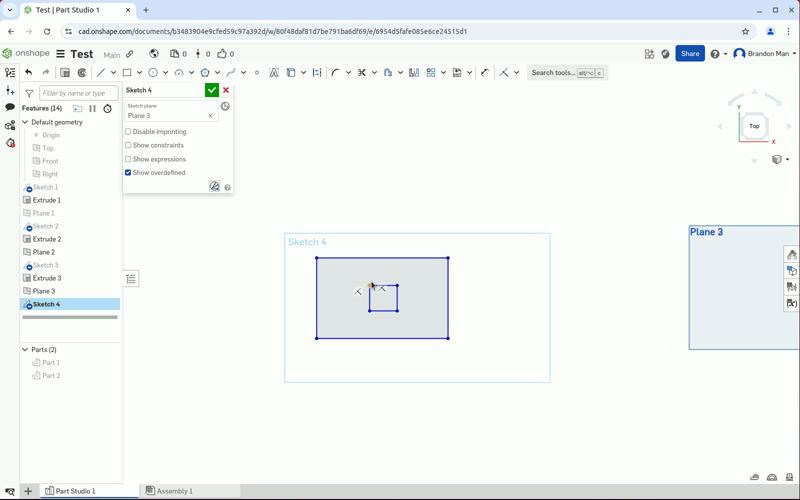
scroll(6)
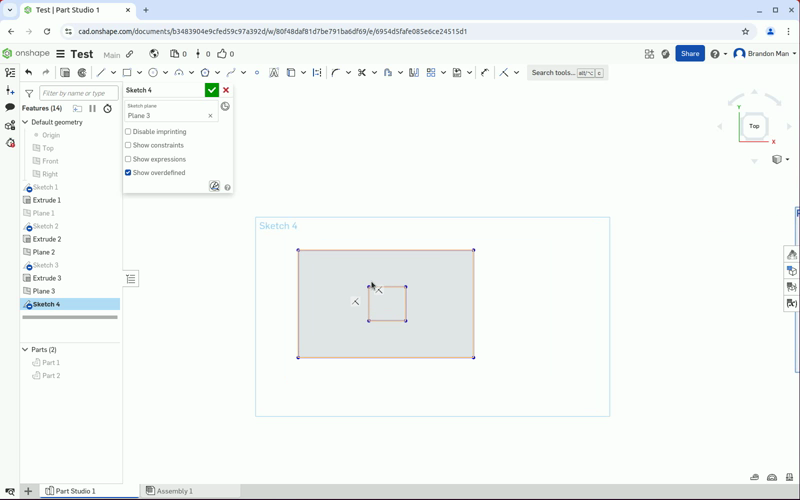
scroll(6)
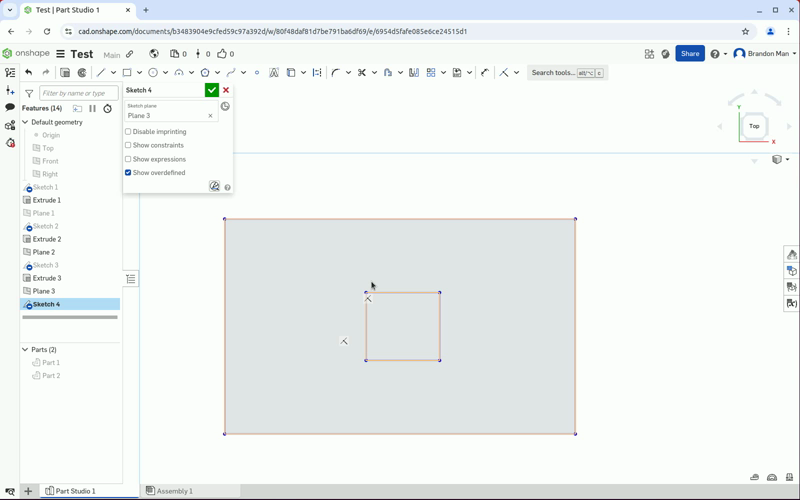
click(371, 281)
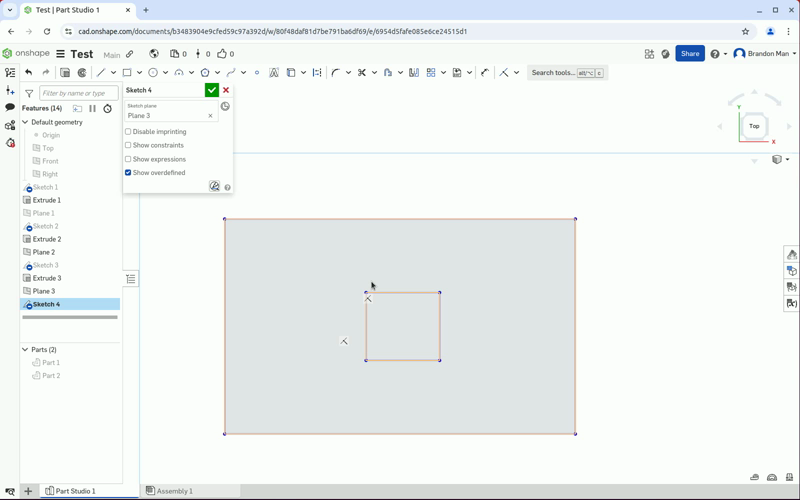
scroll(-6)
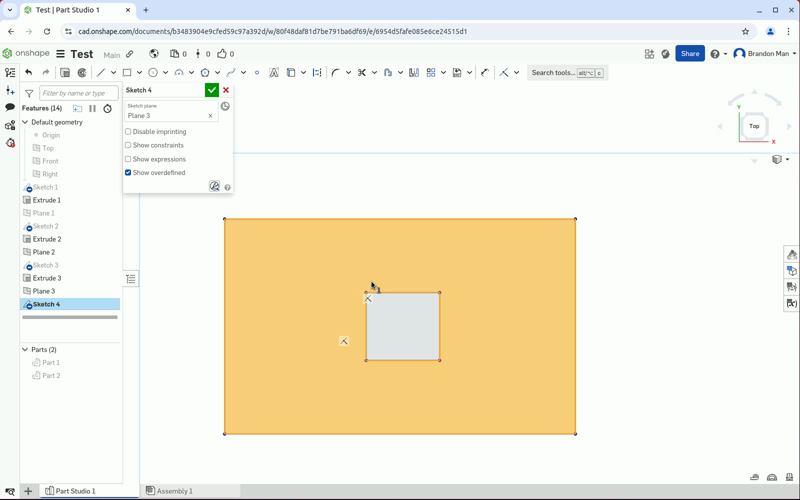
scroll(-6)
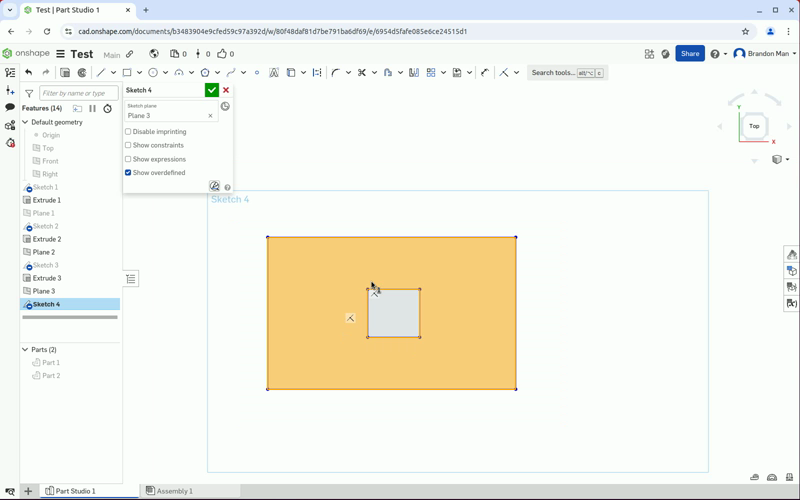
scroll(-6)
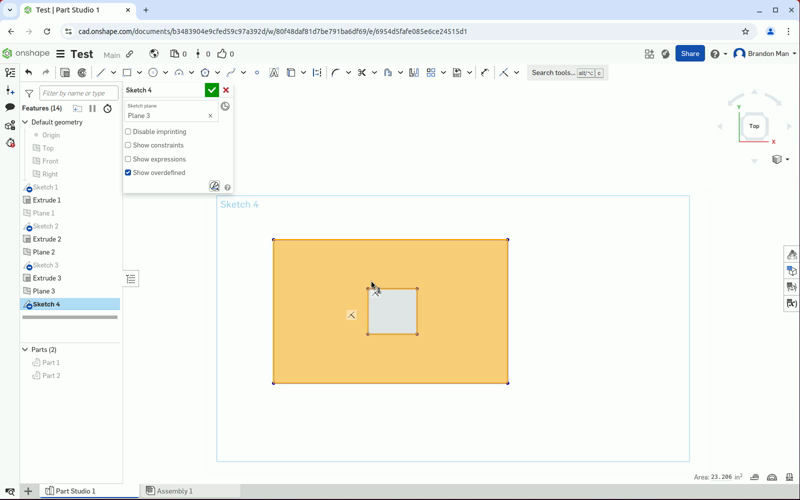
scroll(-6)
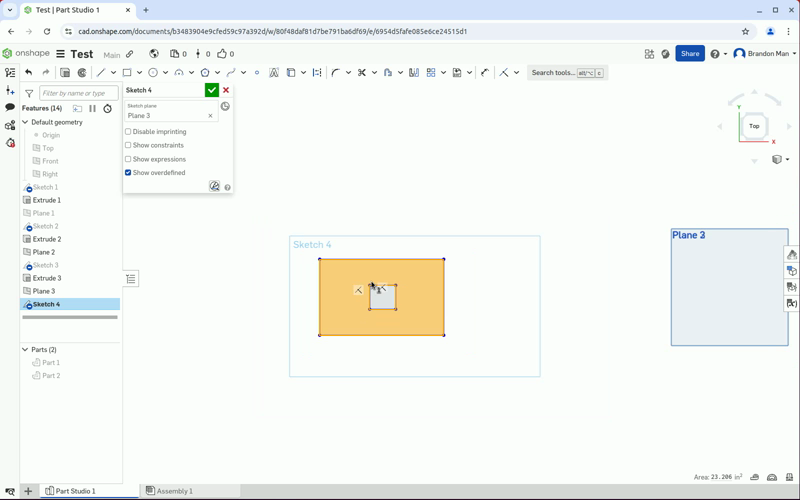
scroll(-6)
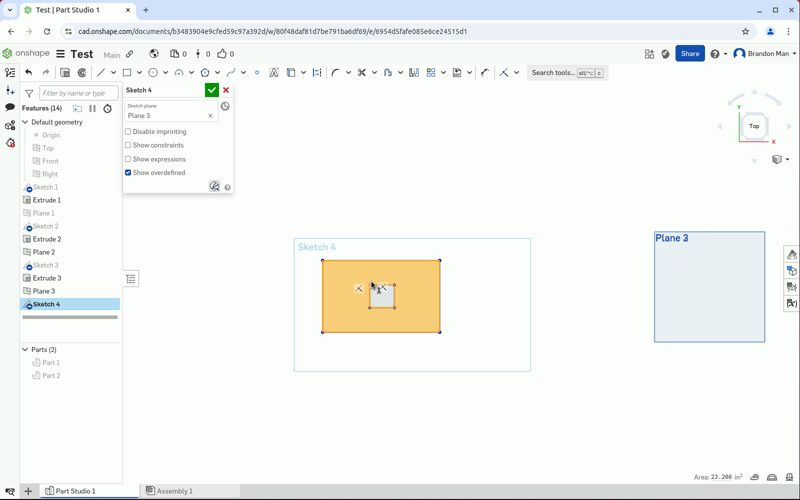
scroll(-6)
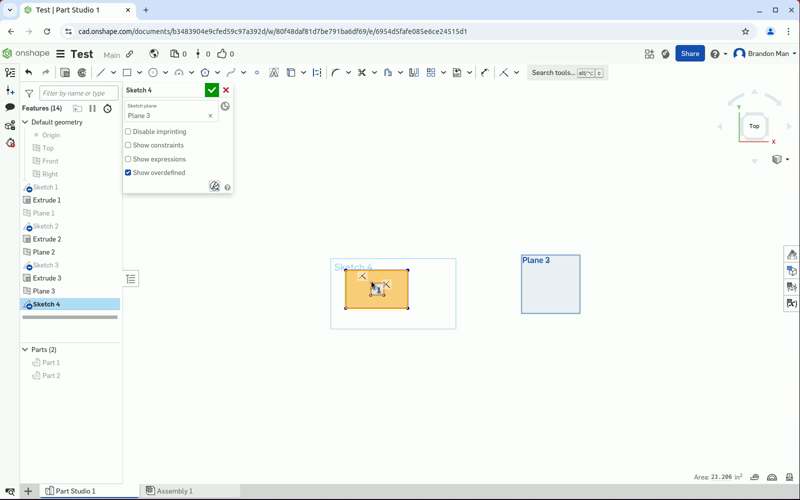
scroll(-6)
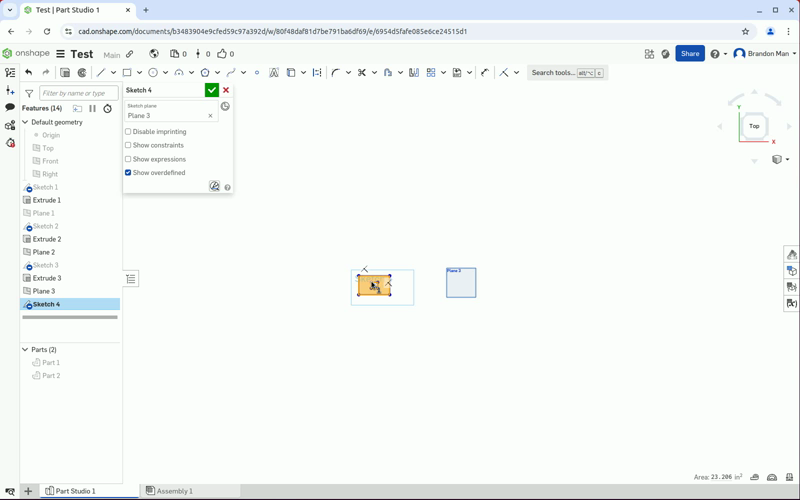
mouse_move(73, 352)
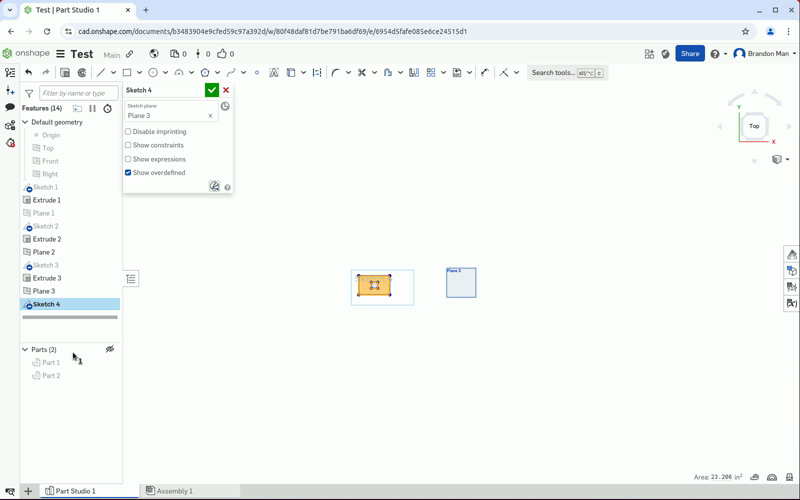
key(shift+y)
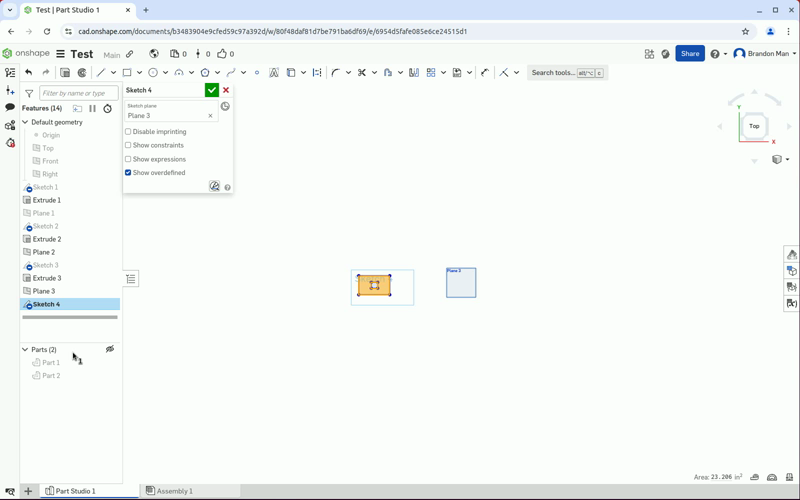
key(shift+e)
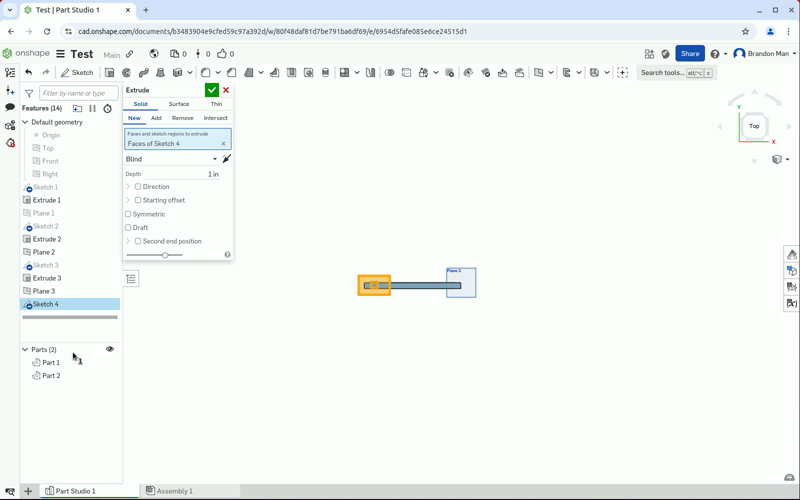
mouse_move(143, 106)
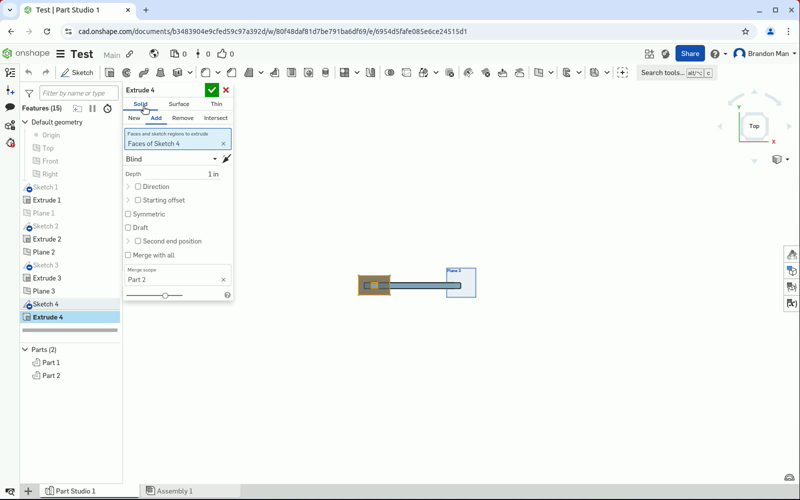
click(143, 106)
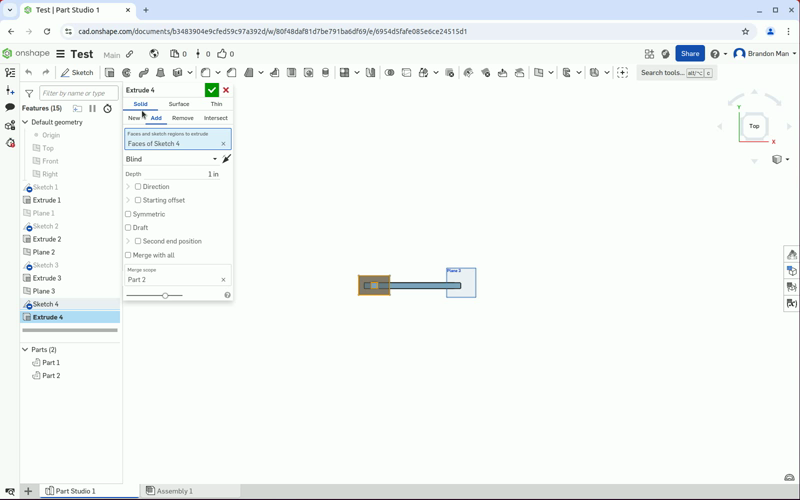
mouse_move(137, 120)
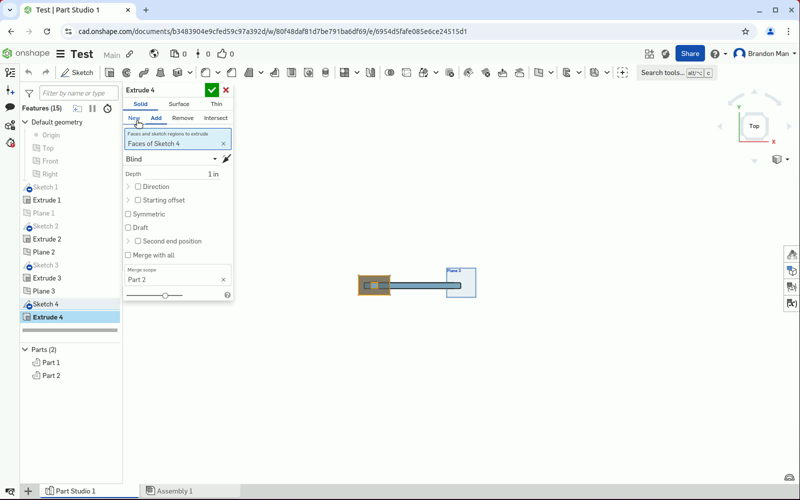
click(137, 120)
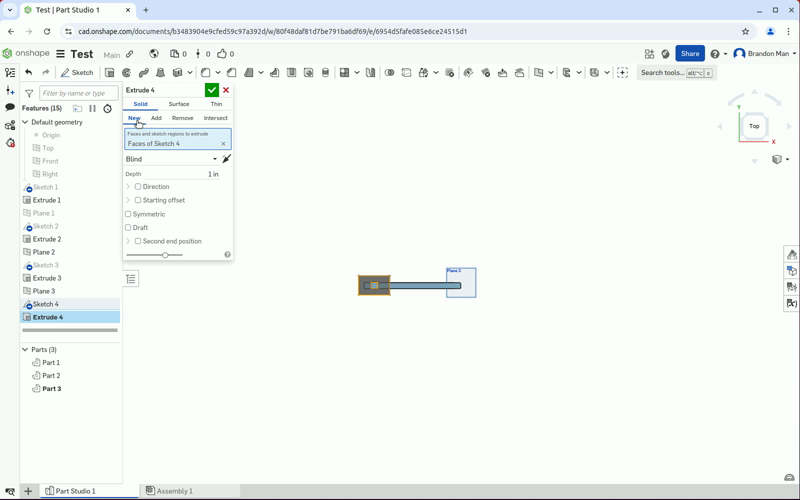
key(tab, 4)
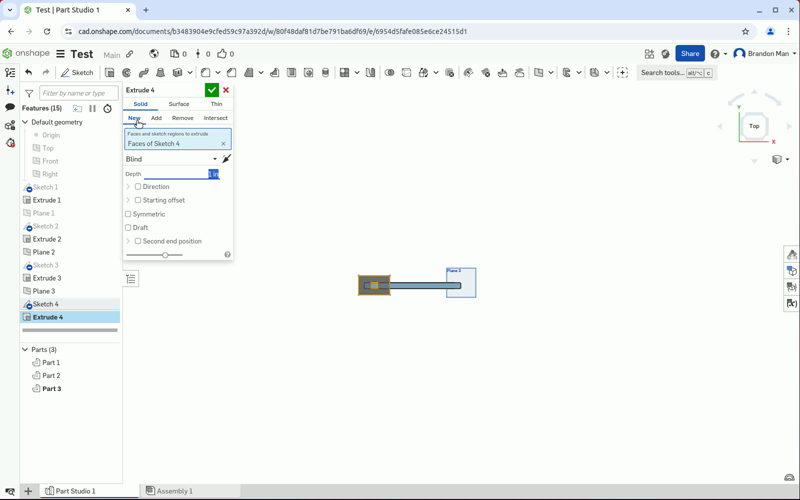
text(0.481)
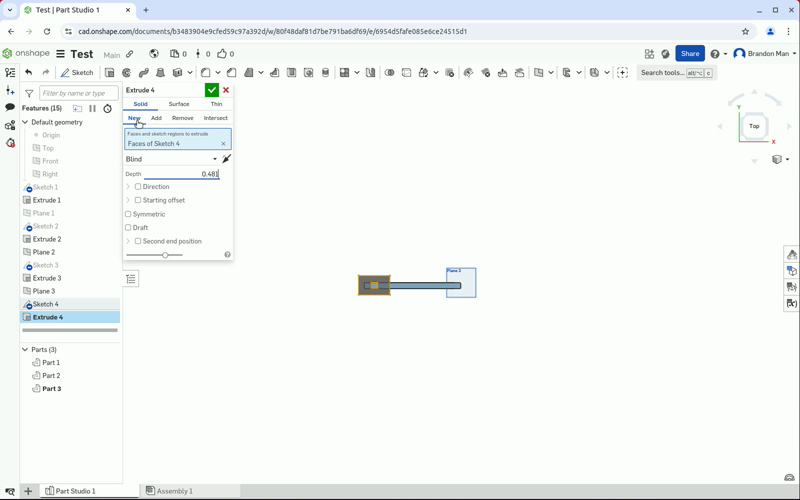
key(enter)
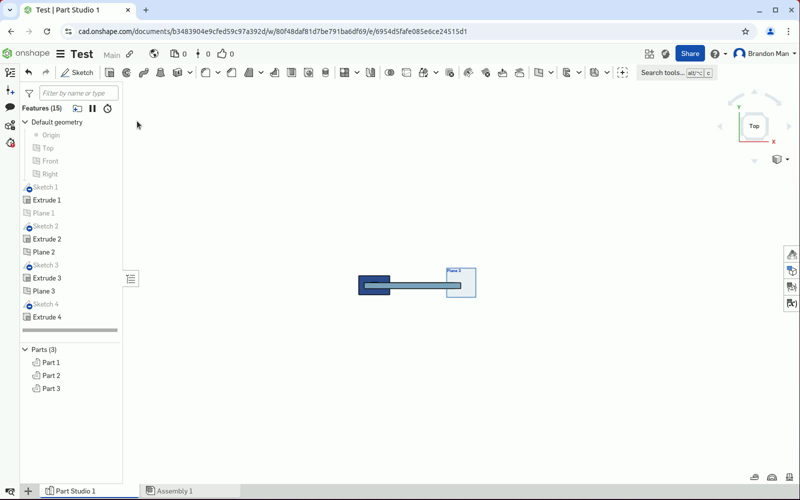
key(shift+h)
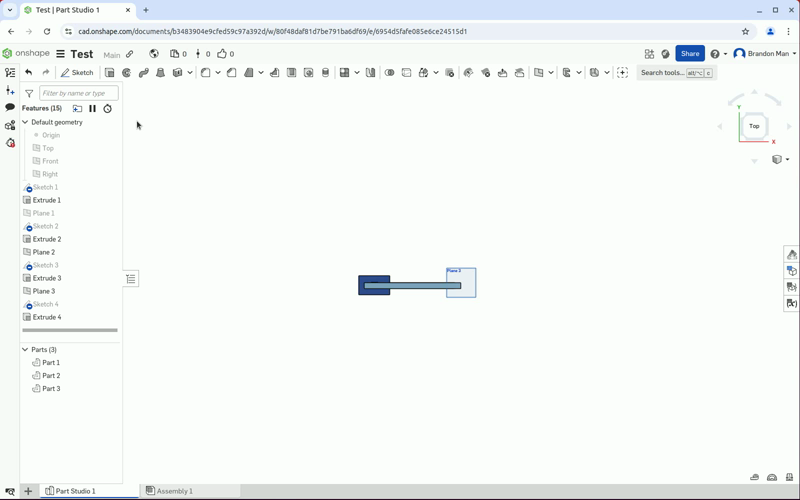
key(shift+h)
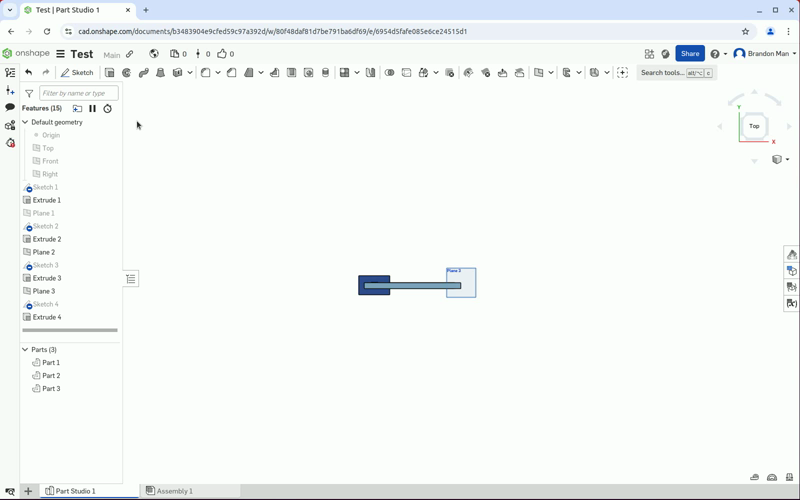
mouse_move(73, 189)
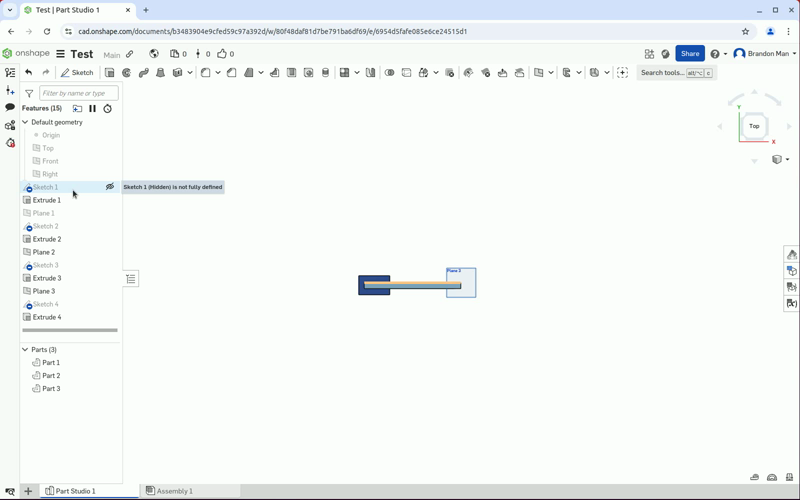
click(73, 189)
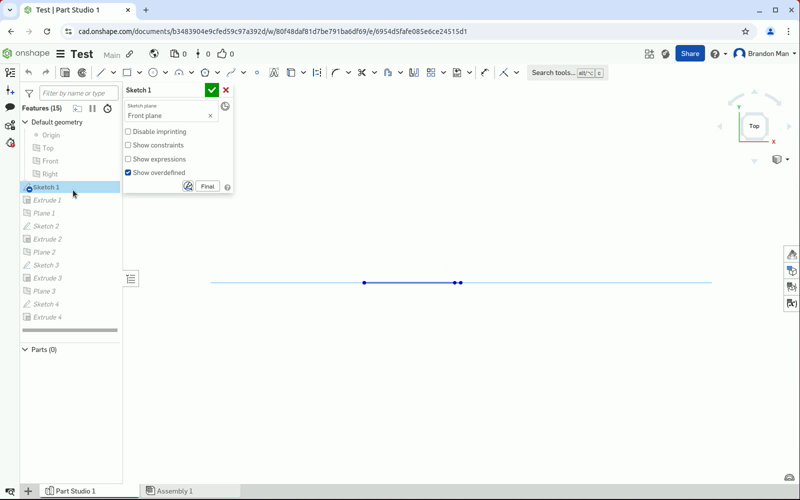
mouse_move(229, 92)
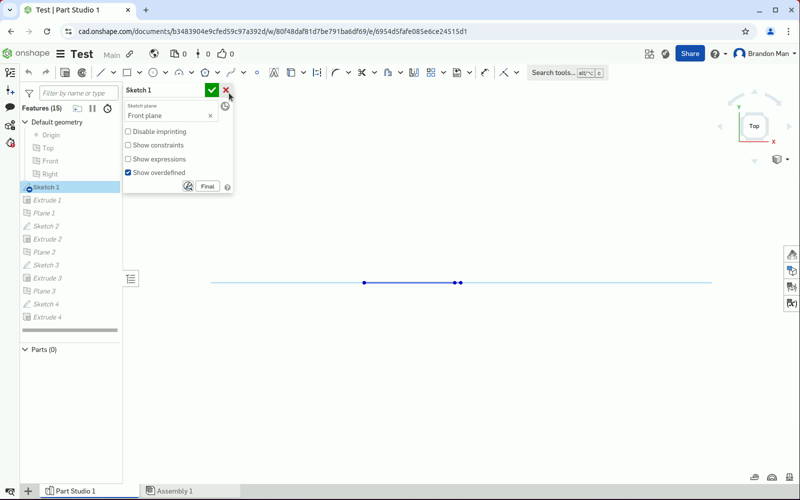
click(229, 92)
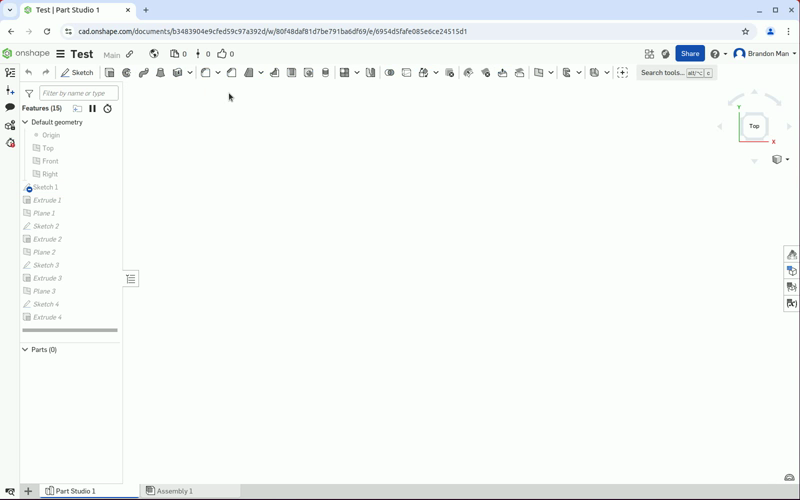
key(shift+s)
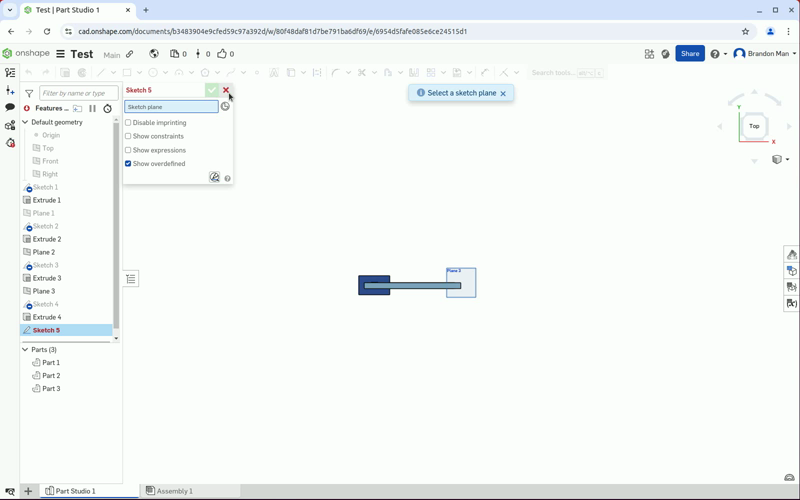
mouse_move(69, 293)
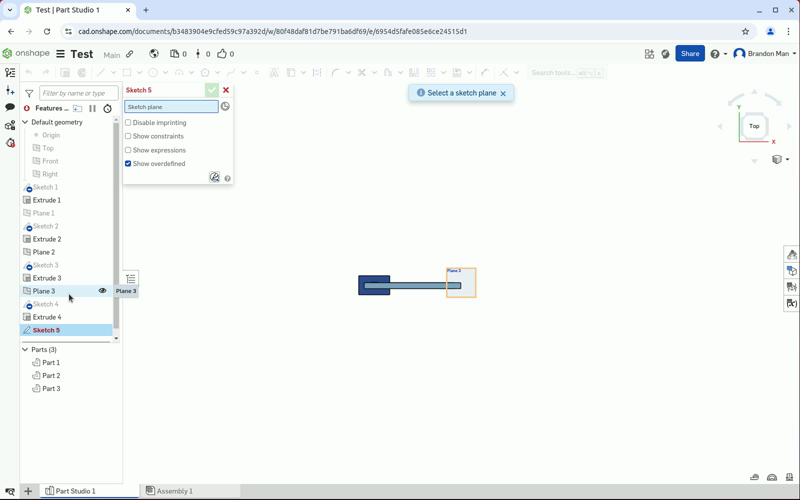
click(69, 293)
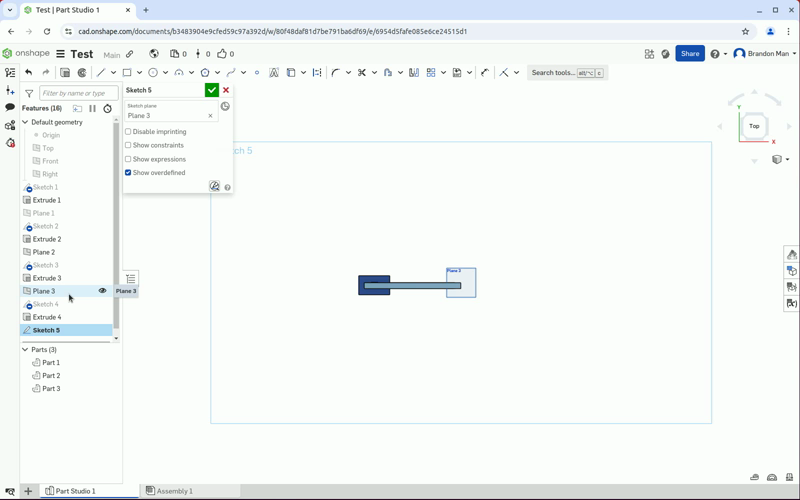
mouse_move(73, 352)
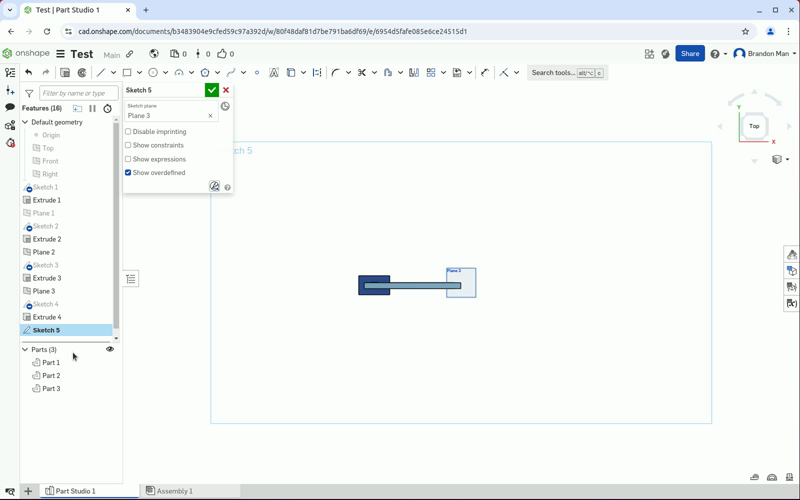
key(y)
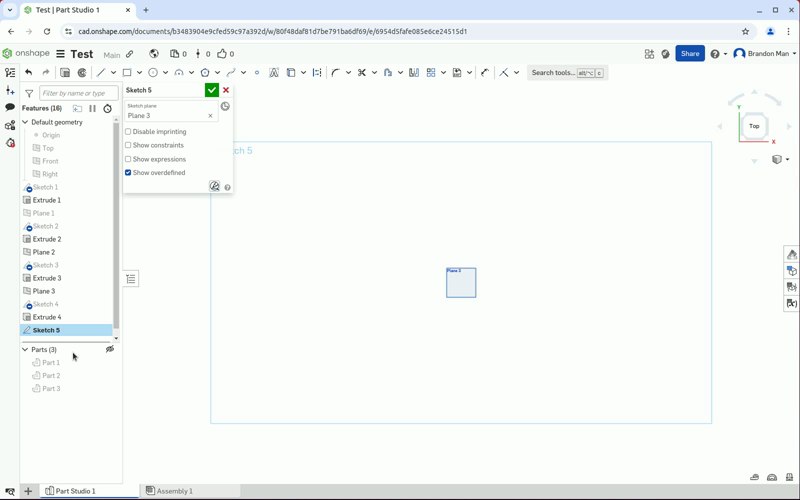
key(l)
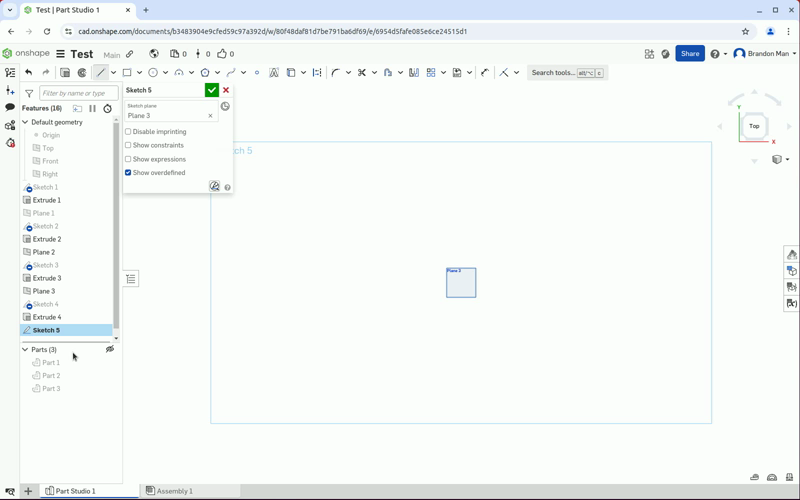
key_down(shift)
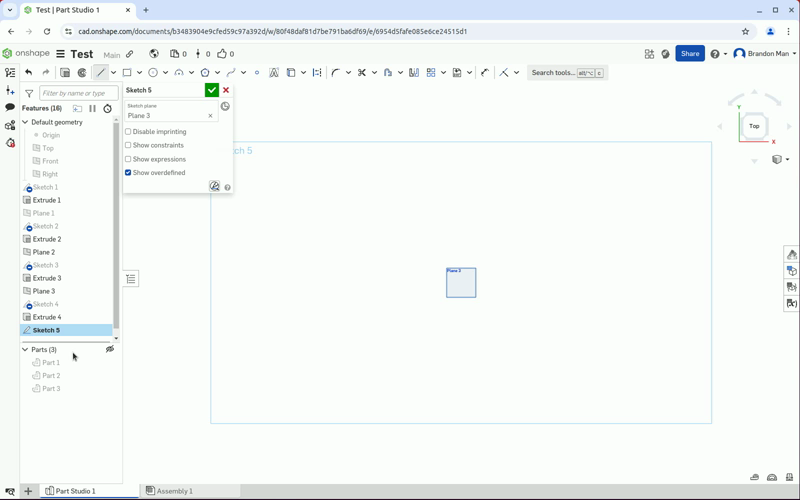
mouse_move(370, 288)
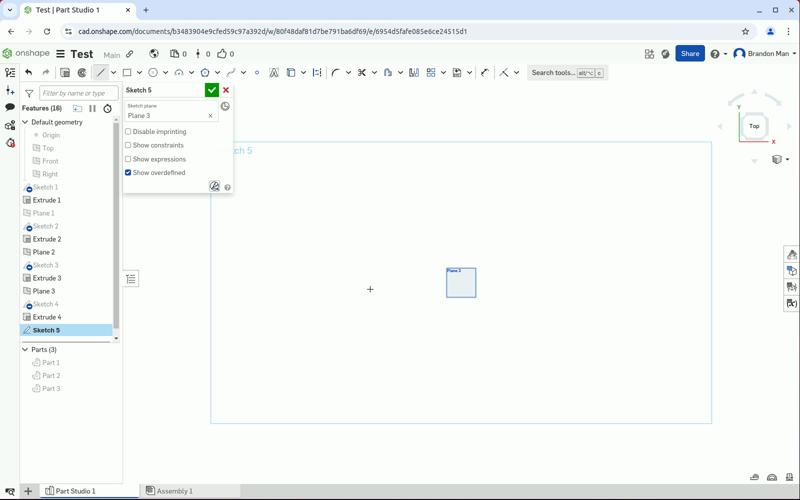
click(370, 288)
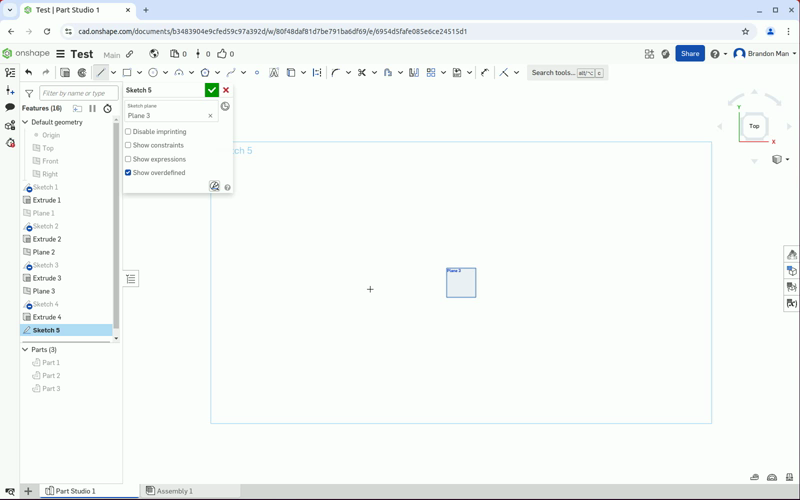
key_up(shift)
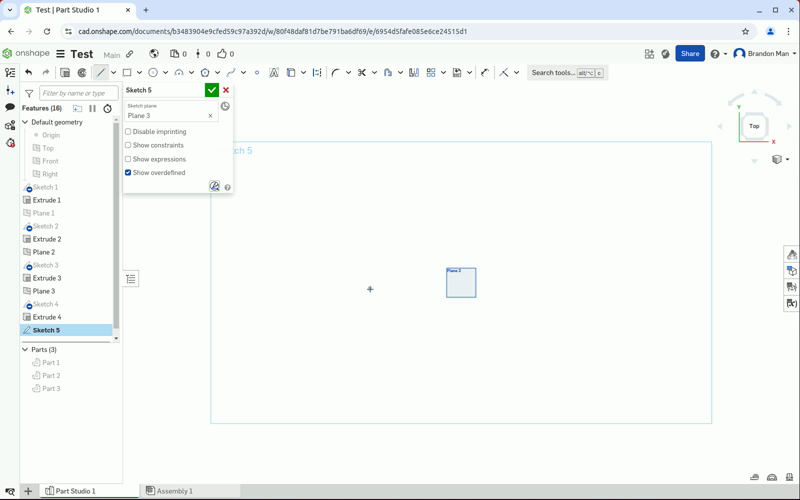
key_down(shift)
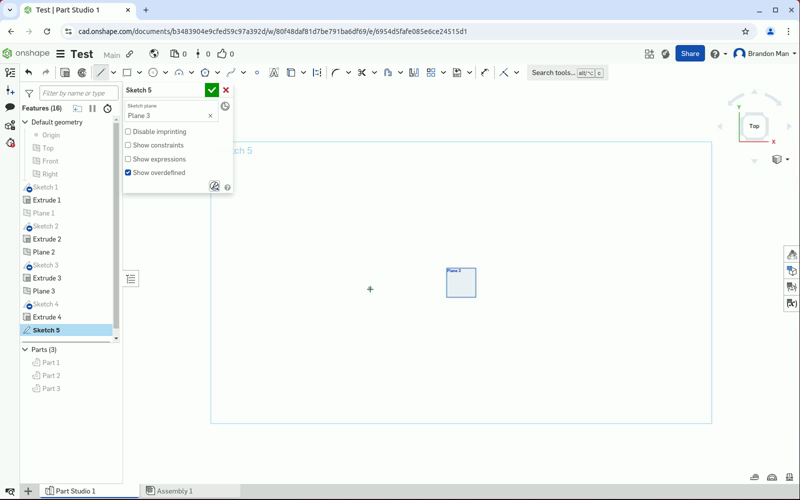
mouse_move(400, 288)
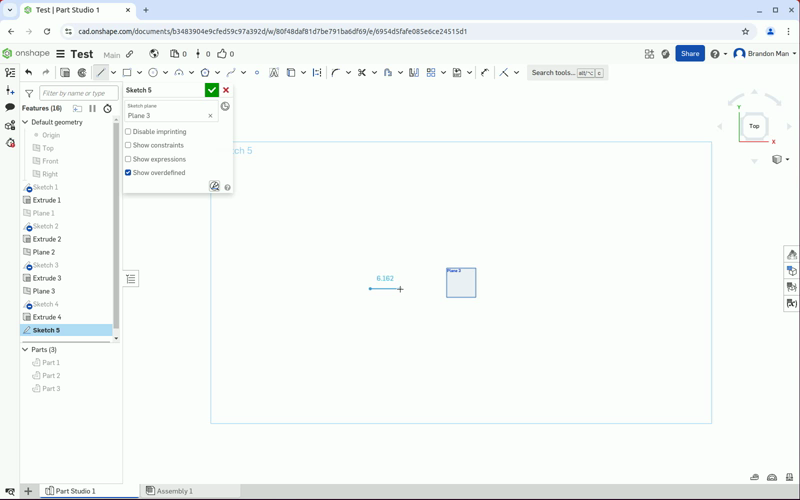
mouse_move(377, 288)
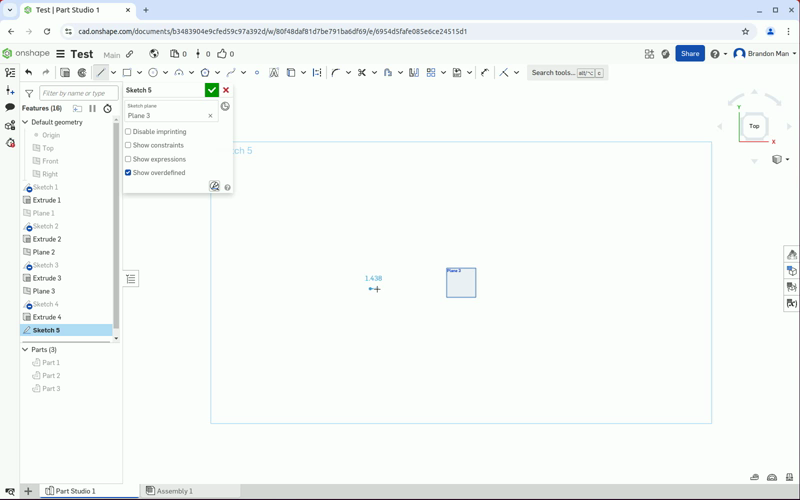
scroll(6)
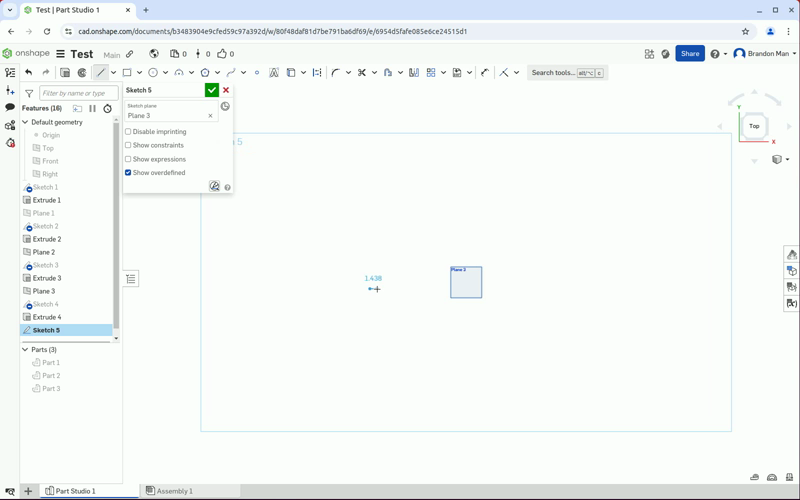
scroll(6)
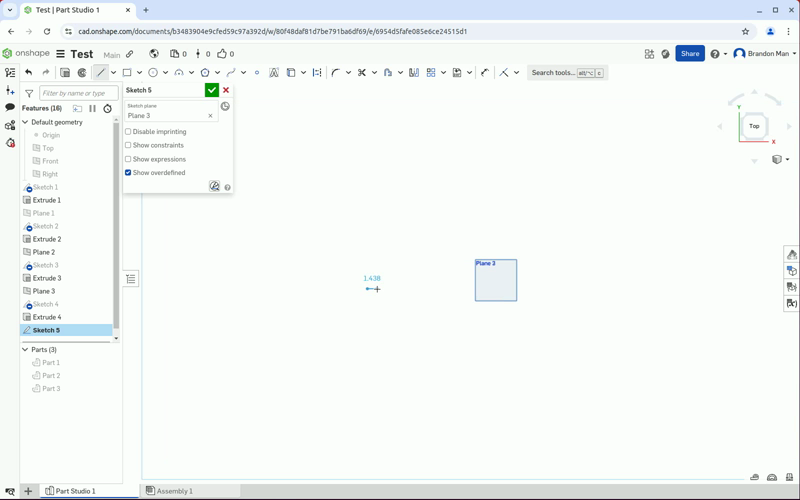
scroll(6)
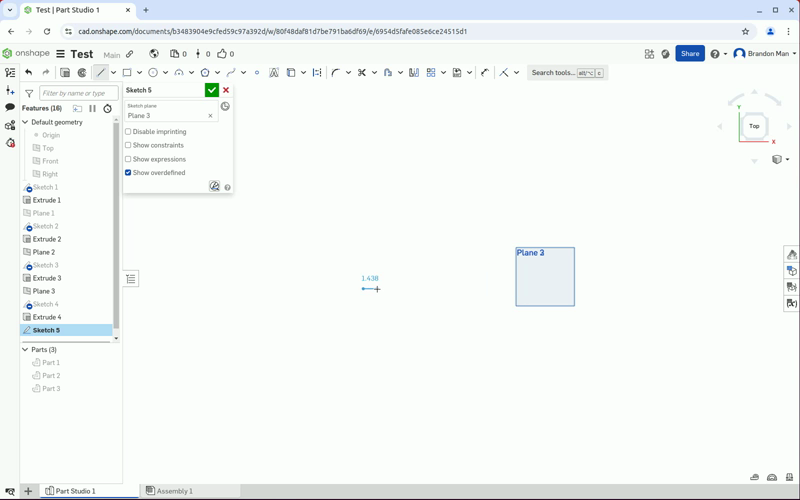
scroll(6)
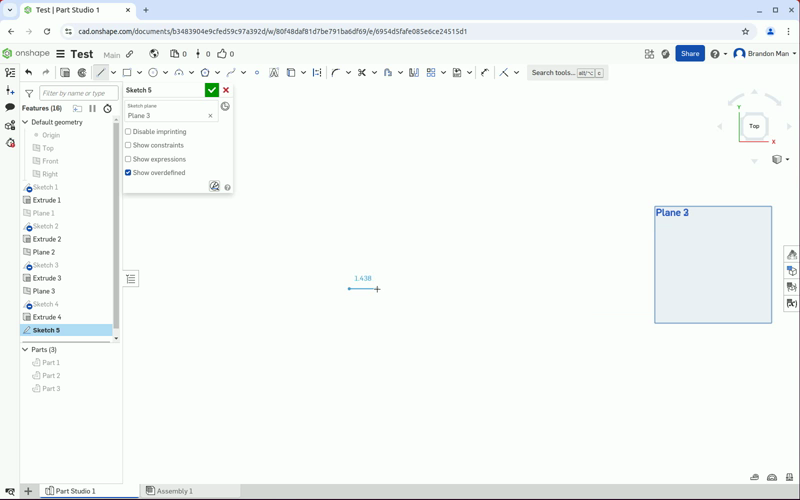
scroll(6)
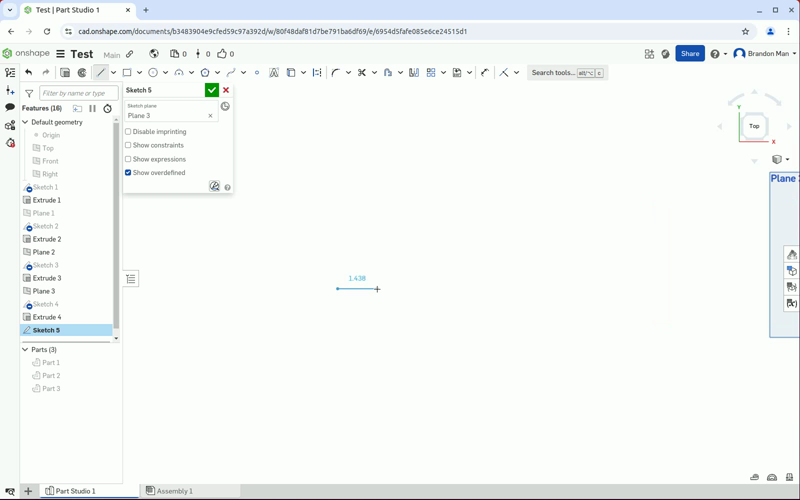
scroll(6)
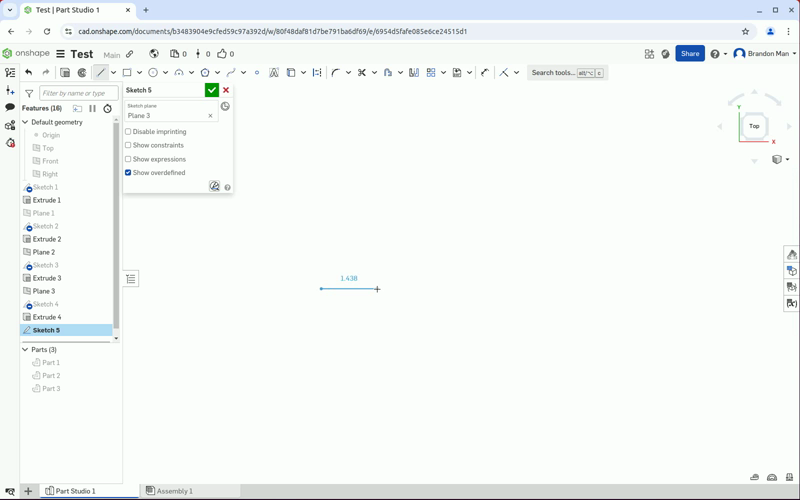
scroll(6)
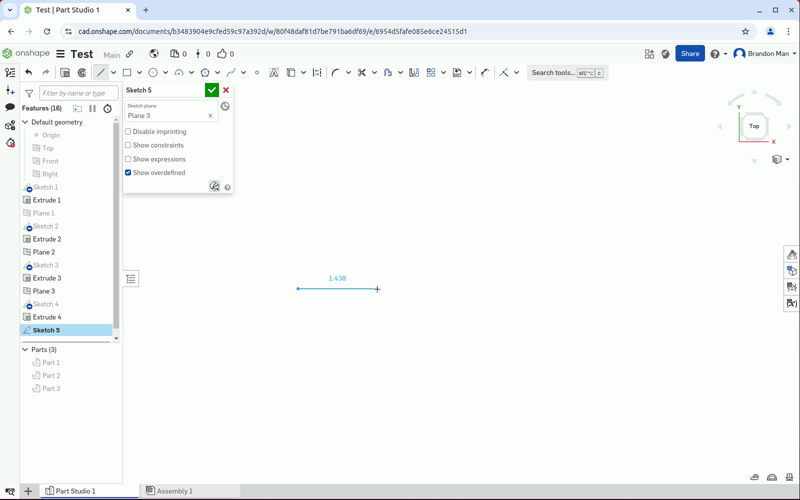
click(377, 288)
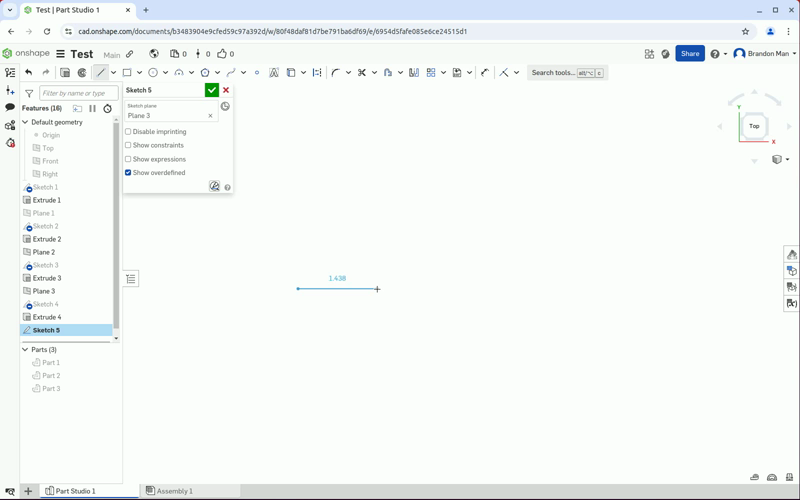
scroll(-6)
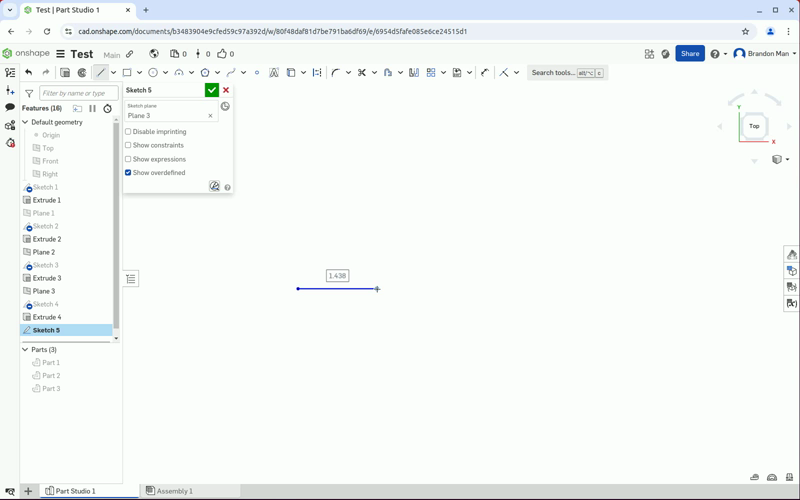
scroll(-6)
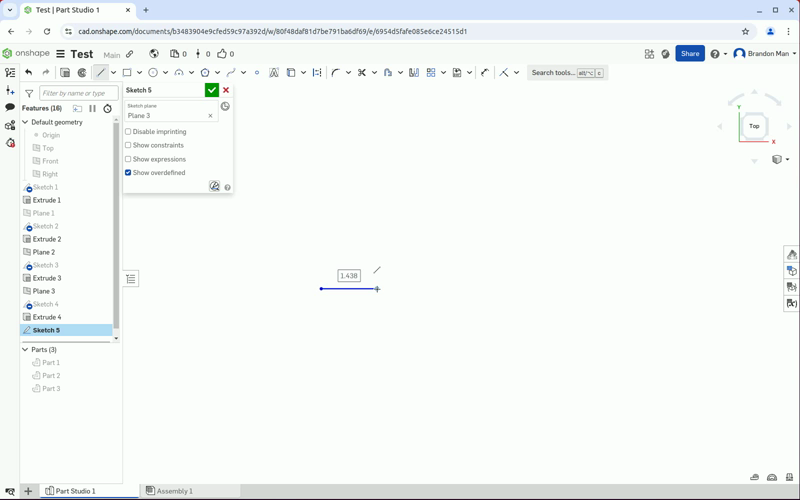
scroll(-6)
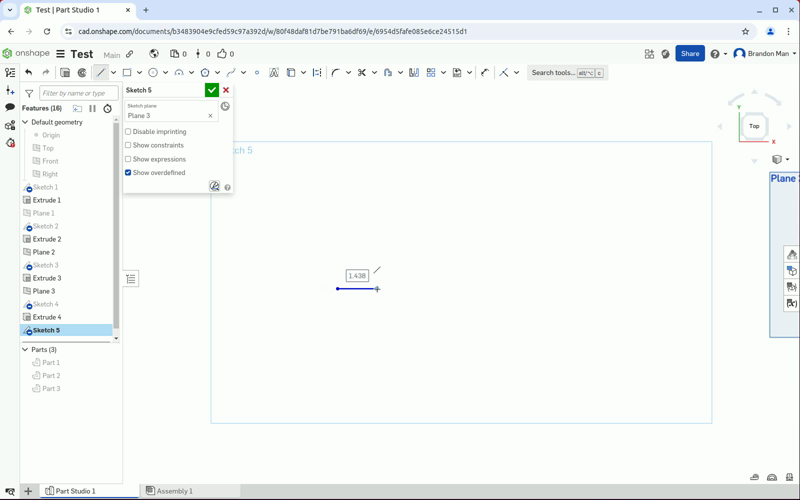
scroll(-6)
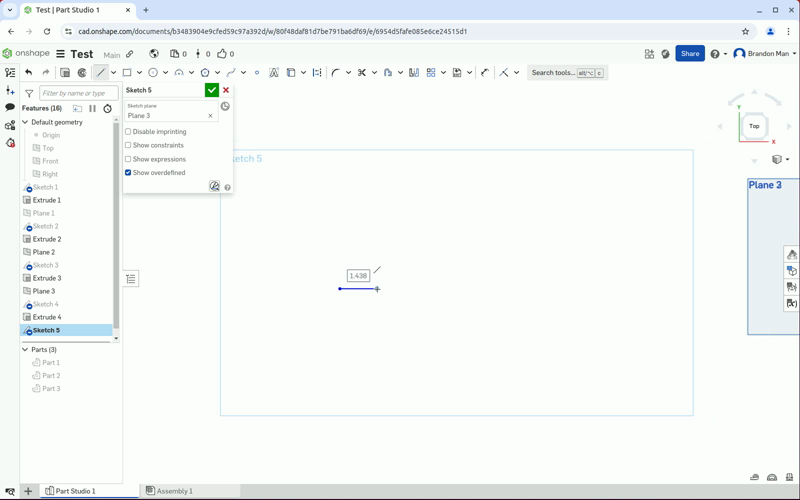
scroll(-6)
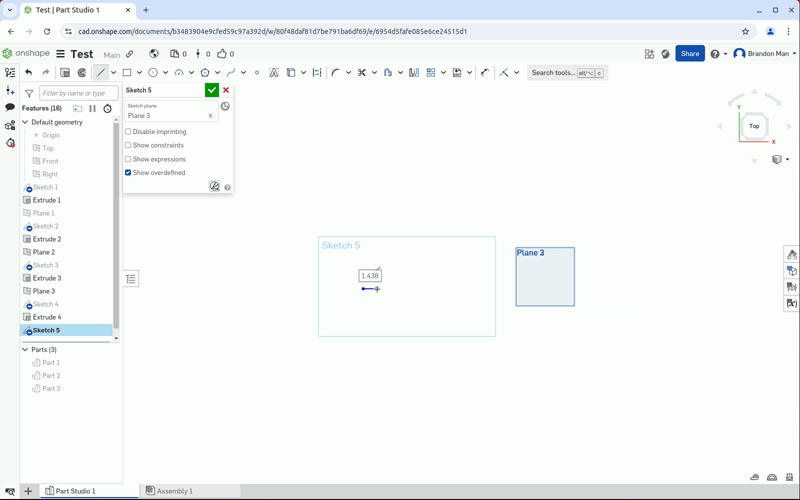
scroll(-6)
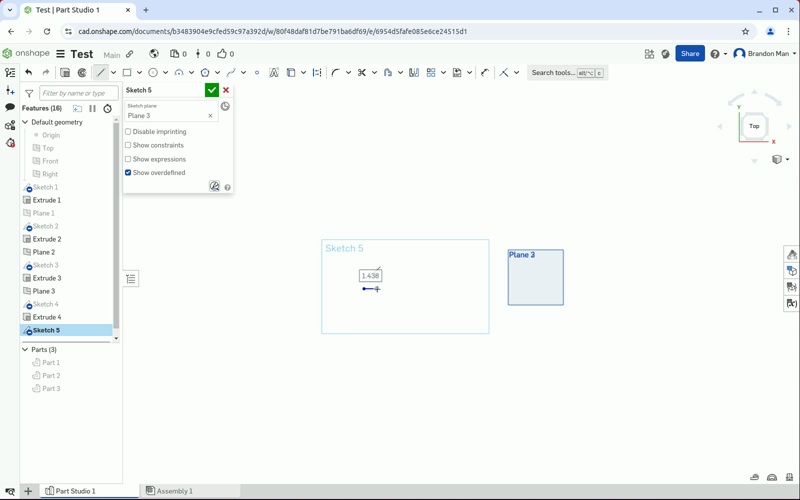
scroll(-6)
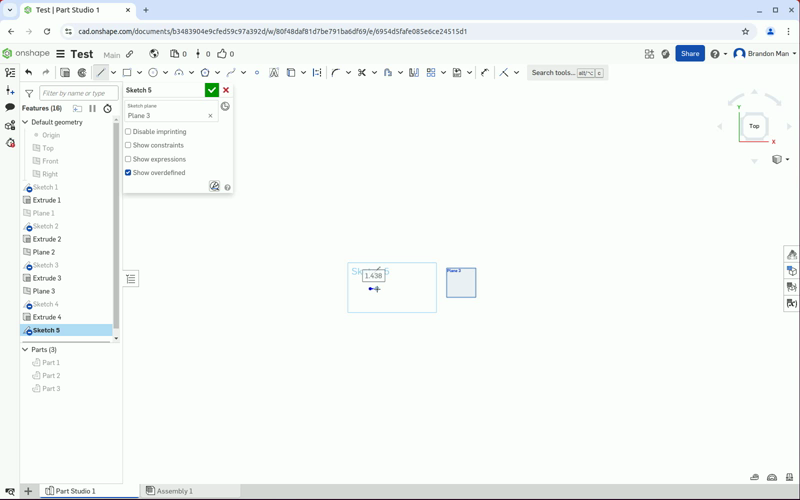
key_up(shift)
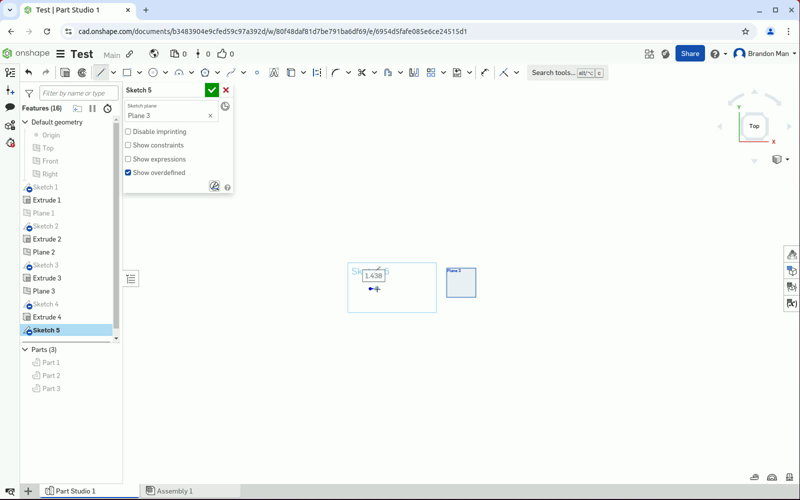
key_down(shift)
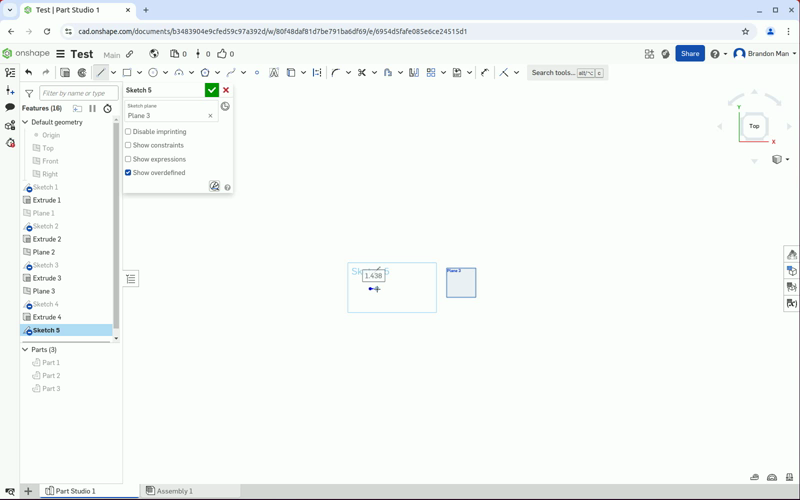
mouse_move(407, 288)
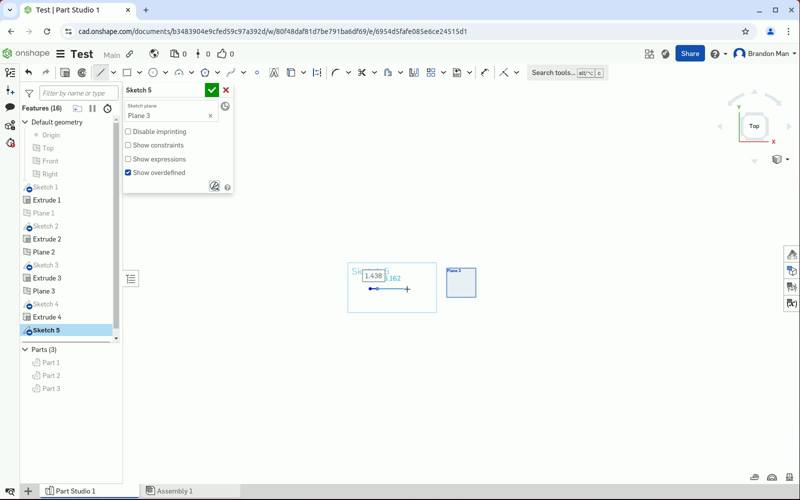
mouse_move(377, 281)
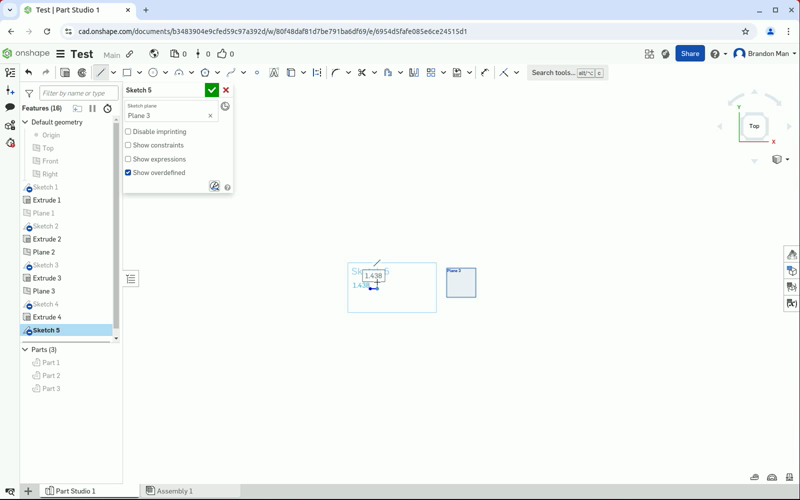
scroll(6)
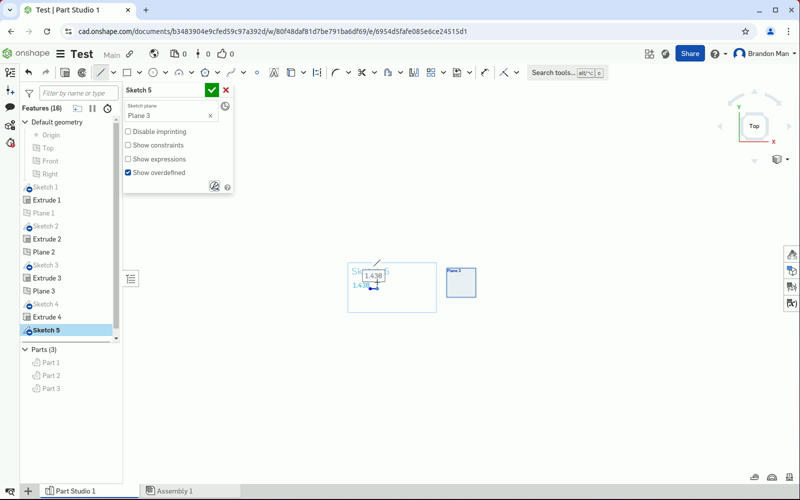
scroll(6)
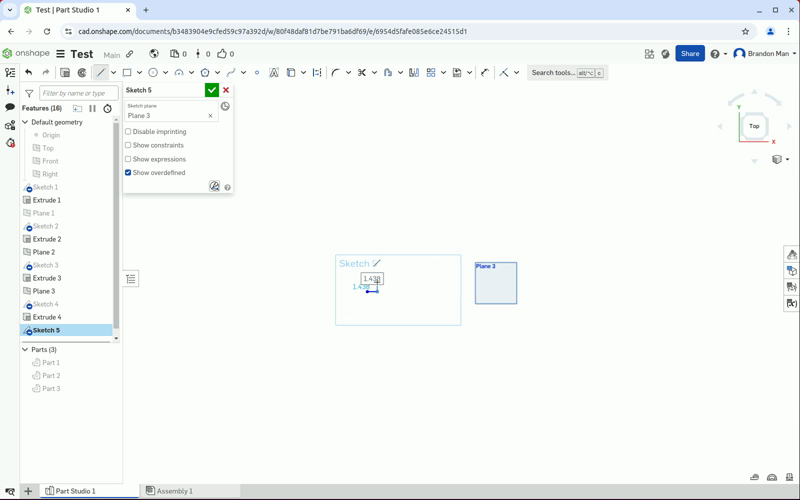
scroll(6)
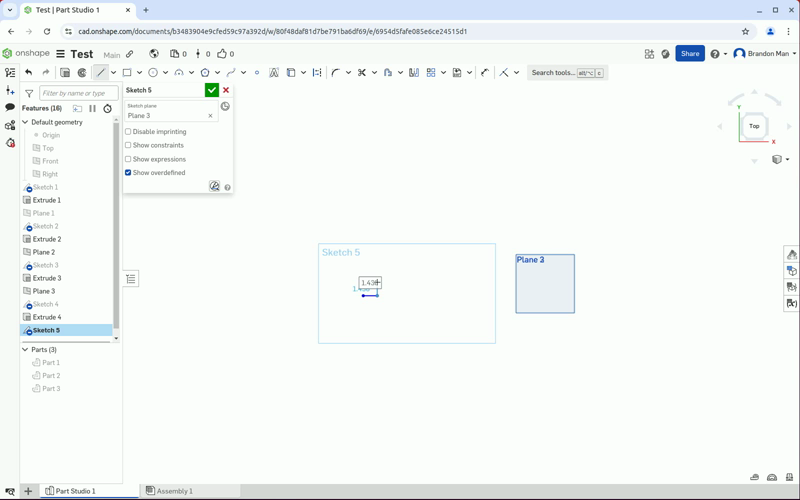
scroll(6)
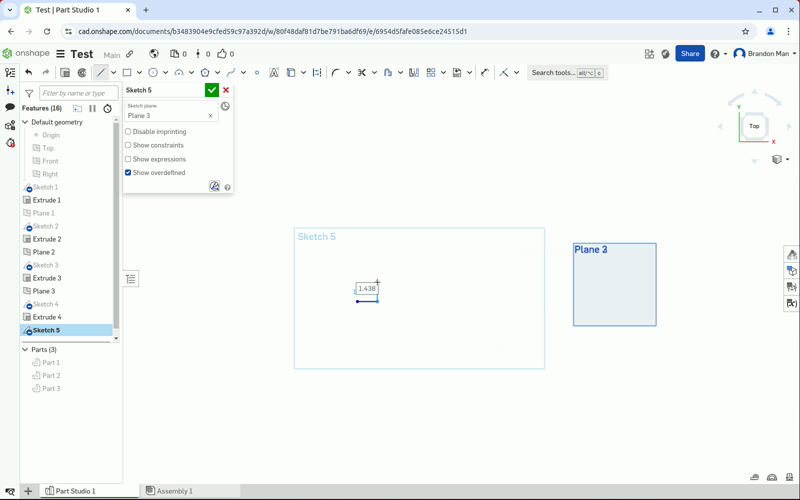
scroll(6)
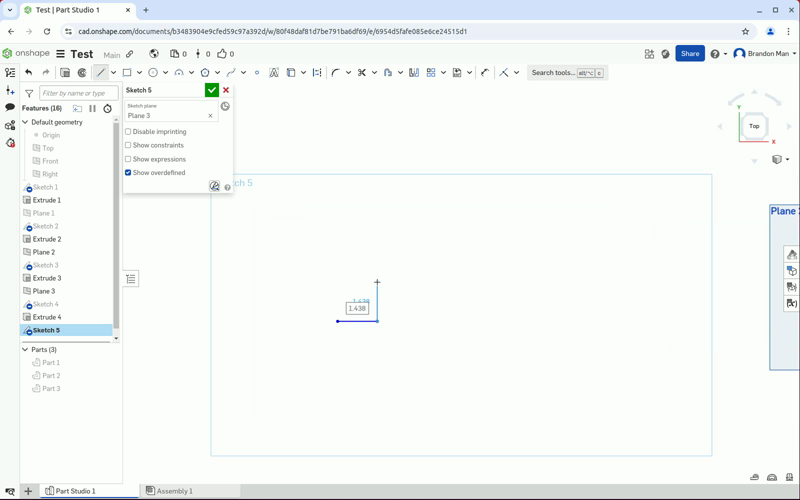
scroll(6)
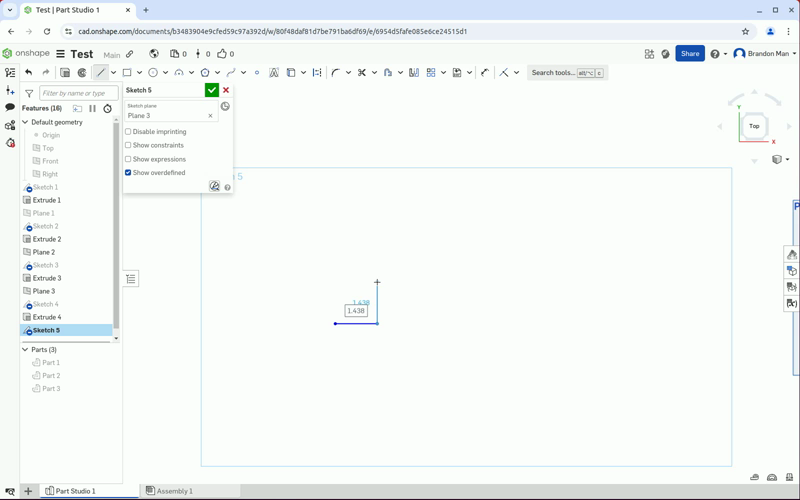
scroll(6)
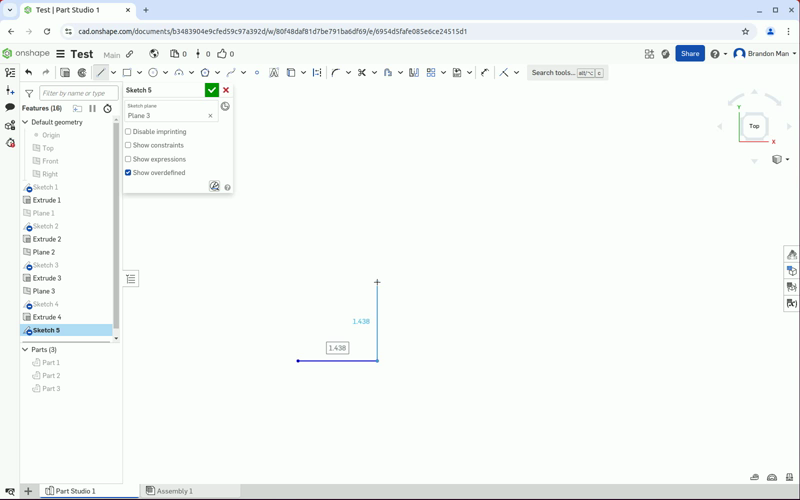
click(377, 281)
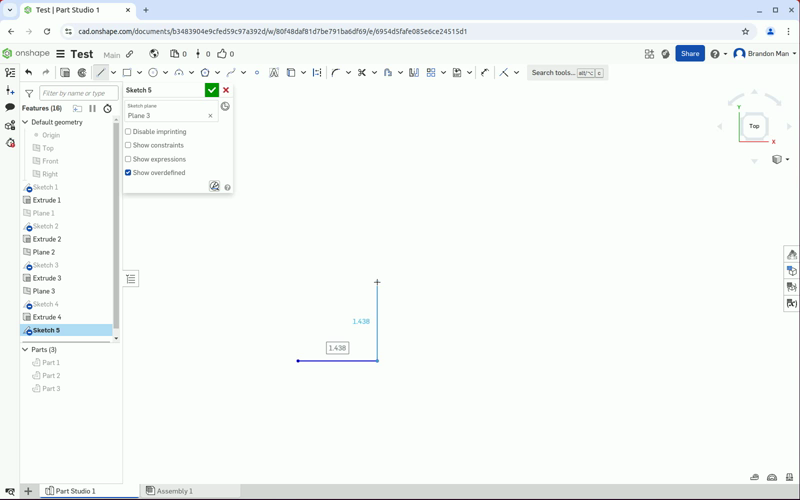
scroll(-6)
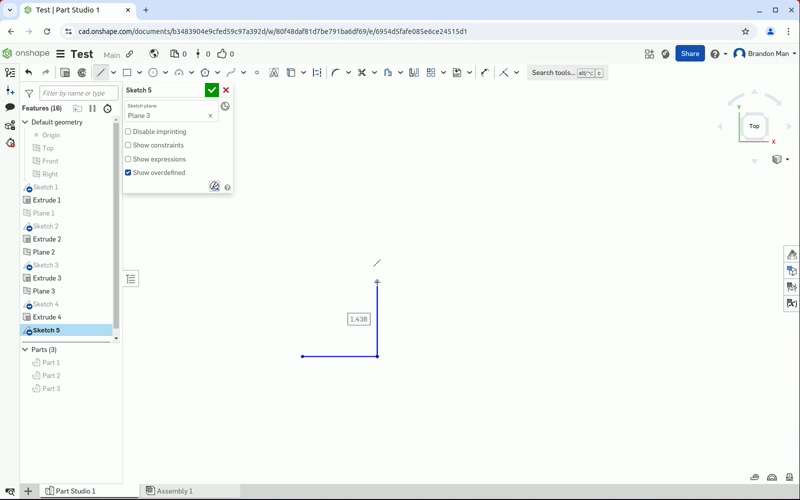
scroll(-6)
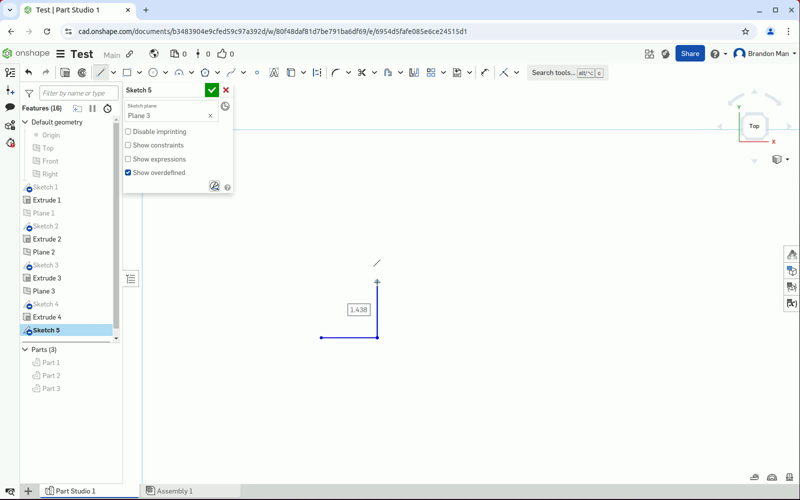
scroll(-6)
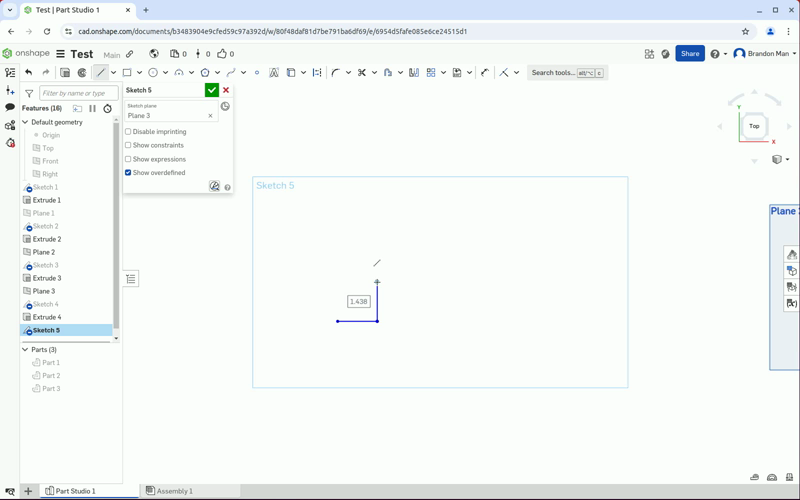
scroll(-6)
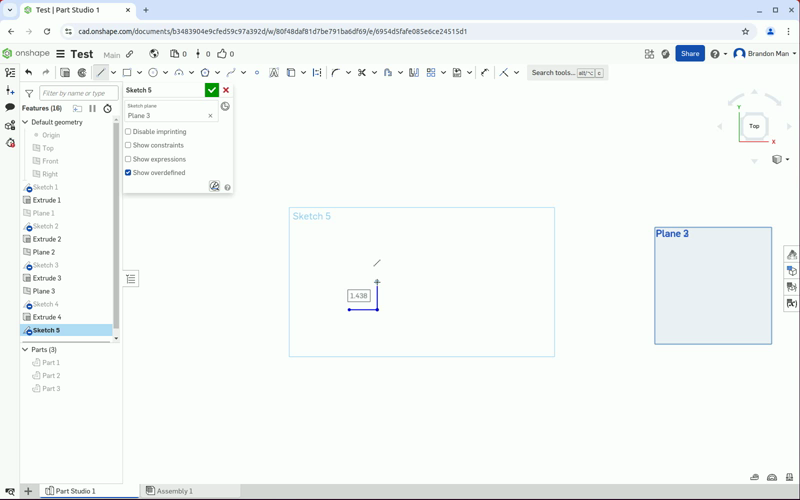
scroll(-6)
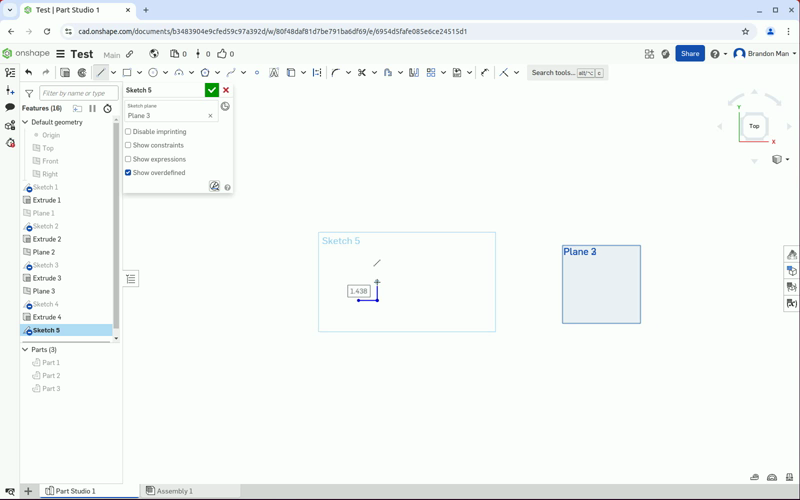
scroll(-6)
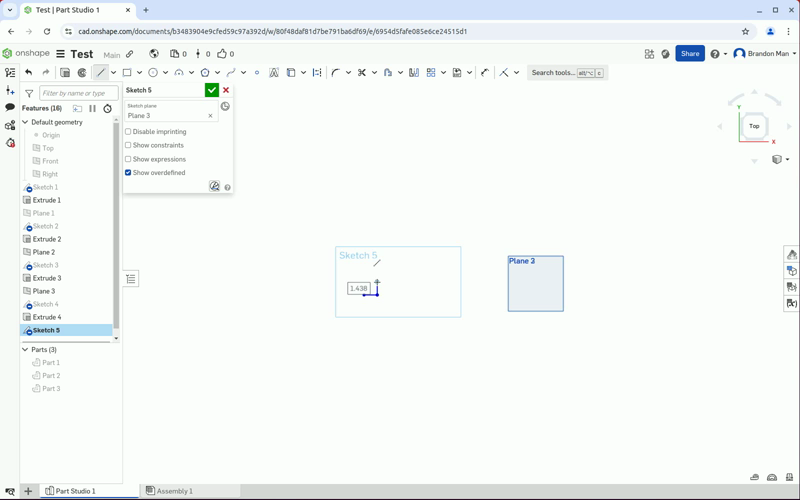
scroll(-6)
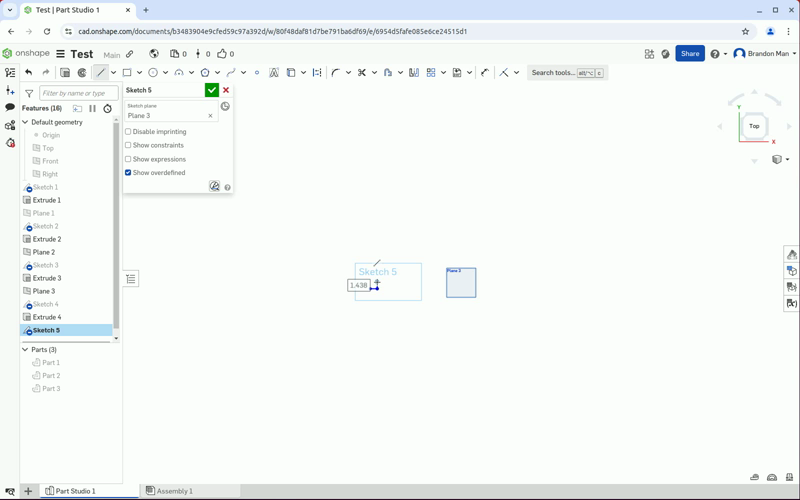
key_up(shift)
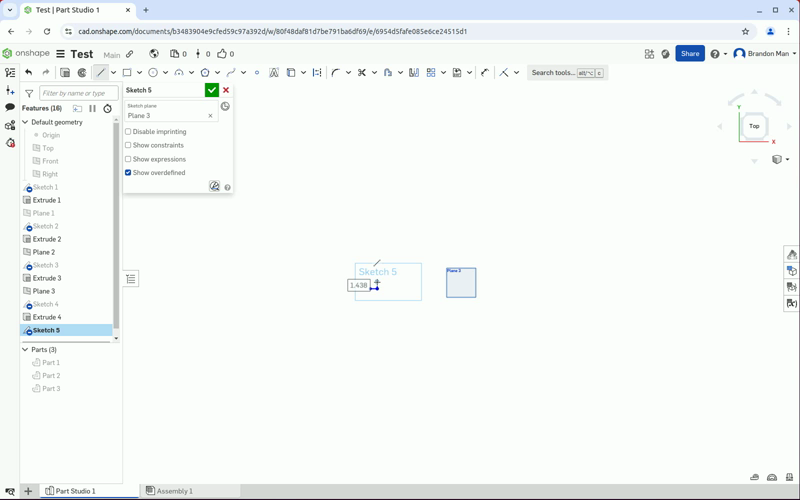
key_down(shift)
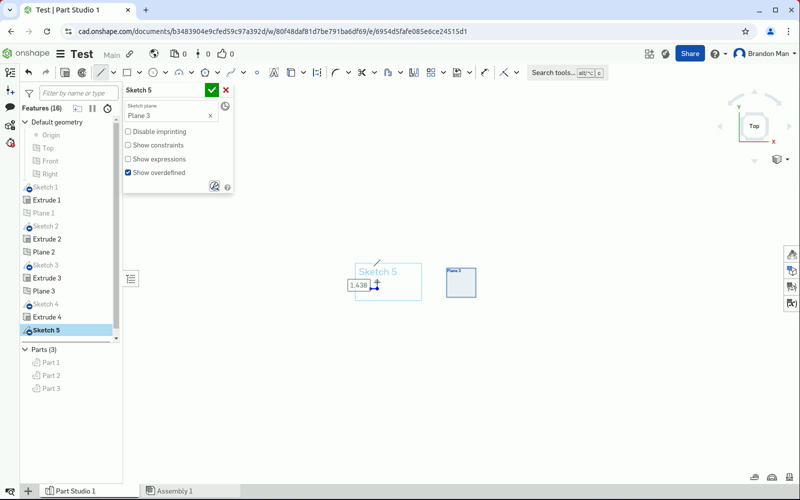
mouse_move(407, 281)
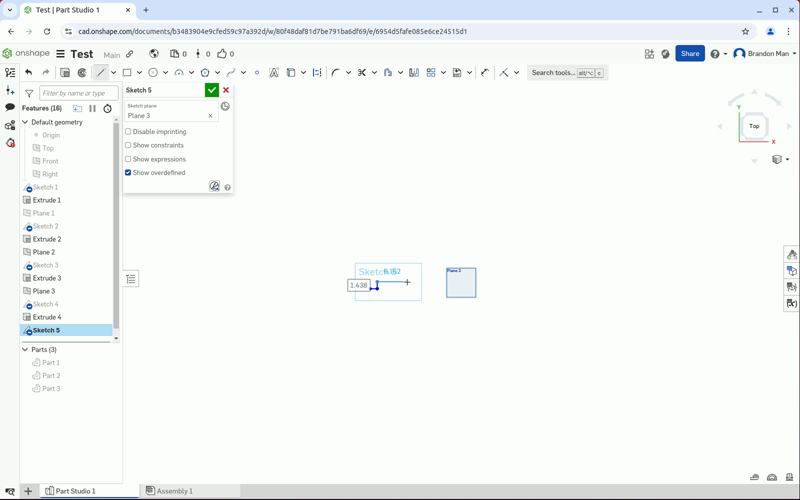
mouse_move(370, 281)
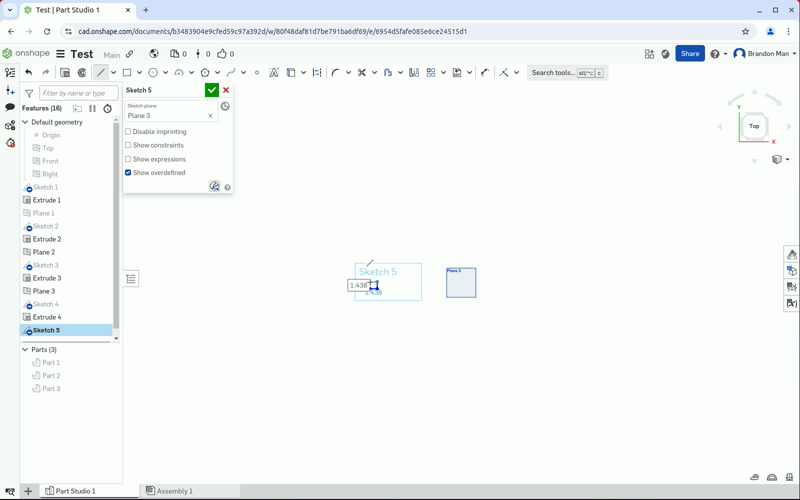
scroll(6)
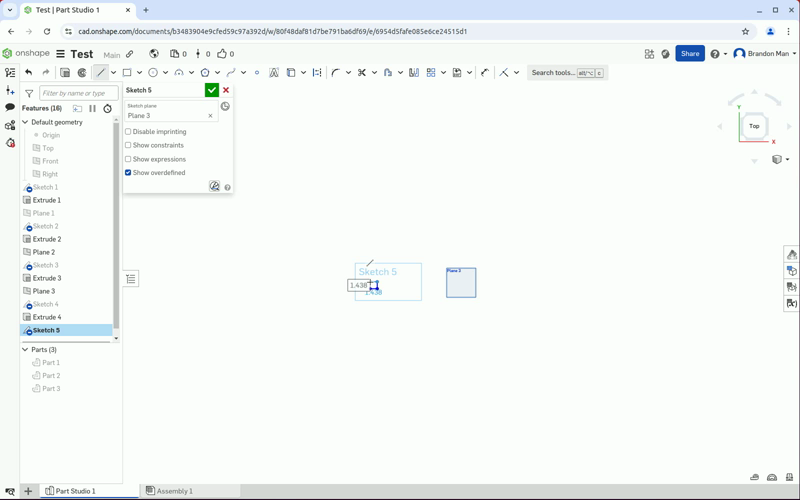
scroll(6)
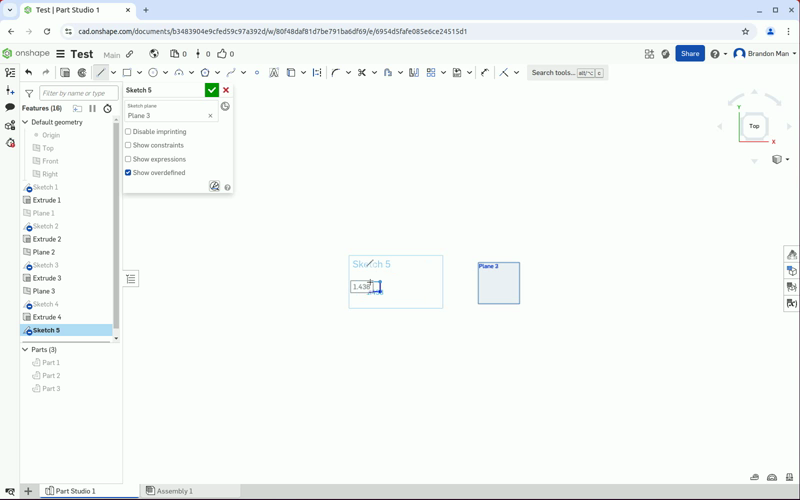
scroll(6)
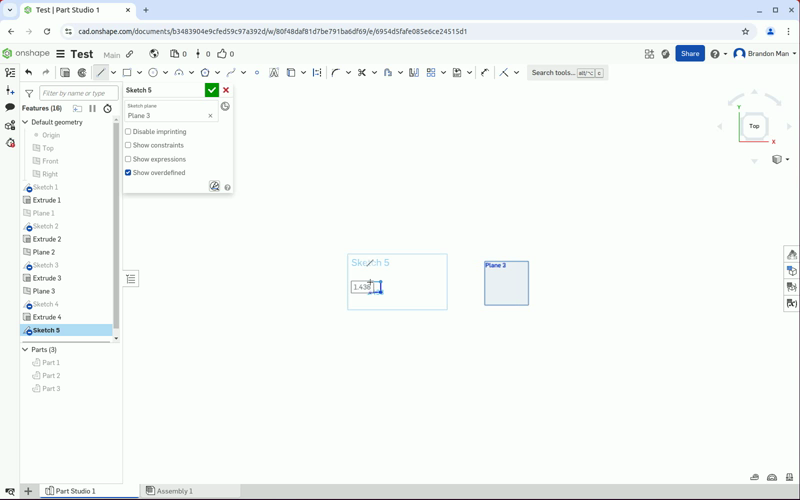
scroll(6)
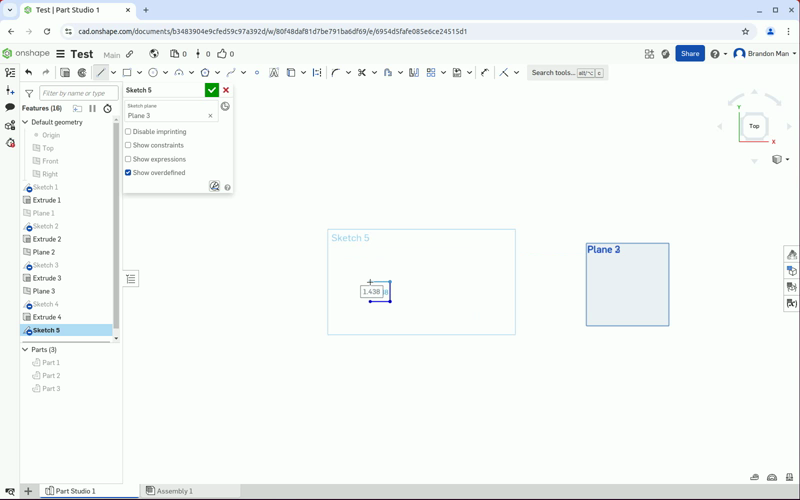
scroll(6)
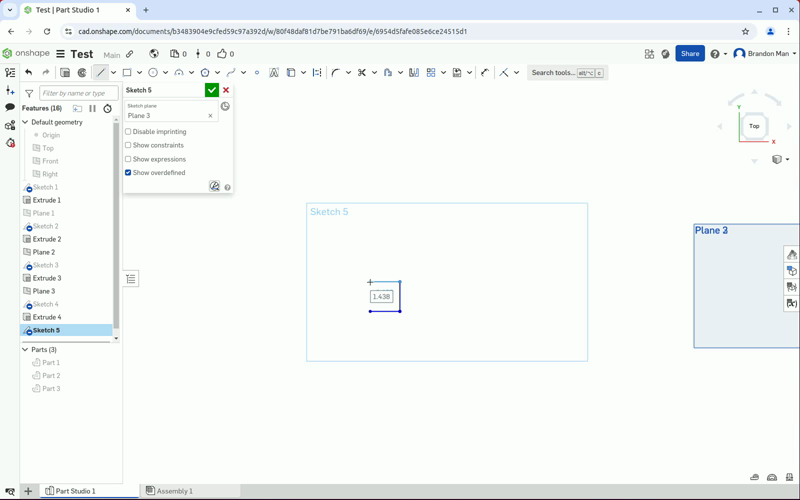
scroll(6)
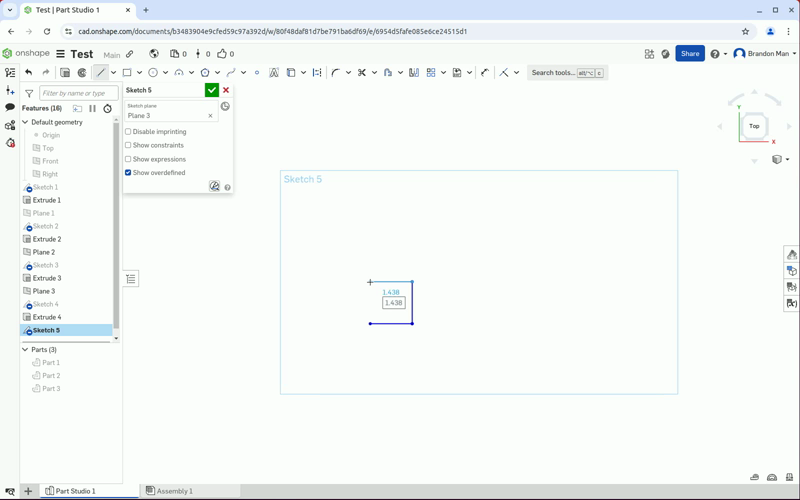
scroll(6)
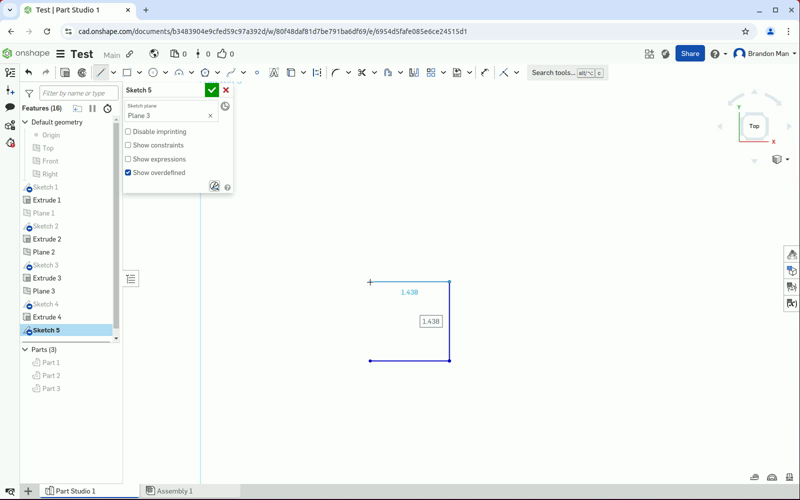
click(370, 281)
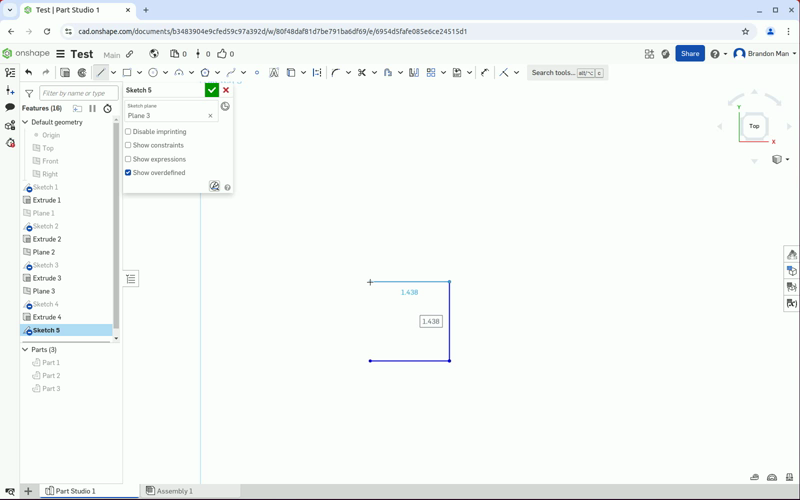
scroll(-6)
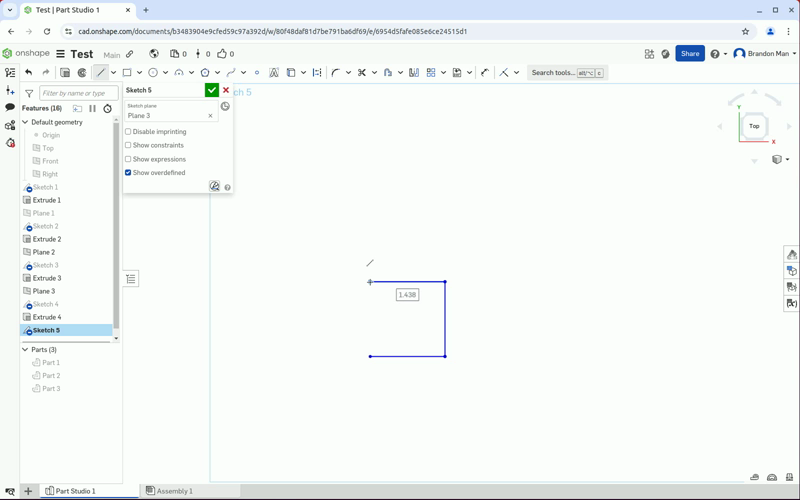
scroll(-6)
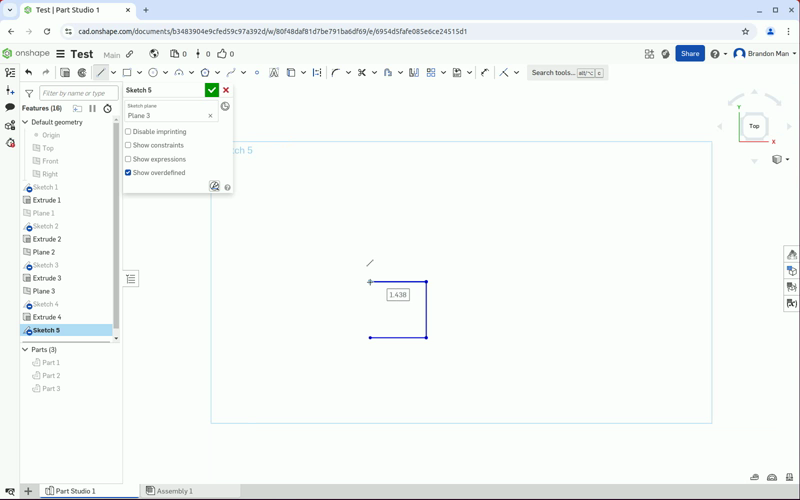
scroll(-6)
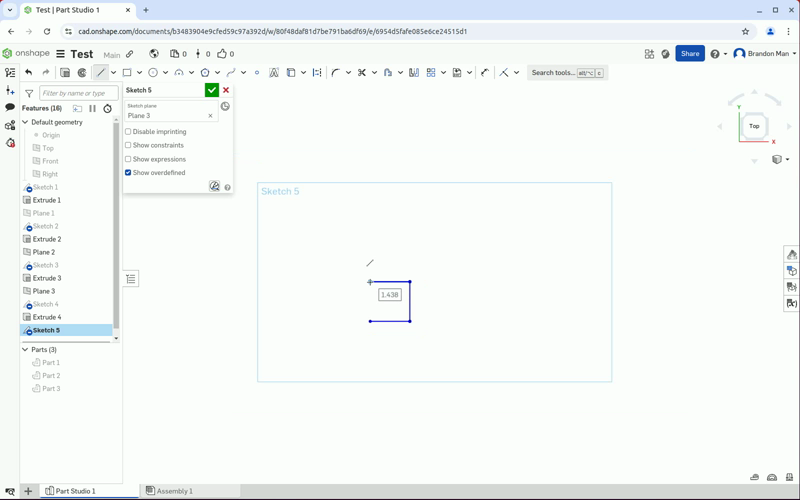
scroll(-6)
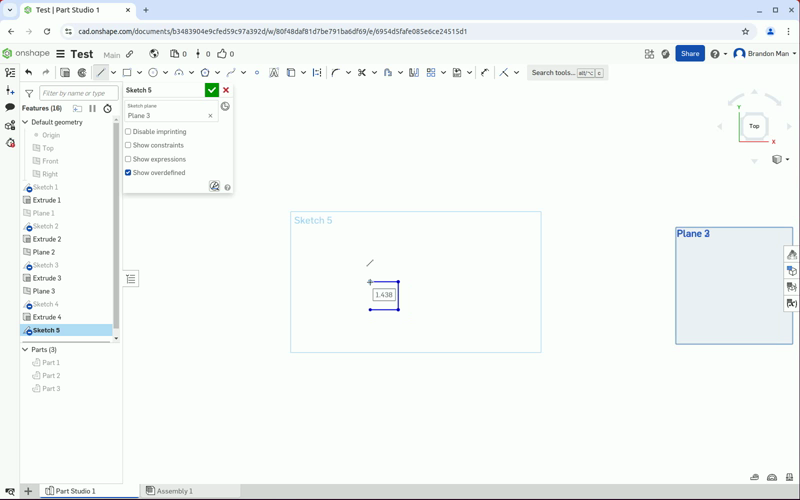
scroll(-6)
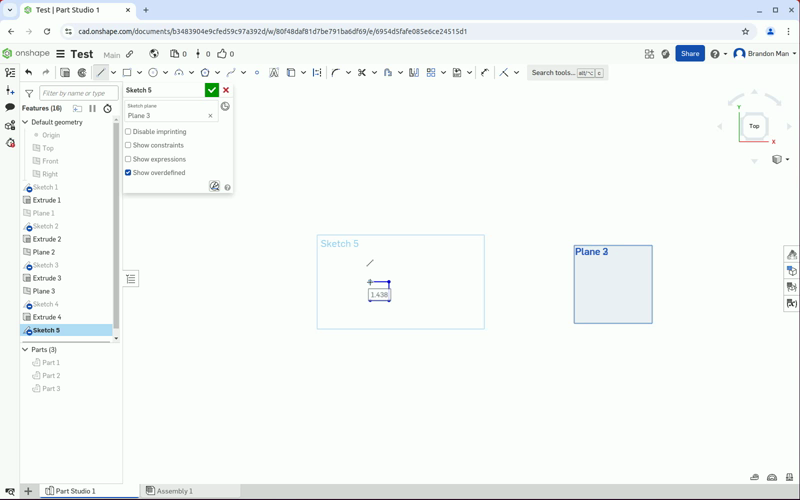
scroll(-6)
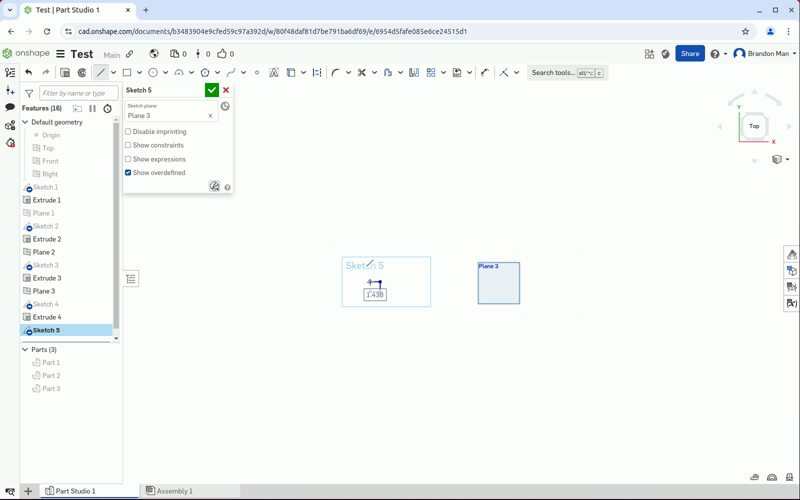
scroll(-6)
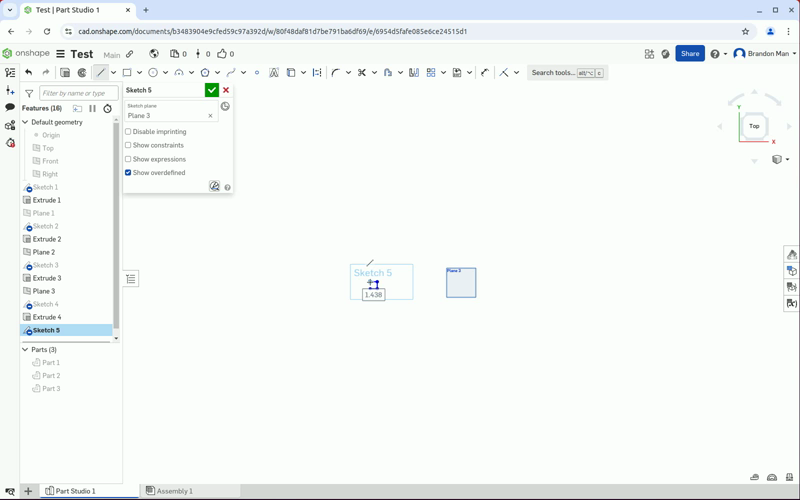
key_up(shift)
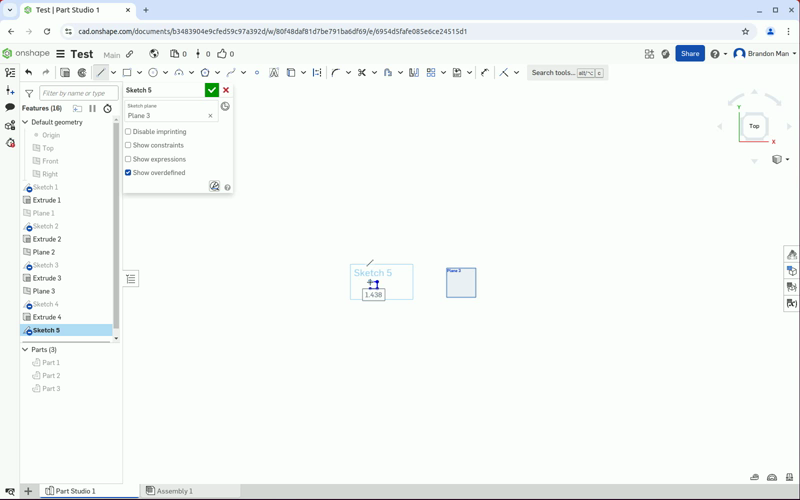
mouse_move(400, 281)
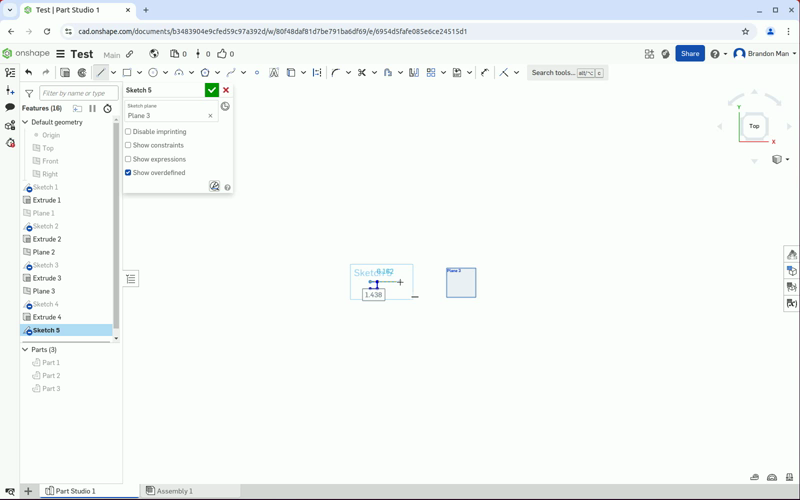
key_down(shift)
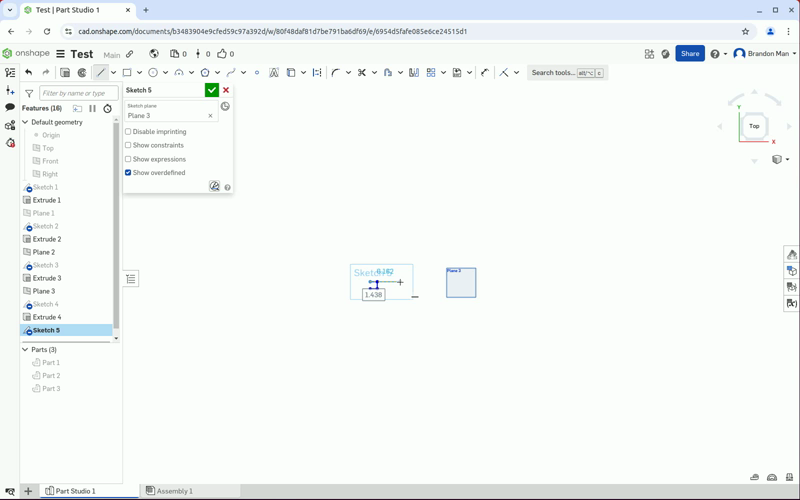
mouse_move(370, 288)
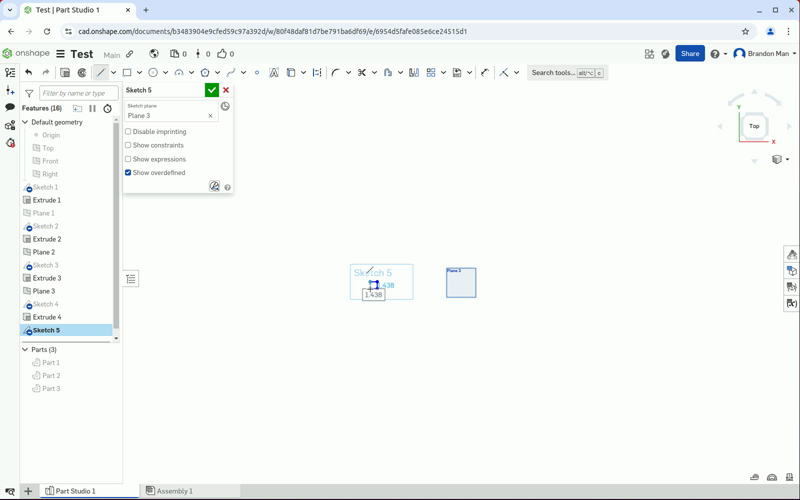
scroll(6)
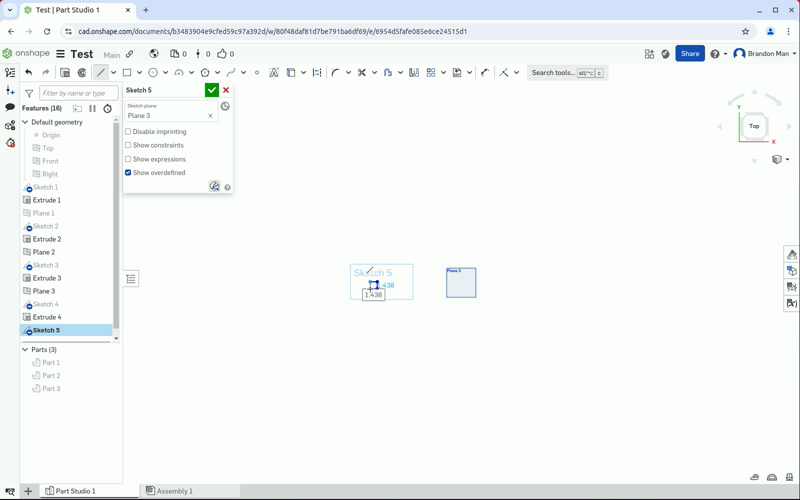
scroll(6)
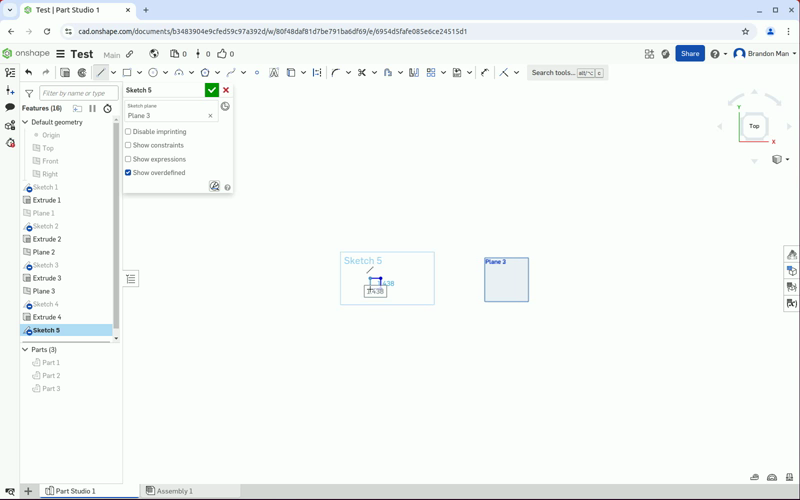
scroll(6)
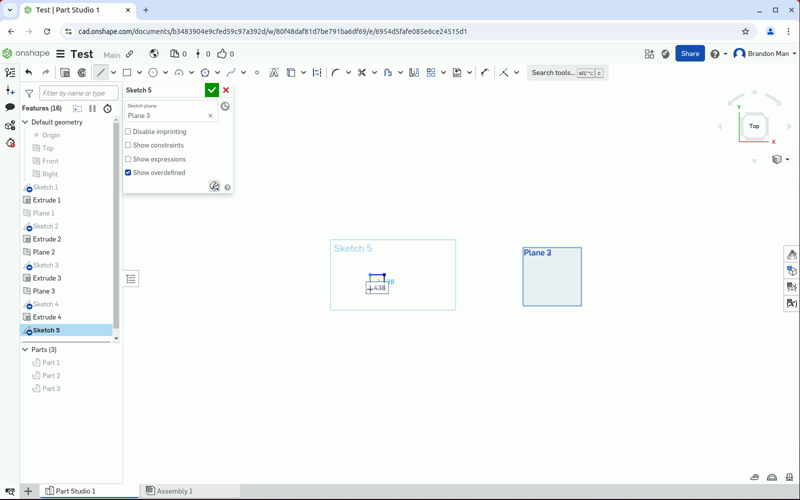
scroll(6)
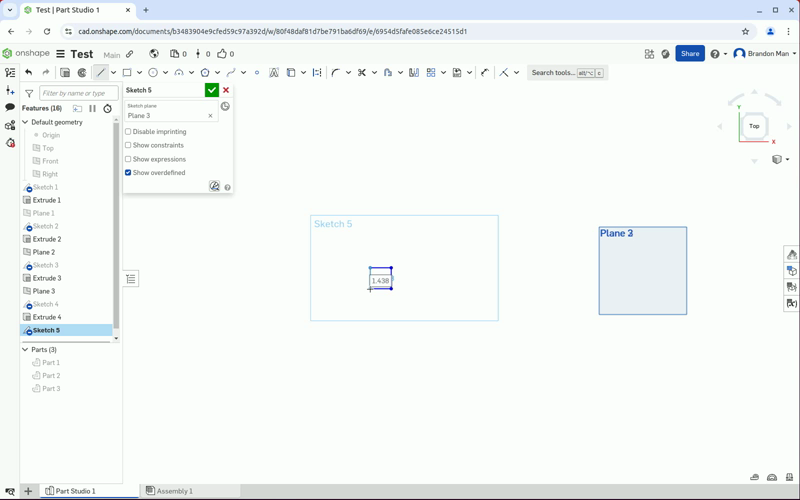
scroll(6)
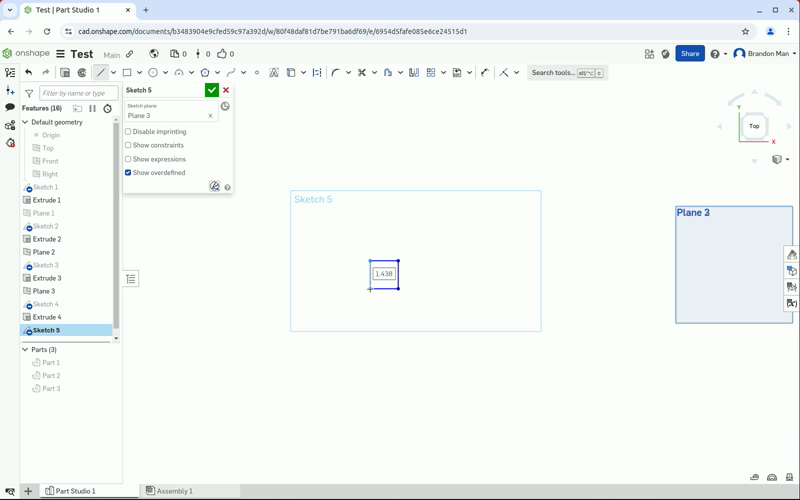
scroll(6)
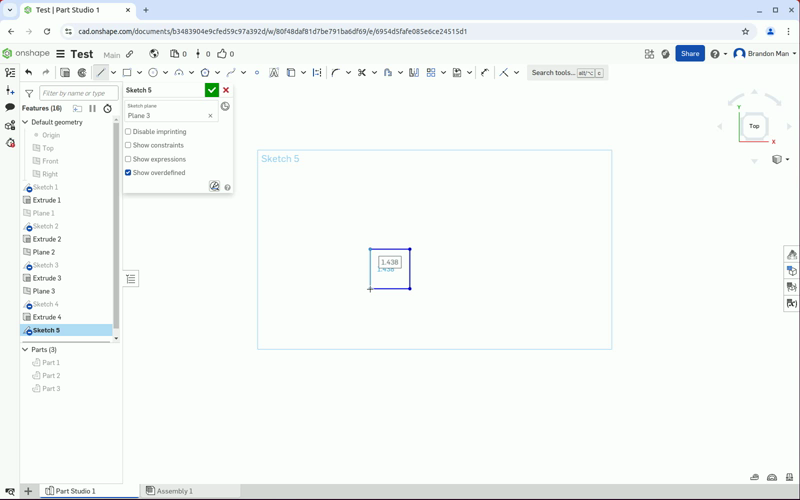
scroll(6)
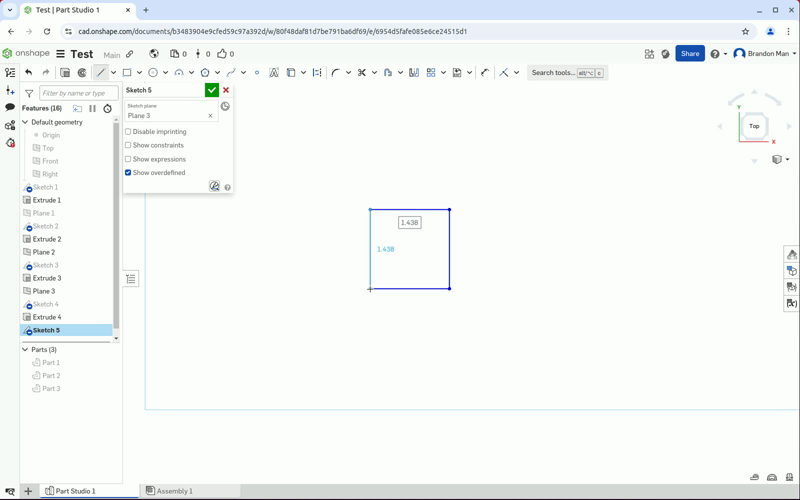
key_up(shift)
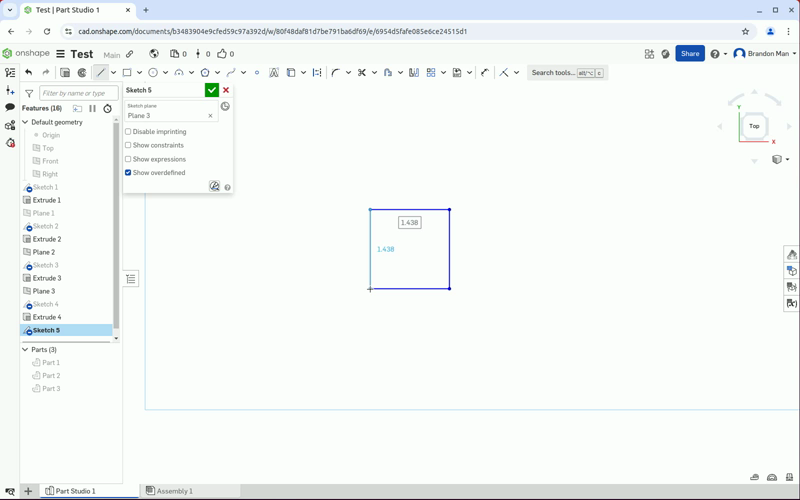
click(370, 288)
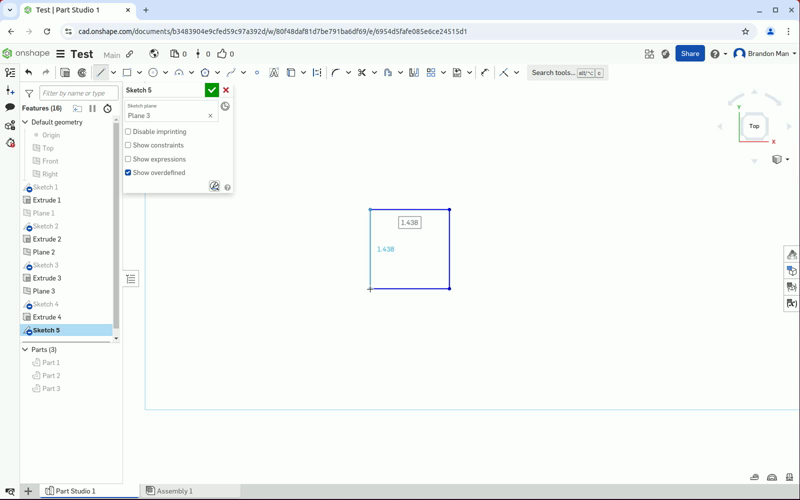
scroll(-6)
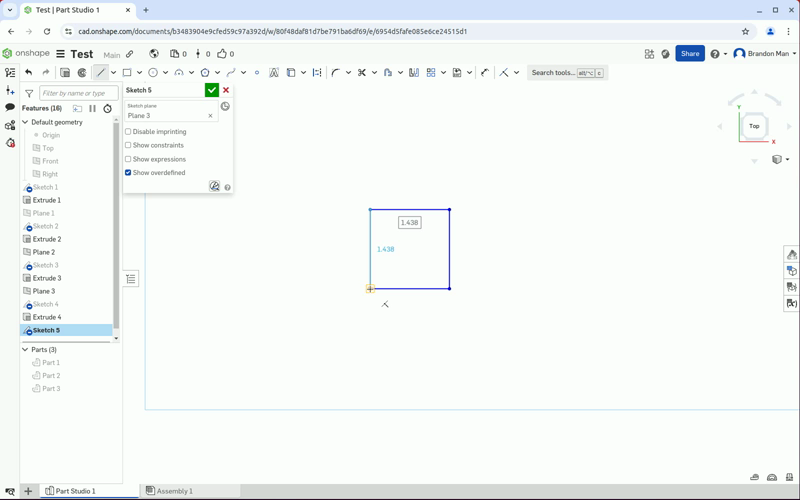
scroll(-6)
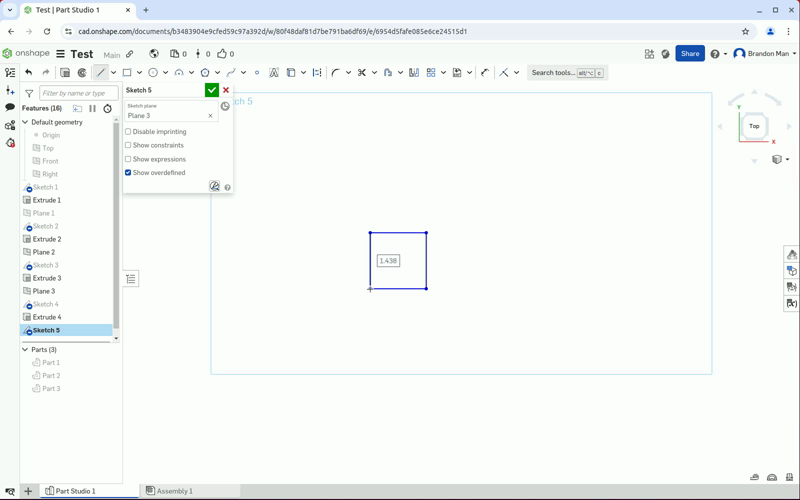
scroll(-6)
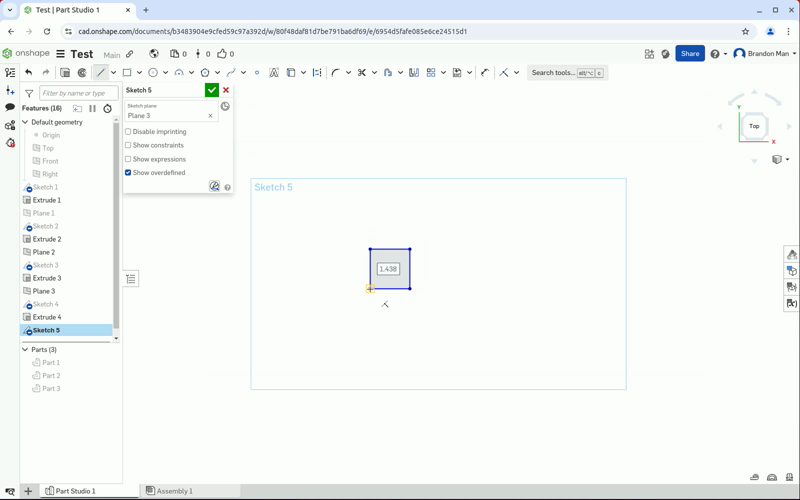
scroll(-6)
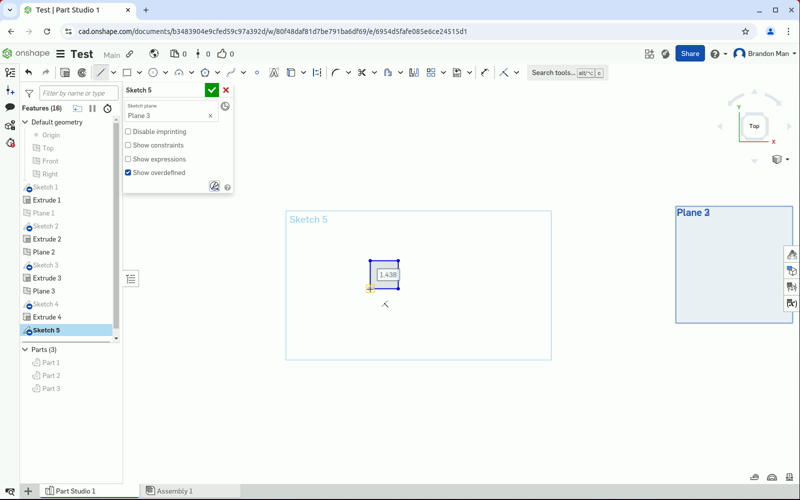
scroll(-6)
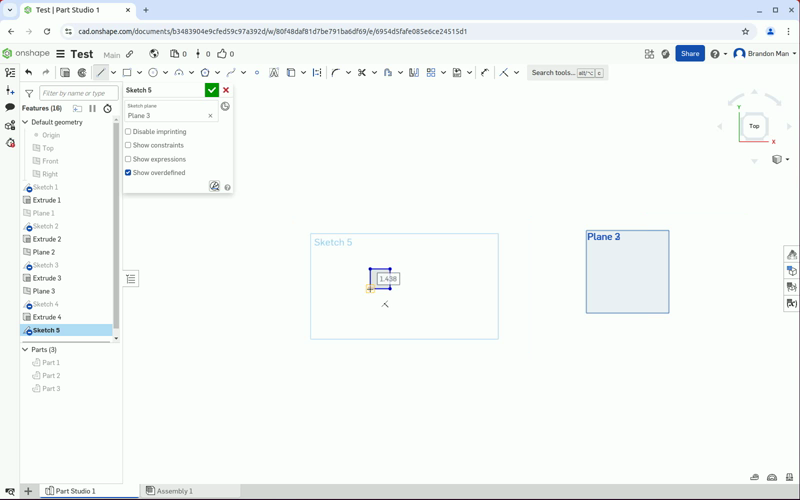
scroll(-6)
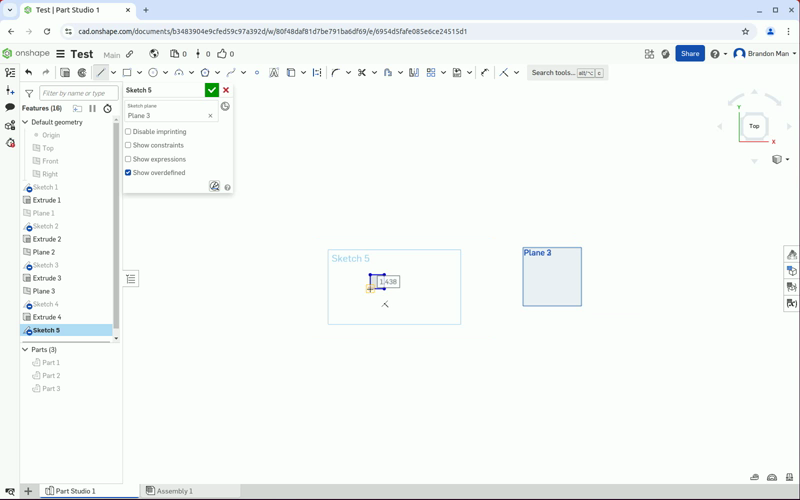
scroll(-6)
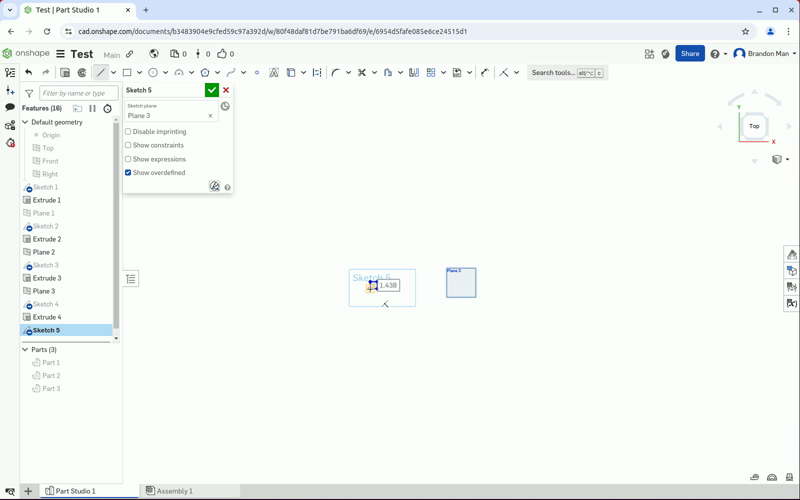
key(esc)
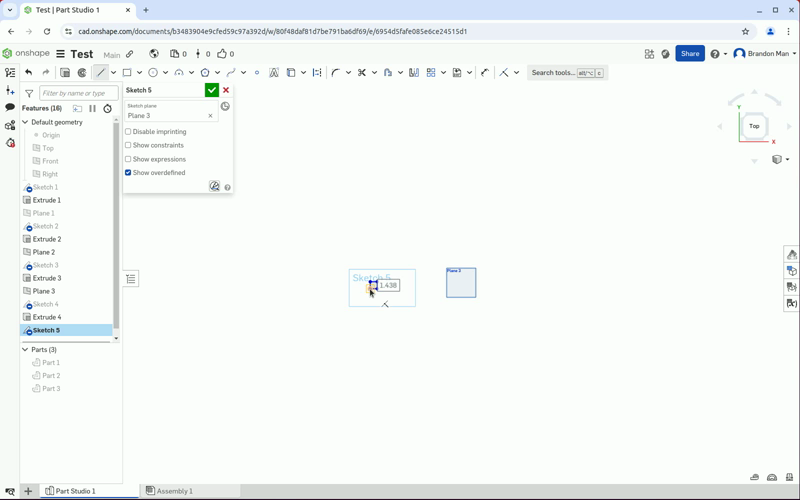
mouse_move(375, 283)
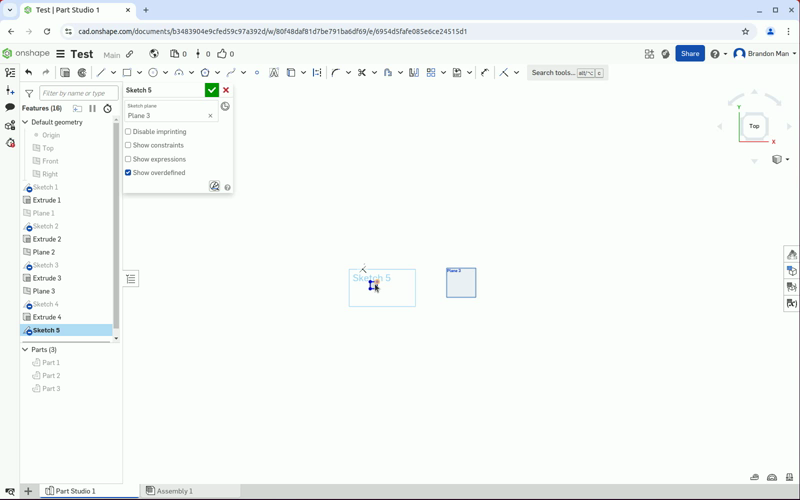
scroll(6)
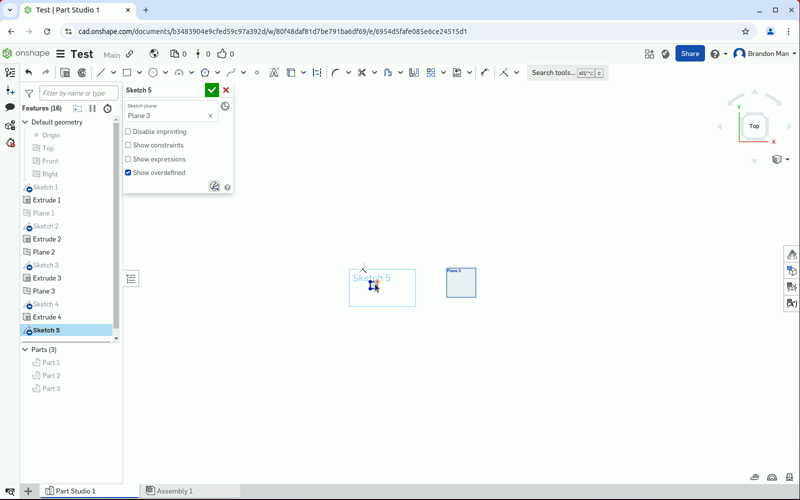
scroll(6)
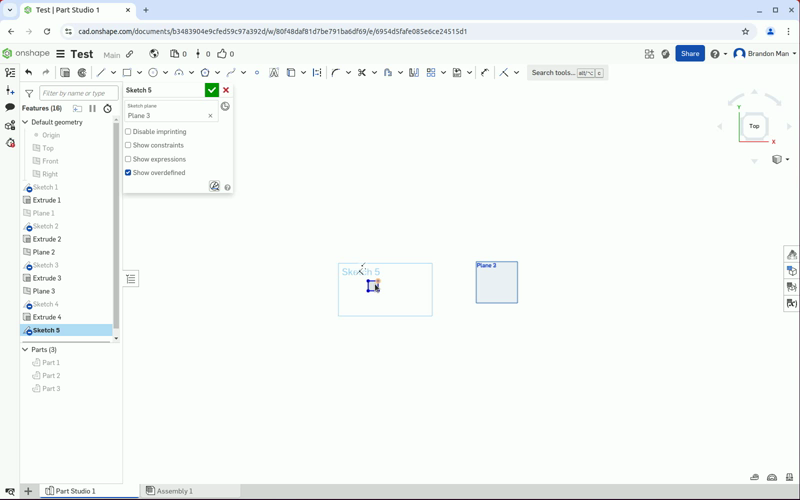
scroll(6)
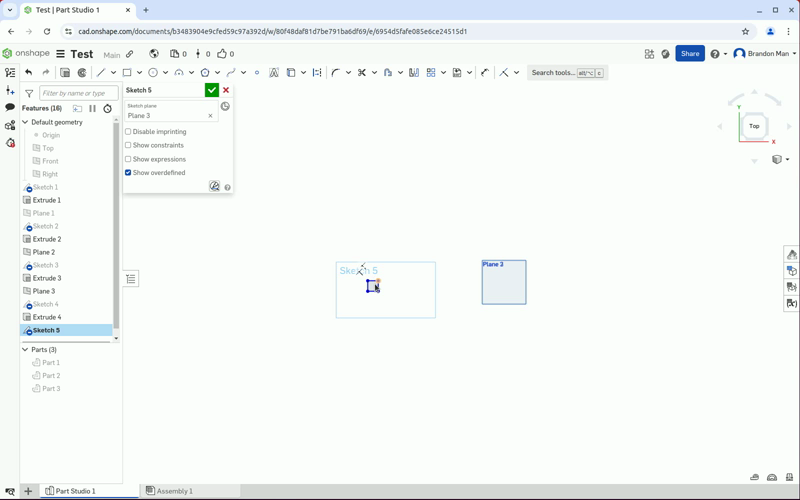
scroll(6)
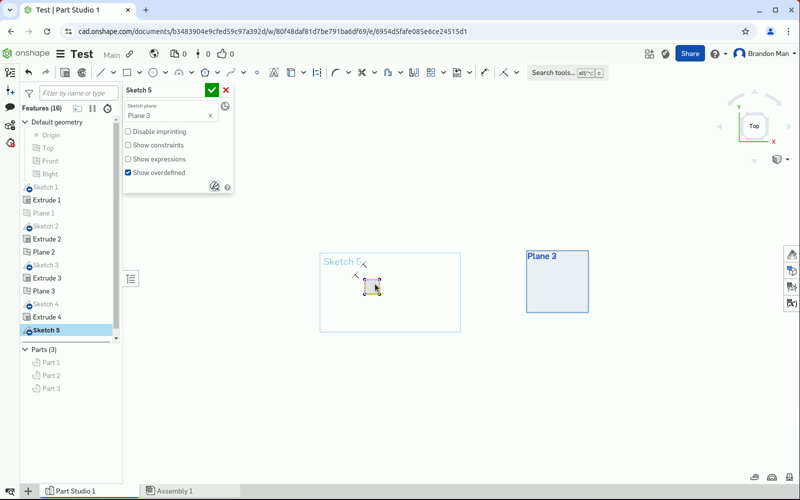
scroll(6)
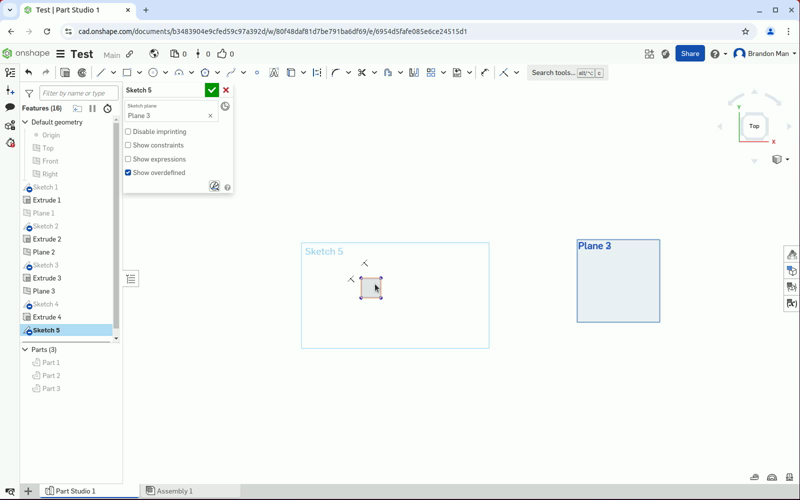
scroll(6)
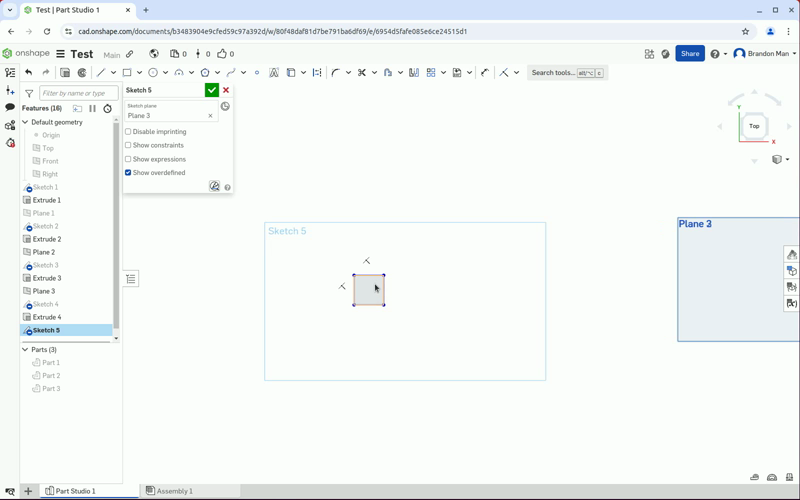
scroll(6)
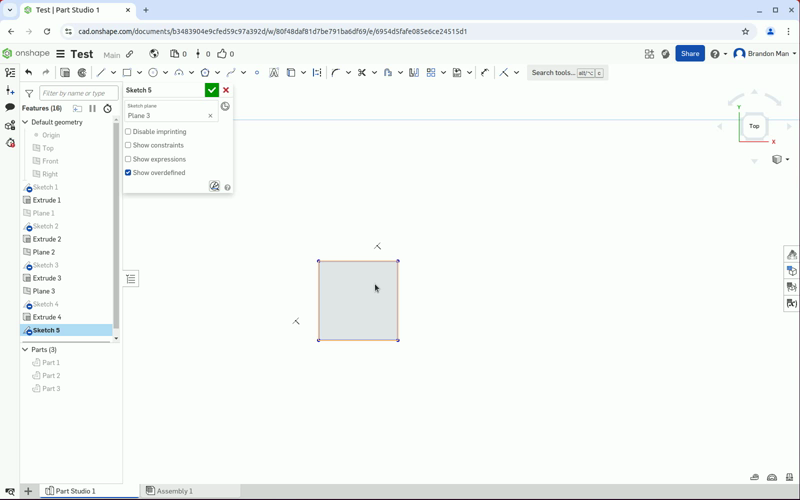
click(375, 283)
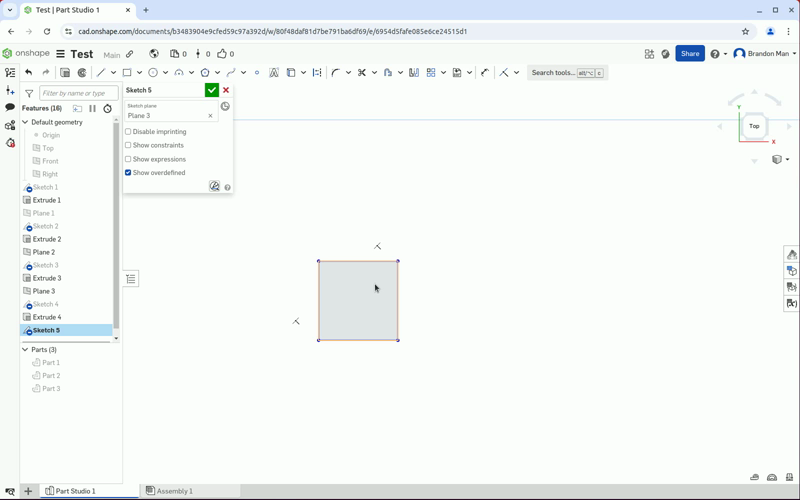
scroll(-6)
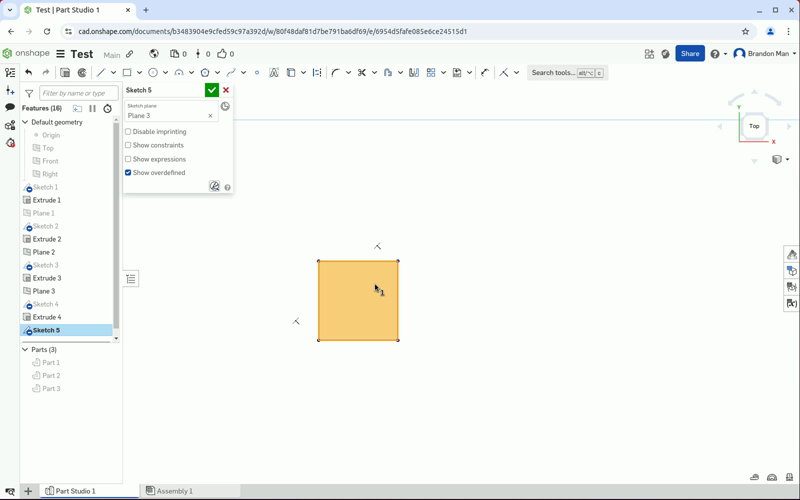
scroll(-6)
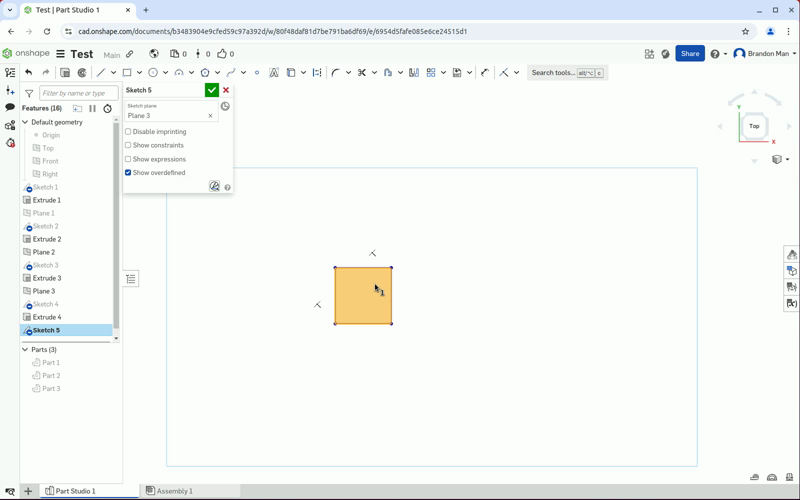
scroll(-6)
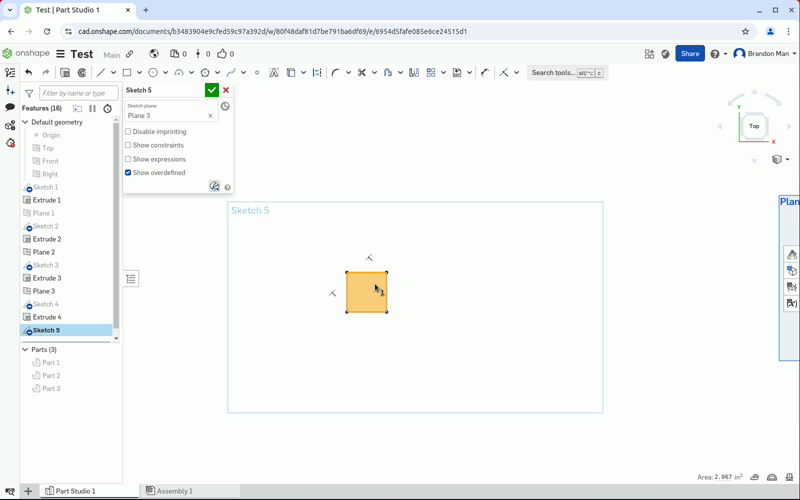
scroll(-6)
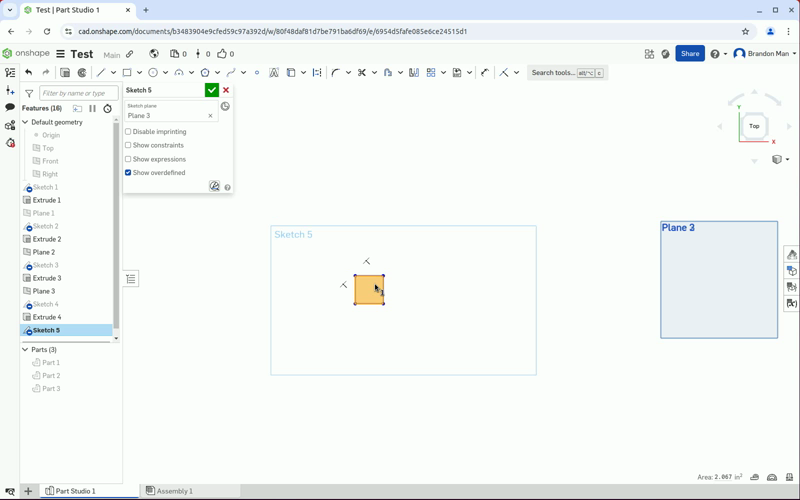
scroll(-6)
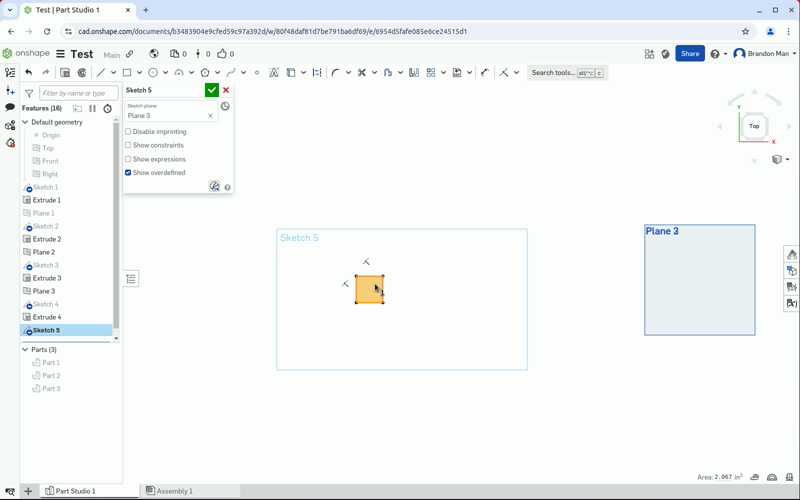
scroll(-6)
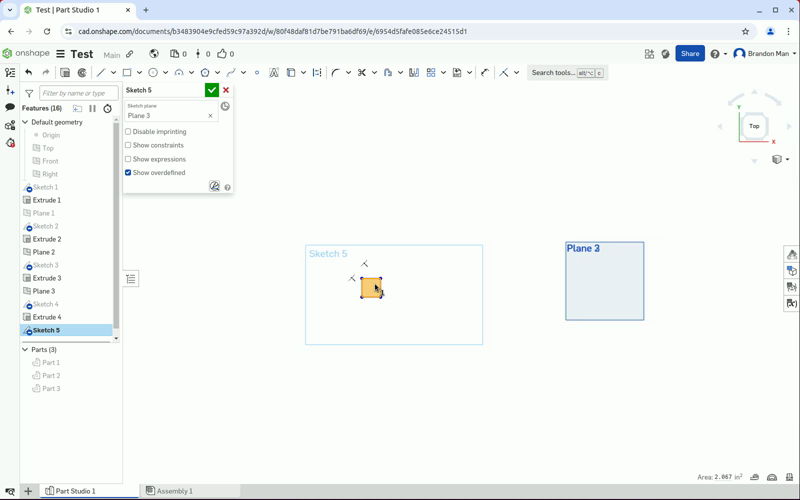
scroll(-6)
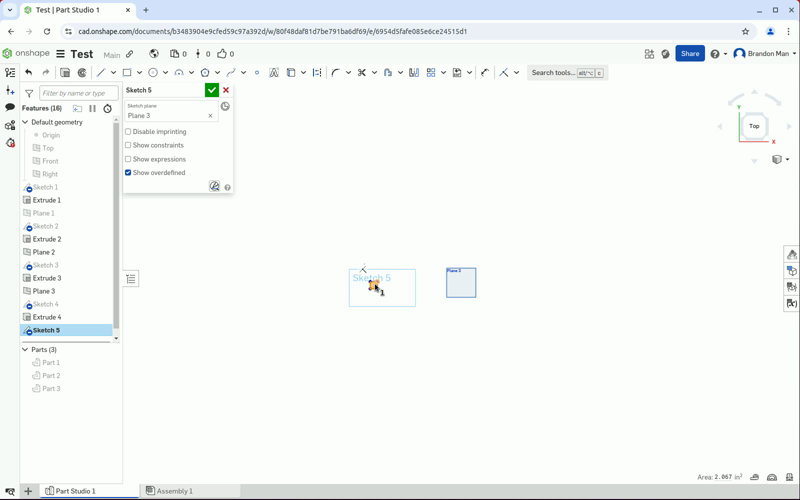
mouse_move(73, 352)
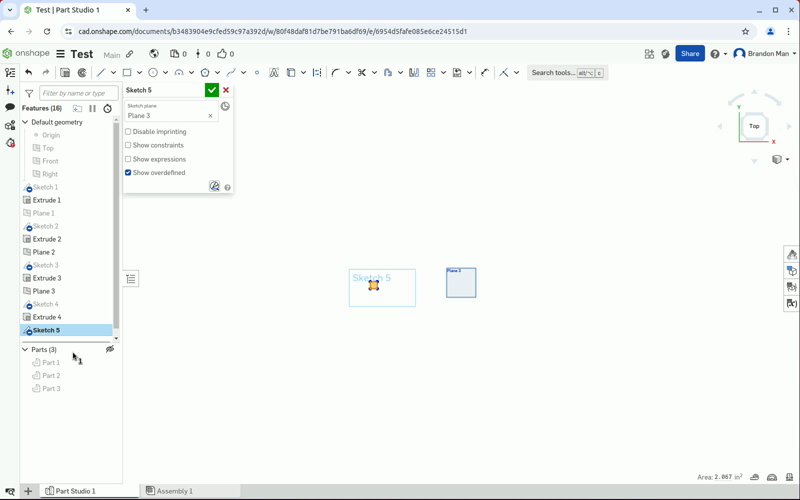
key(shift+y)
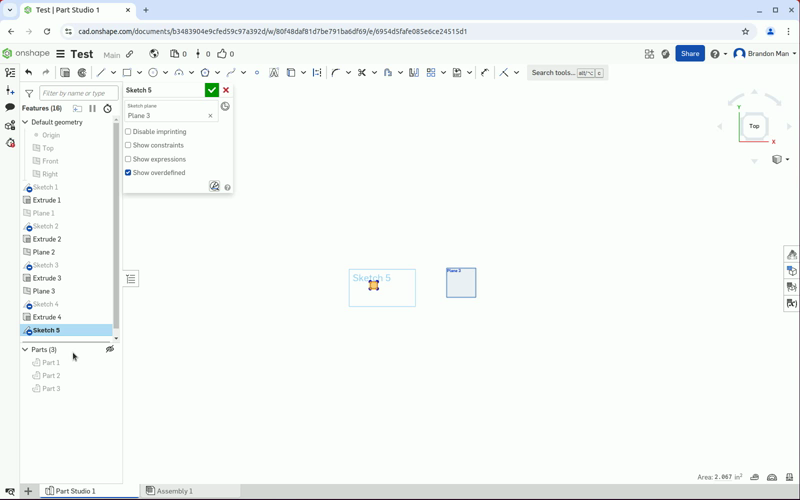
key(shift+e)
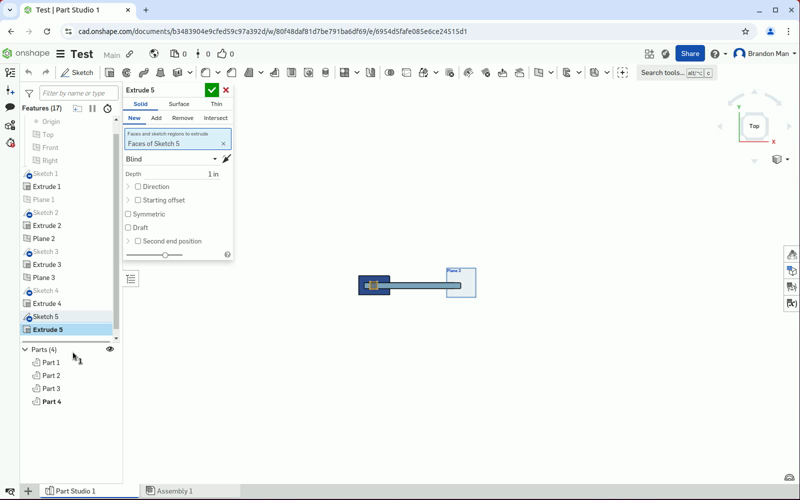
mouse_move(143, 106)
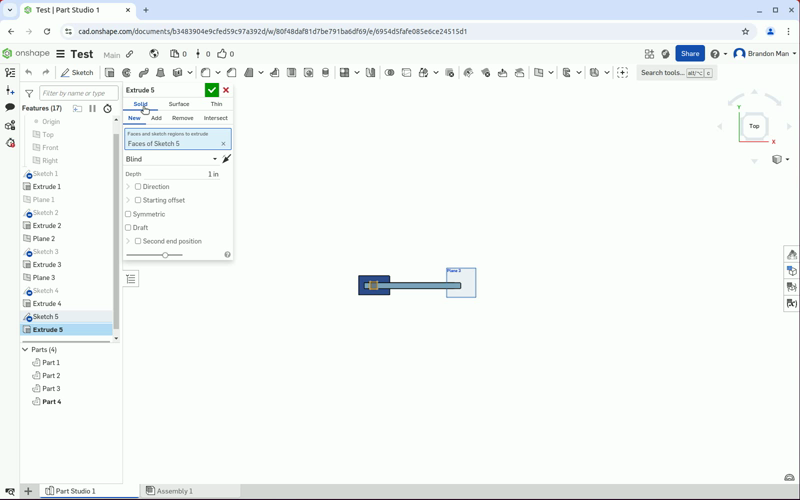
click(143, 106)
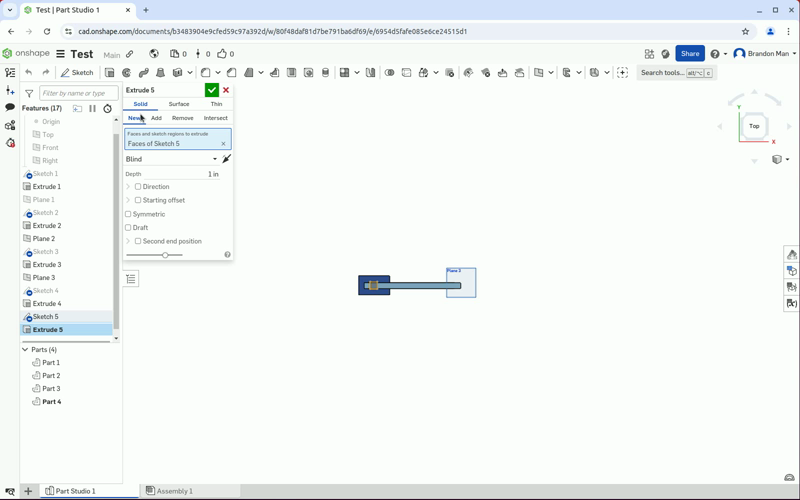
mouse_move(137, 120)
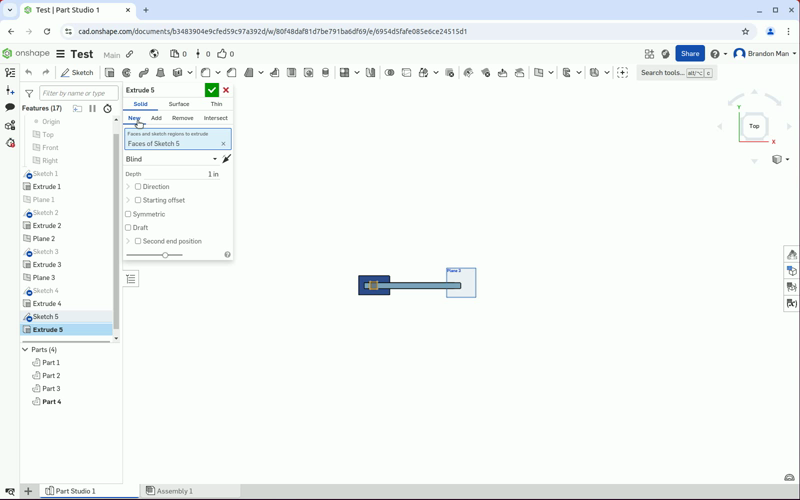
click(137, 120)
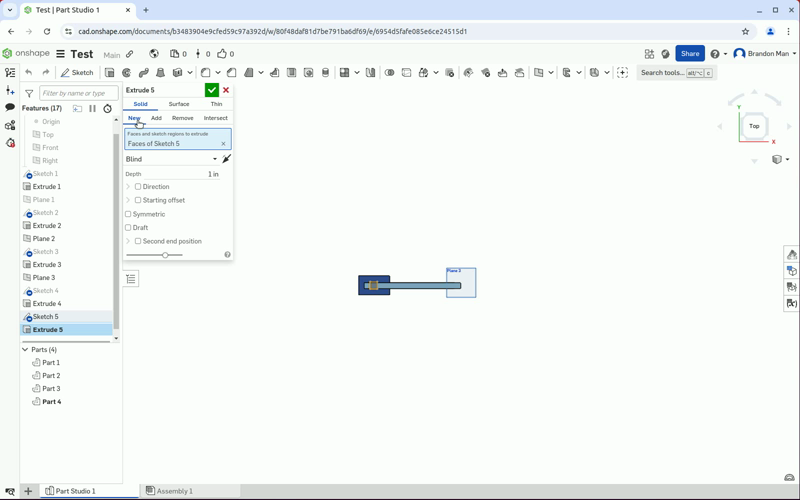
key(tab, 4)
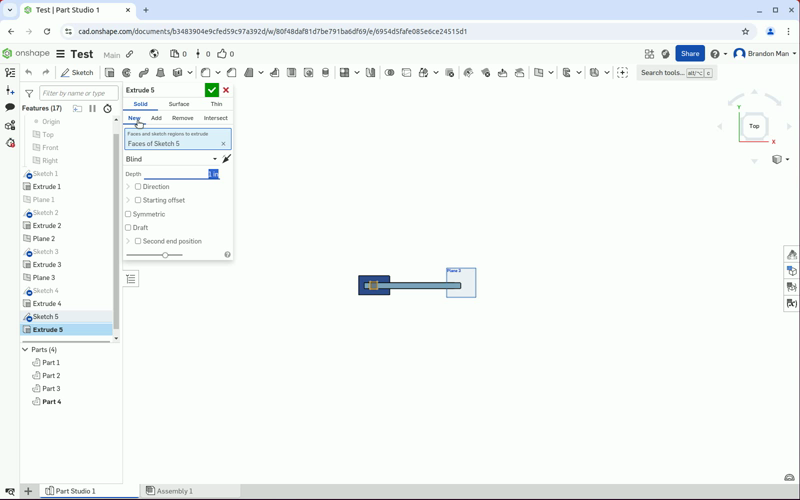
text(0.481)
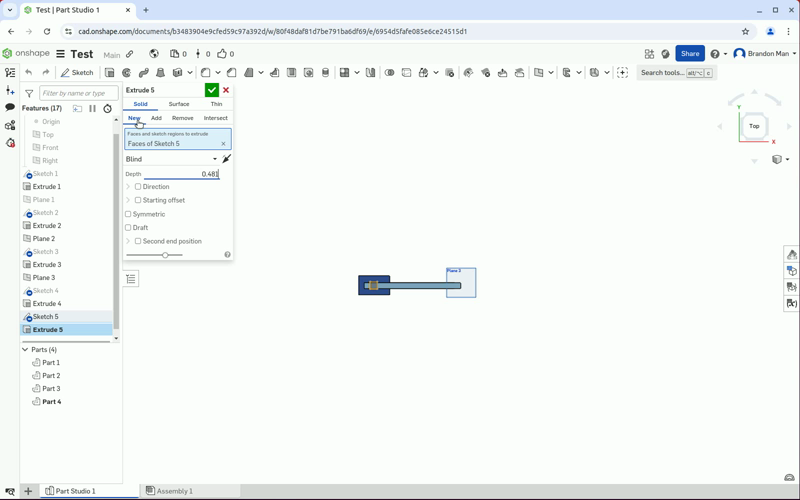
key(enter)
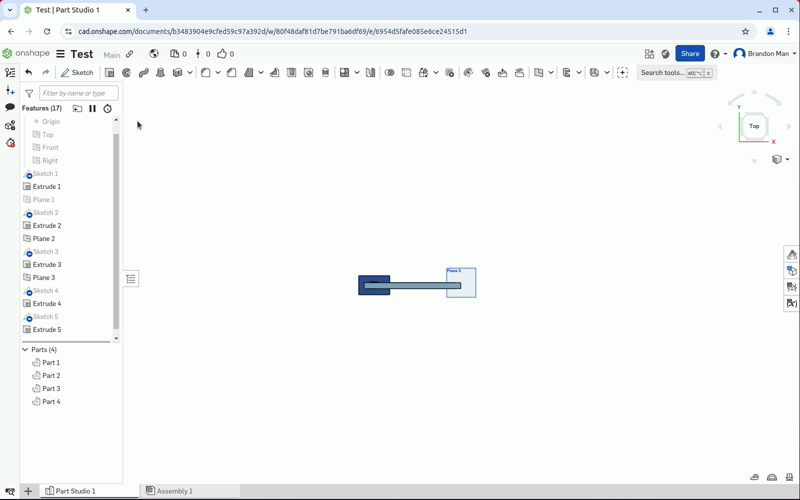
key(shift+h)
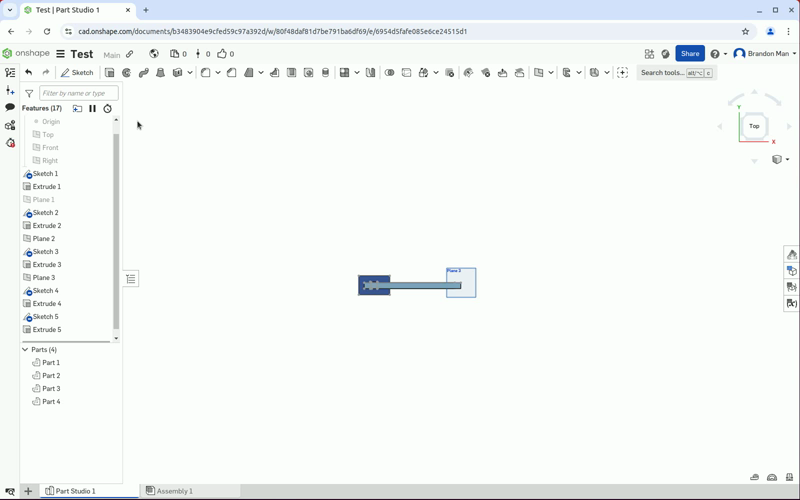
key(shift+h)
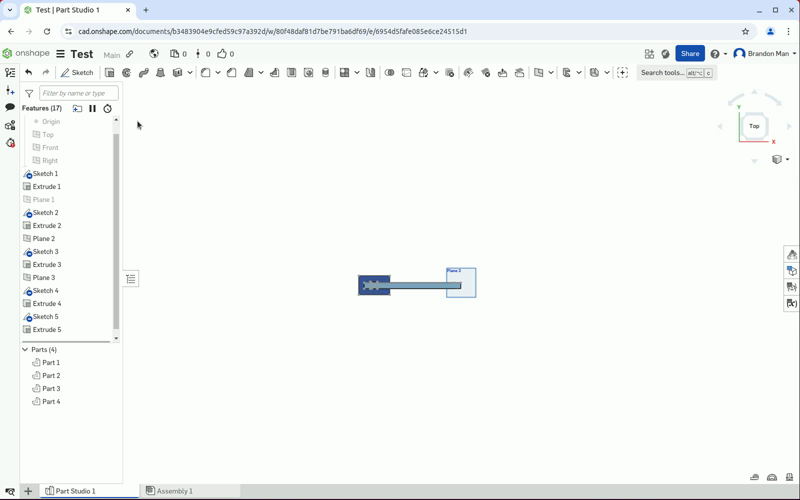
key(shift+7)
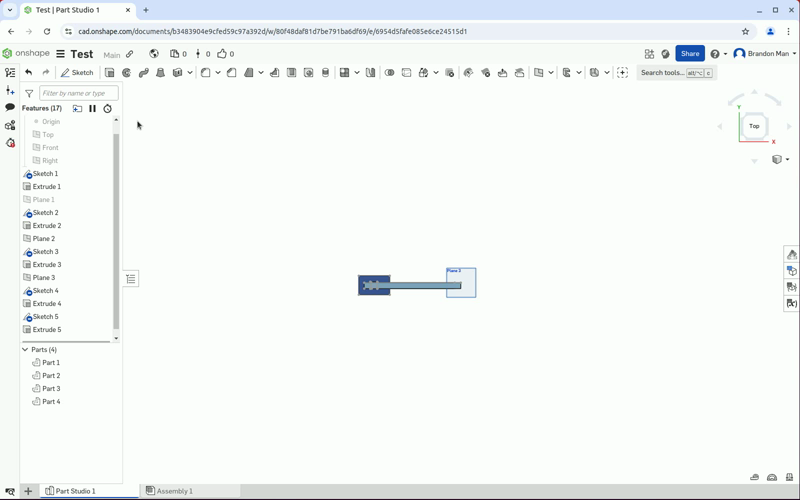
key(up, 3)
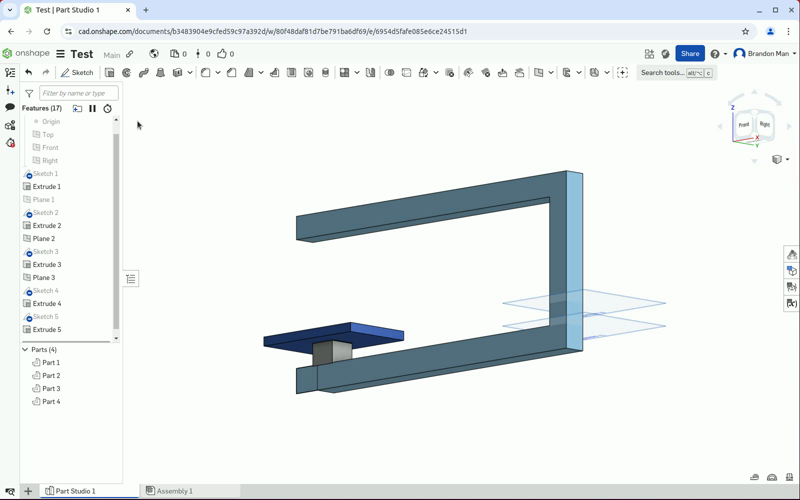
key(left, 3)
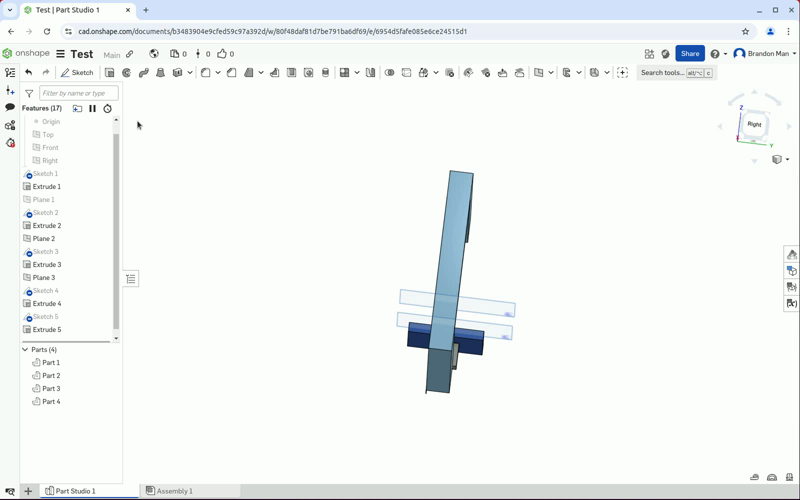
key(right, 3)
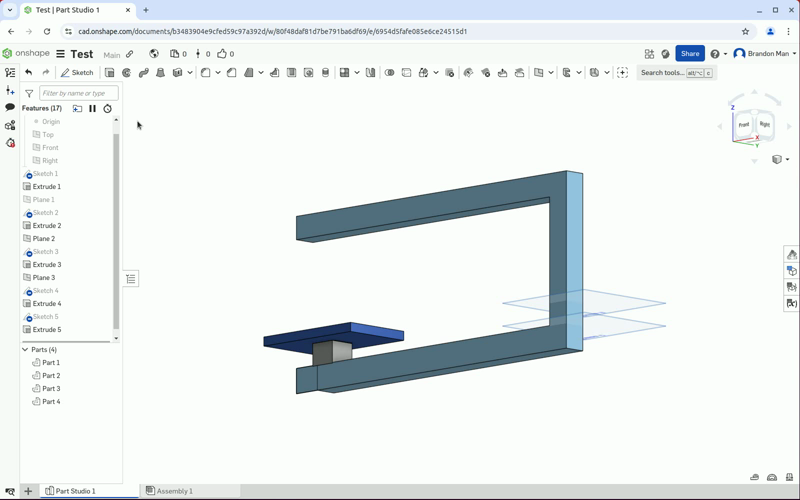
key(down, 3)
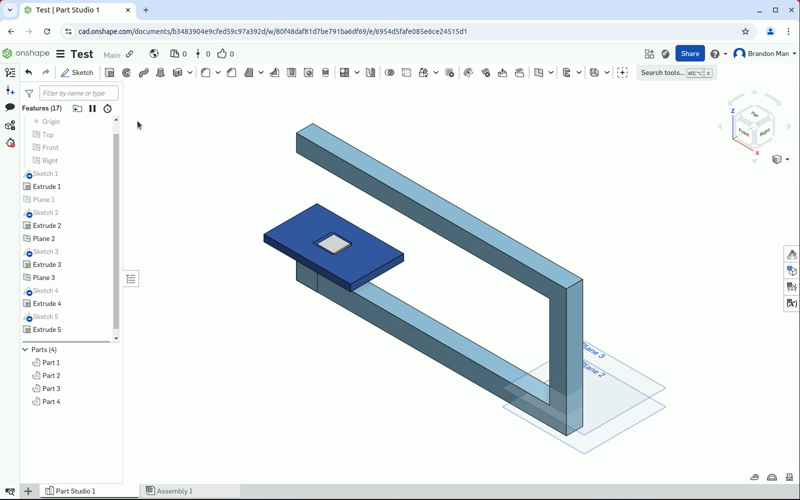
mouse_move(69, 176)
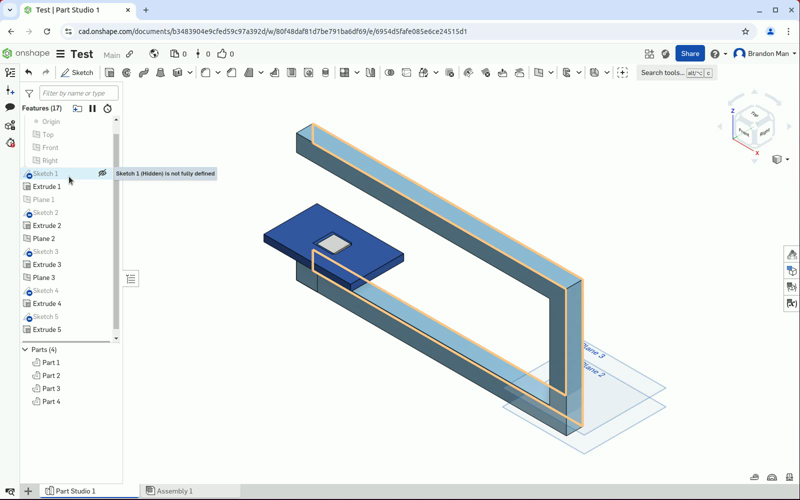
click(69, 176)